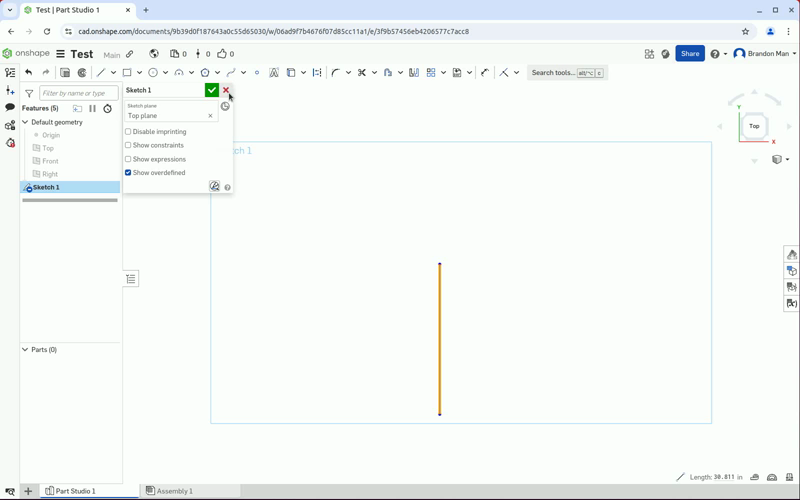
key(shift+h)
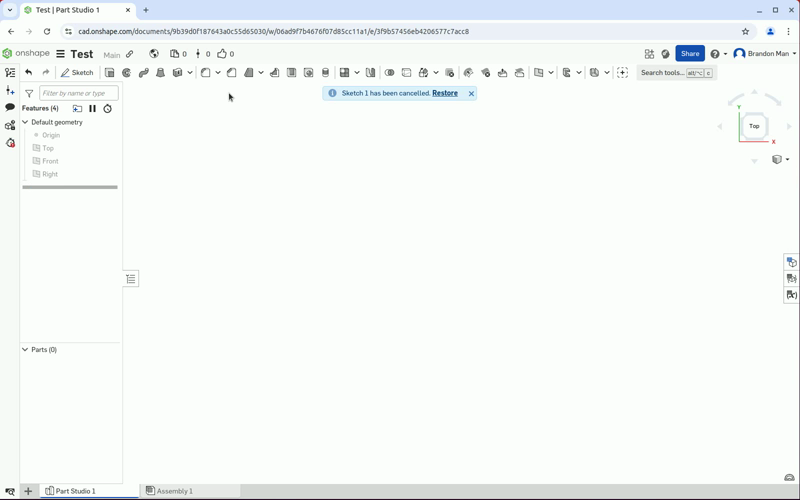
mouse_move(73, 352)
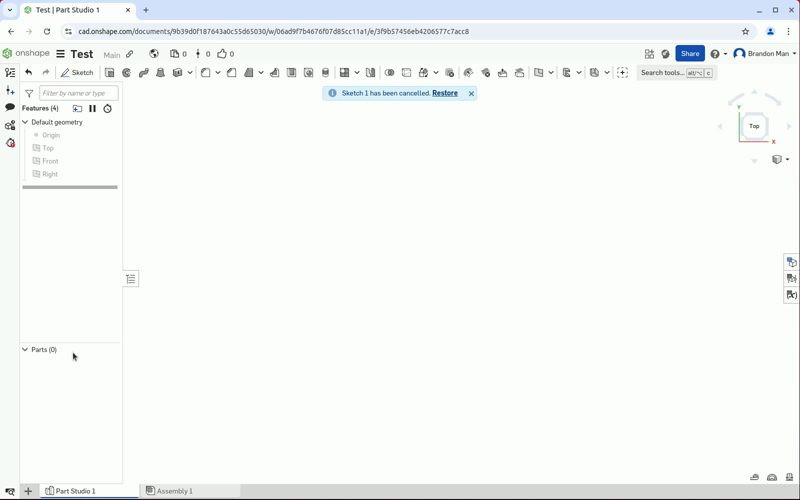
key(y)
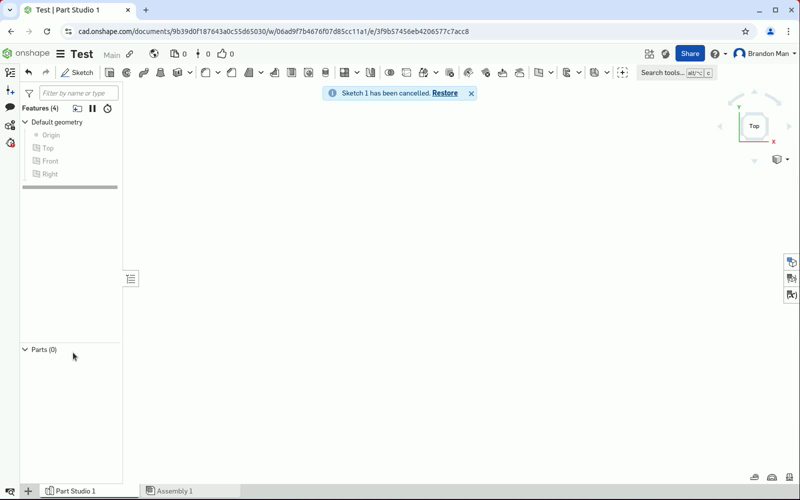
key(shift+p)
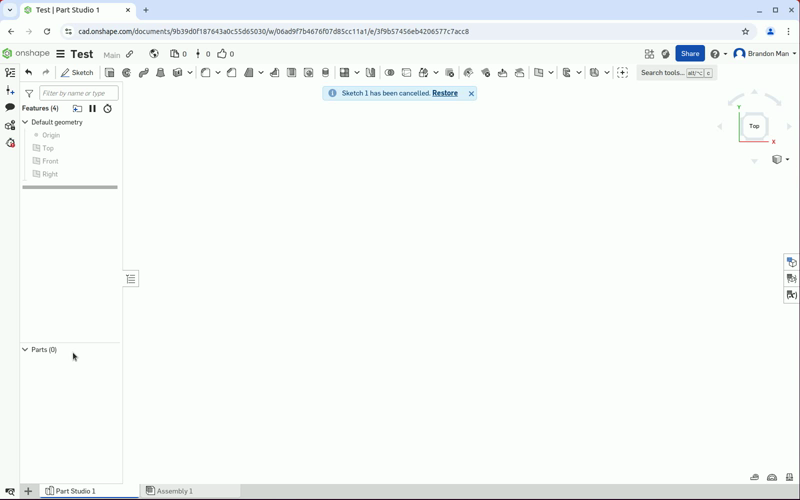
key(space)
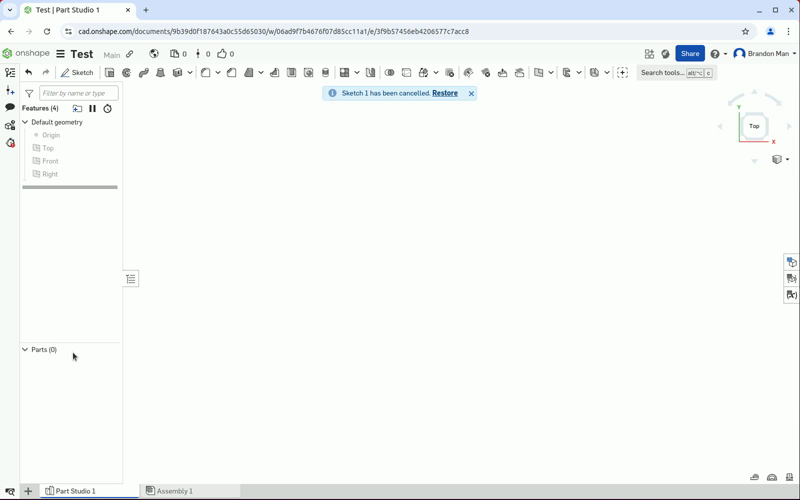
key_down(shift)
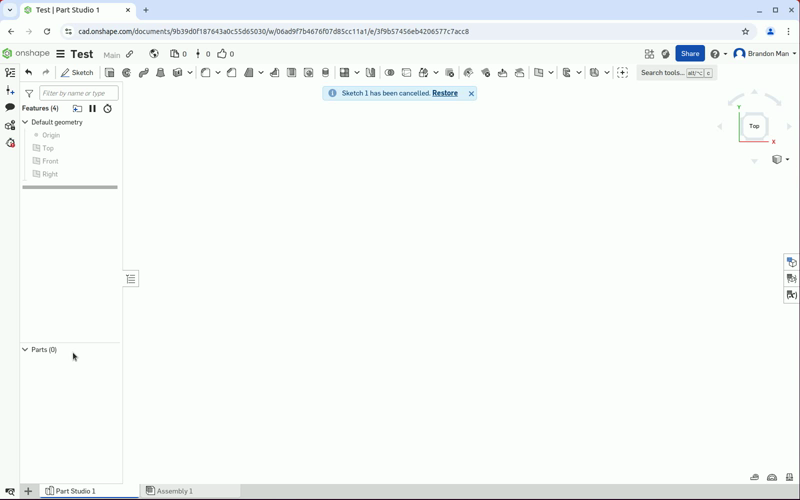
key(up)
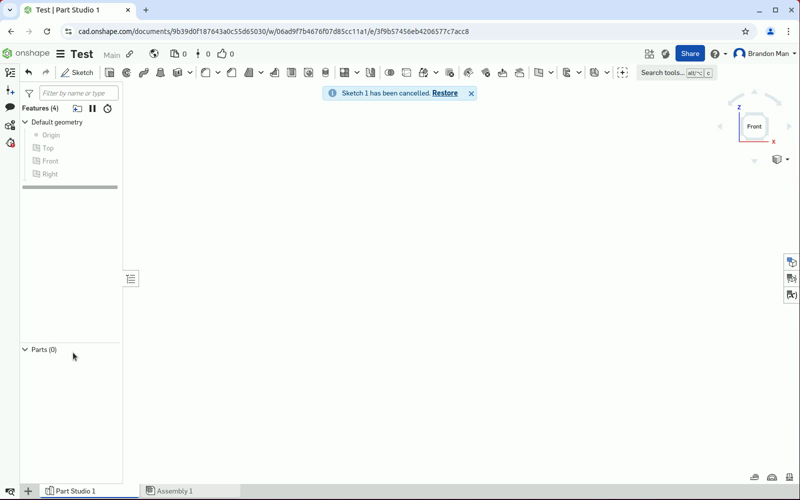
key_up(shift)
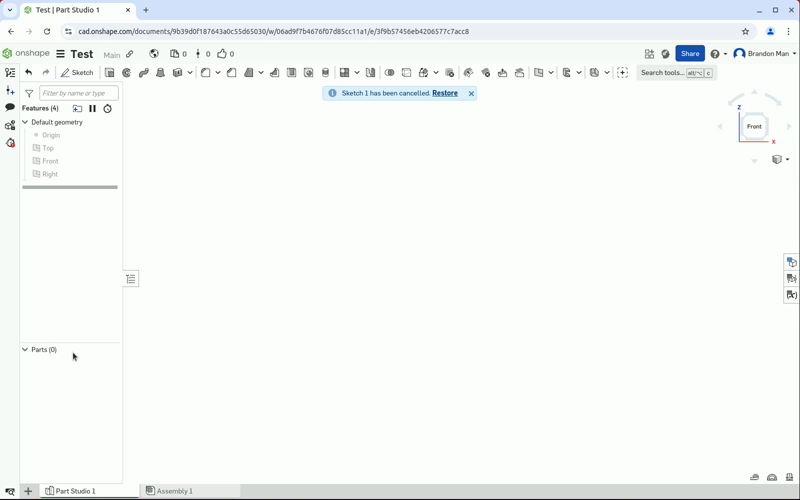
key(space)
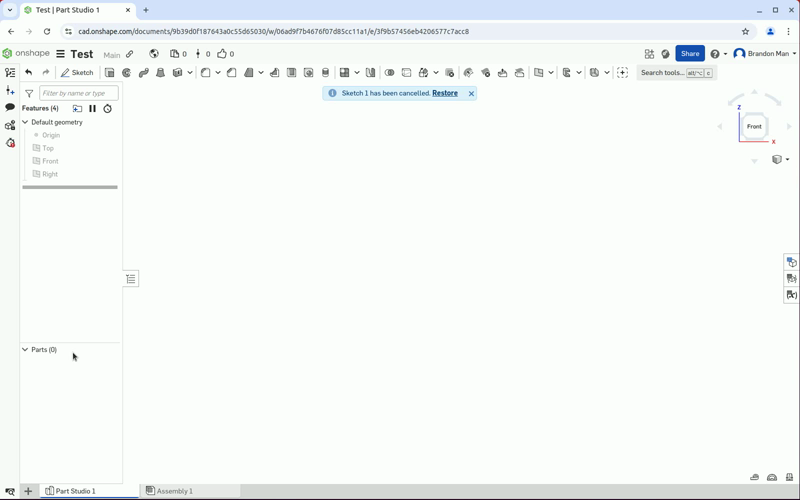
key_down(shift)
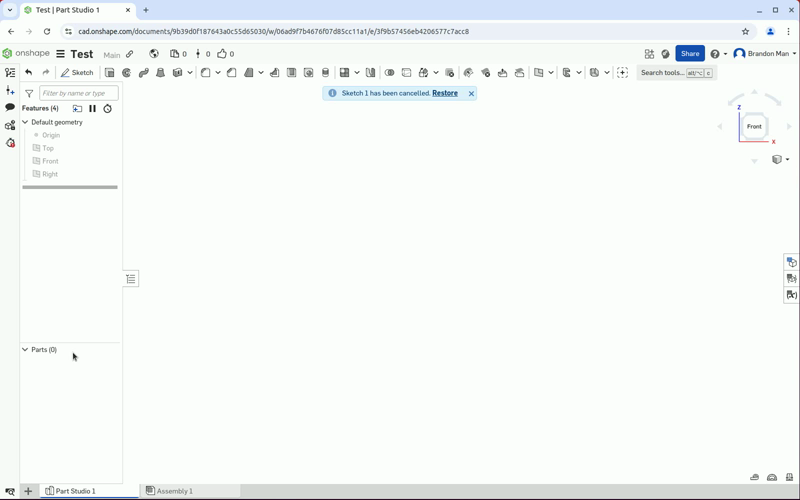
key(left)
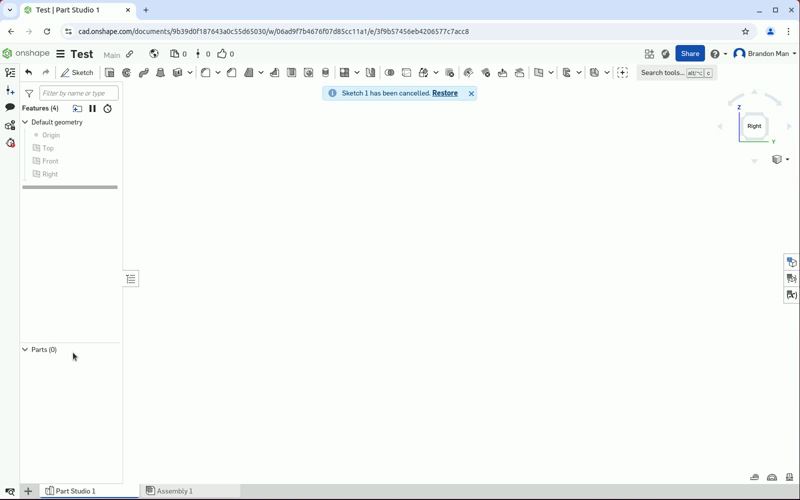
key_up(shift)
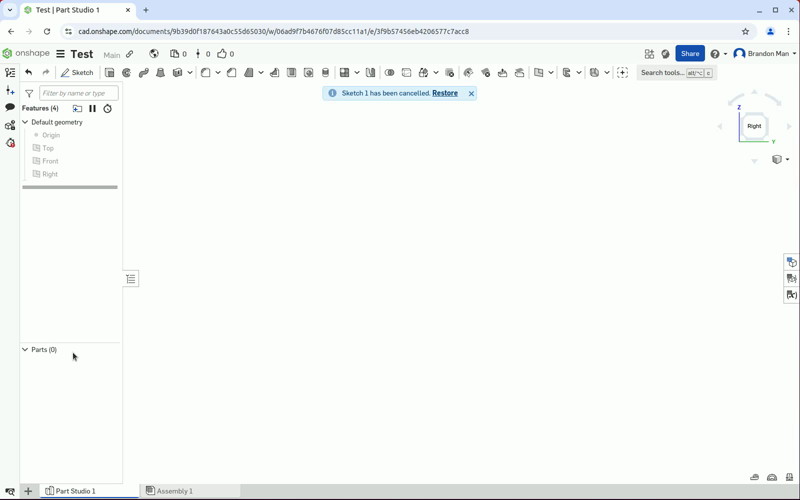
mouse_move(73, 352)
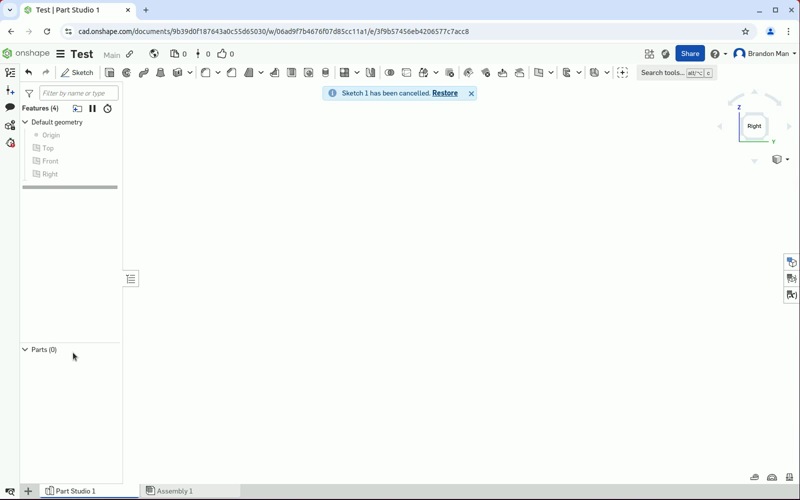
key(shift+y)
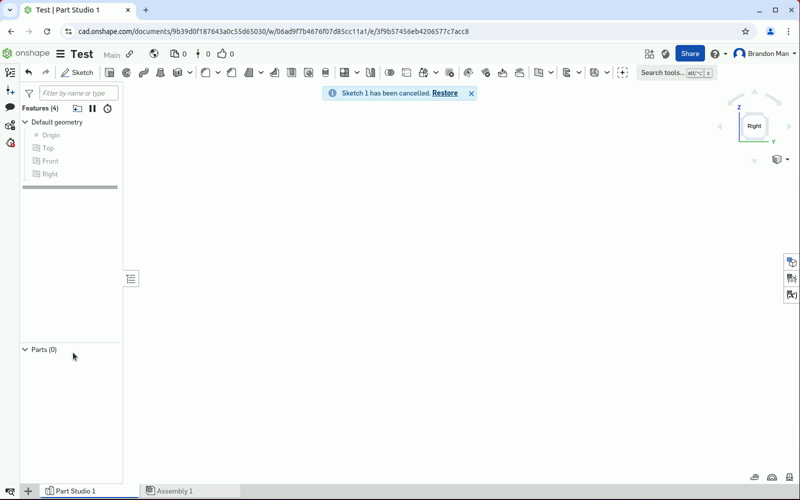
key(shift+s)
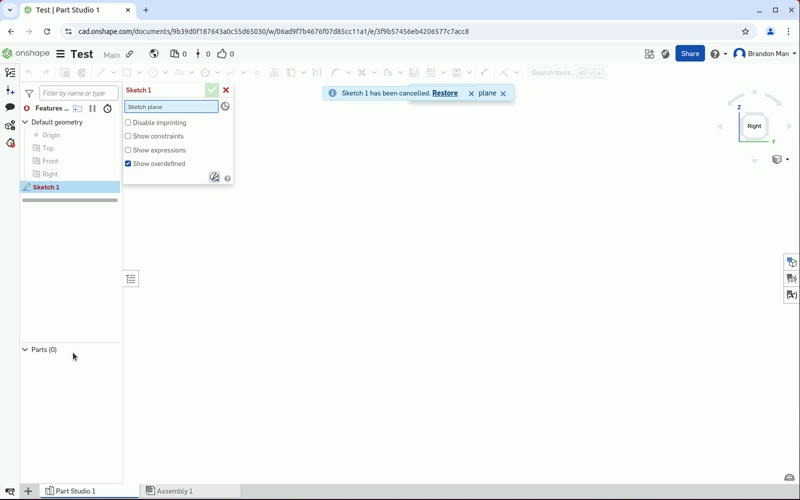
mouse_move(73, 176)
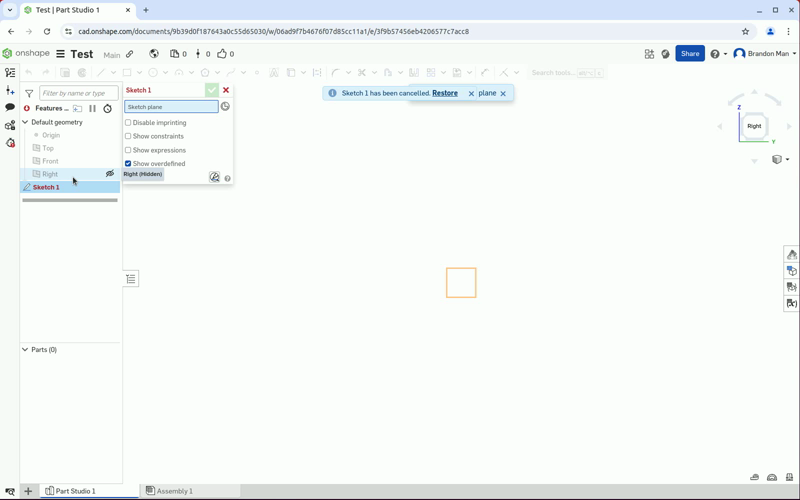
click(73, 176)
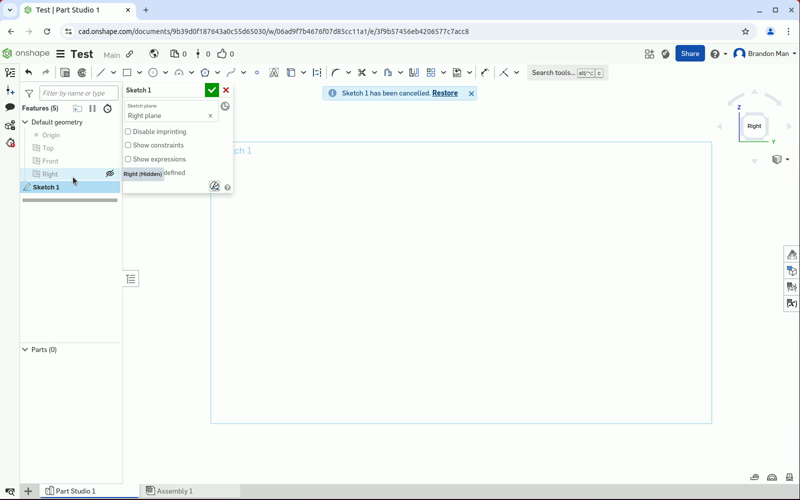
mouse_move(73, 352)
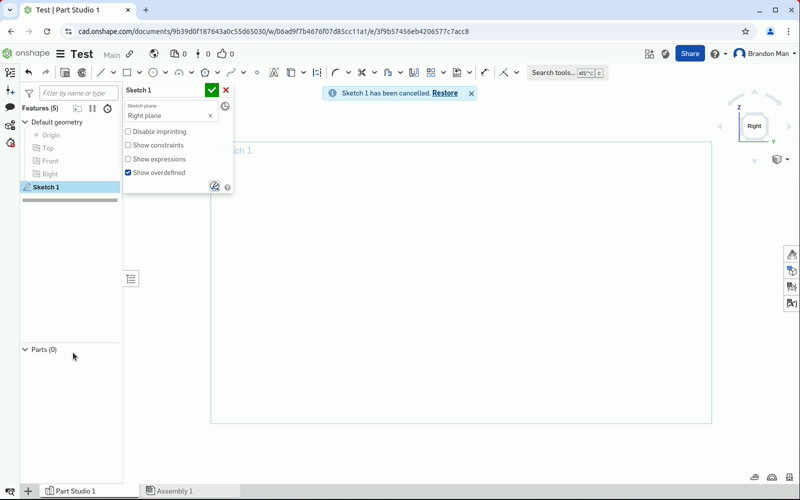
key(y)
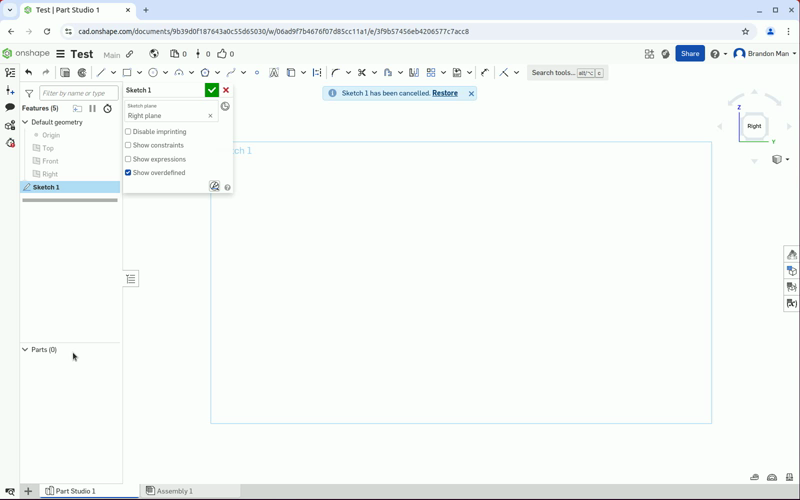
key(l)
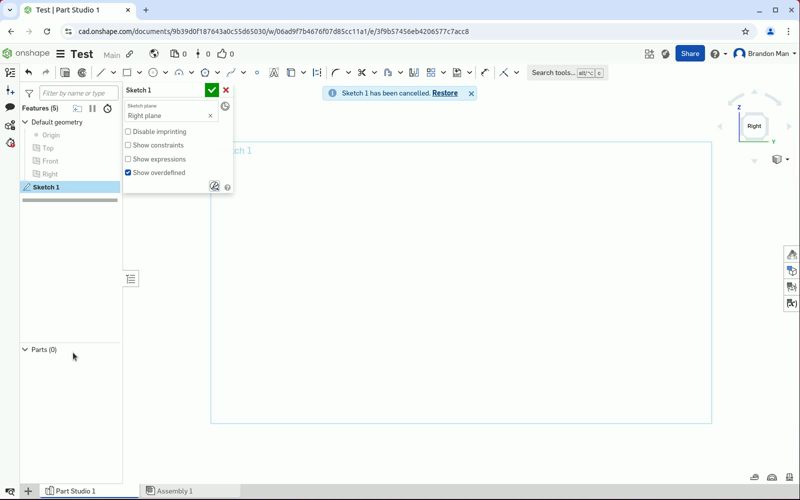
key_down(shift)
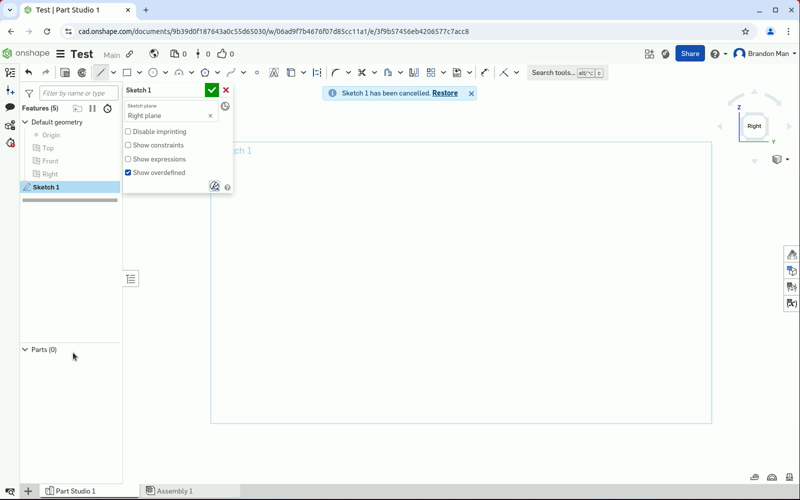
mouse_move(460, 282)
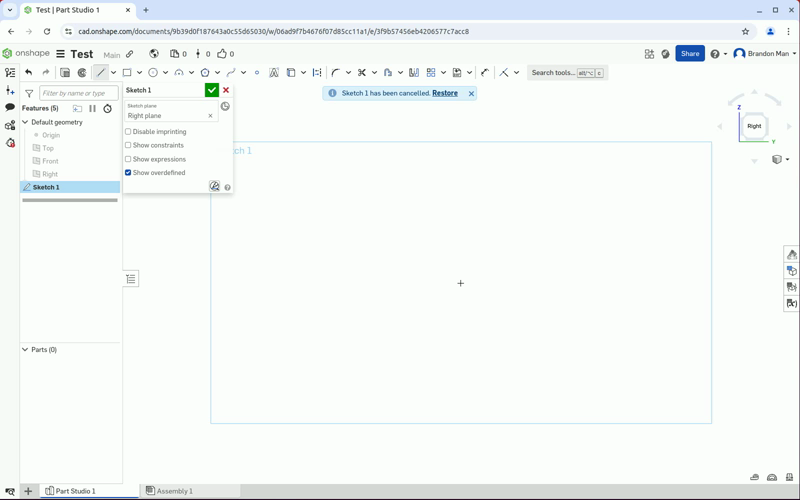
click(460, 282)
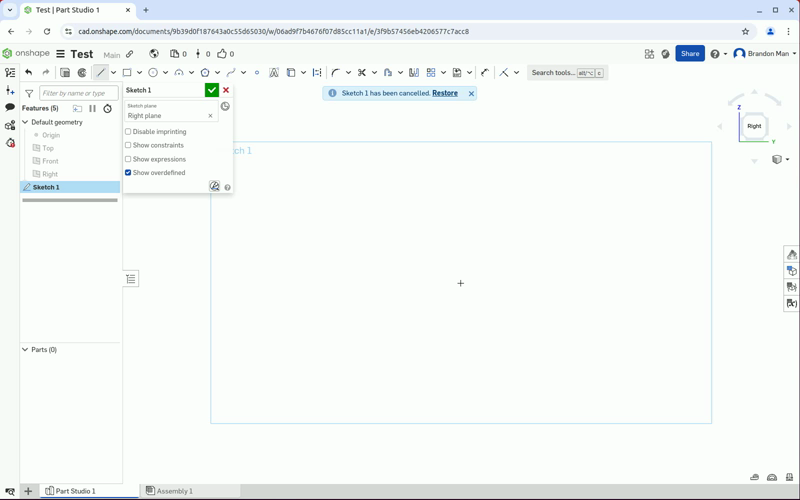
key_up(shift)
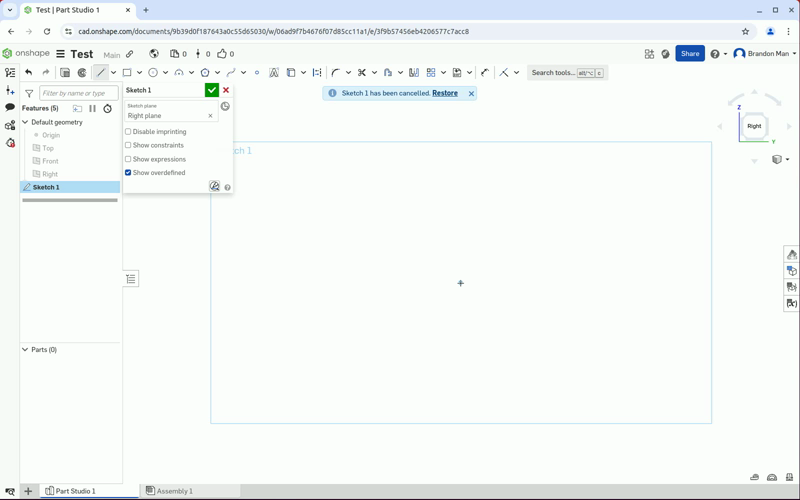
key_down(shift)
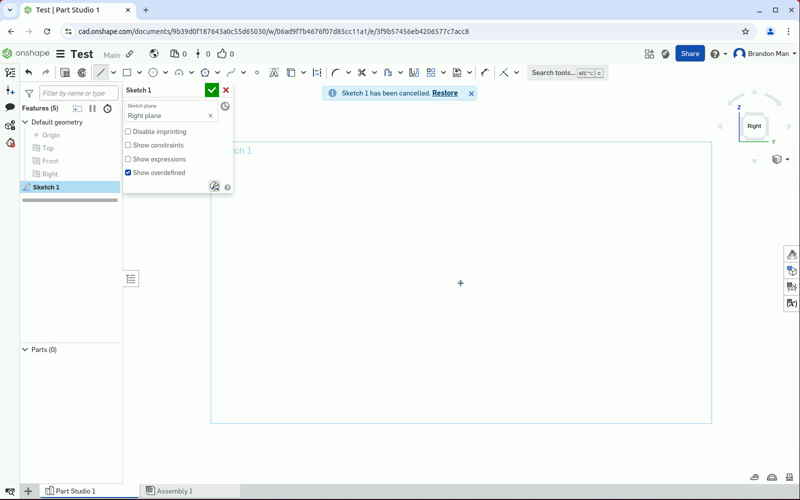
mouse_move(490, 282)
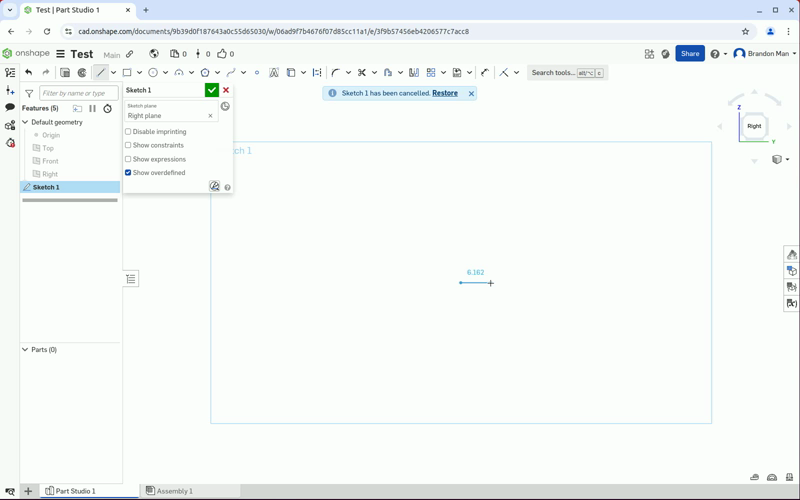
mouse_move(495, 282)
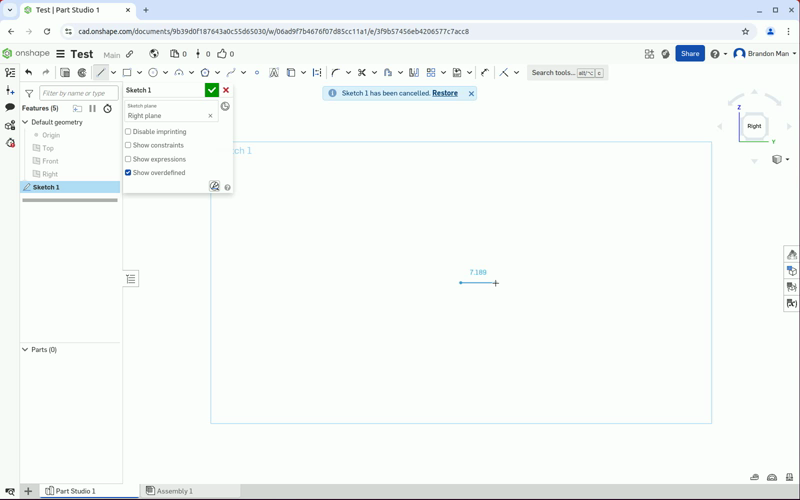
click(495, 282)
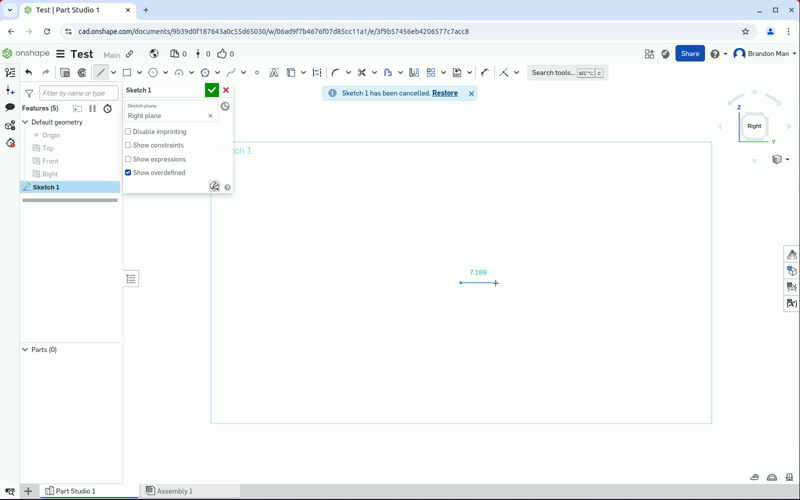
key_up(shift)
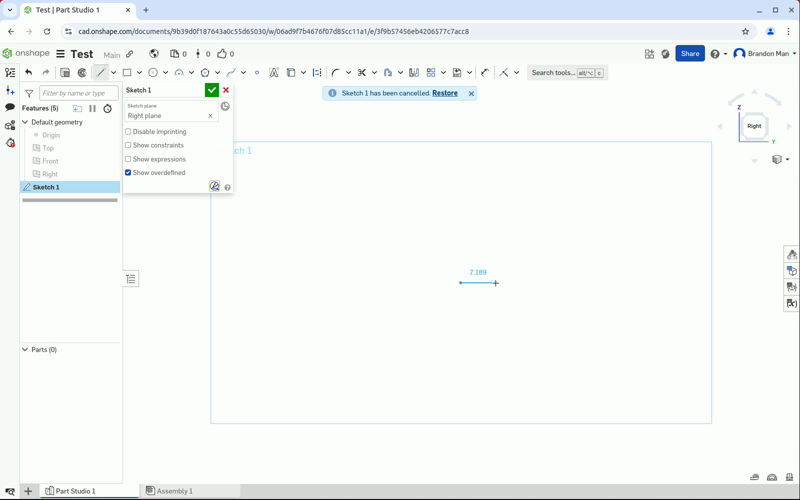
key_down(shift)
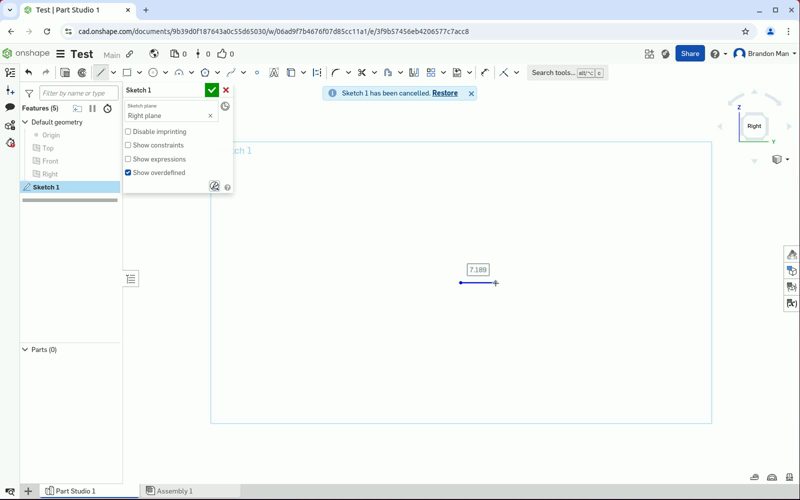
mouse_move(525, 282)
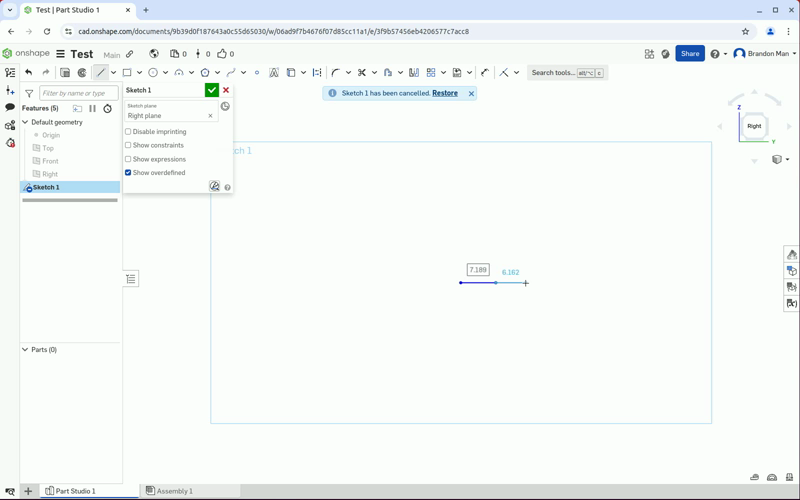
mouse_move(460, 248)
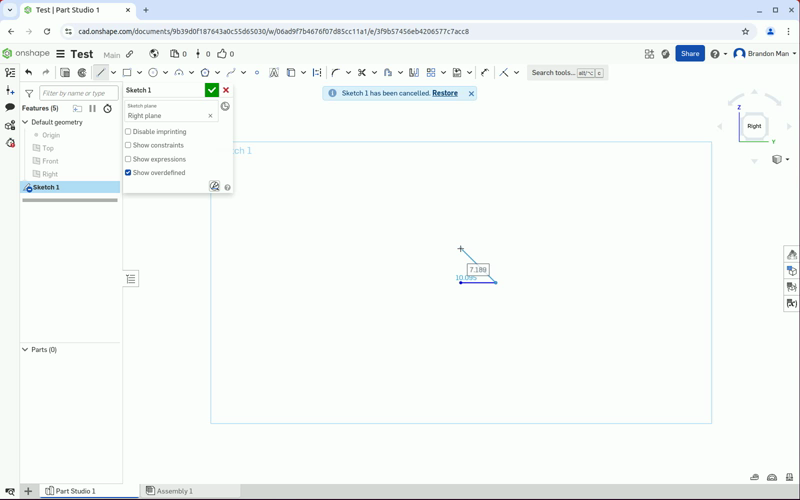
click(460, 248)
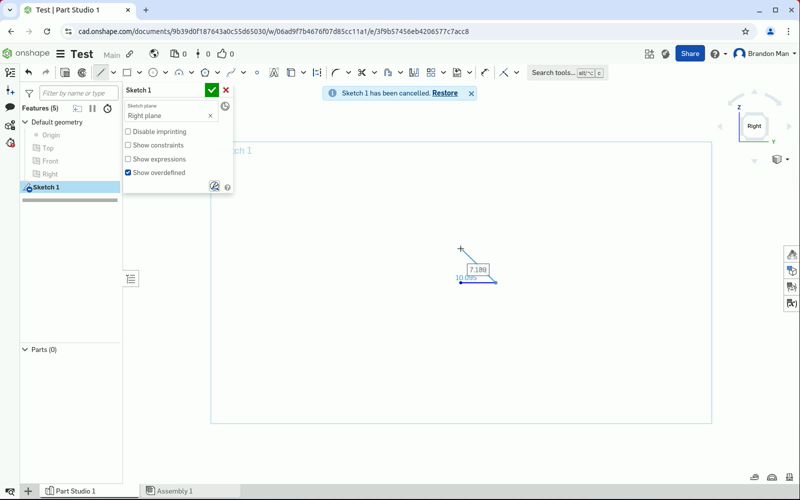
key_up(shift)
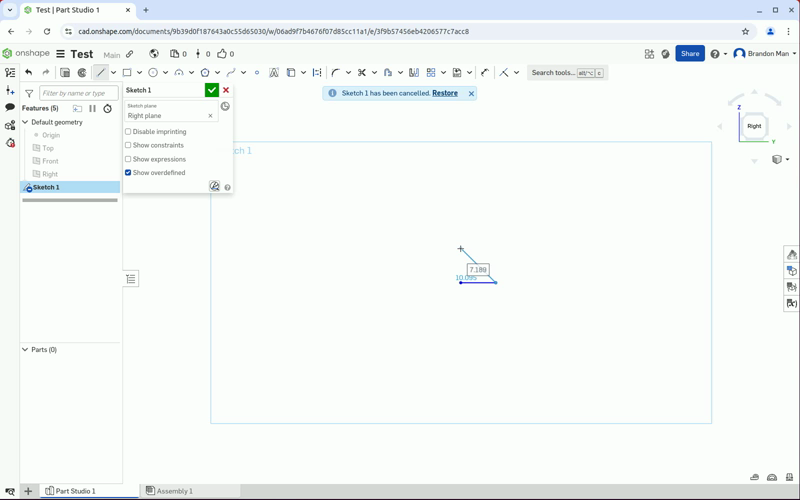
mouse_move(490, 248)
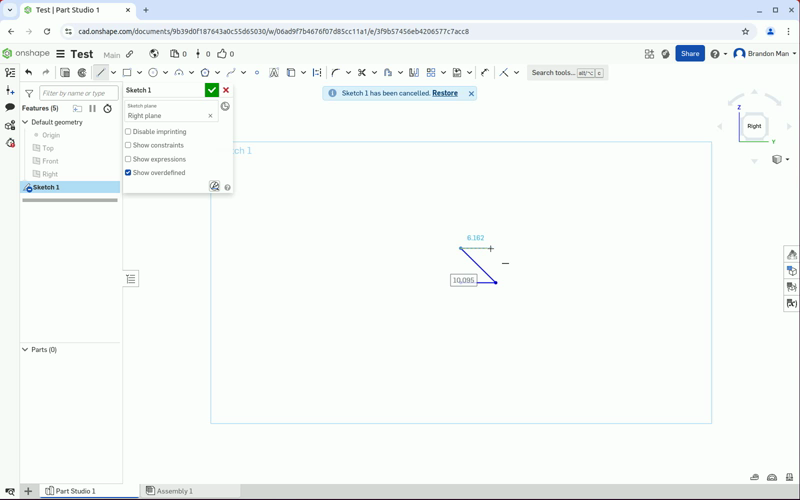
key_down(shift)
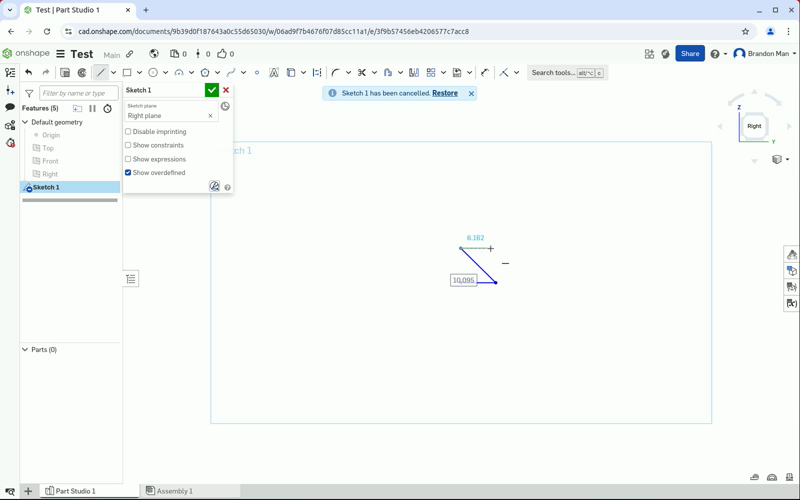
mouse_move(460, 282)
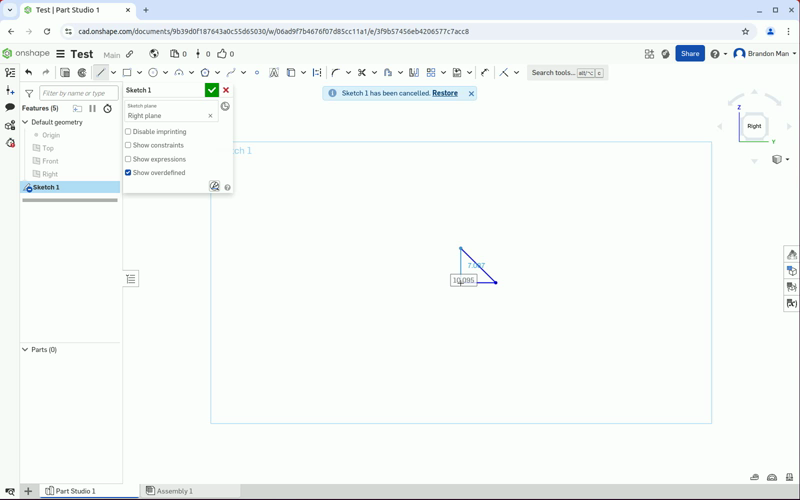
key_up(shift)
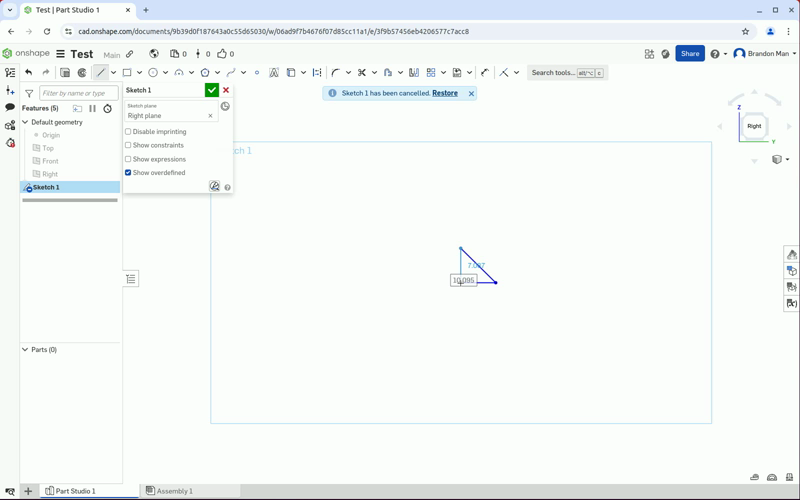
click(460, 282)
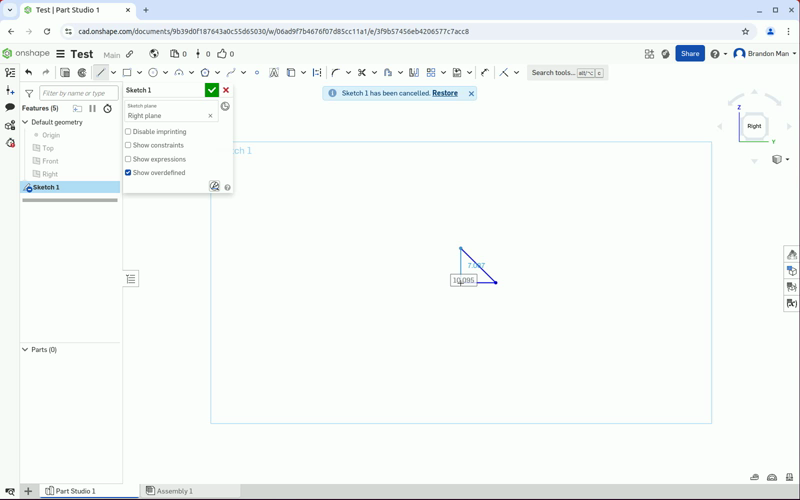
key(esc)
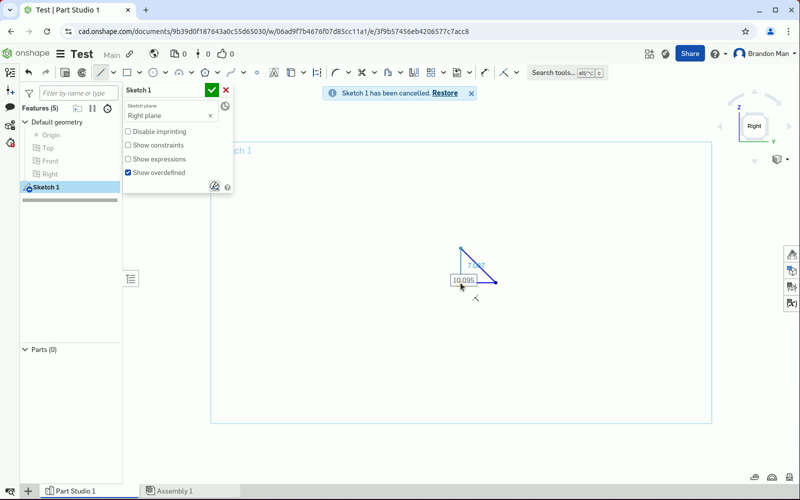
mouse_move(490, 279)
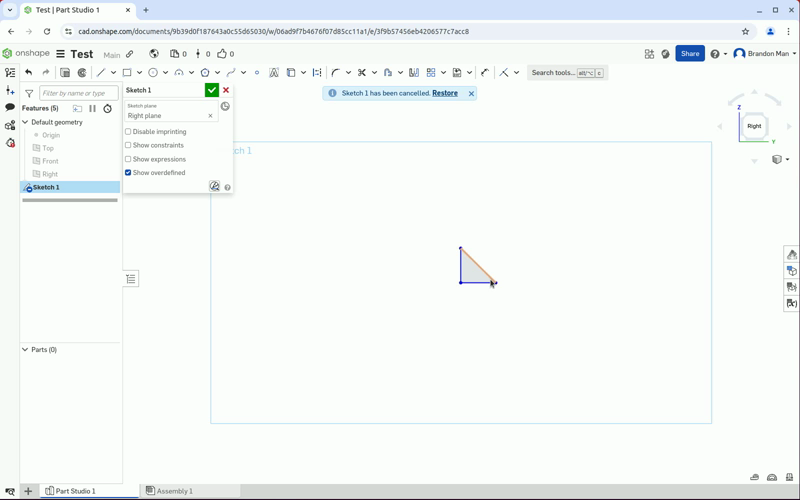
scroll(6)
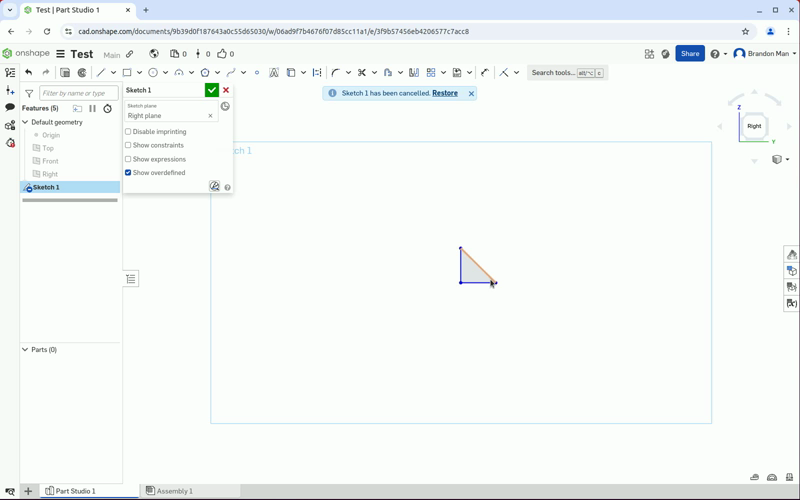
scroll(6)
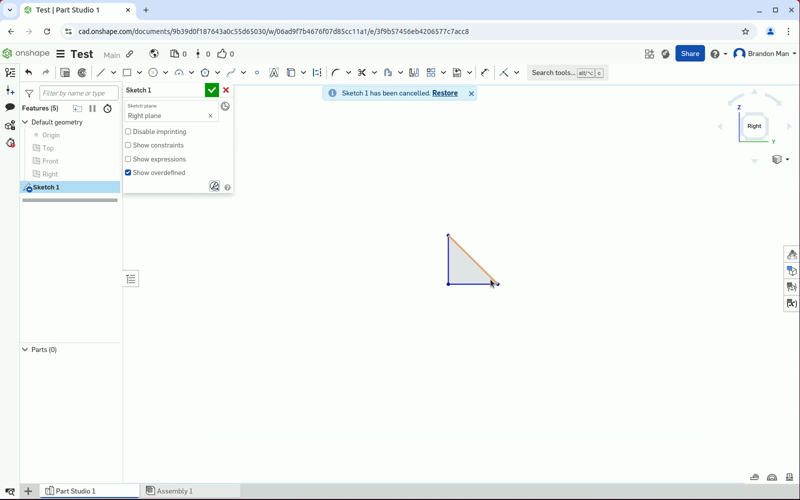
scroll(6)
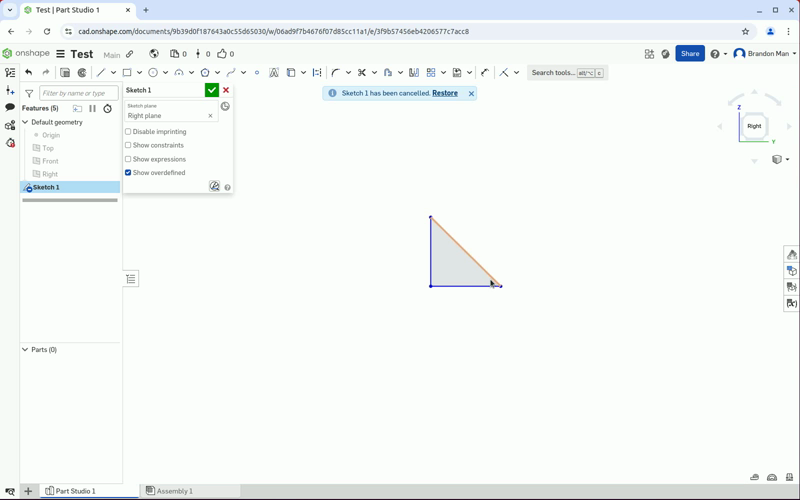
scroll(6)
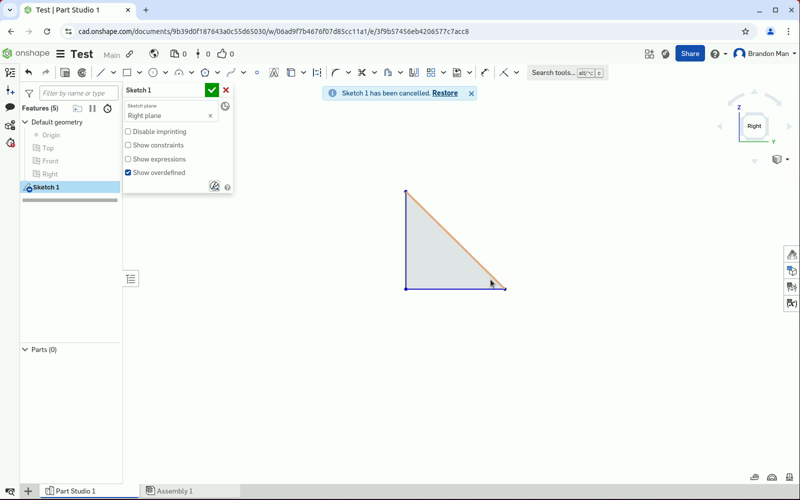
scroll(6)
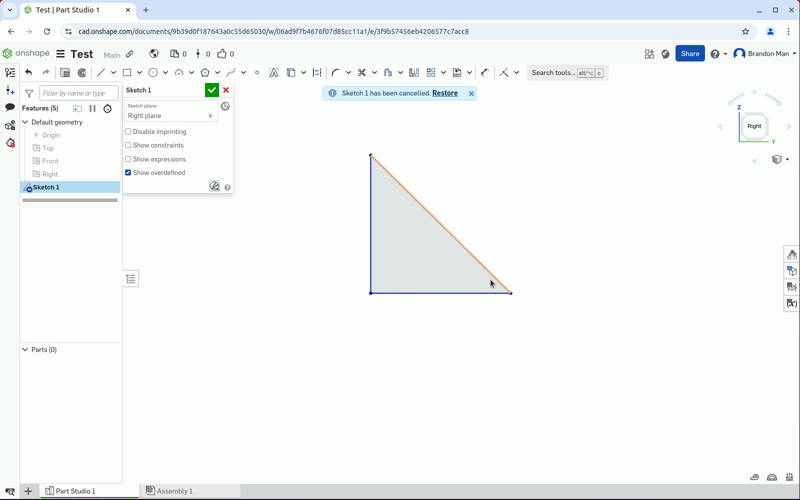
scroll(6)
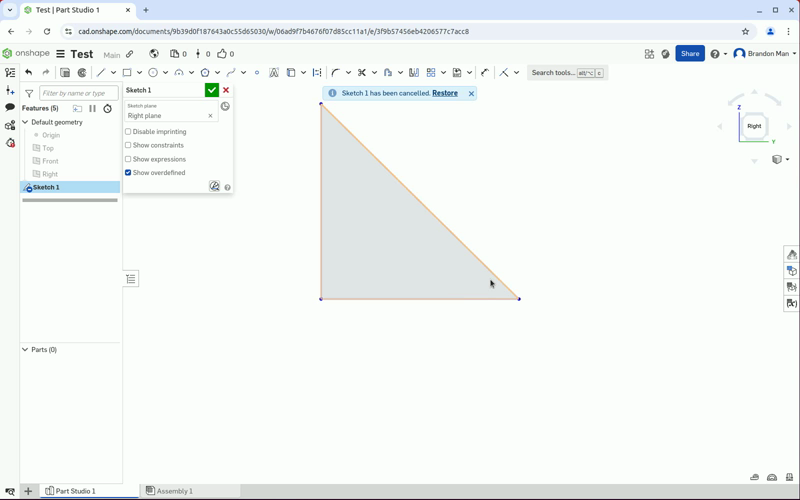
scroll(6)
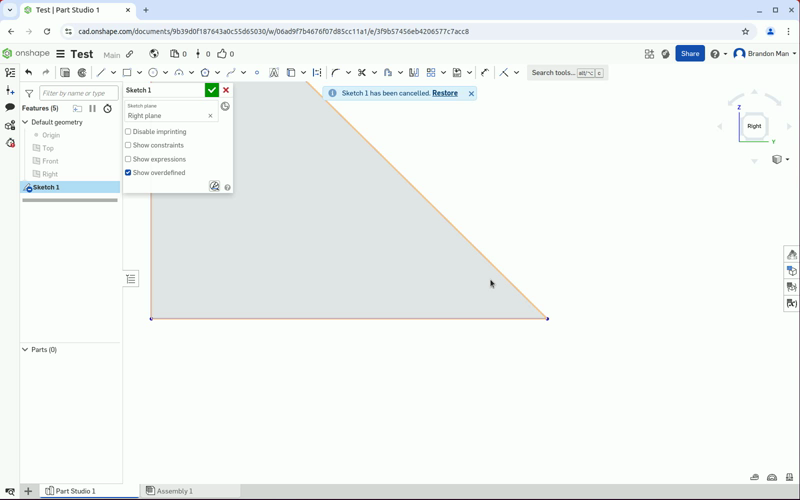
click(490, 279)
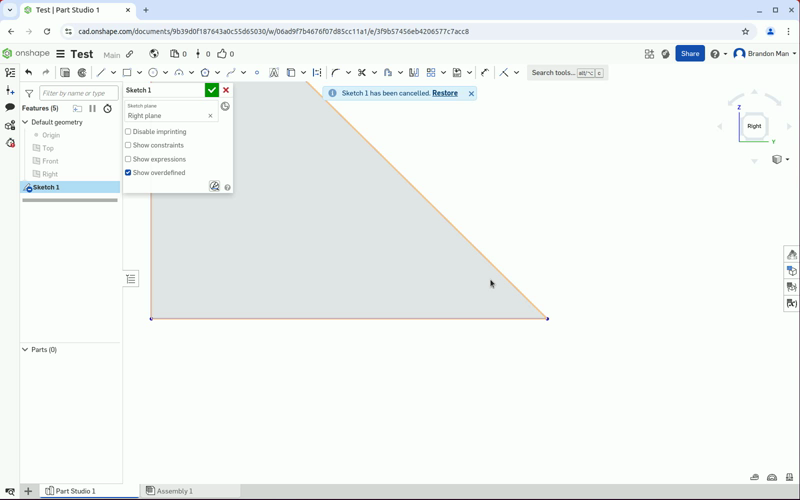
scroll(-6)
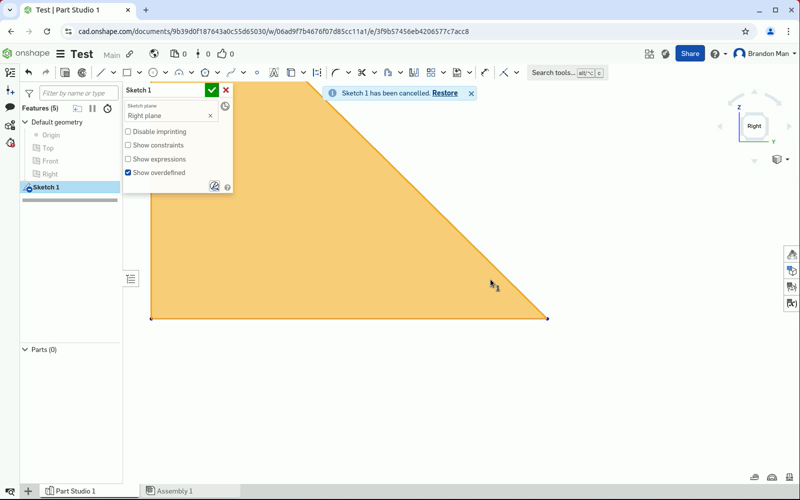
scroll(-6)
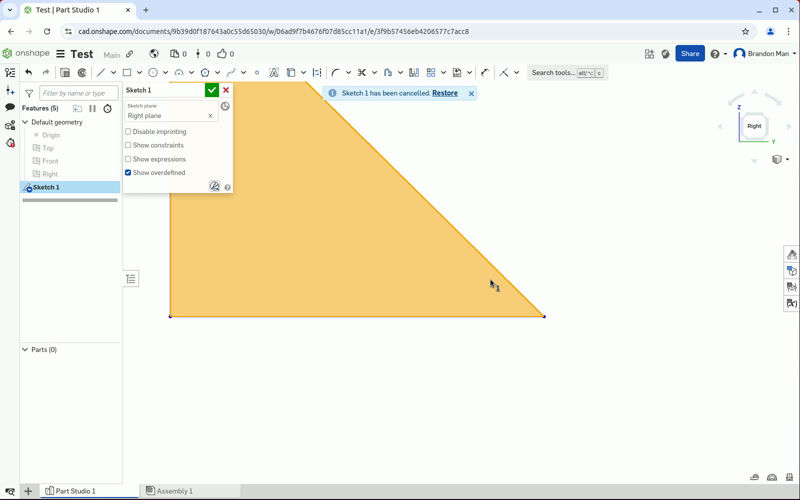
scroll(-6)
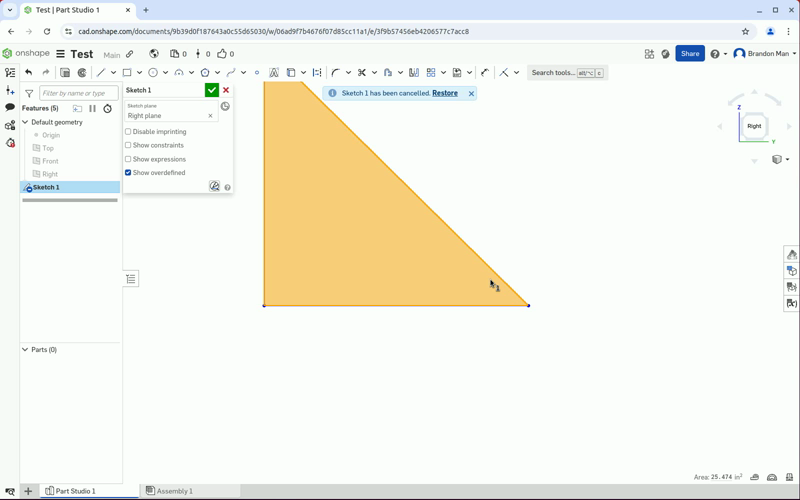
scroll(-6)
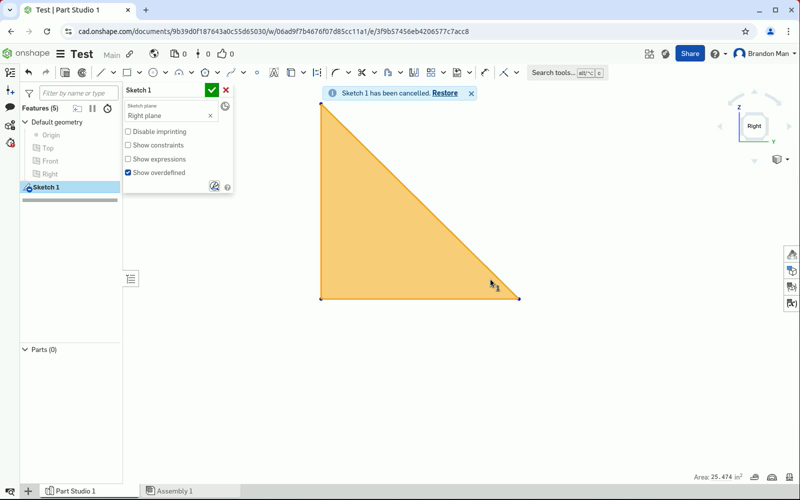
scroll(-6)
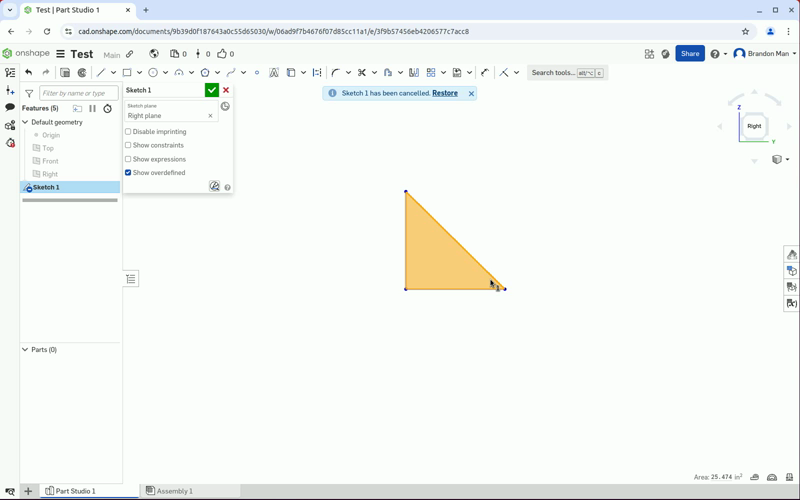
scroll(-6)
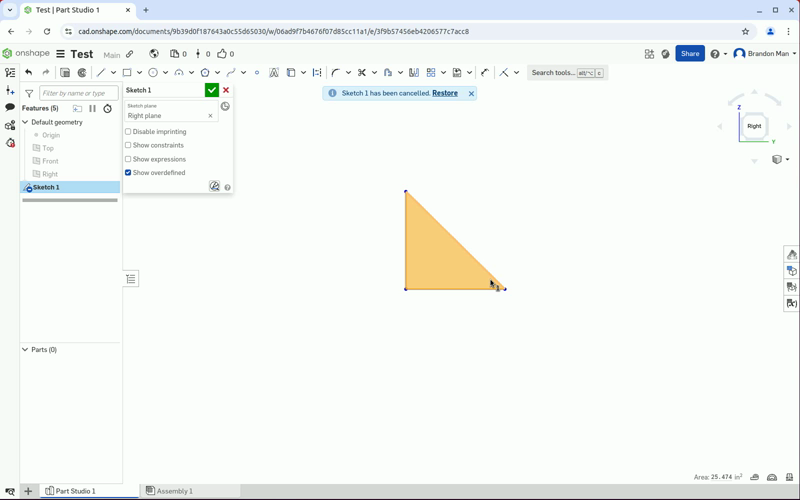
scroll(-6)
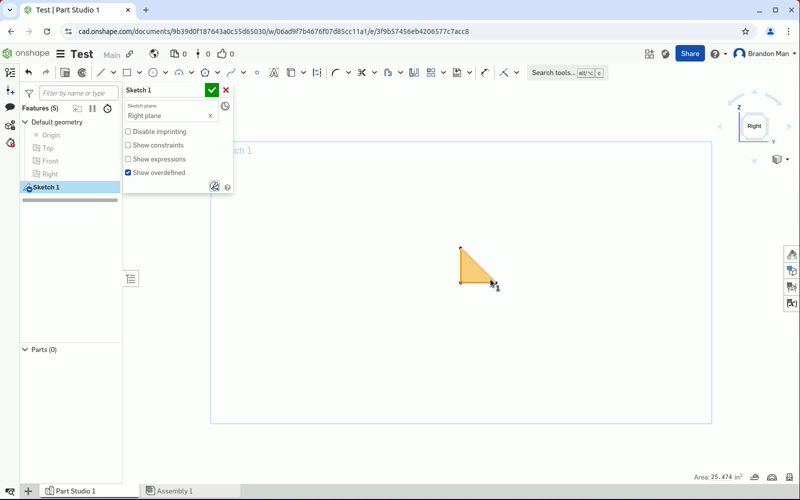
mouse_move(73, 352)
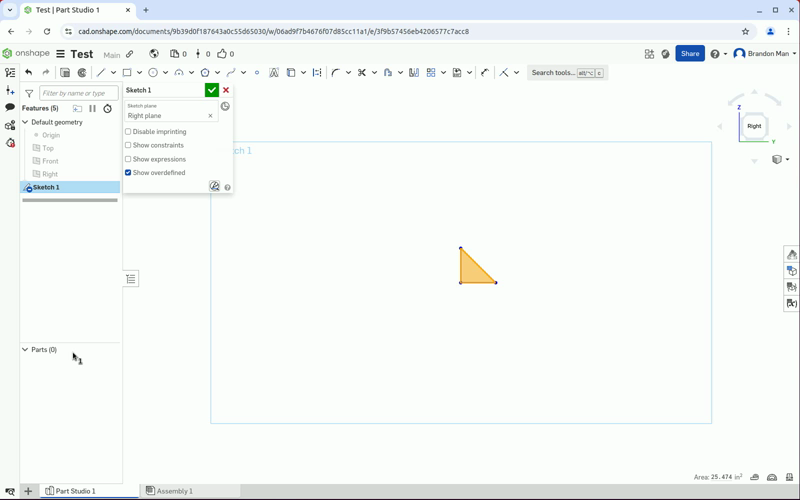
key(shift+y)
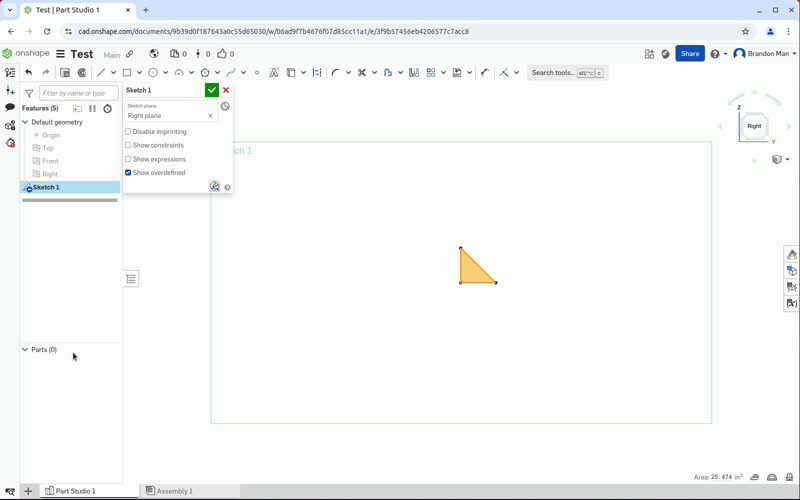
key(shift+e)
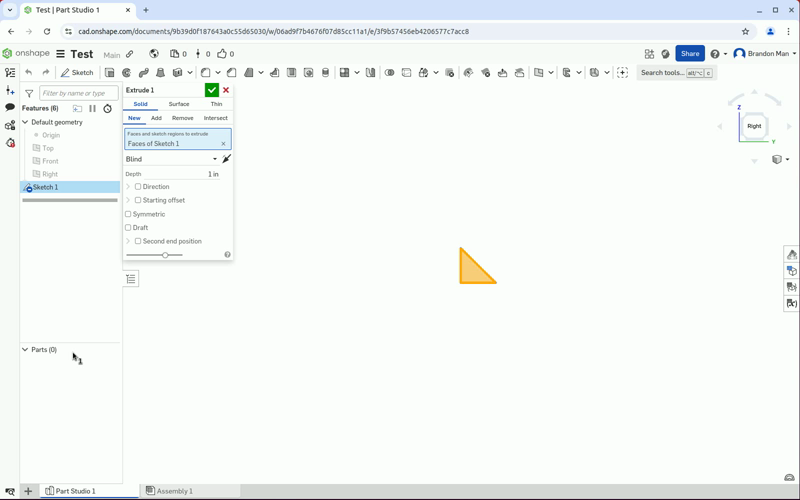
mouse_move(143, 106)
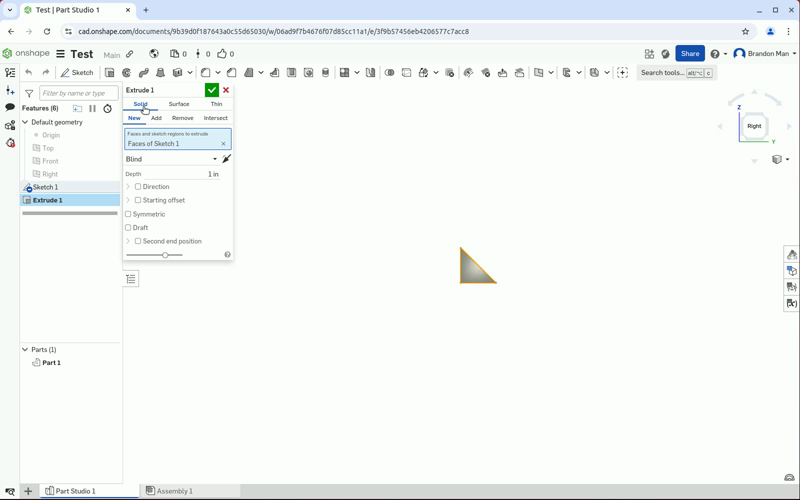
click(143, 106)
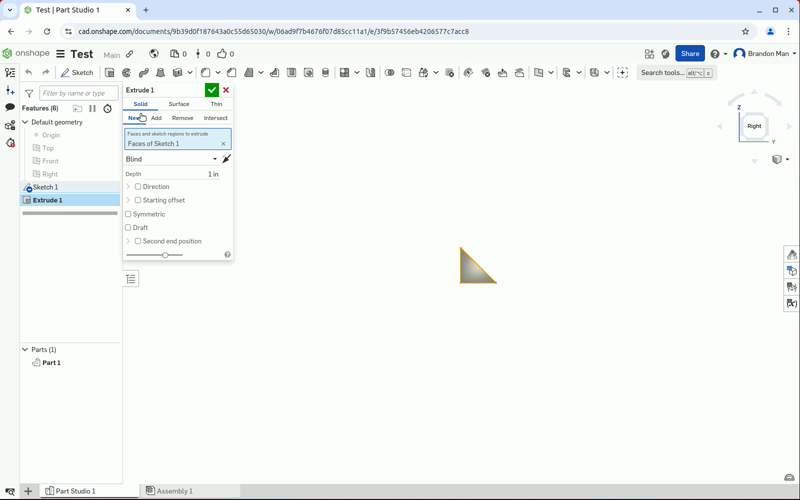
mouse_move(137, 120)
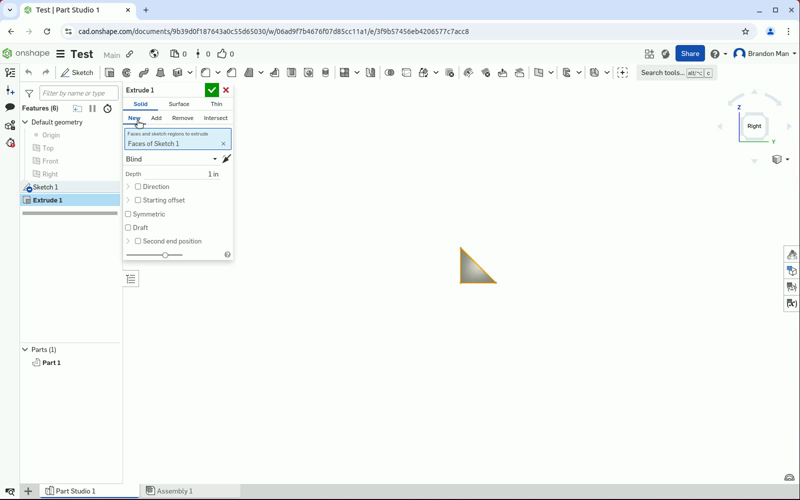
click(137, 120)
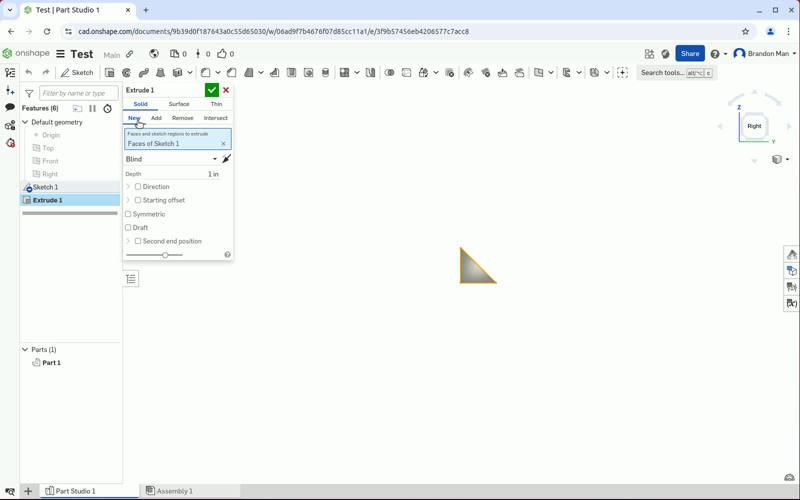
key(tab, 4)
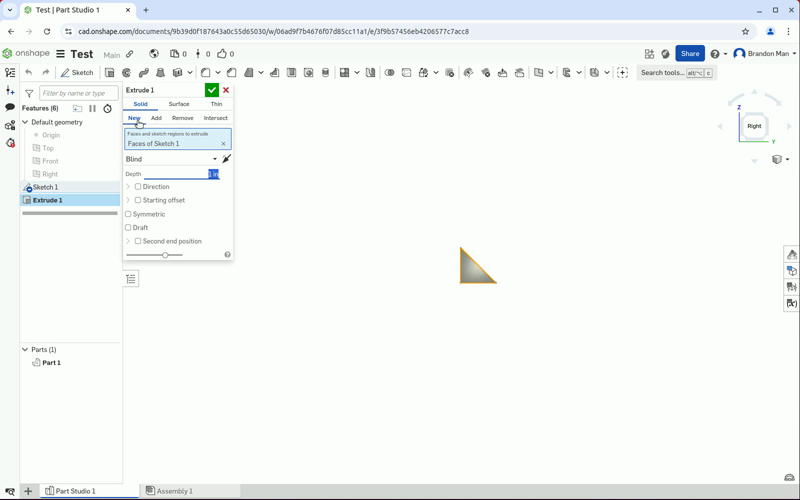
text(21.182)
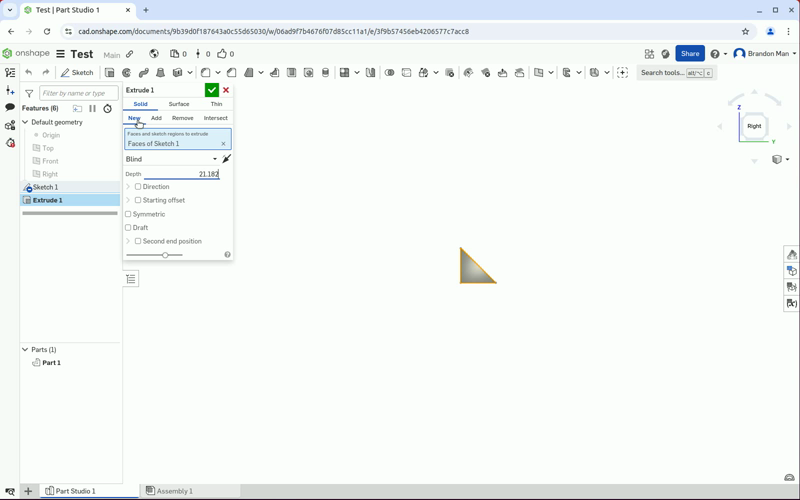
key(tab, 3)
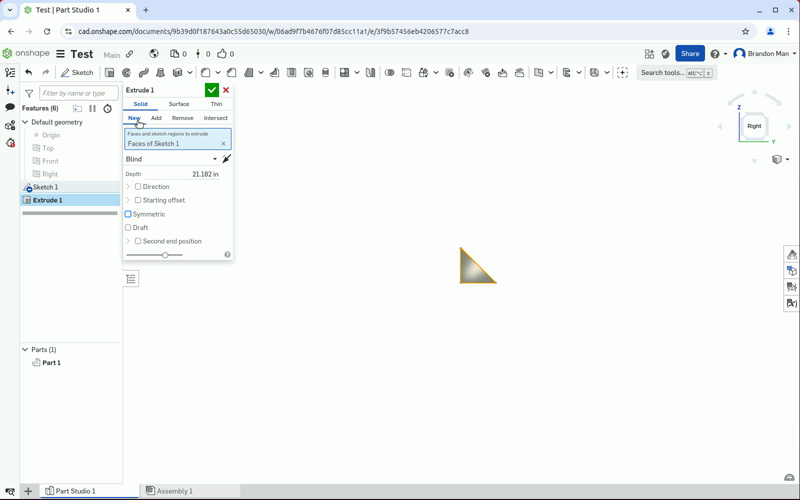
key(space)
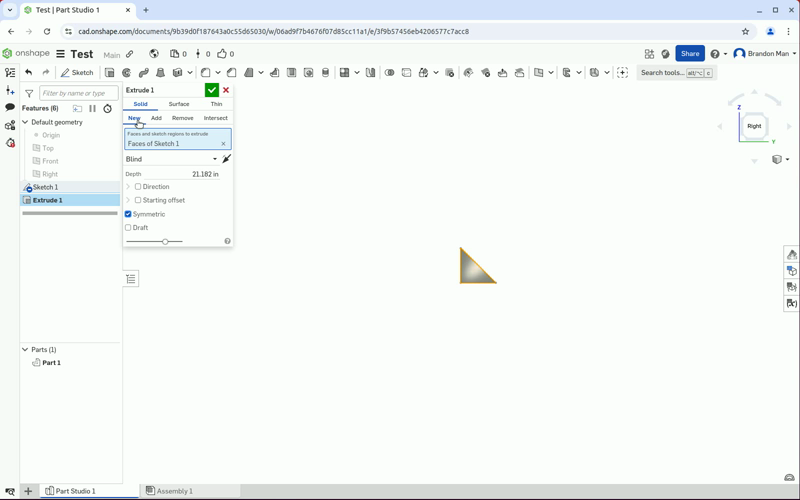
key(enter)
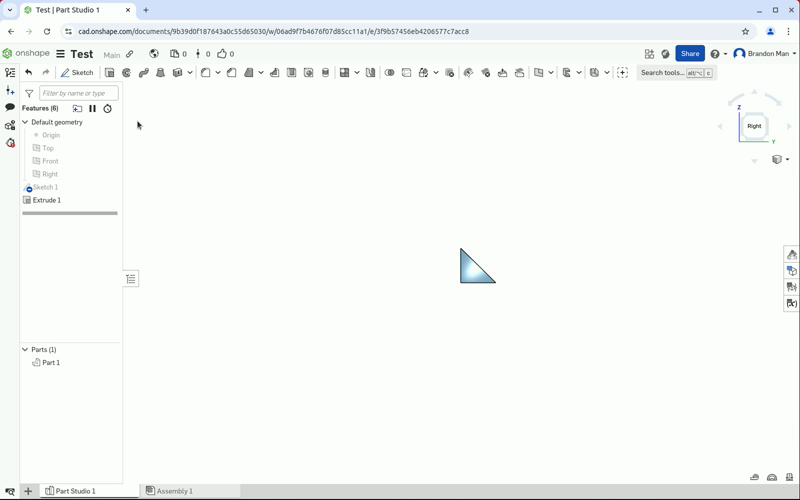
key(shift+h)
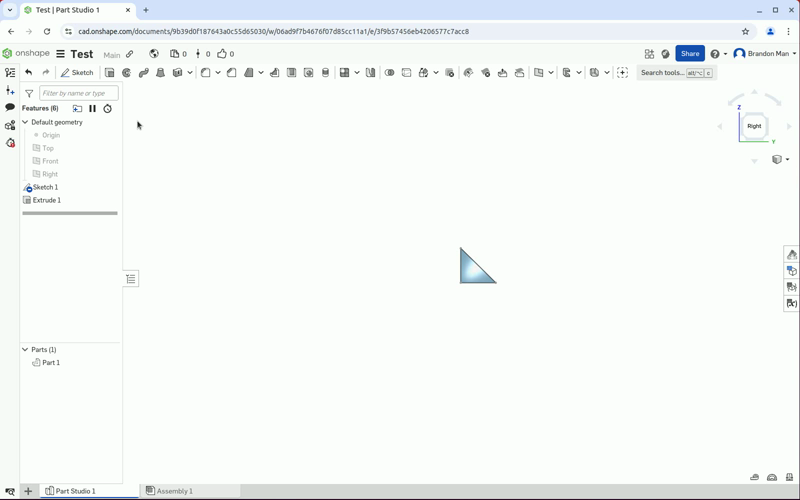
key(shift+h)
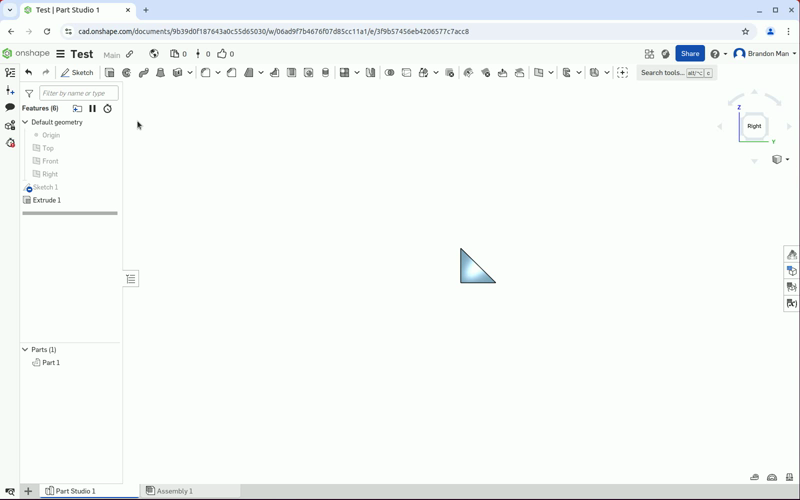
mouse_move(73, 189)
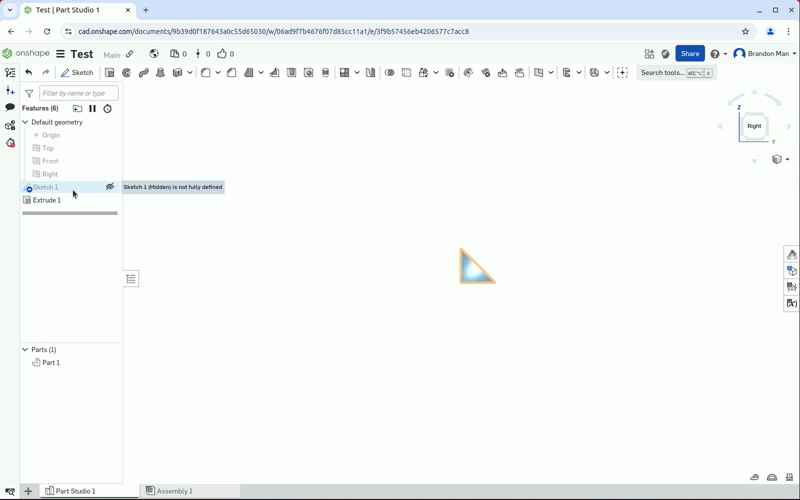
click(73, 189)
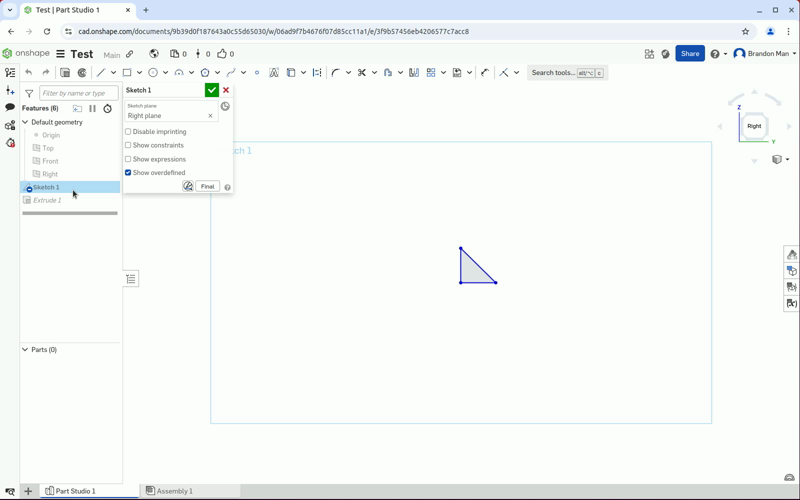
mouse_move(229, 92)
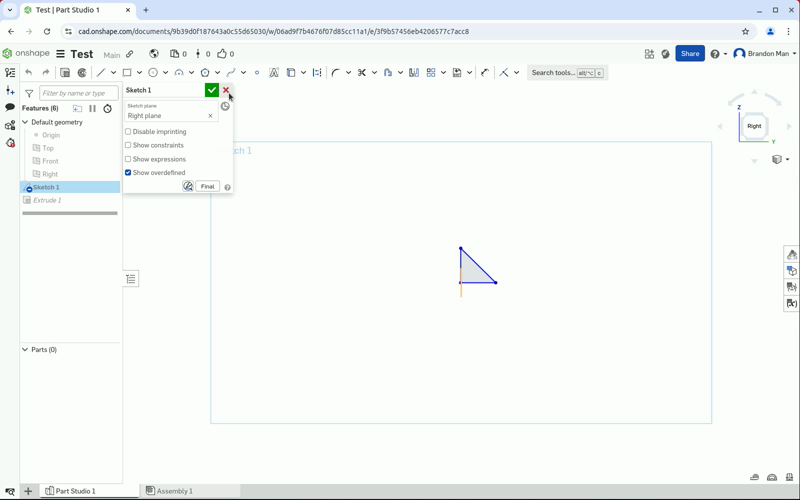
click(229, 92)
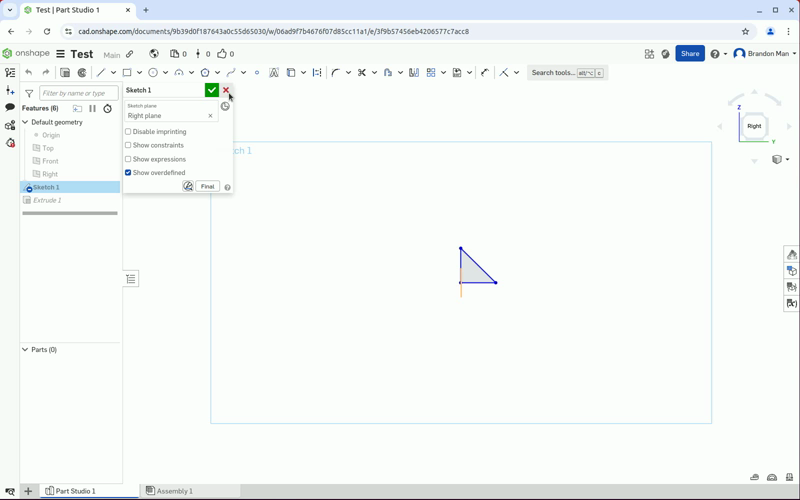
key(shift+s)
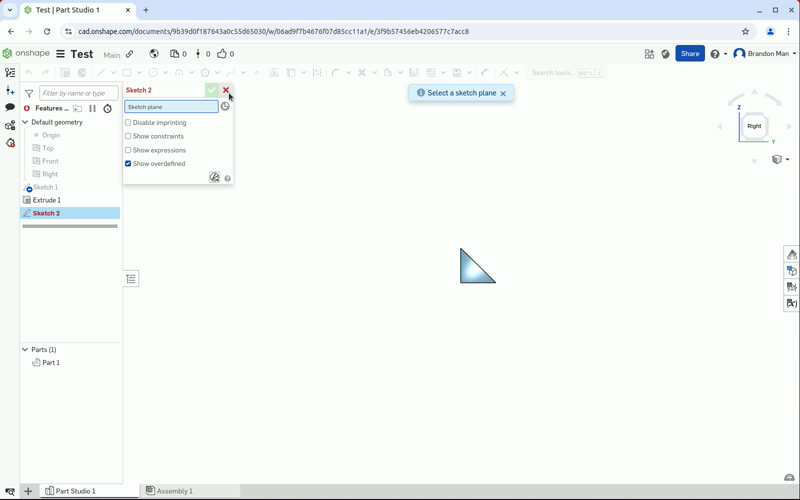
mouse_move(73, 176)
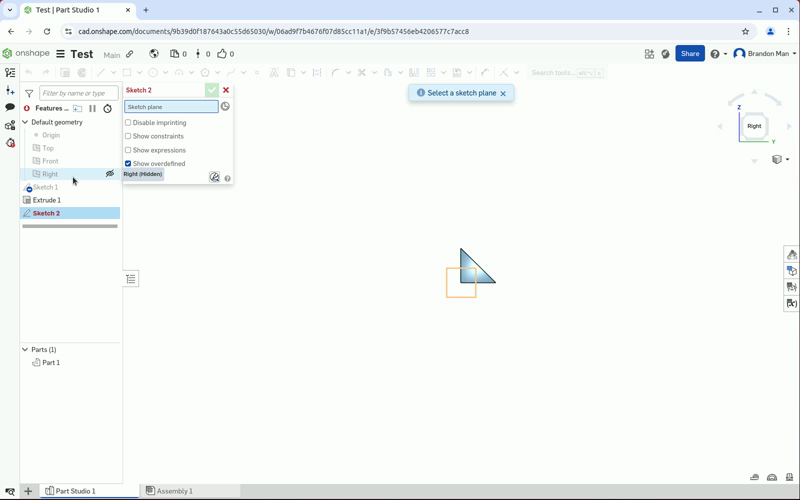
click(73, 176)
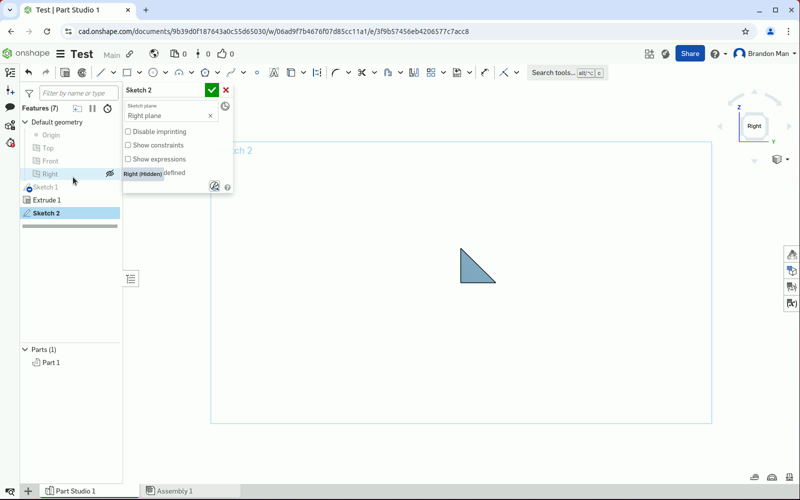
mouse_move(73, 352)
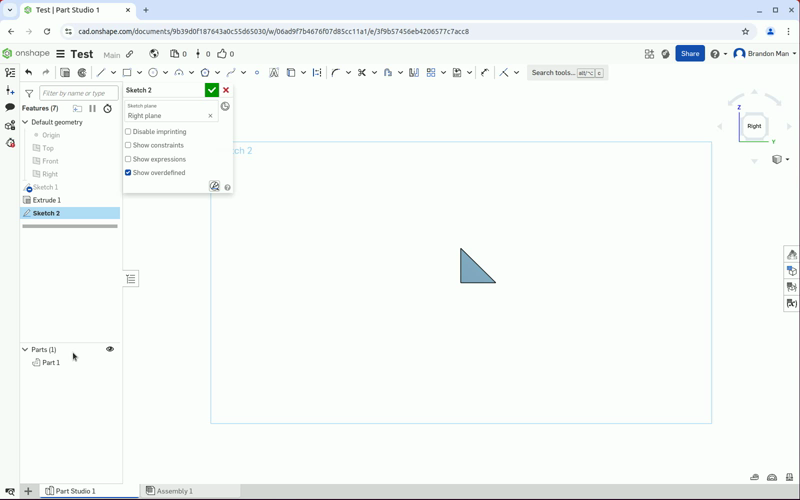
key(y)
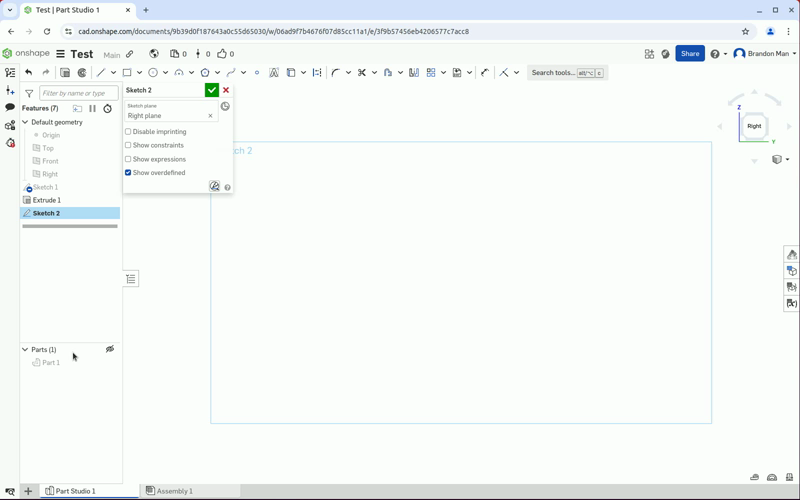
key(l)
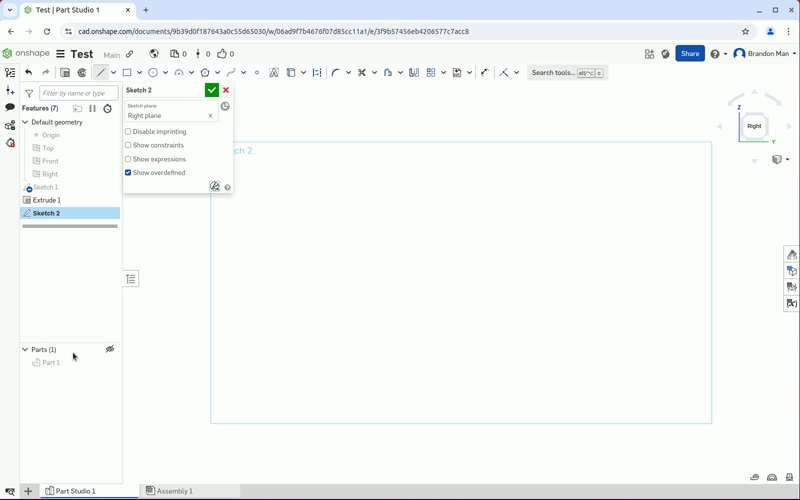
key_down(shift)
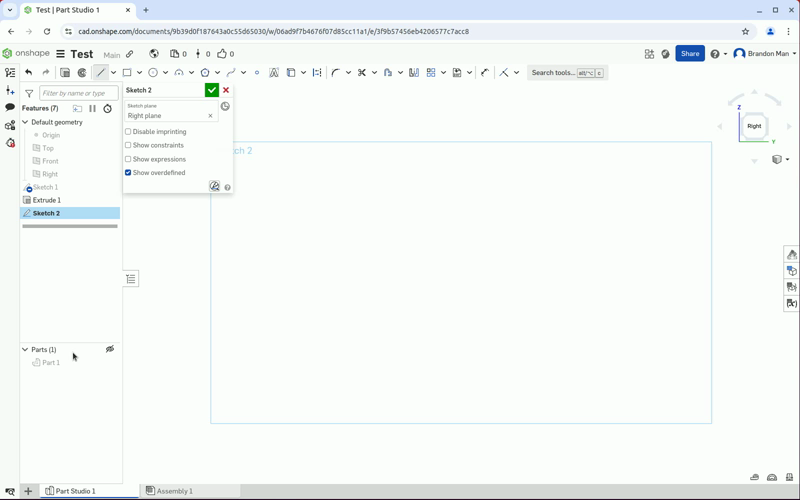
mouse_move(398, 186)
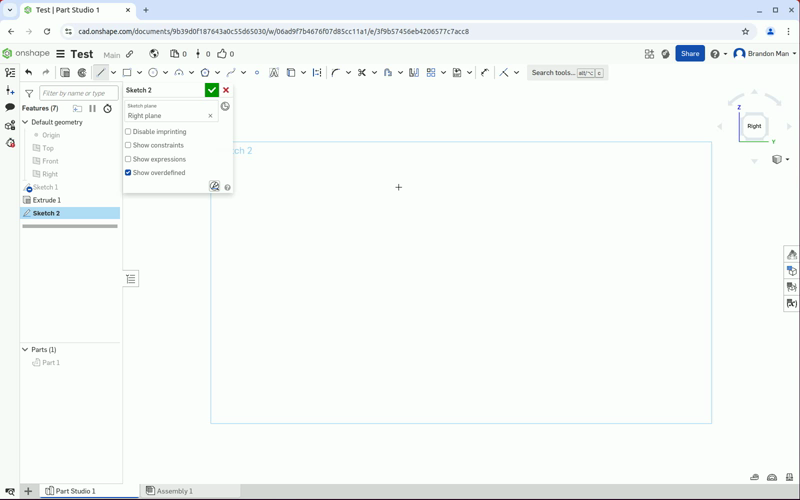
click(398, 186)
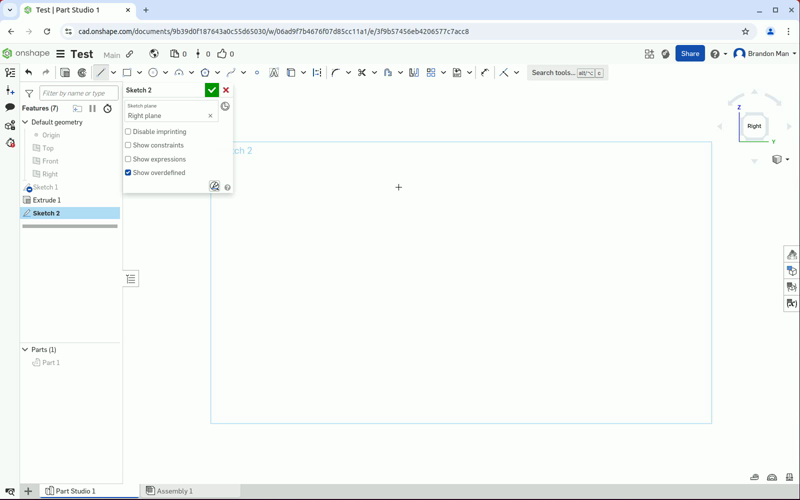
key_up(shift)
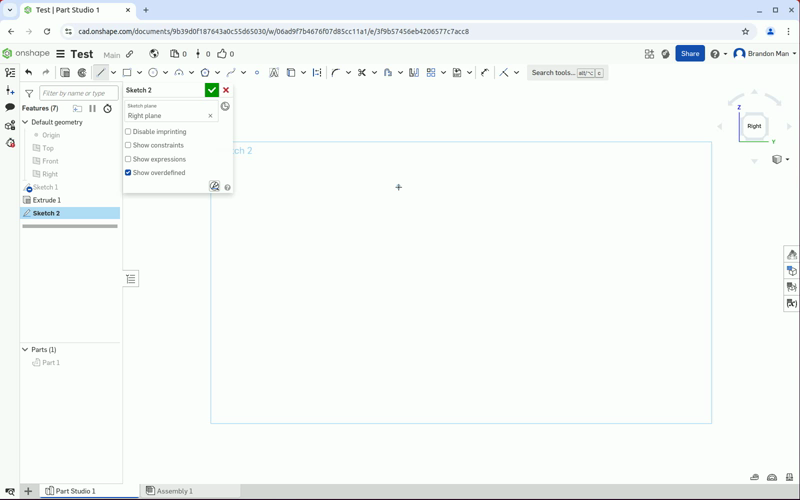
key_down(shift)
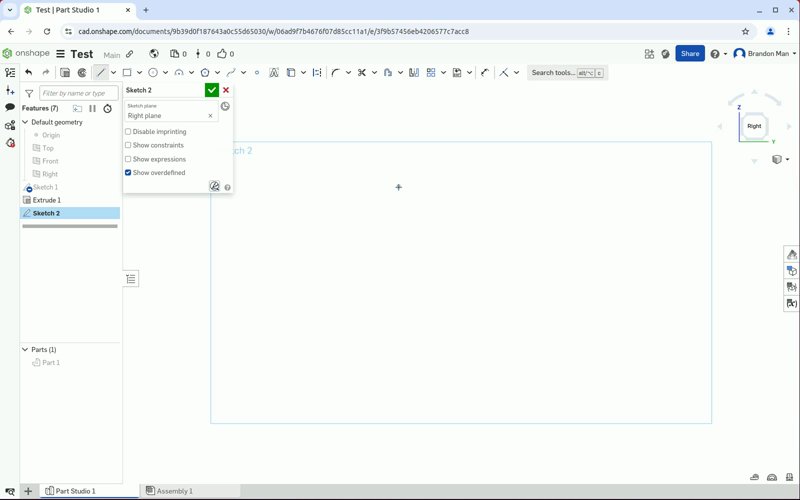
mouse_move(495, 283)
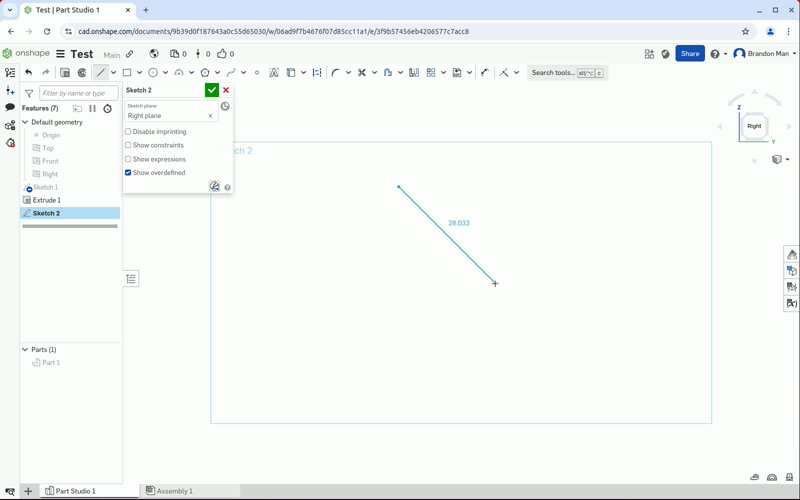
click(495, 283)
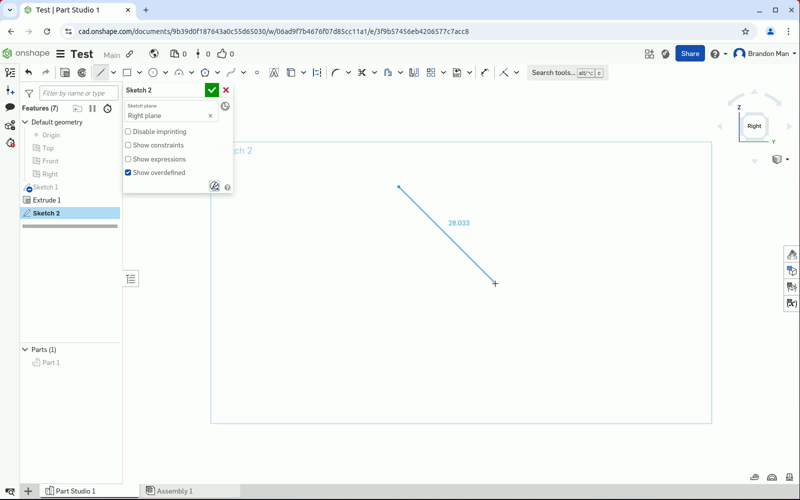
key_up(shift)
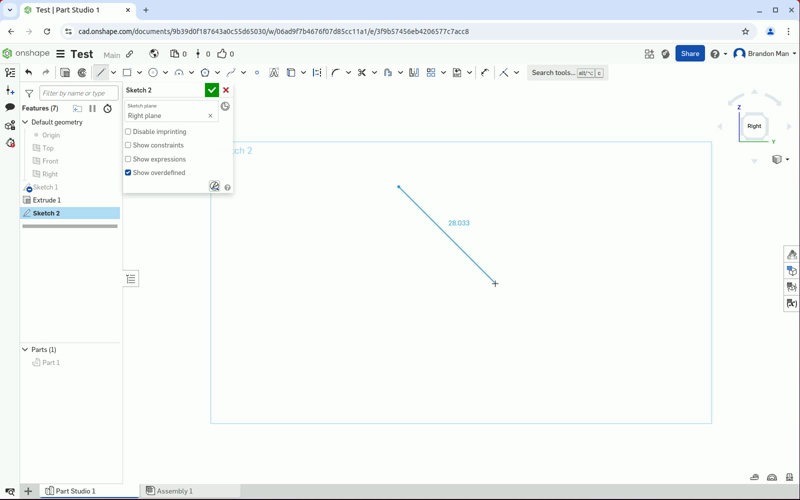
key_down(shift)
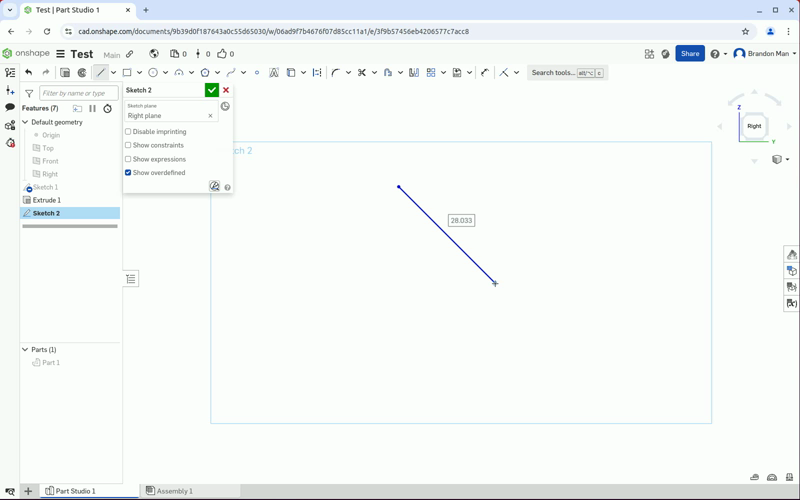
mouse_move(525, 283)
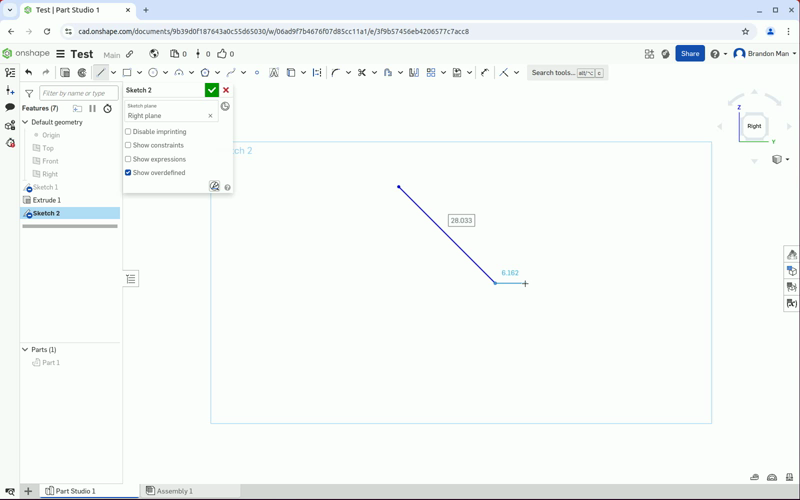
mouse_move(497, 280)
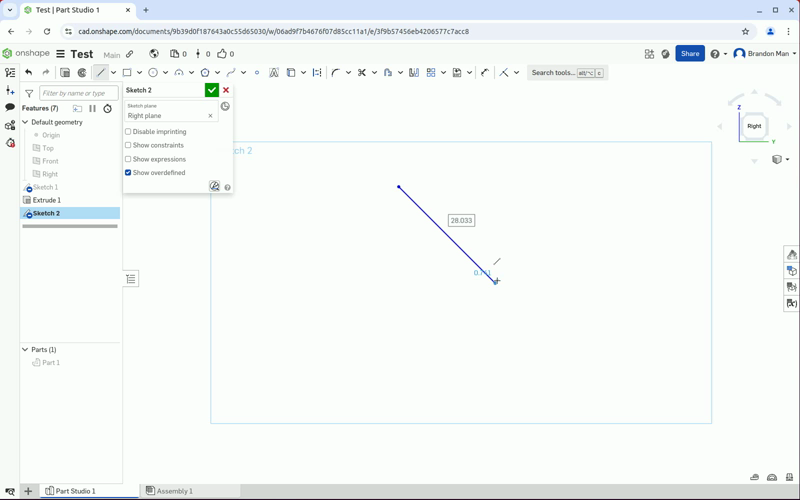
scroll(6)
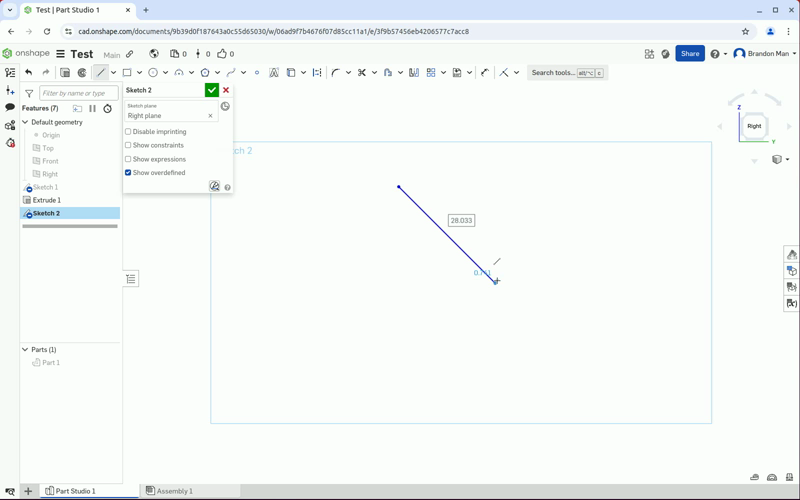
scroll(6)
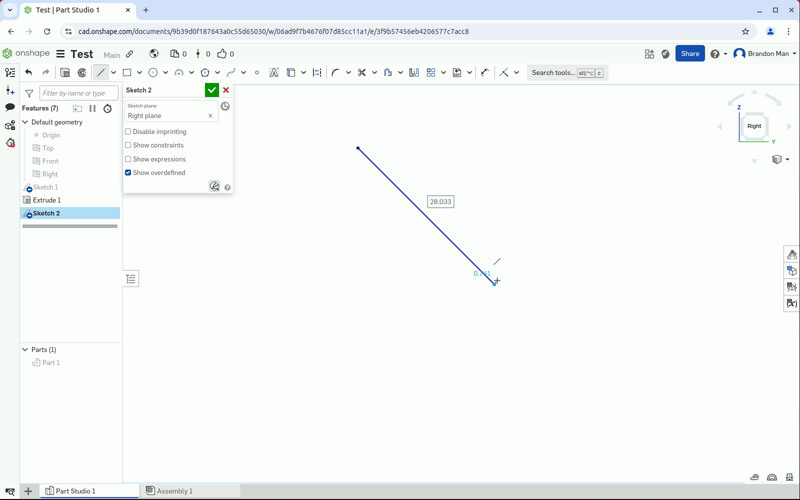
scroll(6)
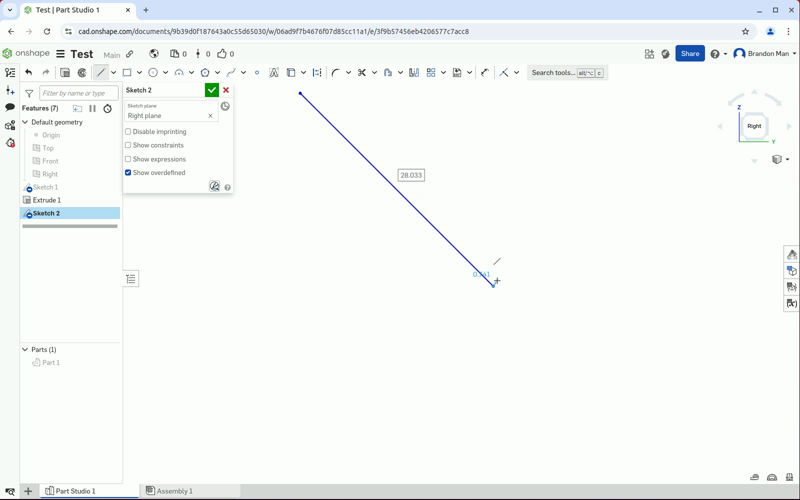
scroll(6)
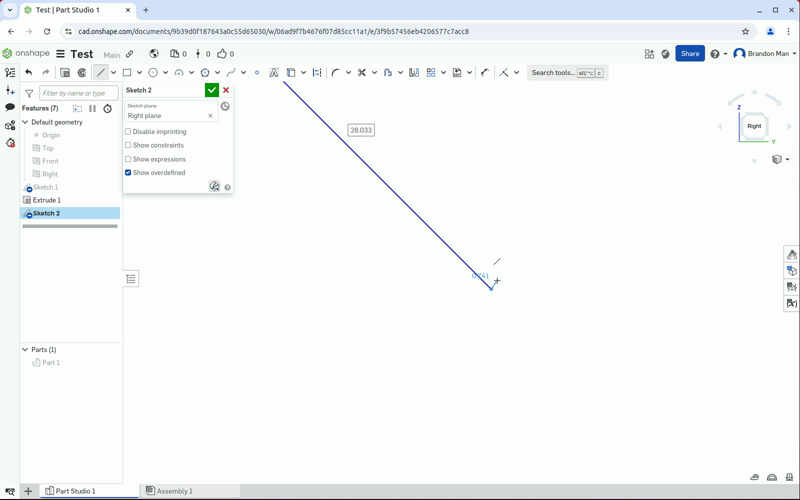
scroll(6)
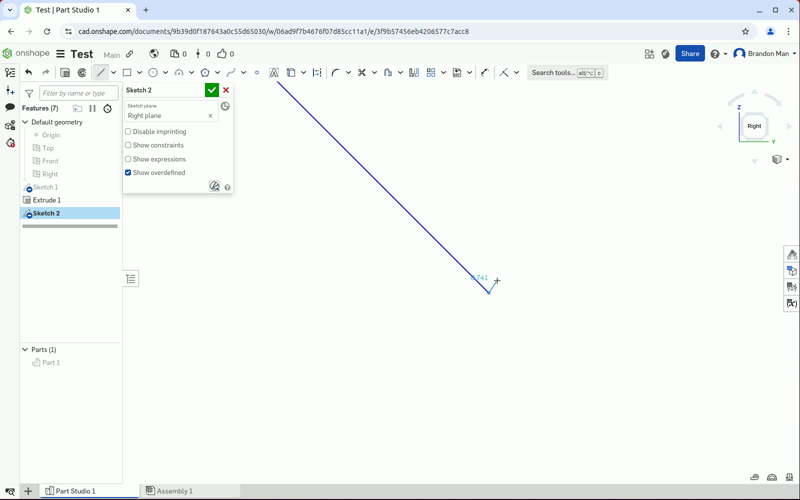
scroll(6)
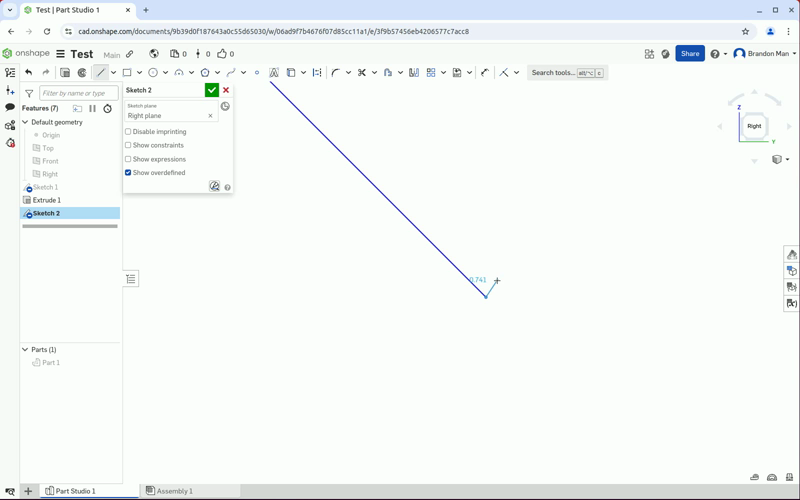
scroll(6)
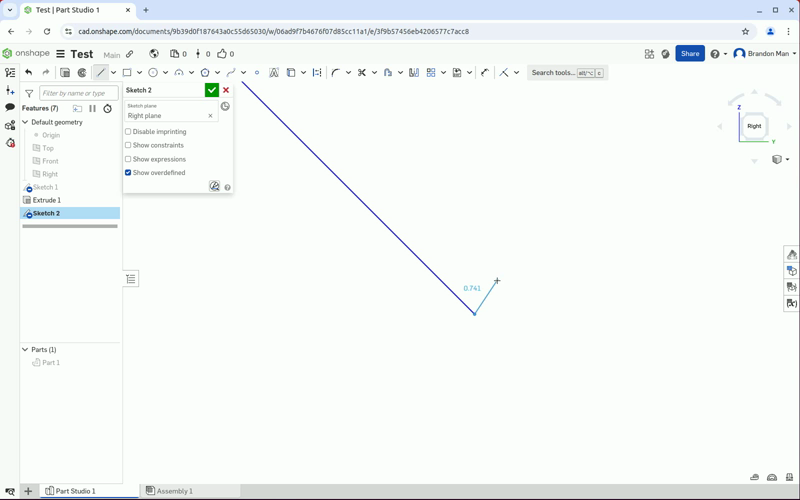
click(497, 280)
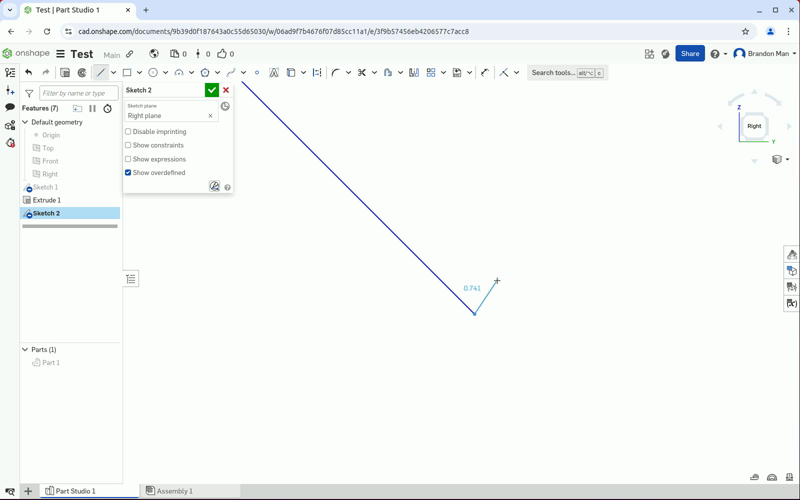
scroll(-6)
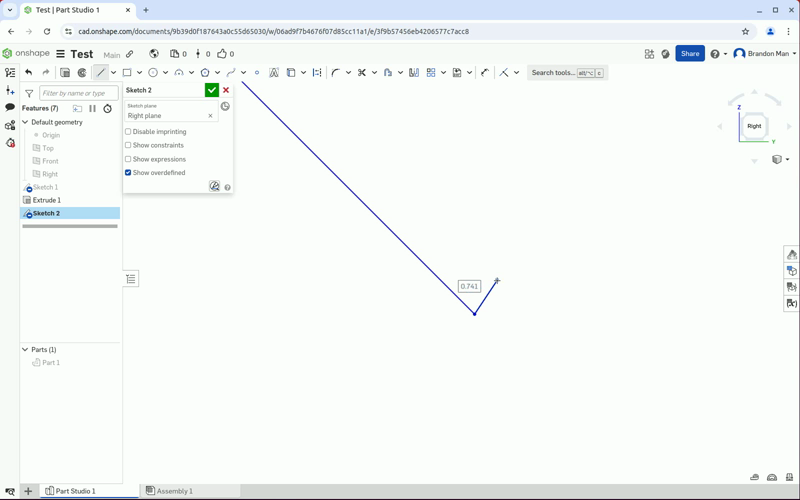
scroll(-6)
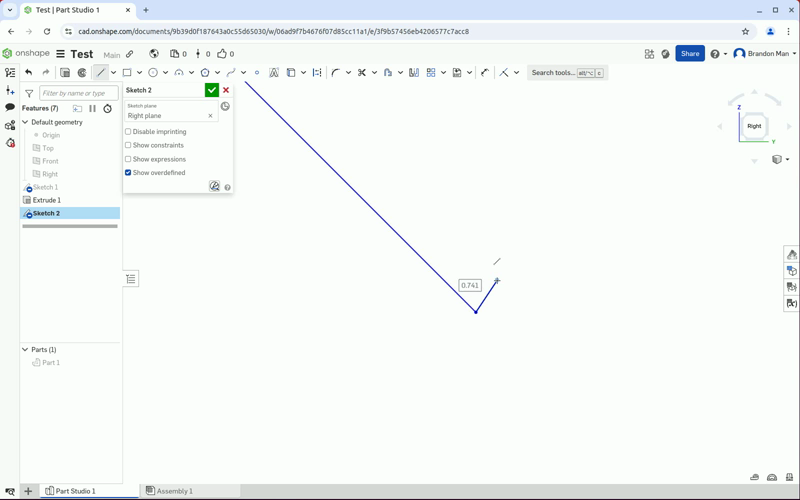
scroll(-6)
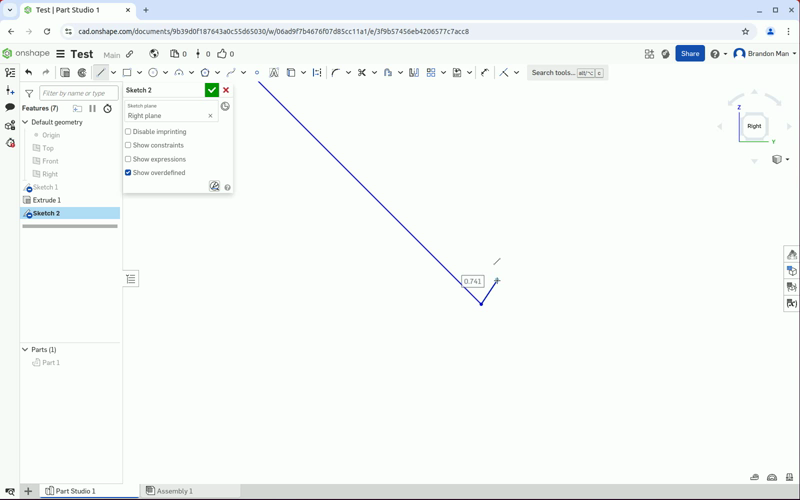
scroll(-6)
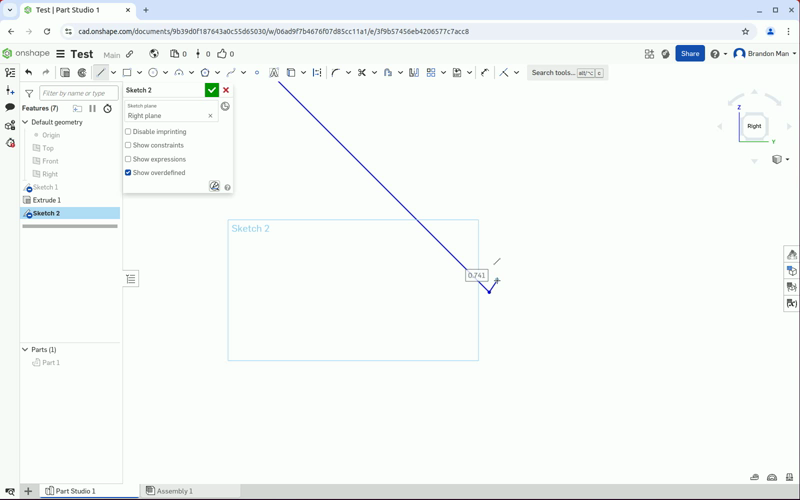
scroll(-6)
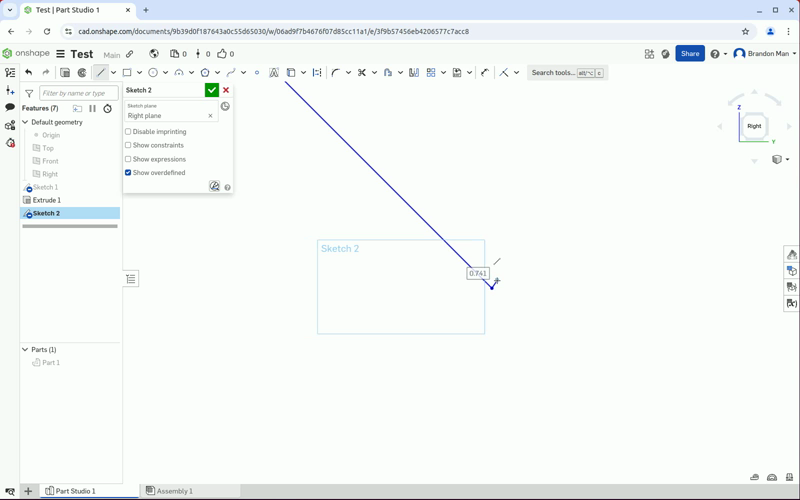
scroll(-6)
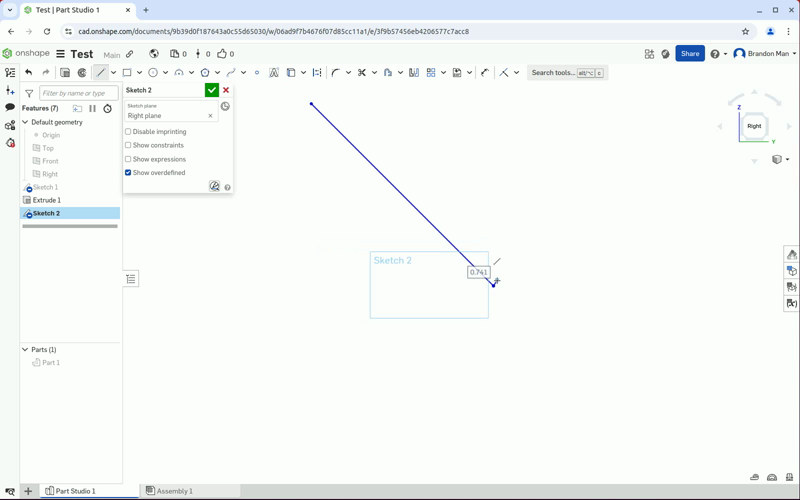
scroll(-6)
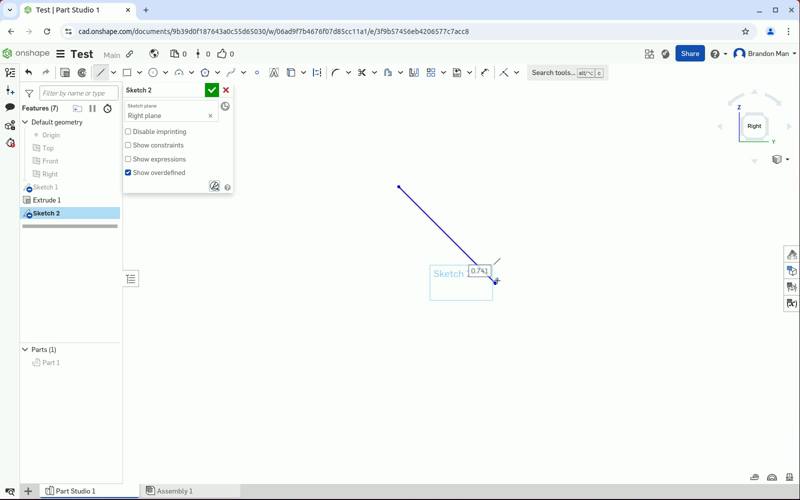
key_up(shift)
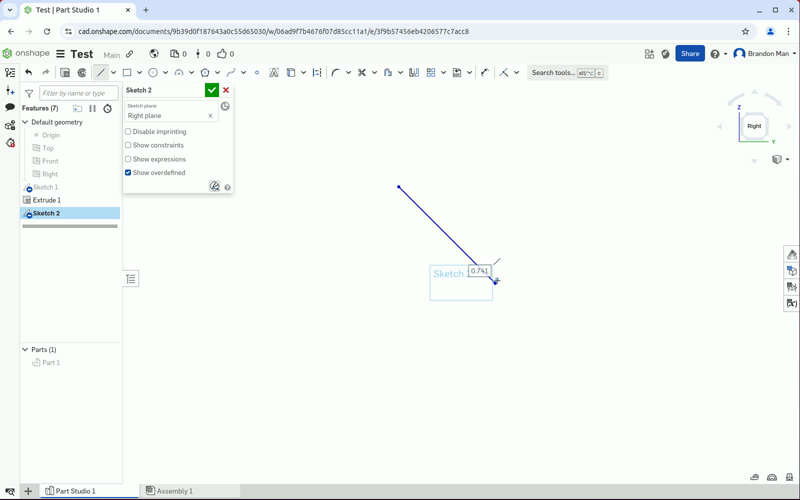
key_down(shift)
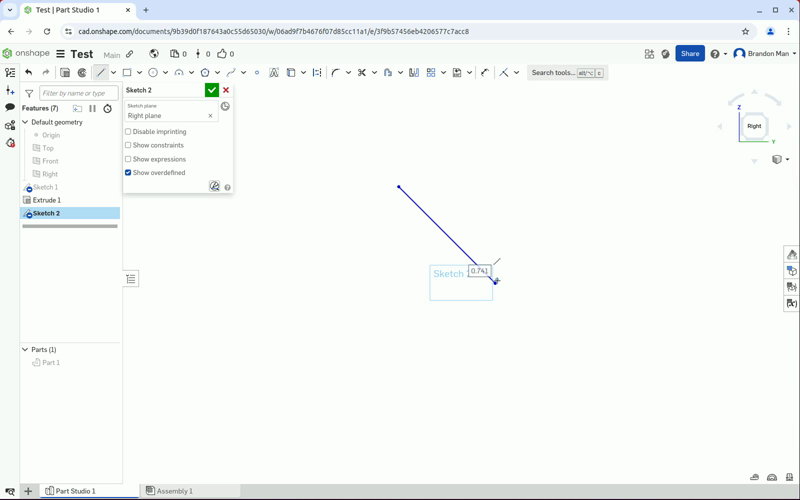
mouse_move(400, 184)
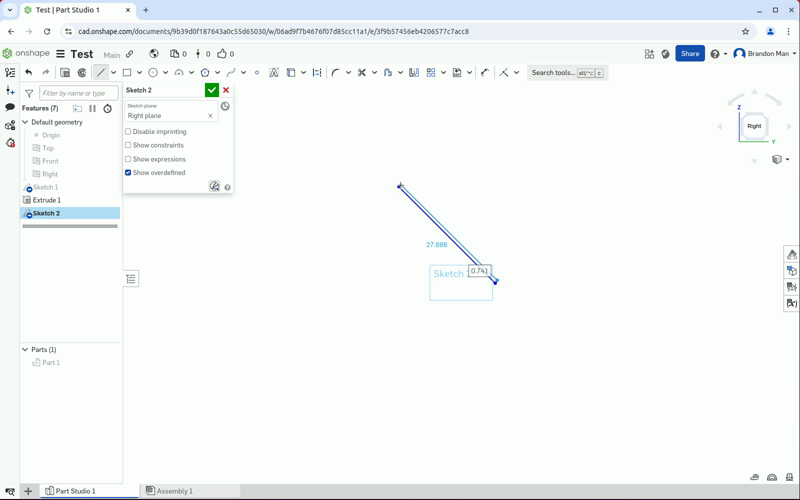
scroll(6)
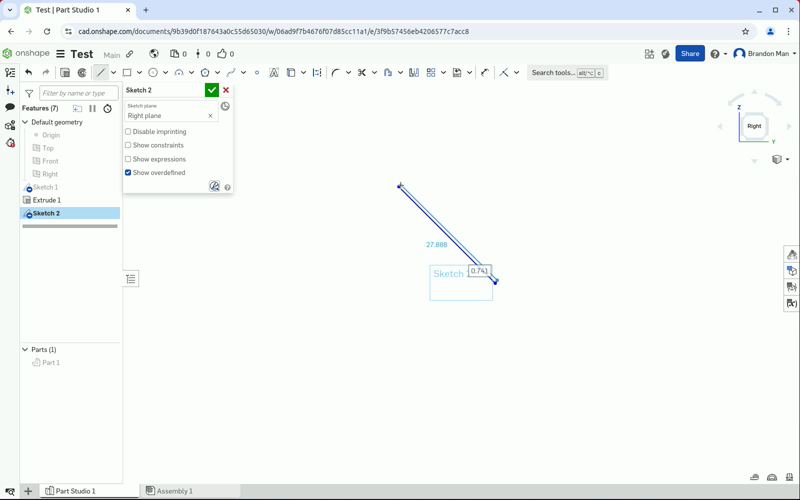
scroll(6)
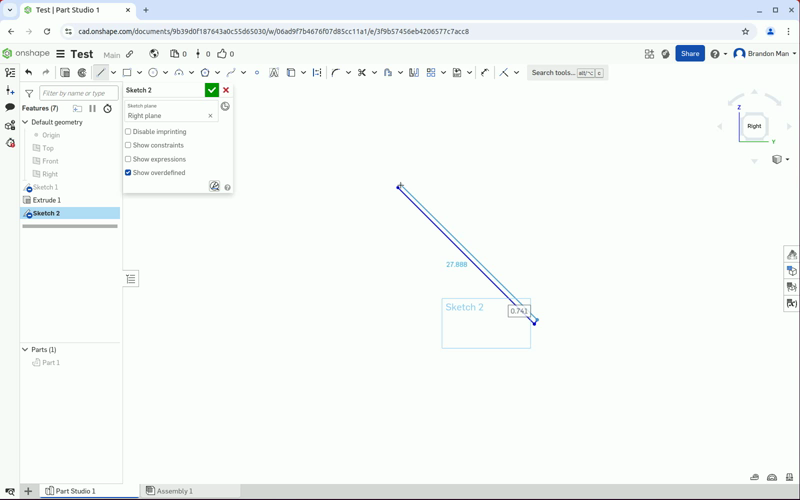
scroll(6)
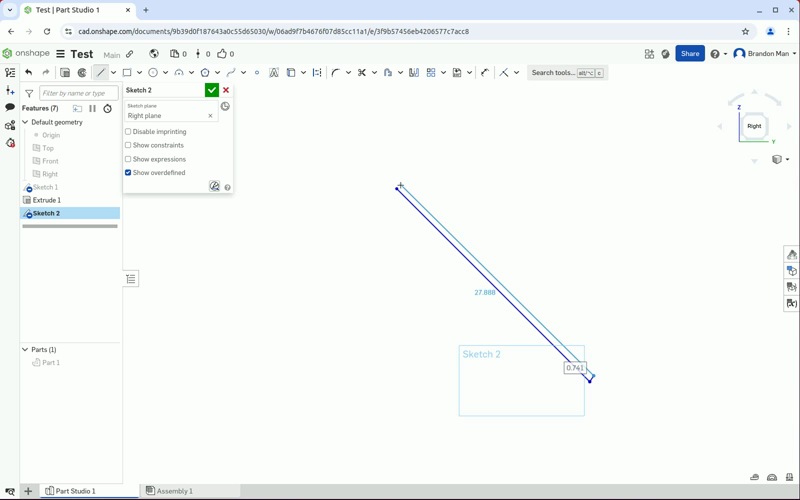
scroll(6)
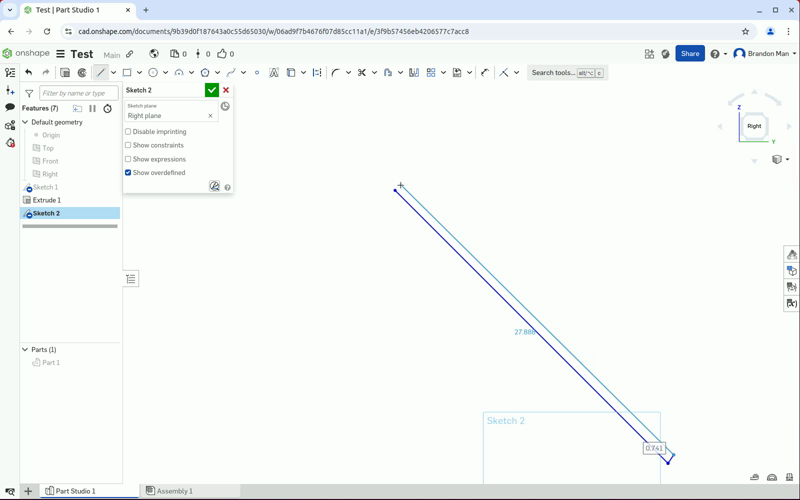
scroll(6)
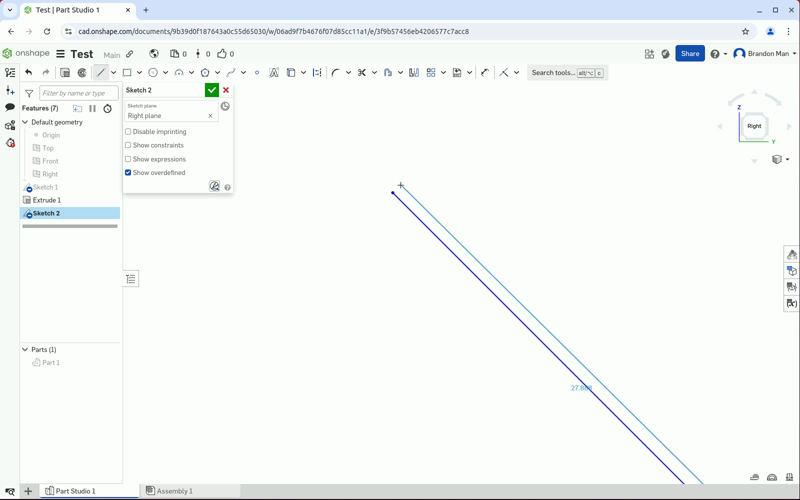
scroll(6)
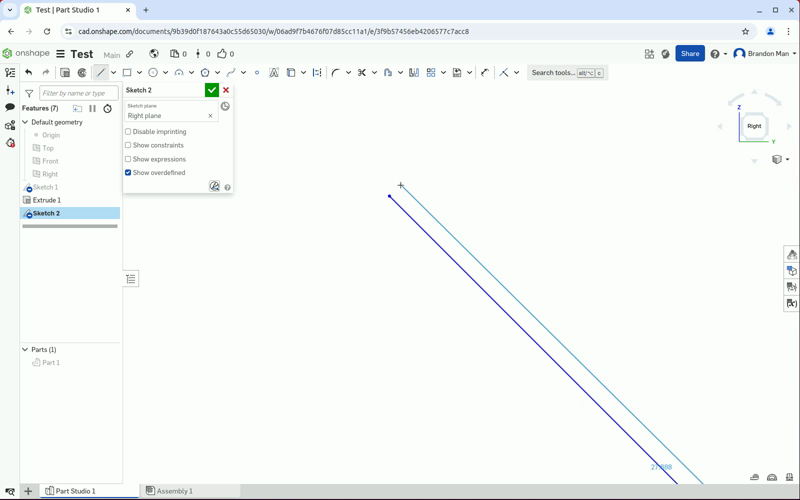
scroll(6)
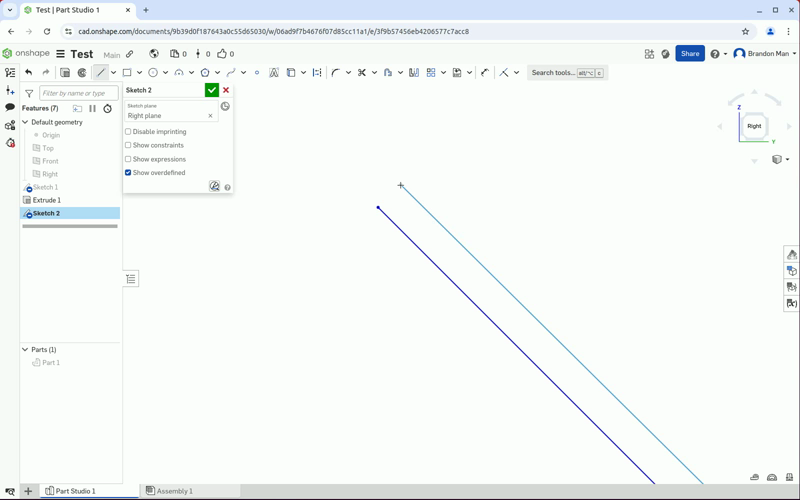
click(400, 184)
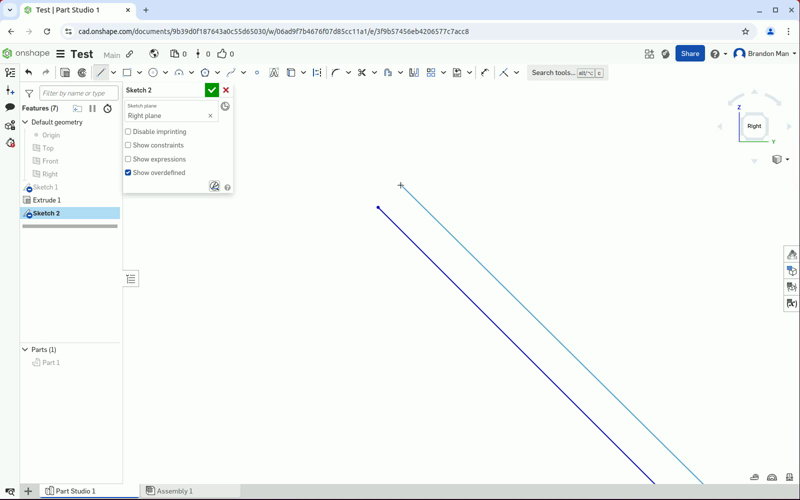
scroll(-6)
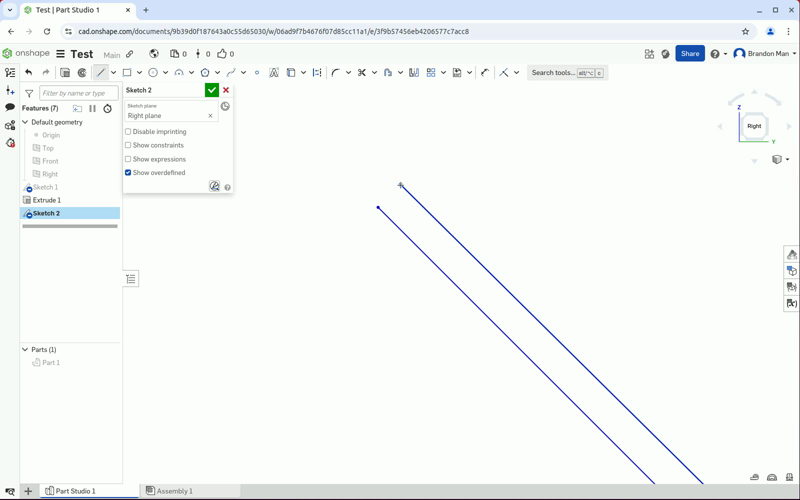
scroll(-6)
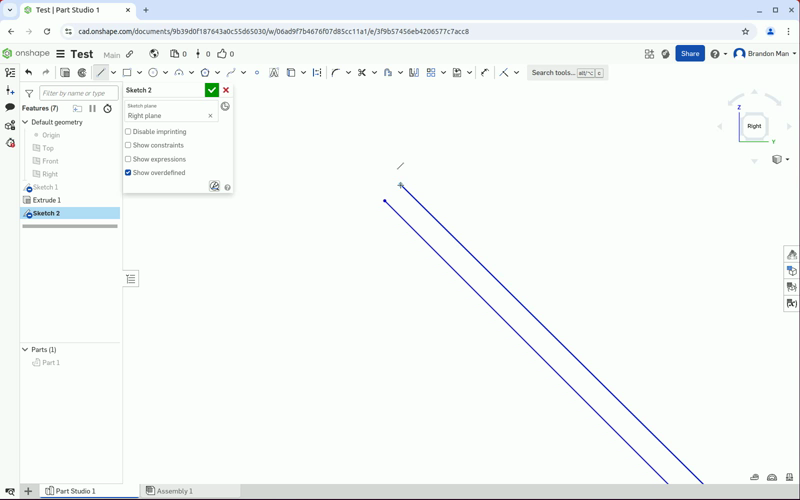
scroll(-6)
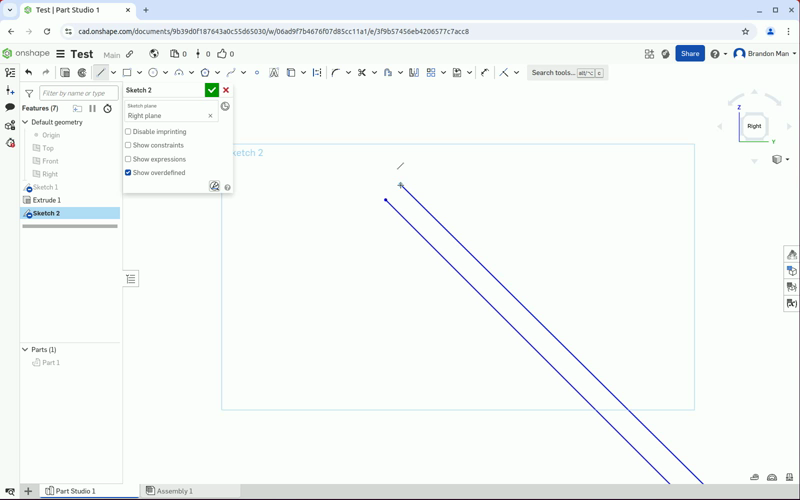
scroll(-6)
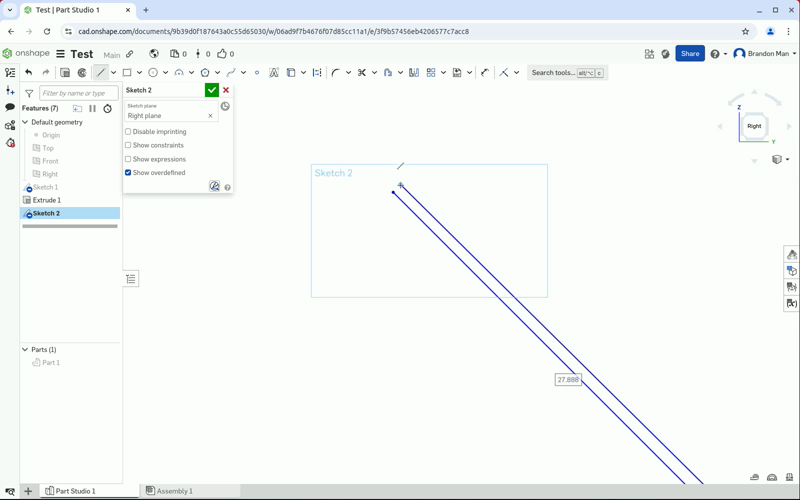
scroll(-6)
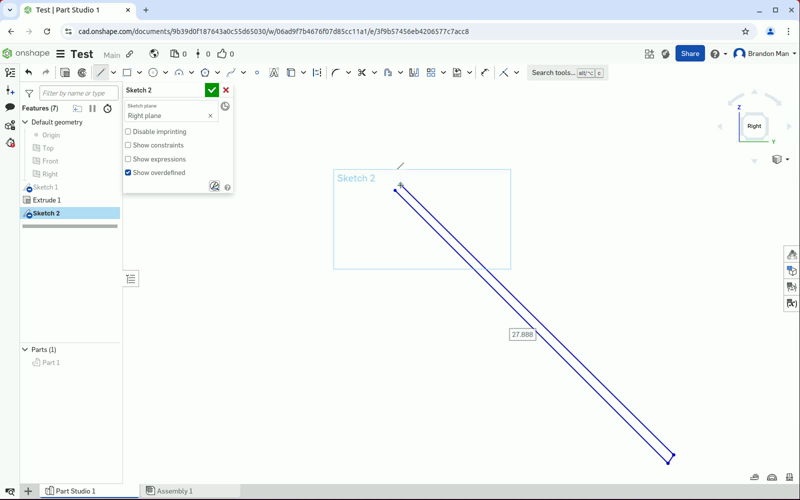
scroll(-6)
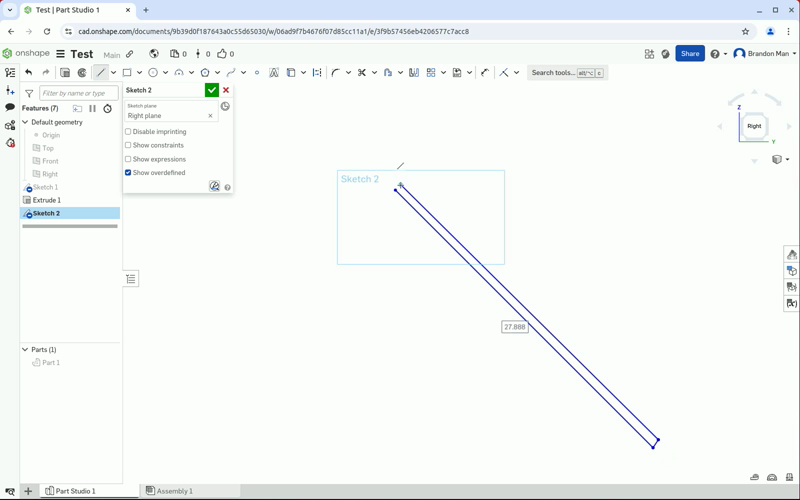
scroll(-6)
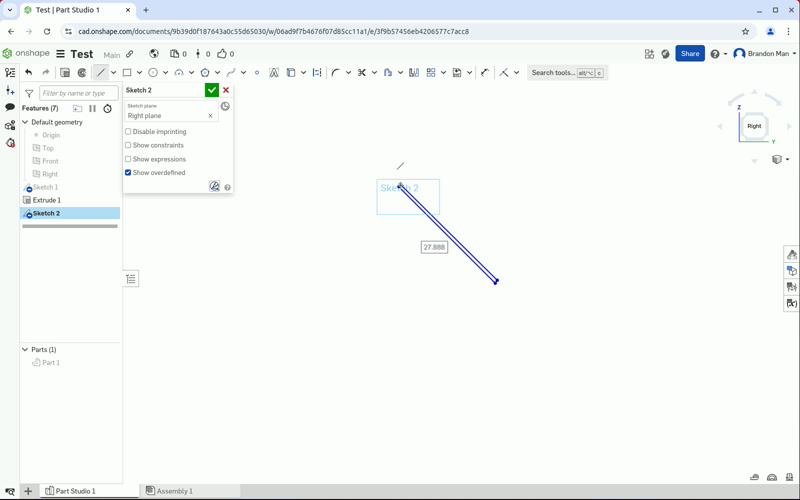
key_up(shift)
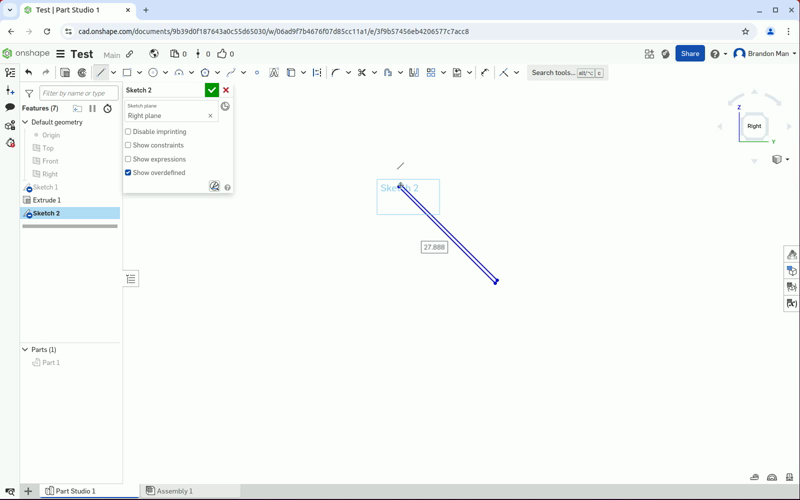
mouse_move(430, 184)
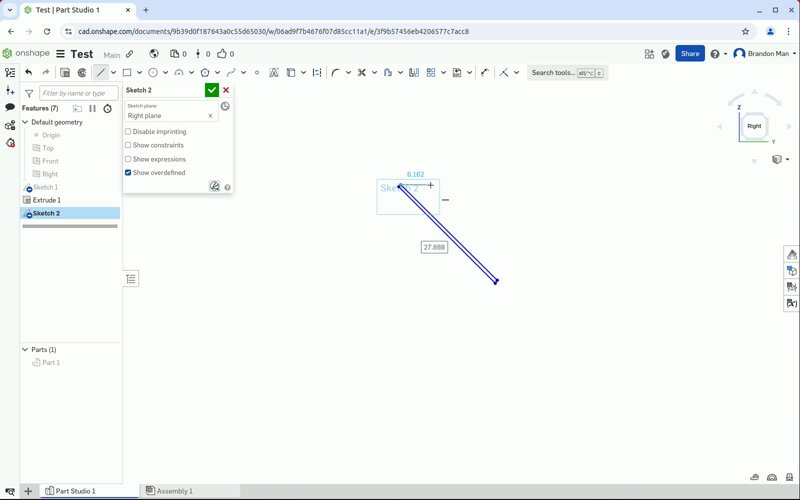
key_down(shift)
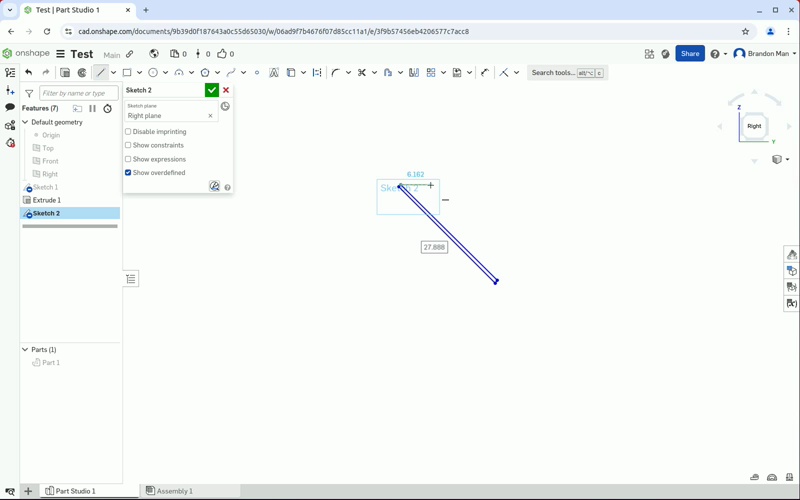
mouse_move(398, 186)
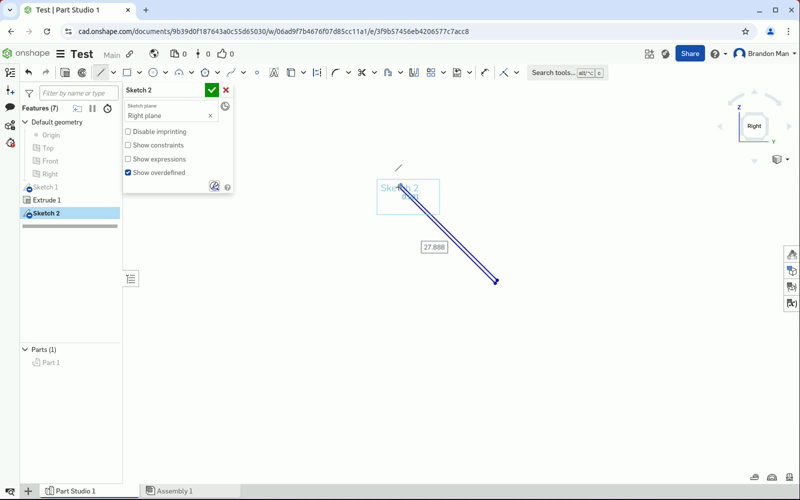
scroll(6)
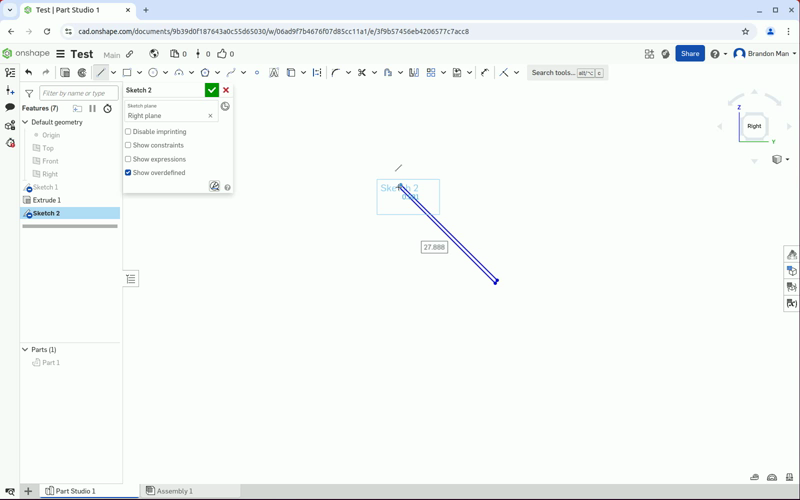
scroll(6)
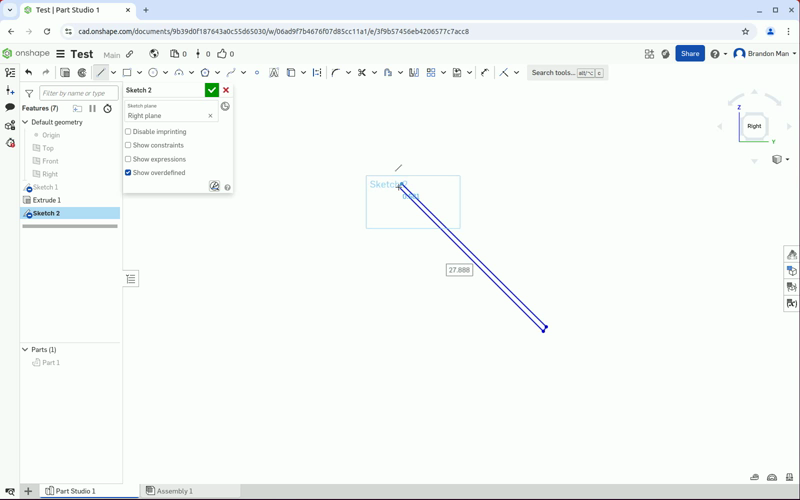
scroll(6)
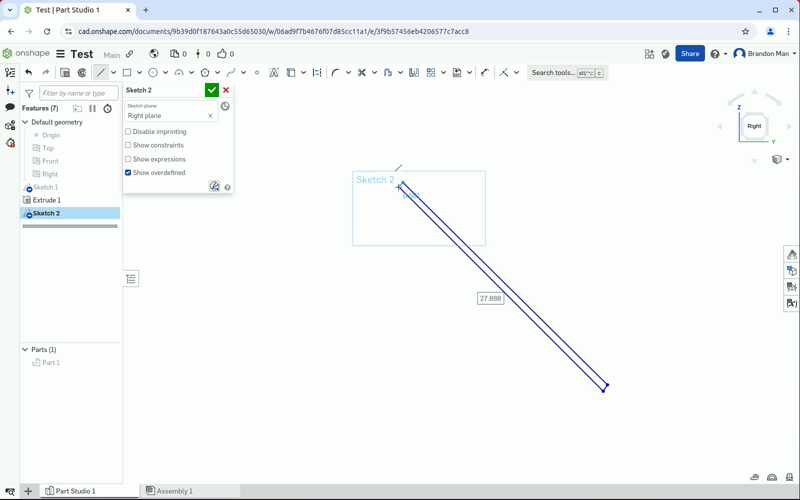
scroll(6)
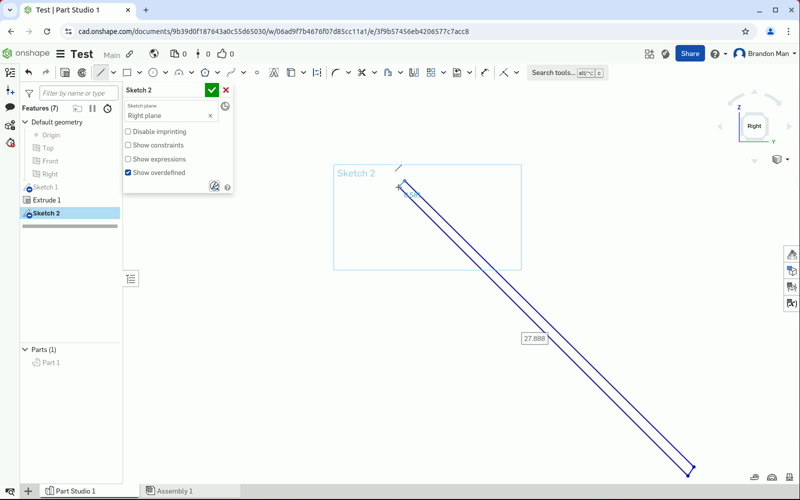
scroll(6)
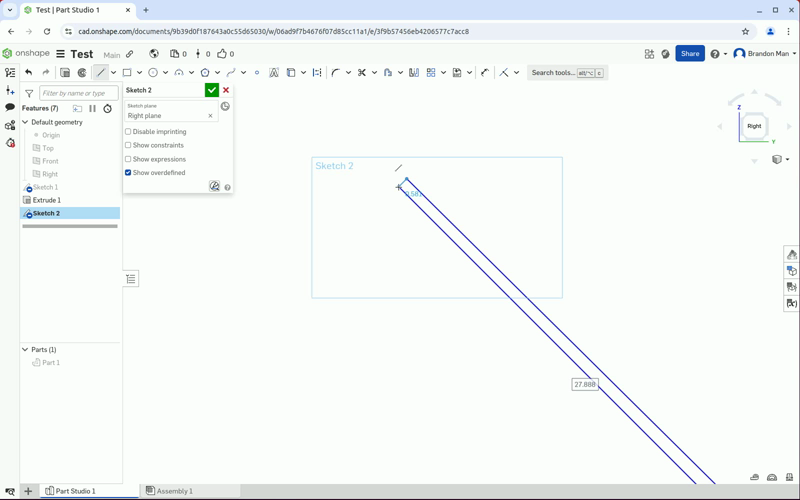
scroll(6)
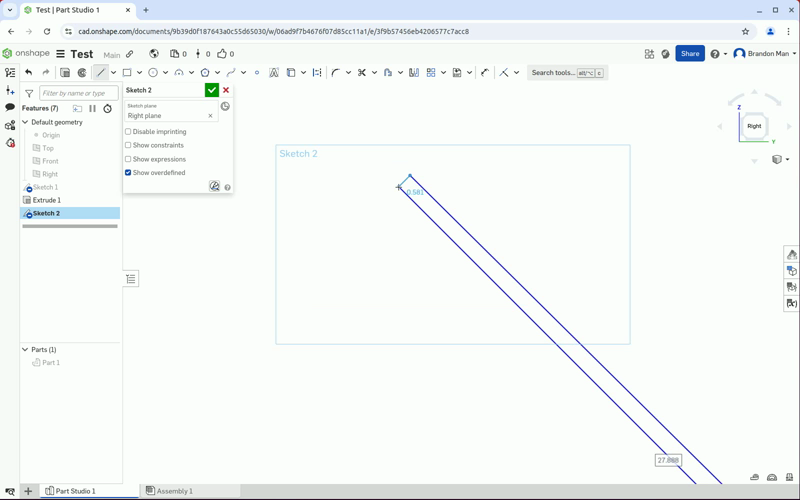
scroll(6)
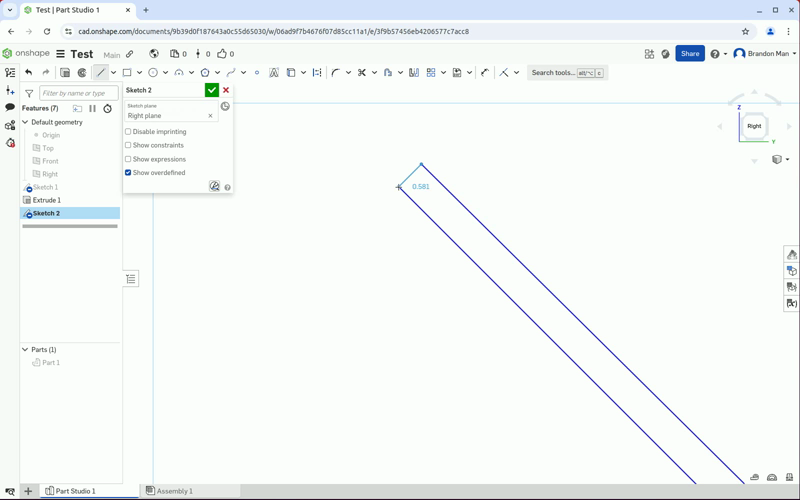
key_up(shift)
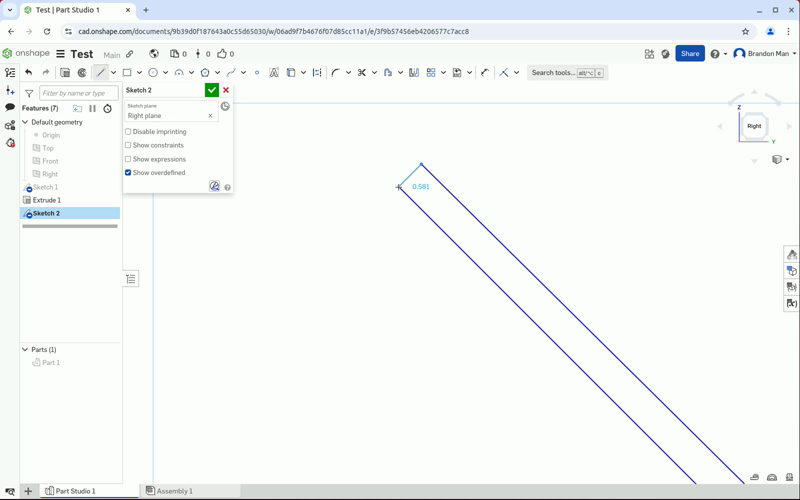
click(398, 186)
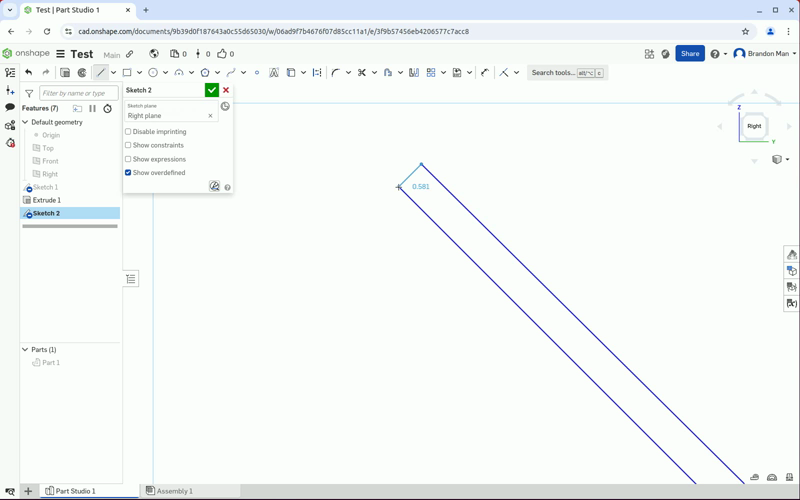
scroll(-6)
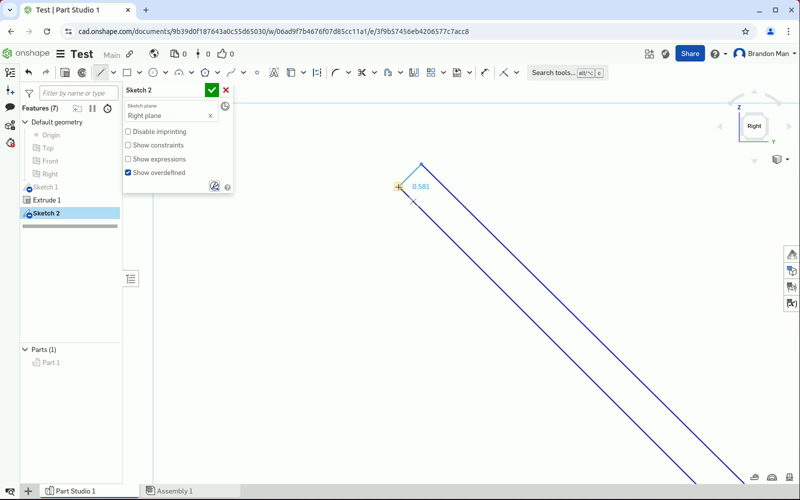
scroll(-6)
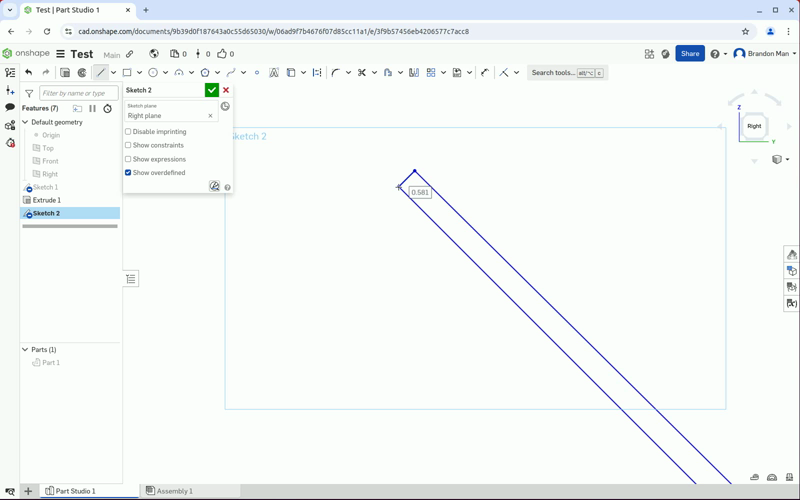
scroll(-6)
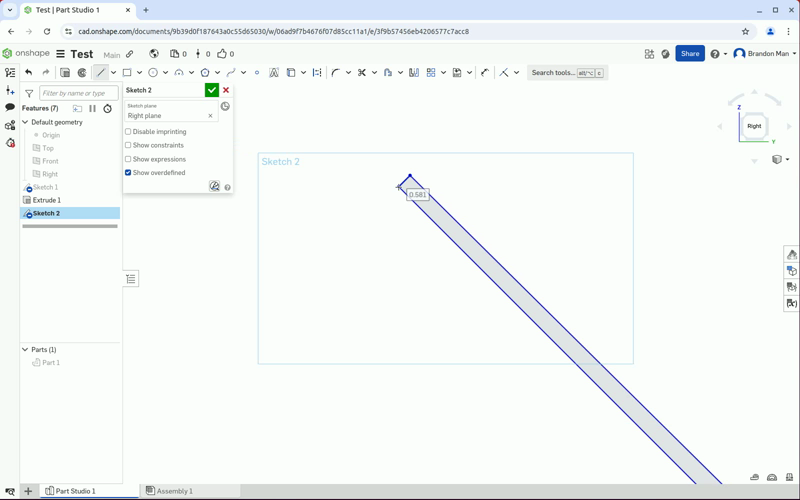
scroll(-6)
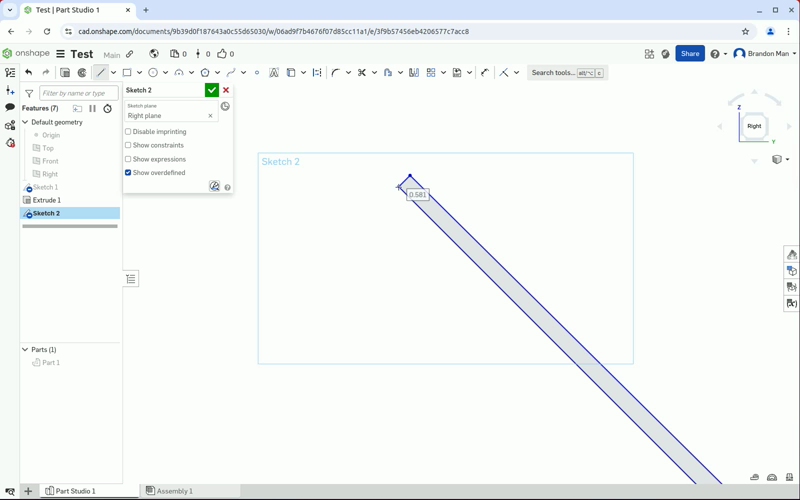
scroll(-6)
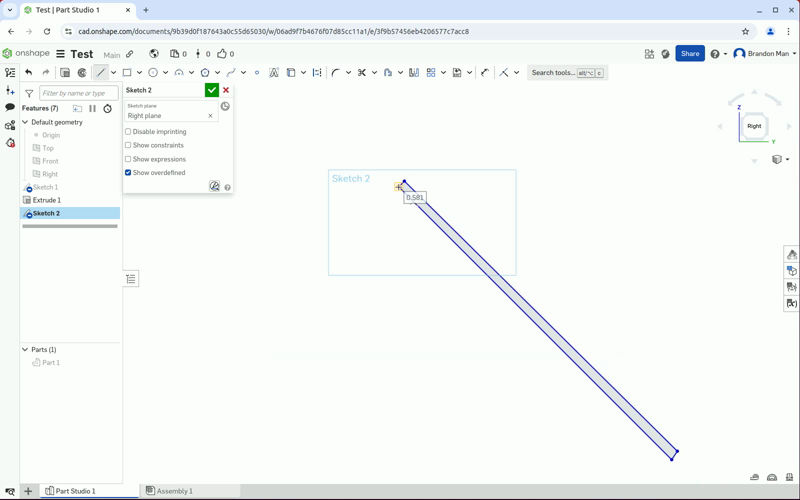
scroll(-6)
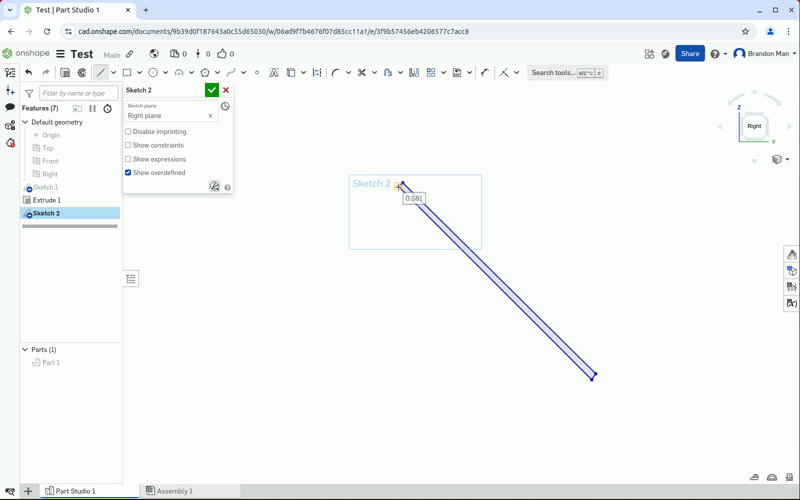
scroll(-6)
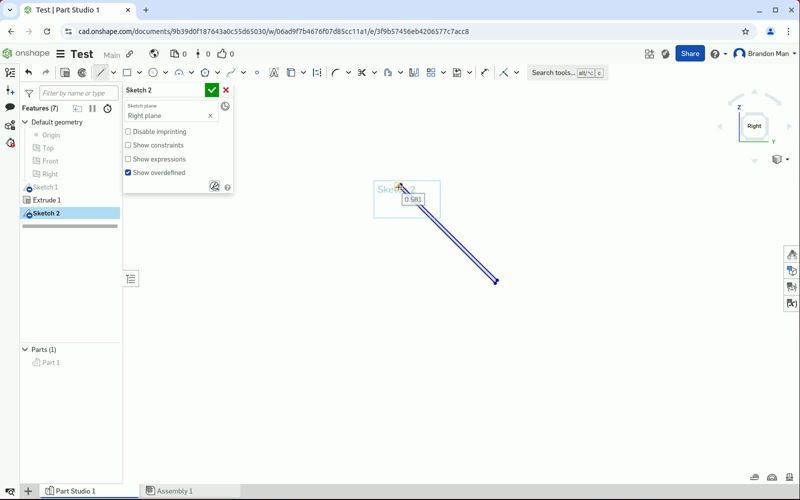
key(esc)
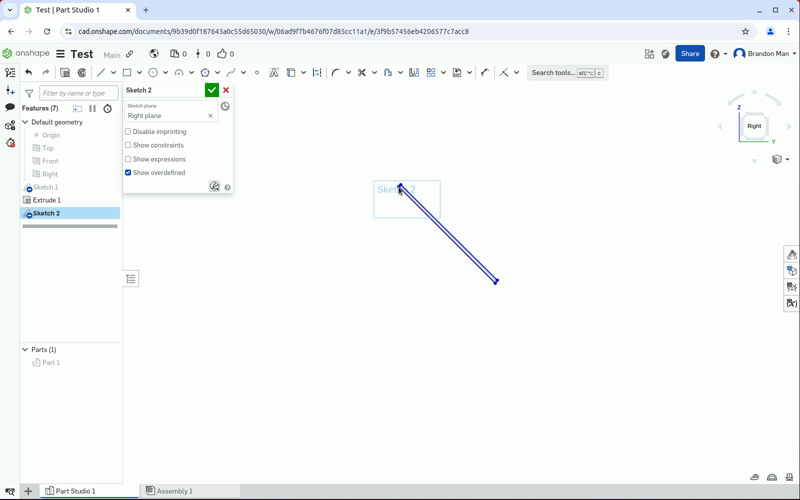
mouse_move(479, 264)
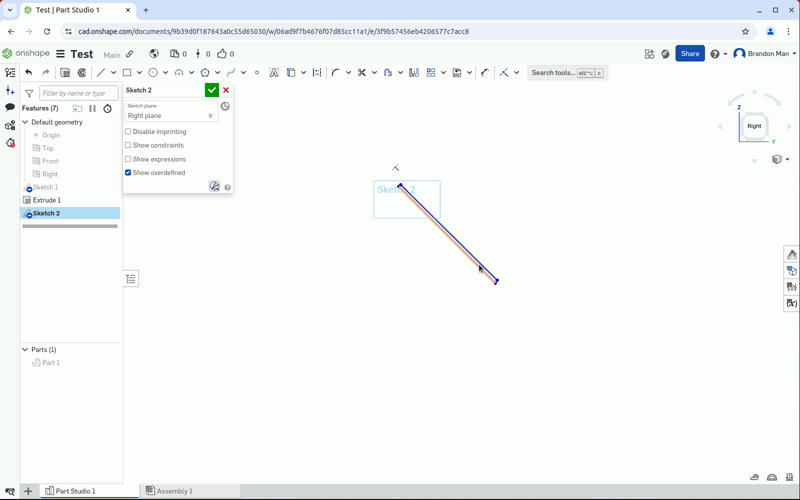
scroll(6)
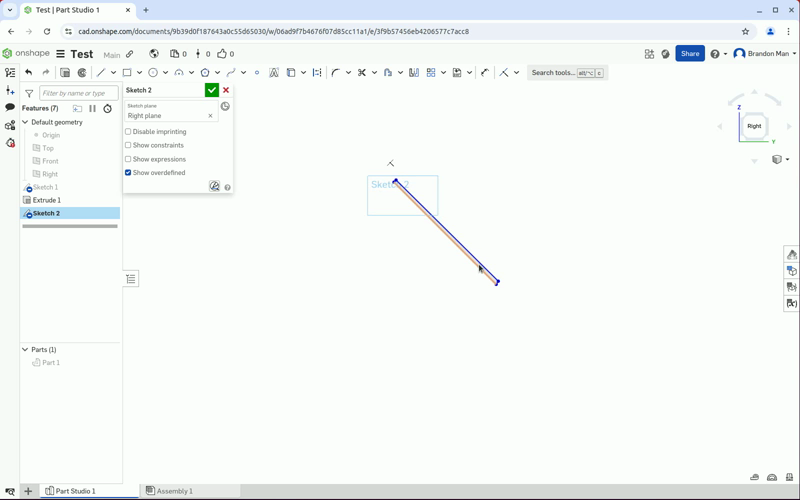
scroll(6)
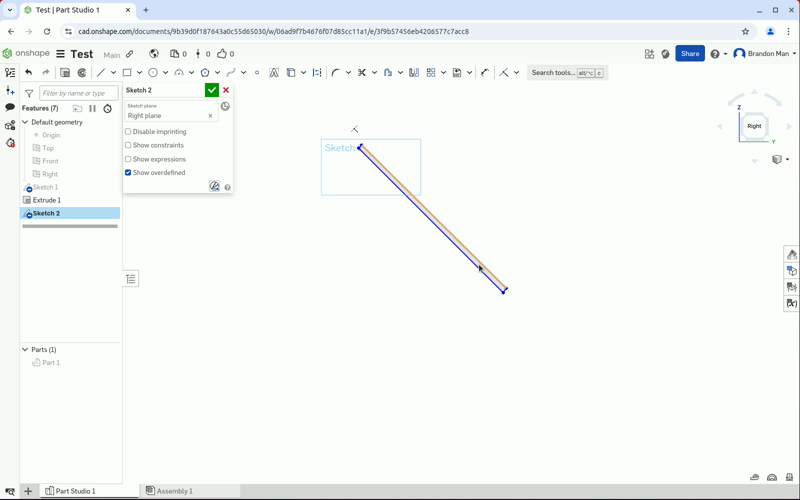
scroll(6)
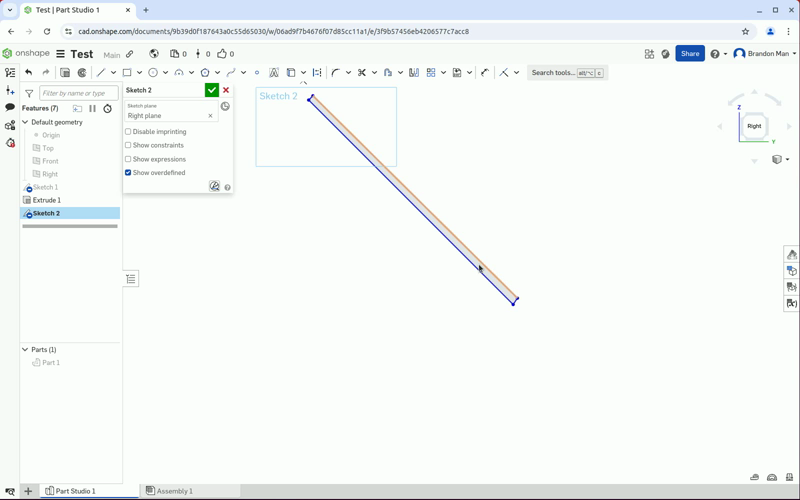
scroll(6)
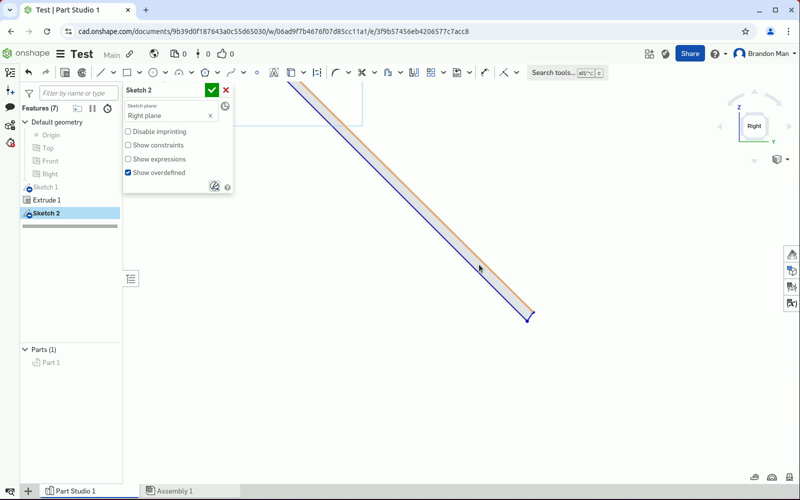
scroll(6)
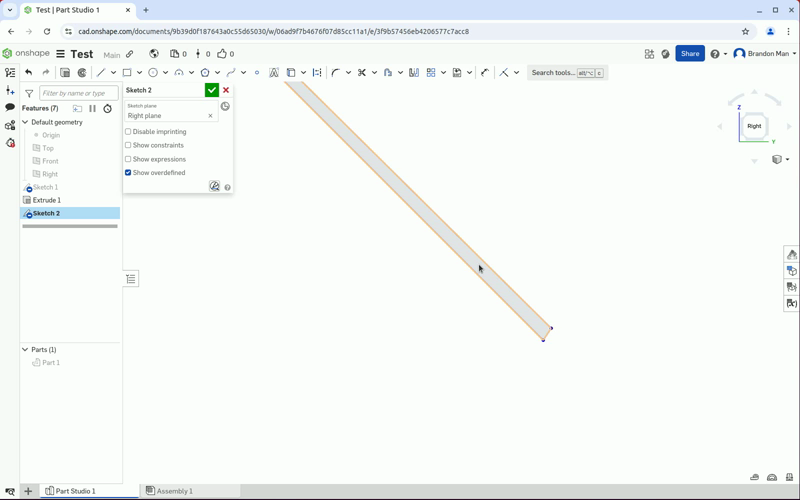
scroll(6)
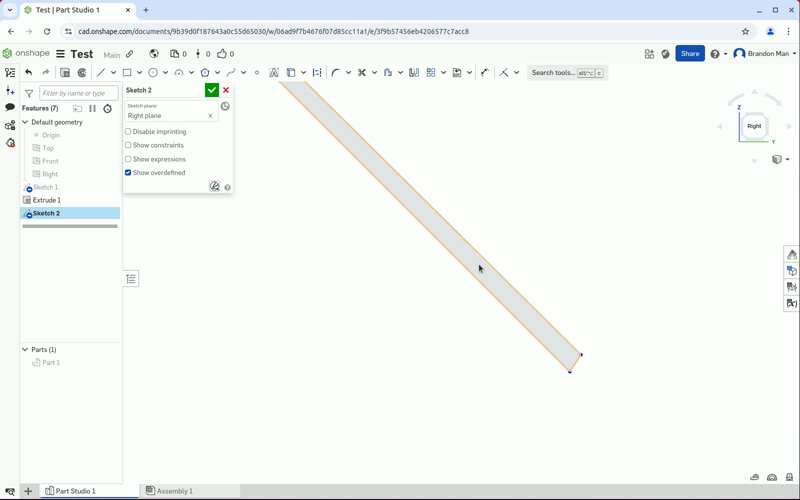
scroll(6)
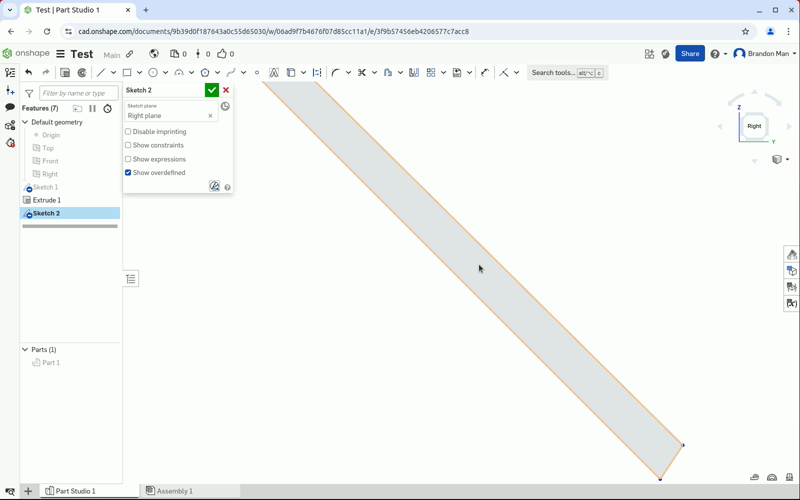
click(479, 264)
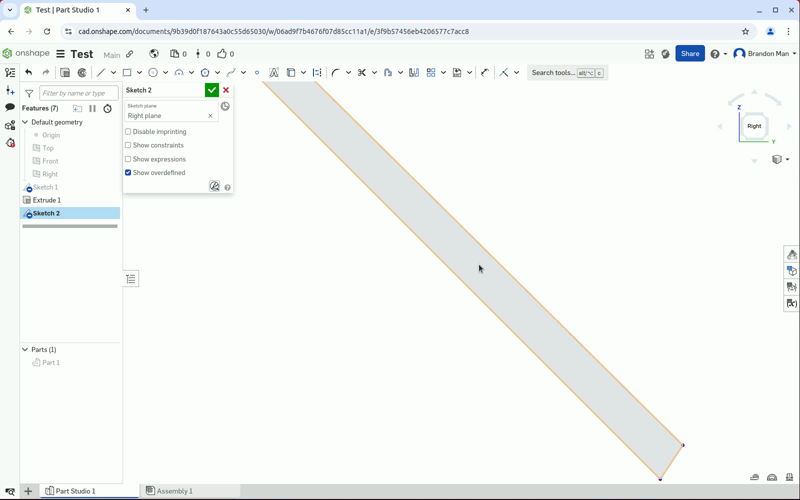
scroll(-6)
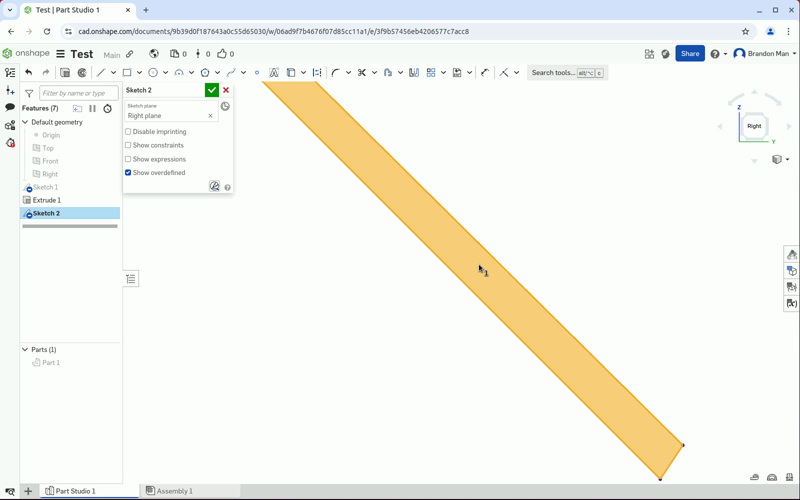
scroll(-6)
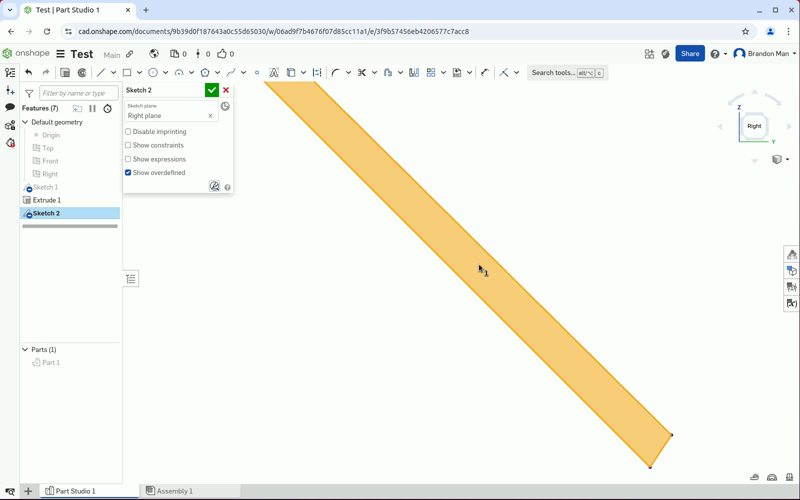
scroll(-6)
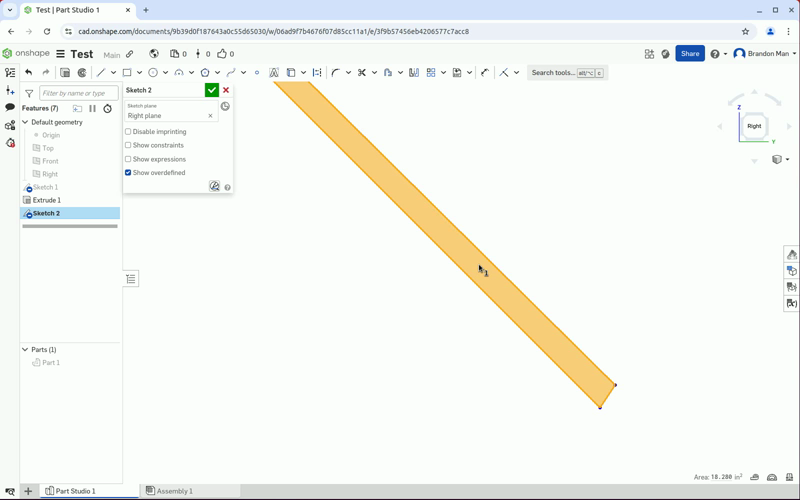
scroll(-6)
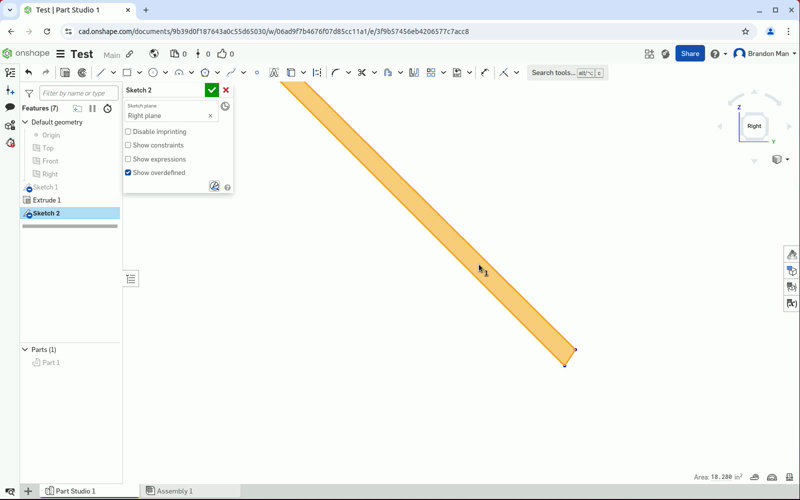
scroll(-6)
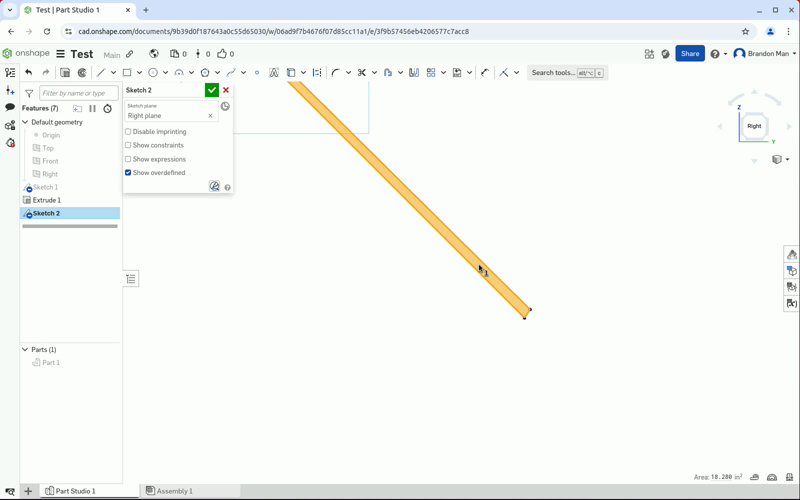
scroll(-6)
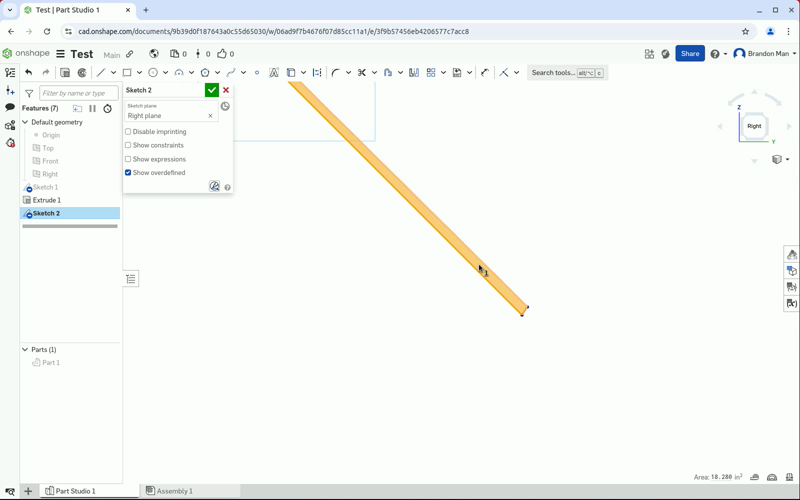
scroll(-6)
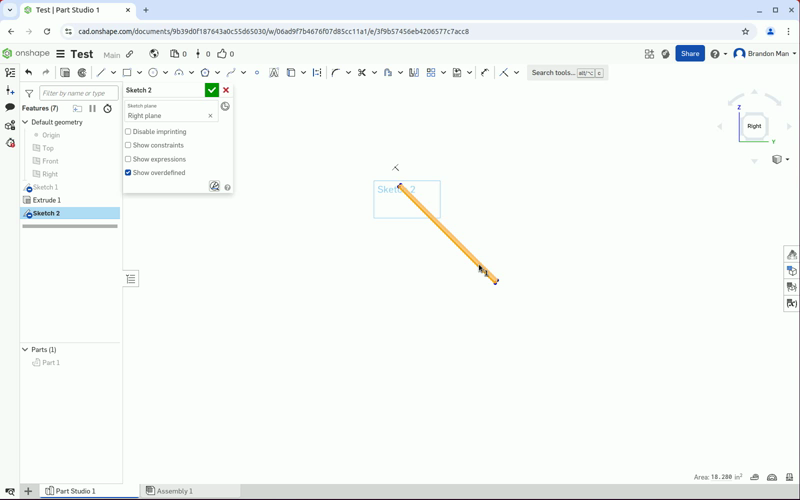
mouse_move(73, 352)
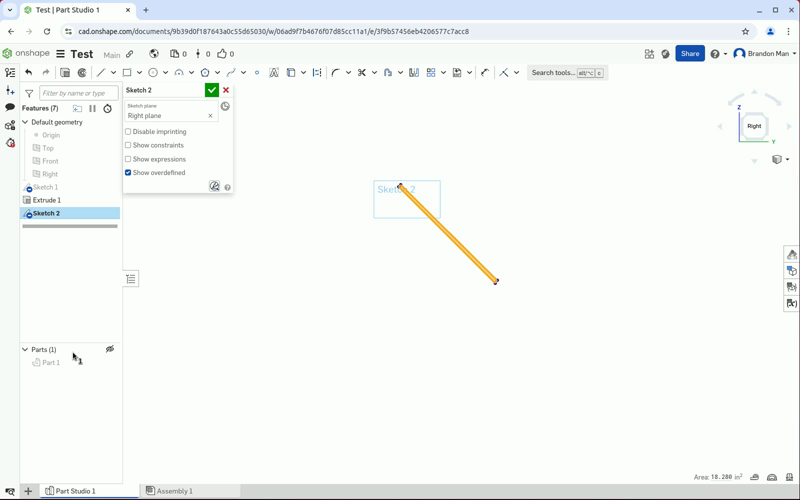
key(shift+y)
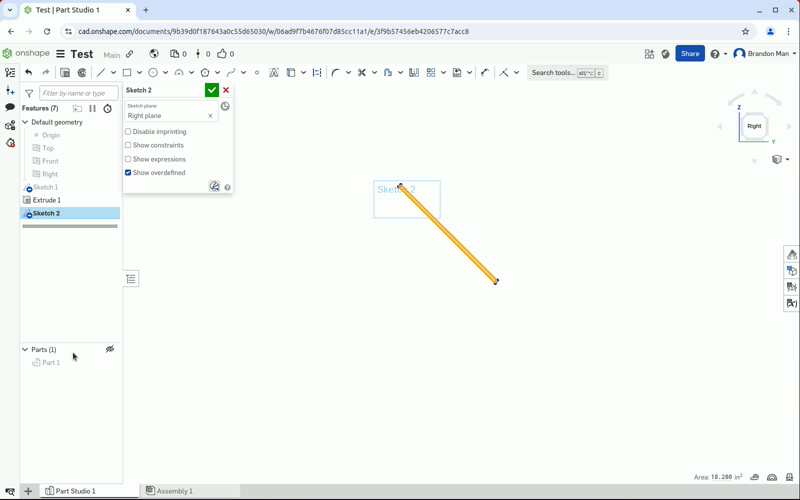
key(shift+e)
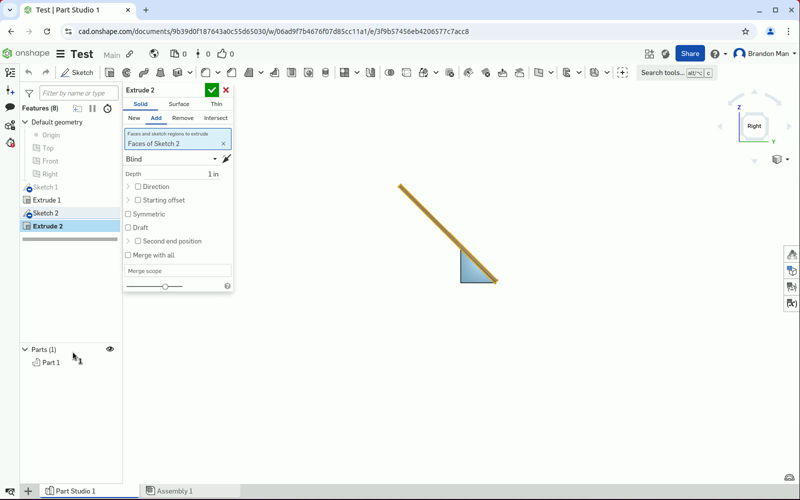
mouse_move(143, 106)
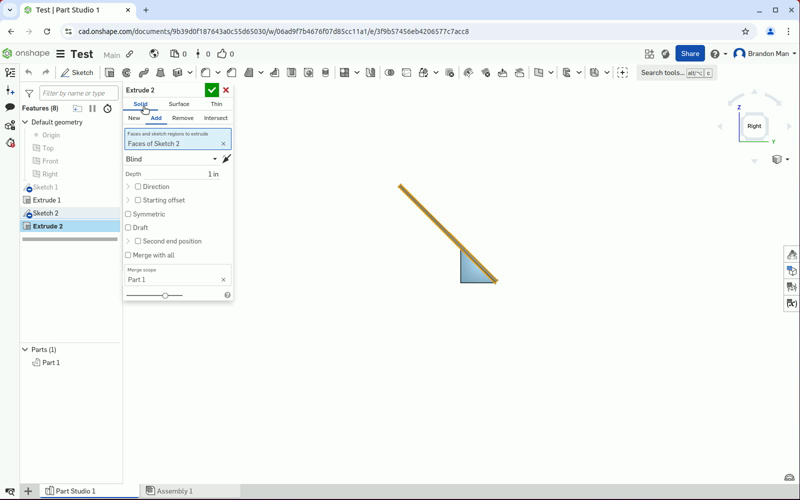
click(143, 106)
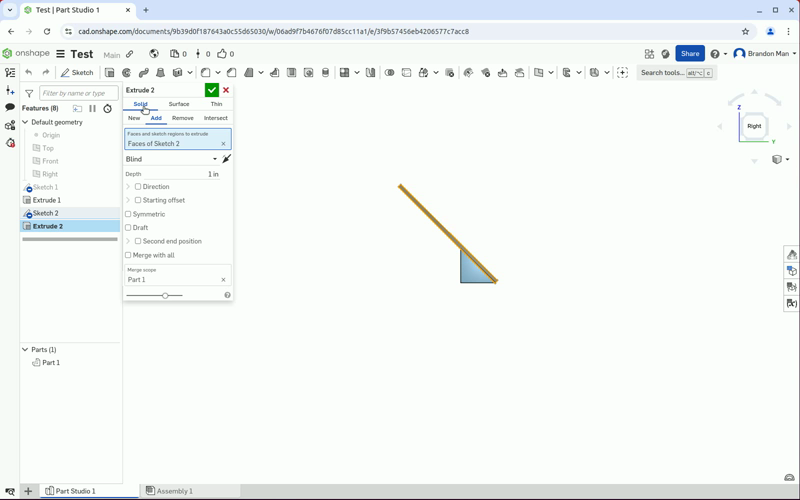
mouse_move(137, 120)
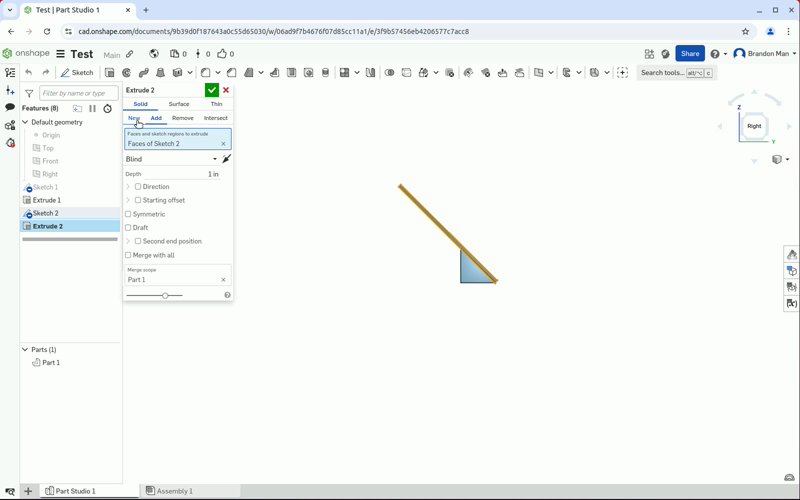
click(137, 120)
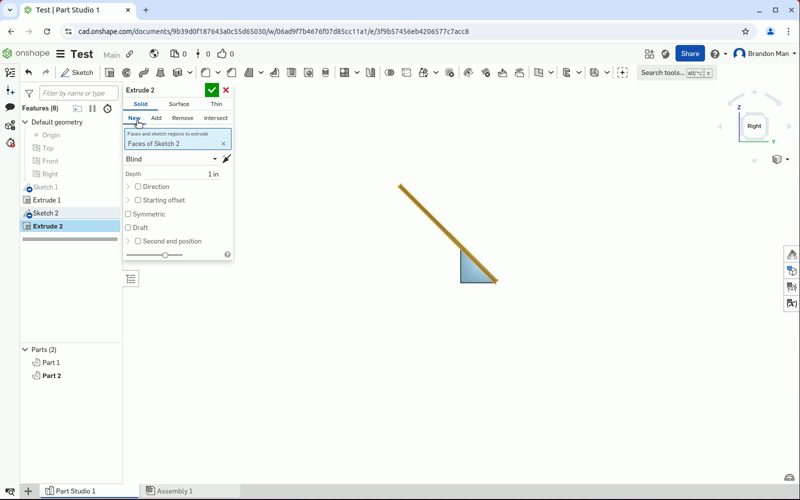
key(tab, 4)
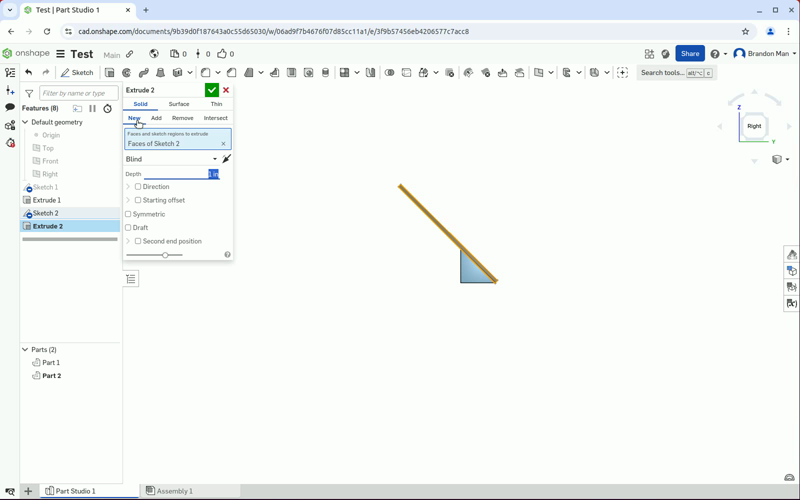
text(31.774)
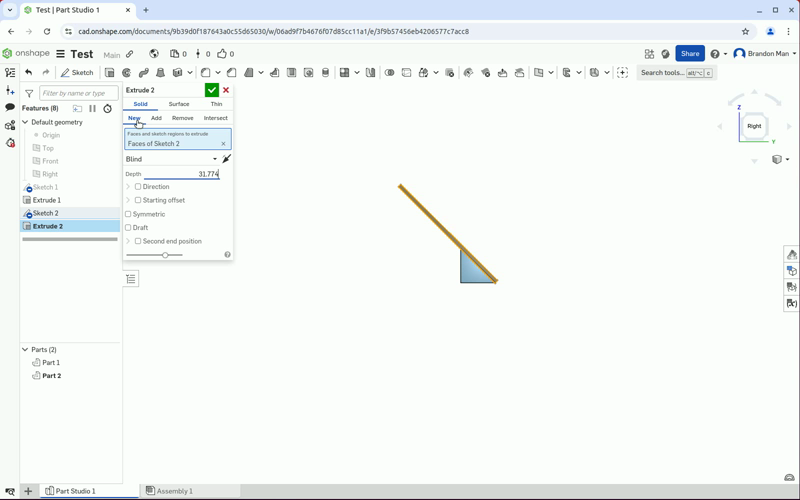
key(tab, 3)
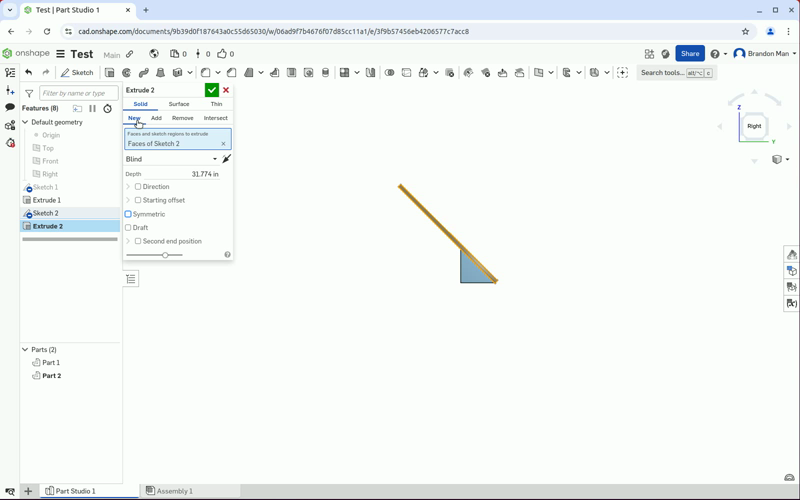
key(space)
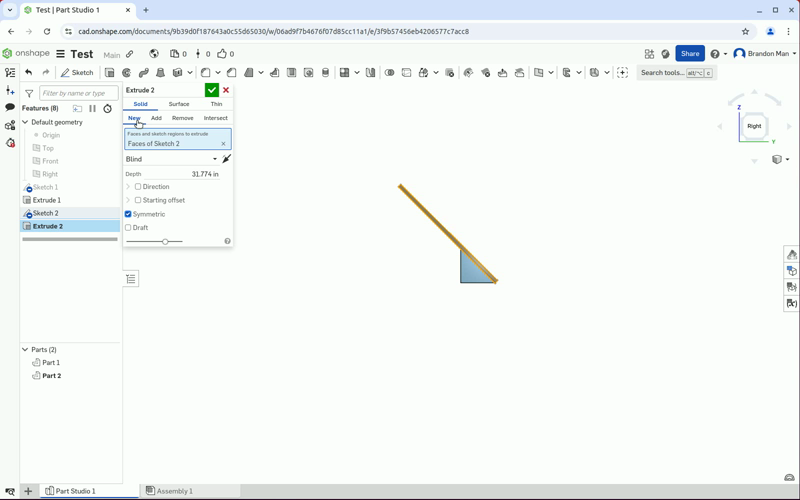
key(enter)
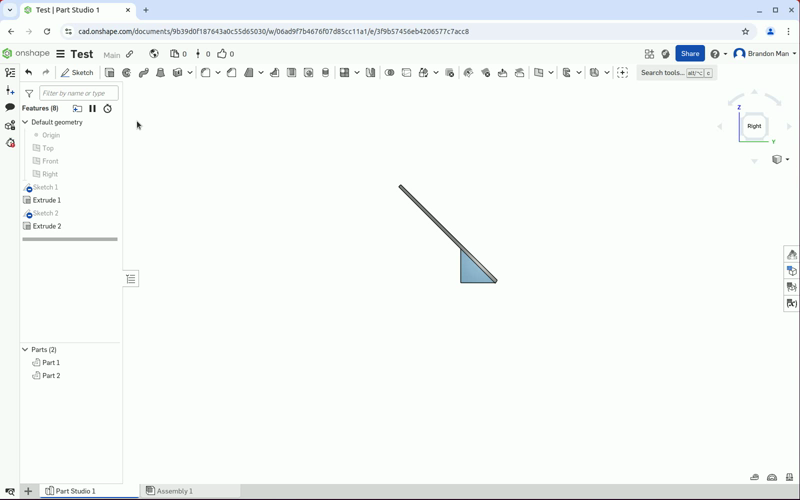
key(shift+h)
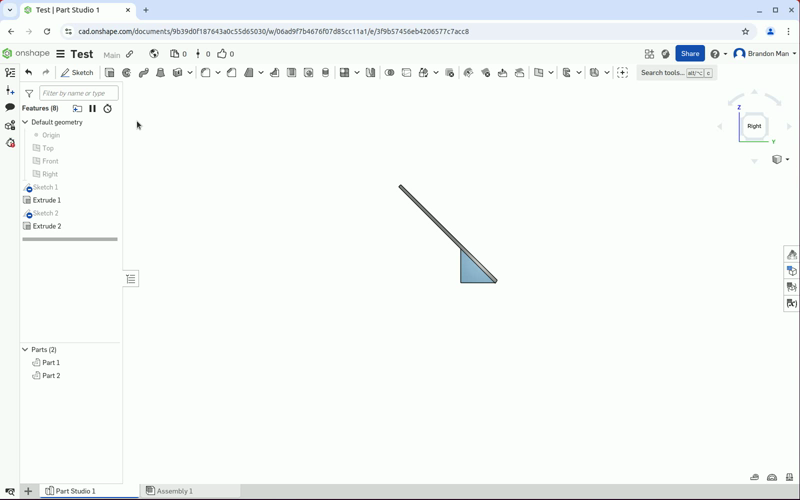
key(shift+h)
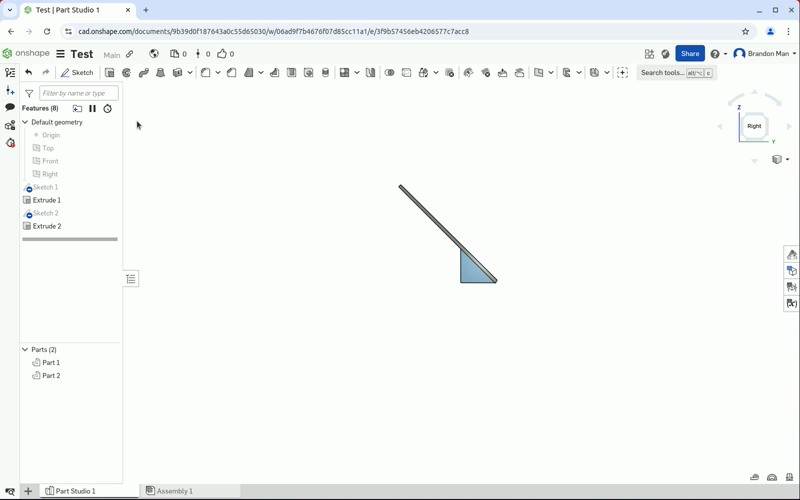
mouse_move(73, 189)
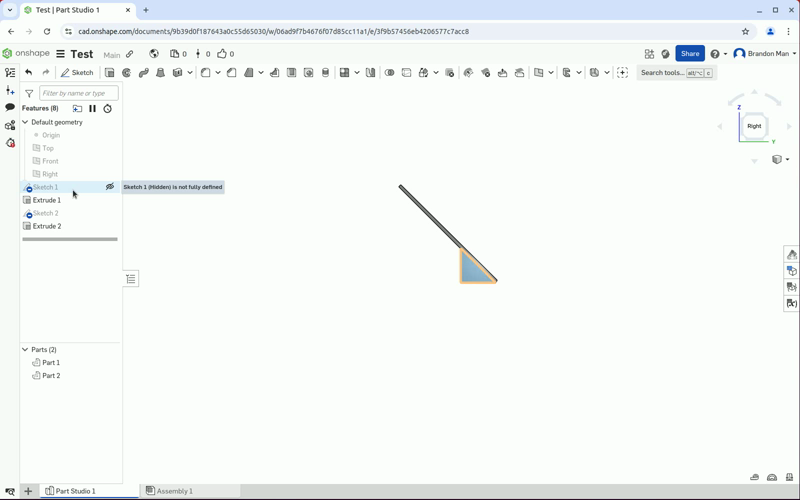
click(73, 189)
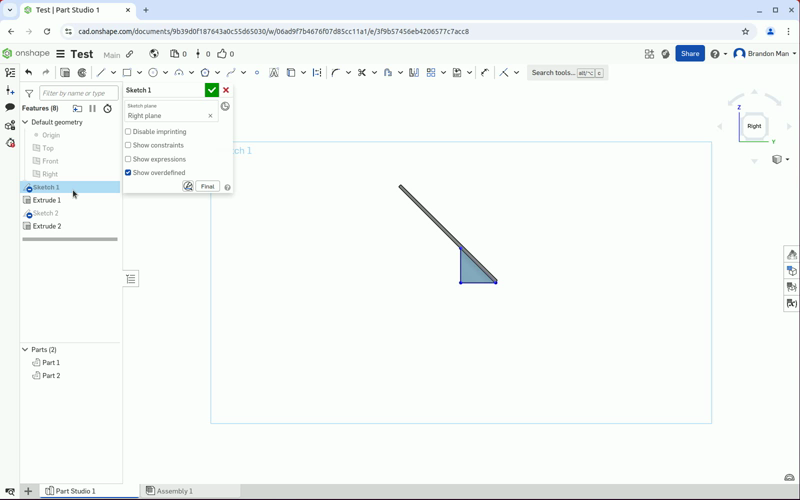
mouse_move(229, 92)
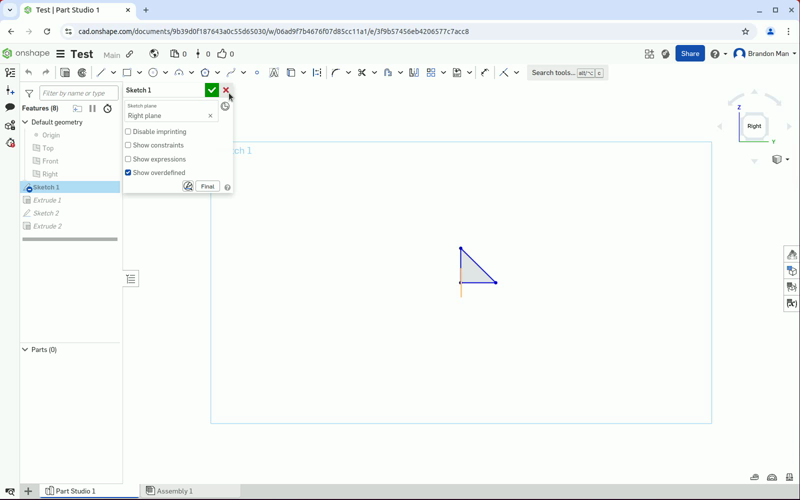
click(229, 92)
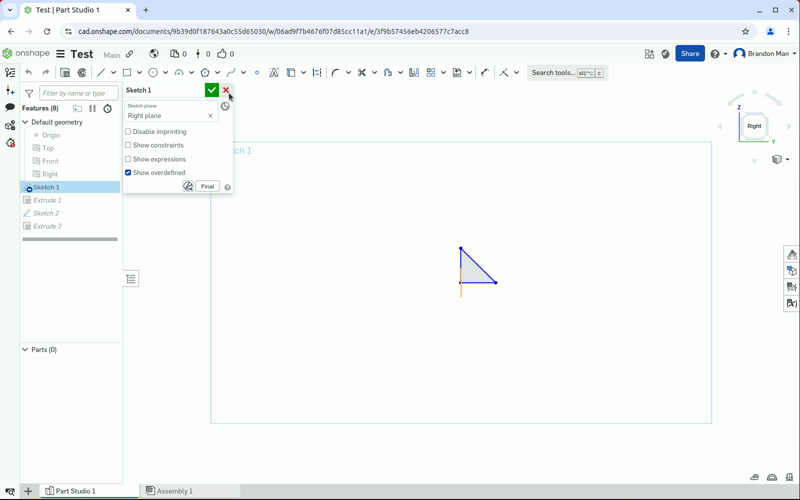
key(shift+s)
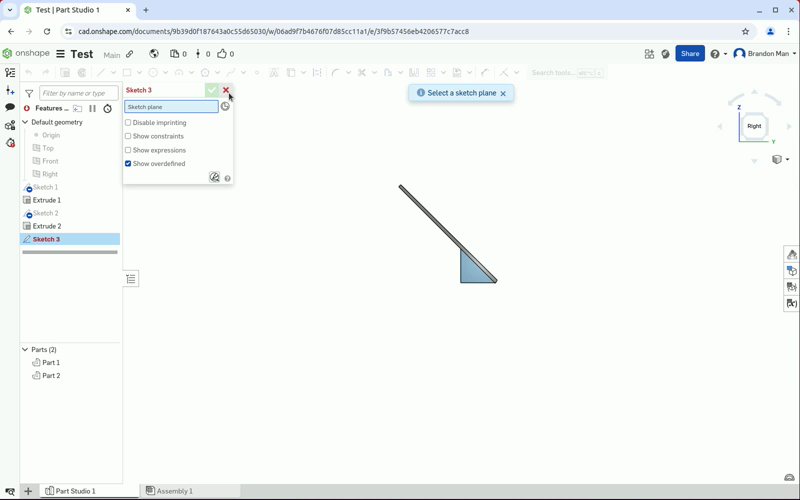
mouse_move(73, 176)
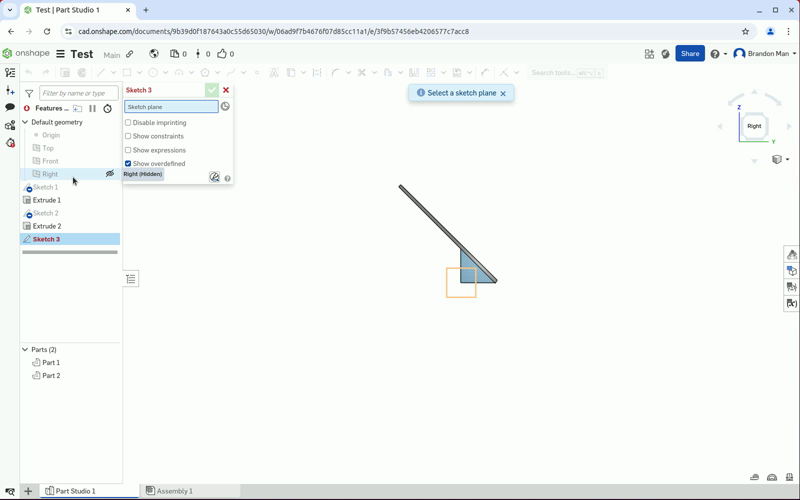
click(73, 176)
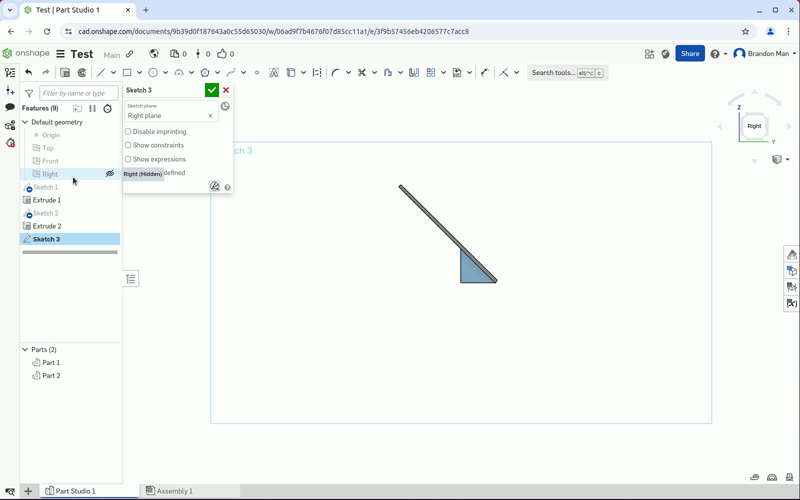
mouse_move(73, 352)
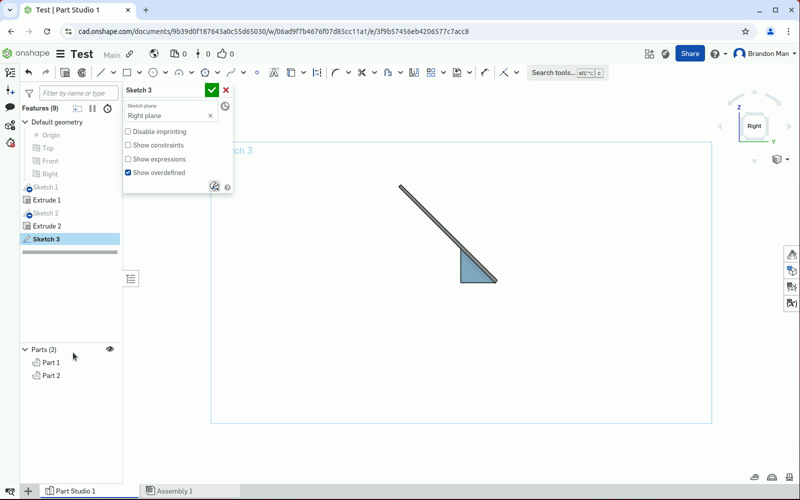
key(y)
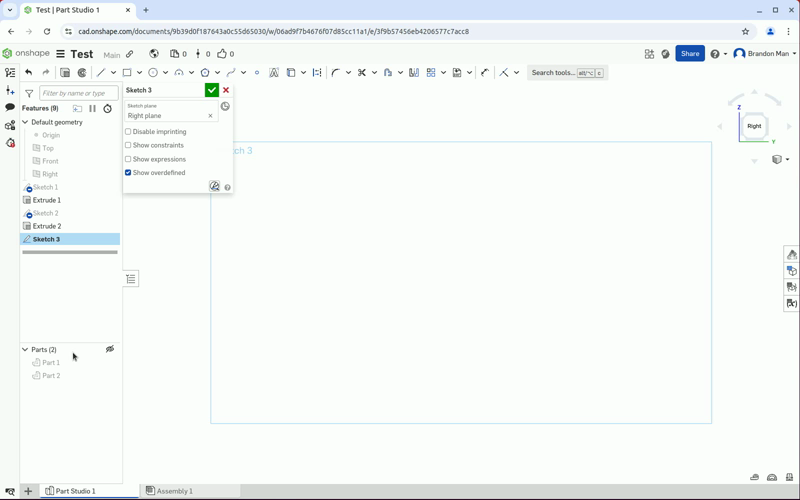
key(l)
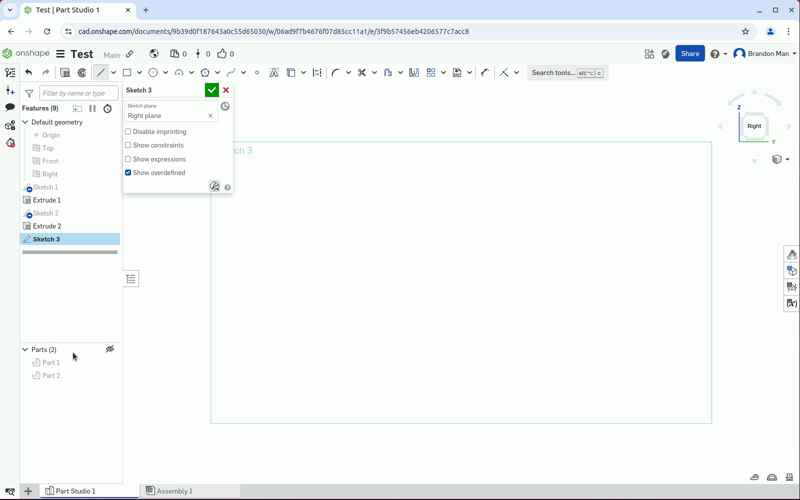
key_down(shift)
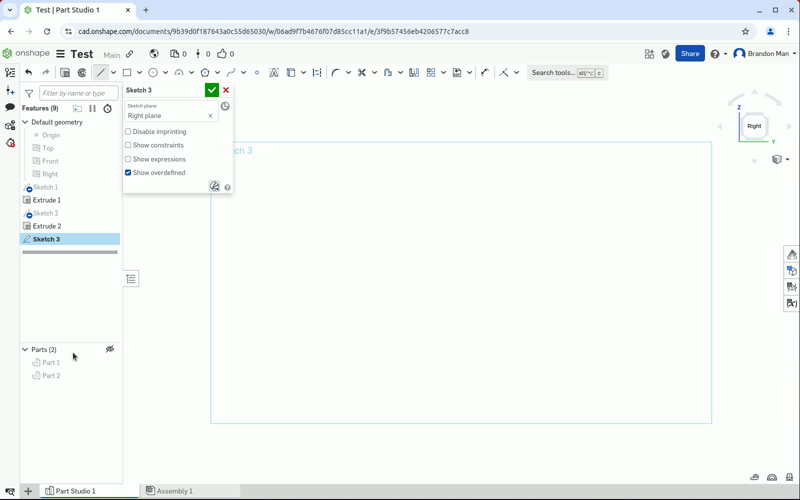
mouse_move(444, 220)
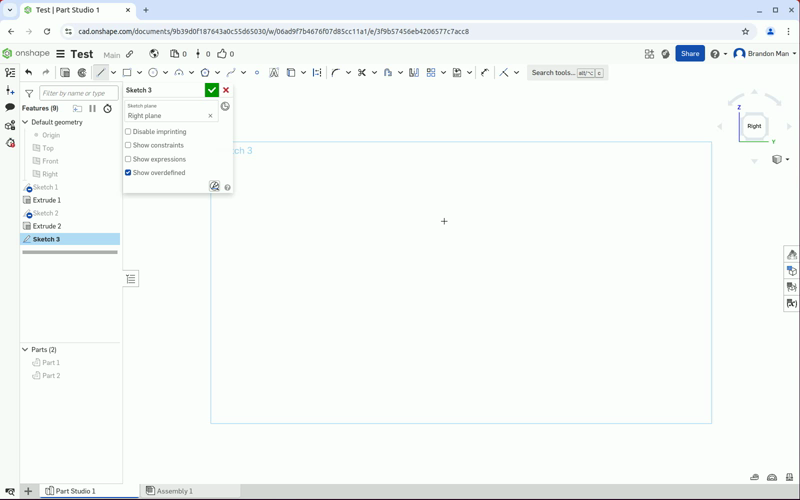
click(444, 220)
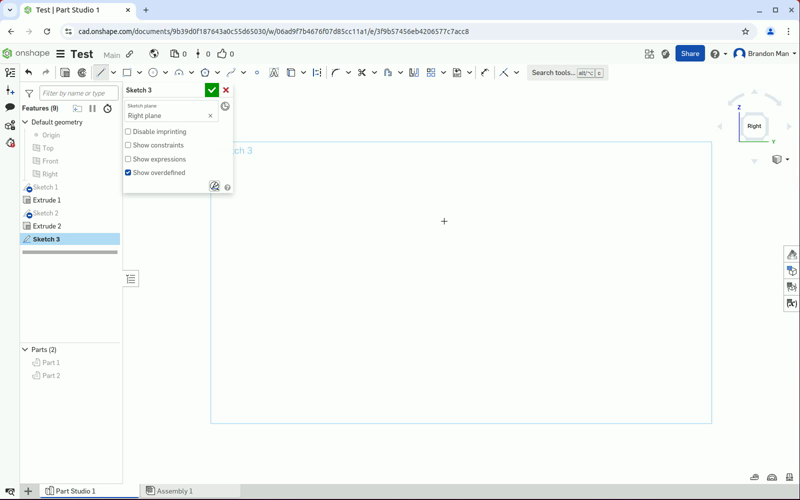
key_up(shift)
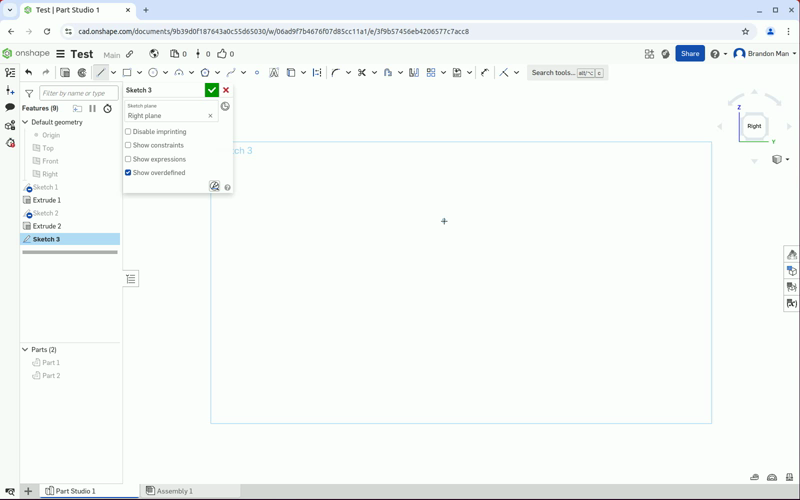
key_down(shift)
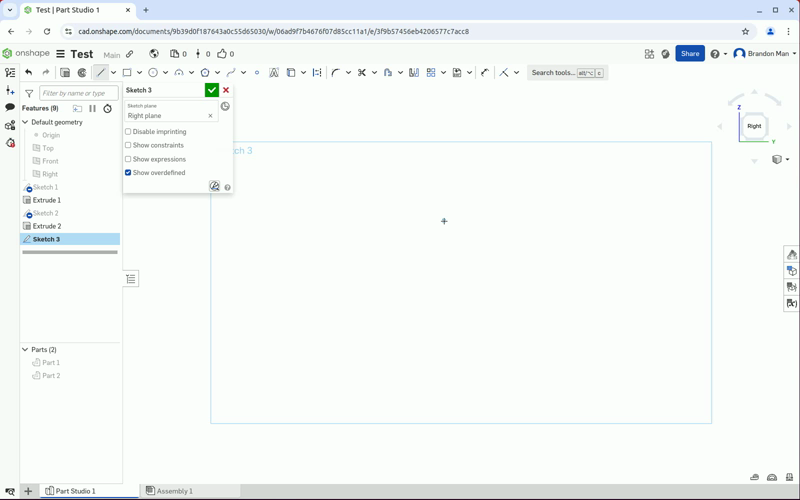
mouse_move(474, 220)
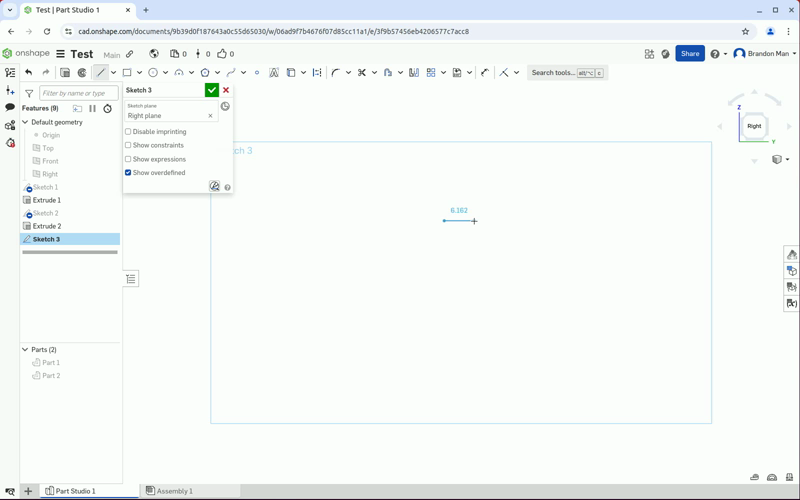
mouse_move(459, 236)
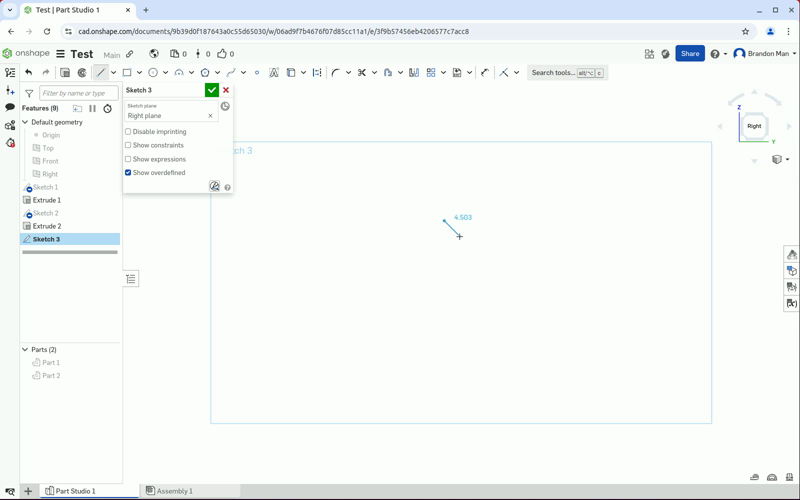
click(459, 236)
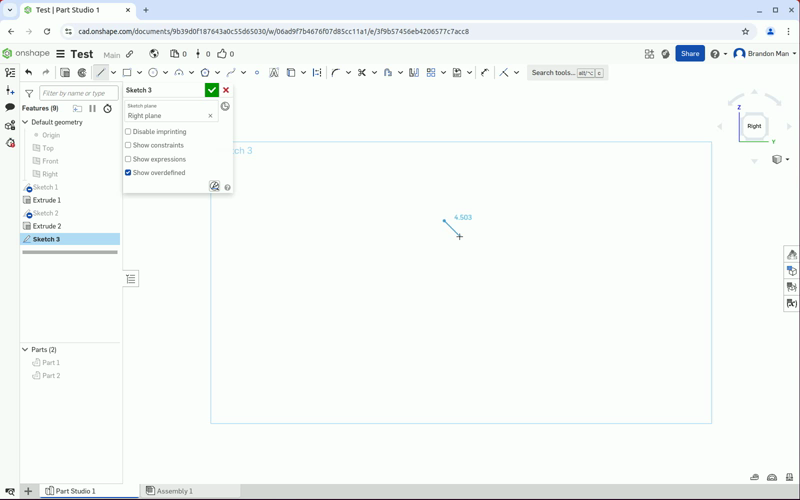
key_up(shift)
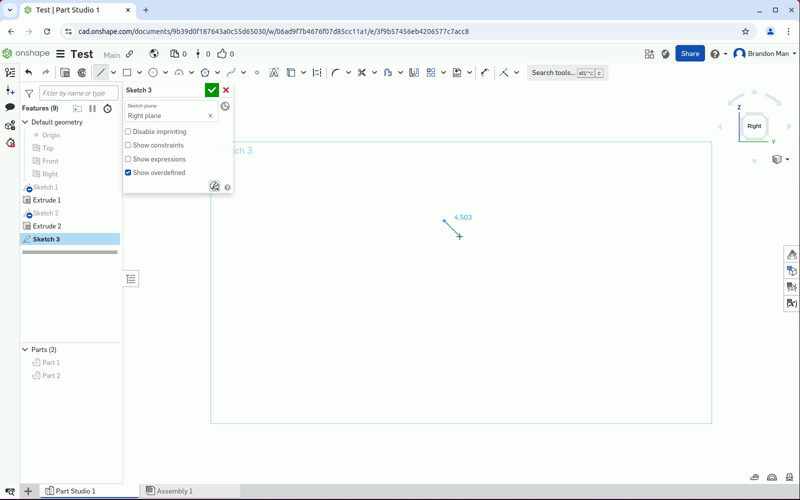
key_down(shift)
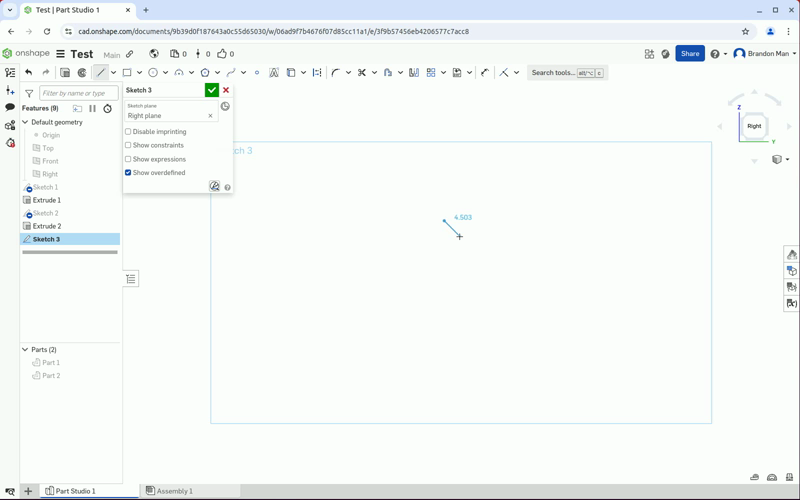
mouse_move(489, 236)
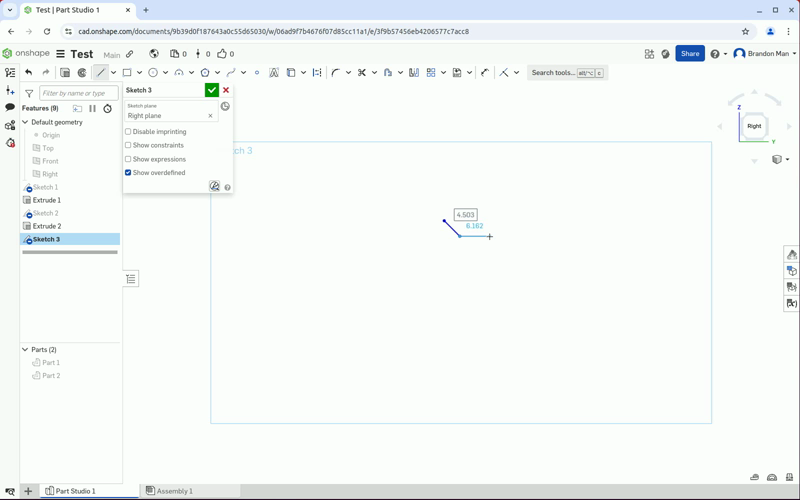
mouse_move(455, 240)
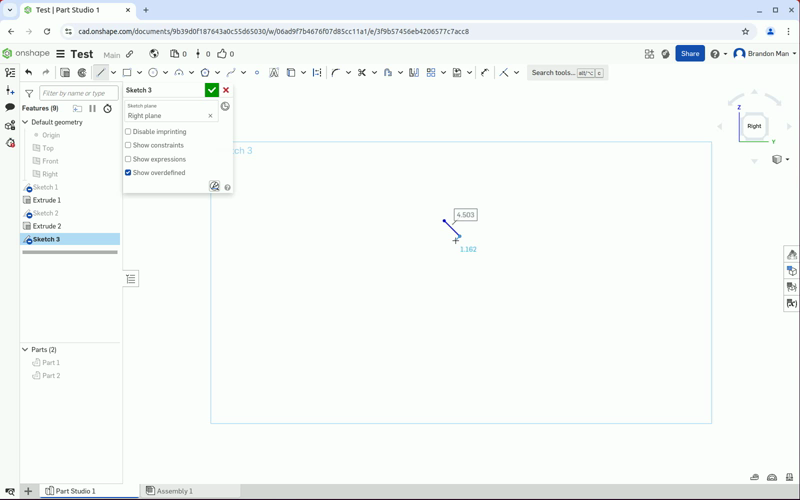
scroll(6)
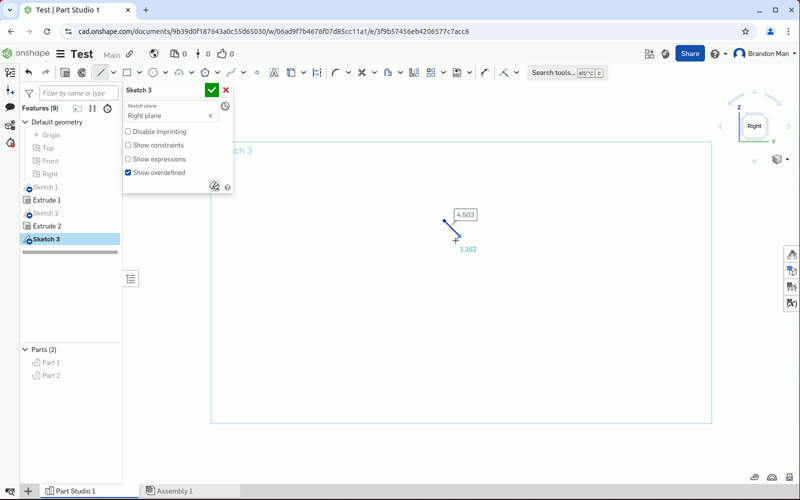
scroll(6)
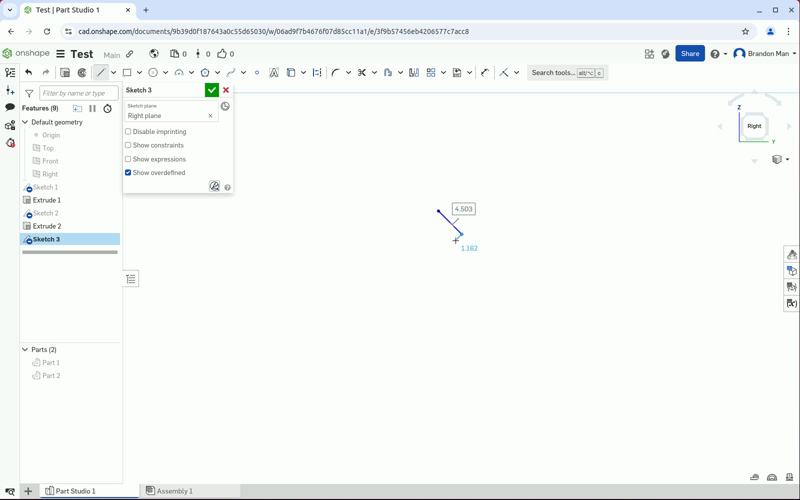
scroll(6)
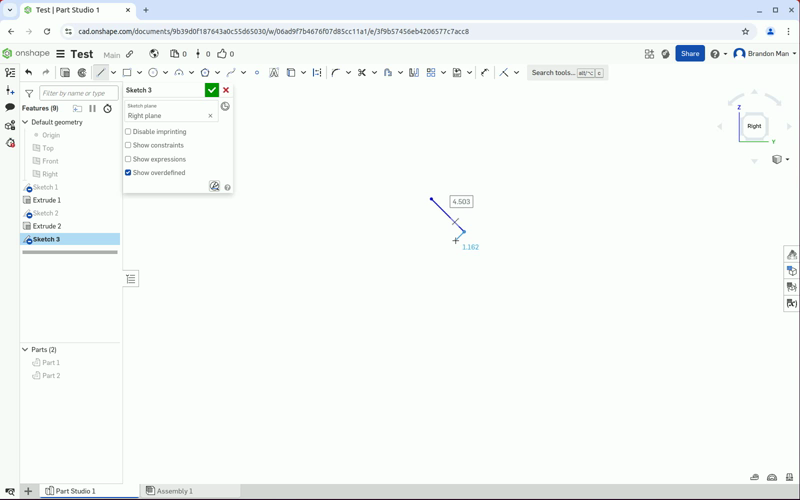
scroll(6)
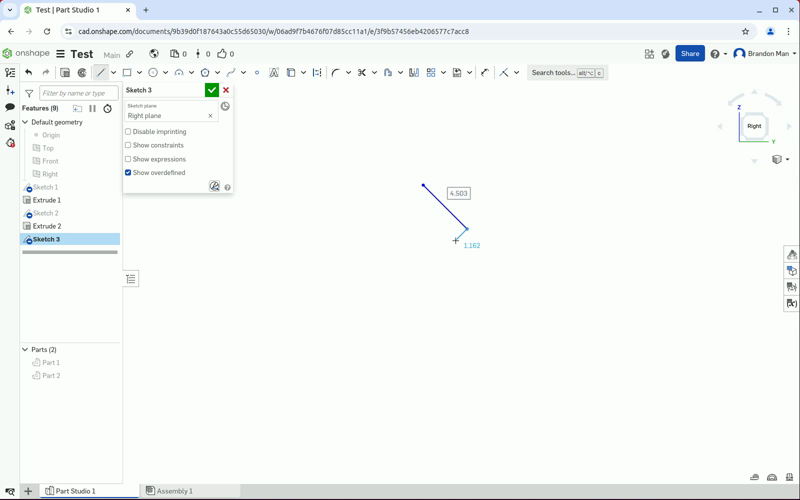
scroll(6)
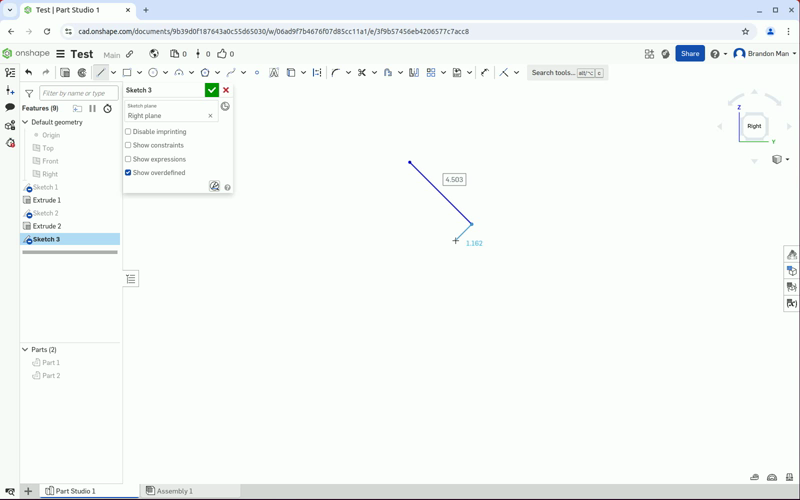
scroll(6)
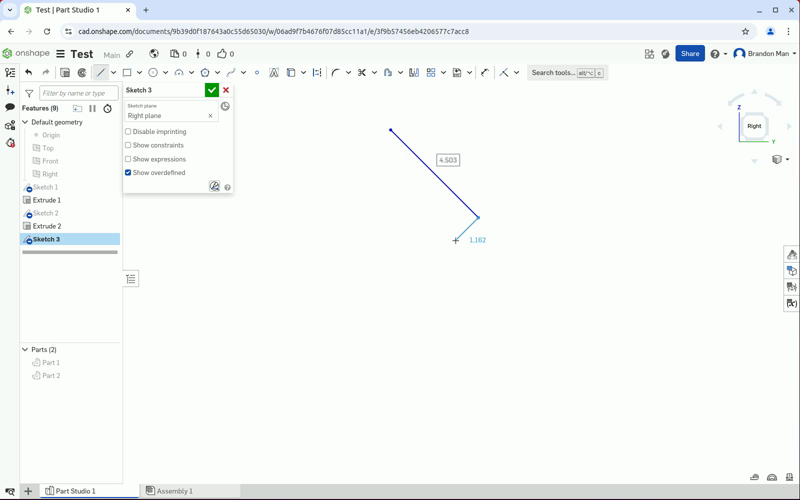
scroll(6)
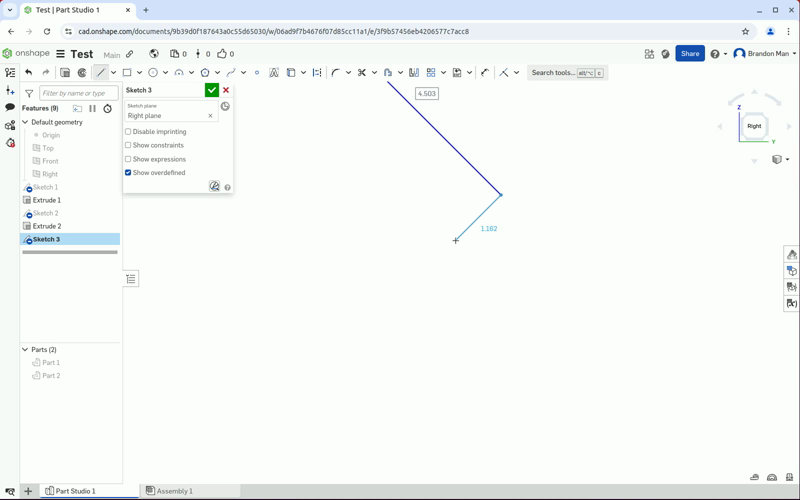
click(455, 240)
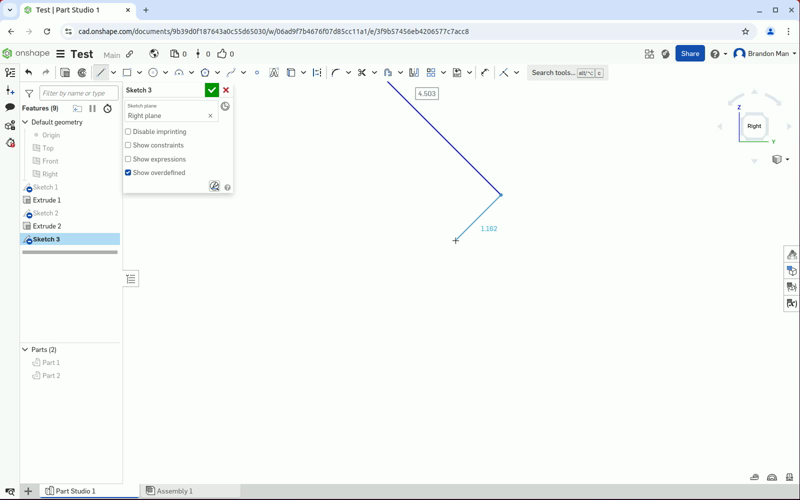
scroll(-6)
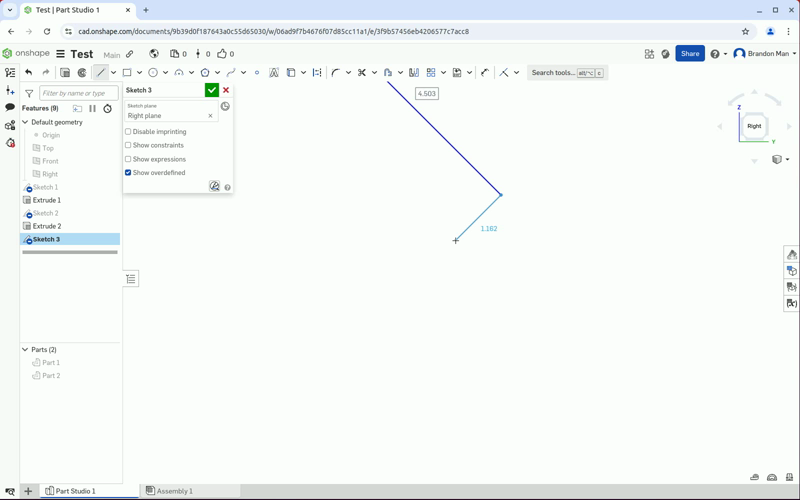
scroll(-6)
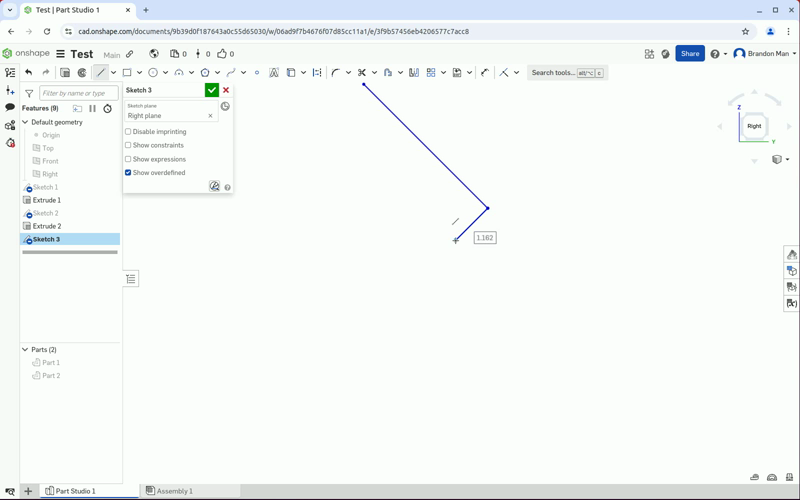
scroll(-6)
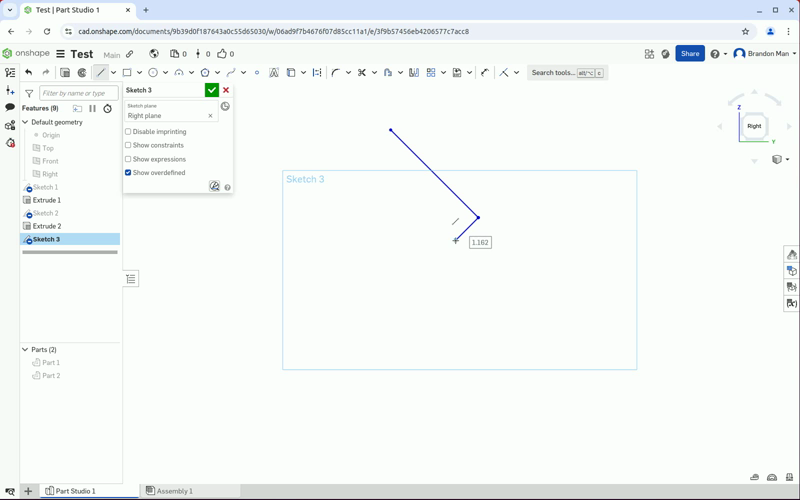
scroll(-6)
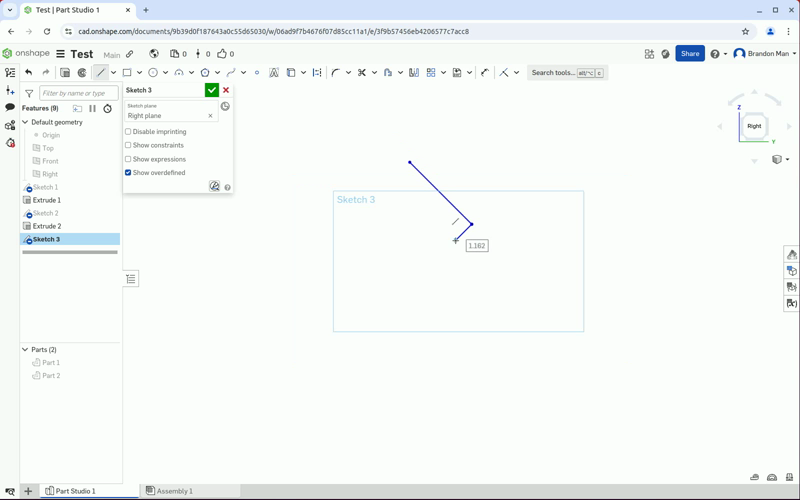
scroll(-6)
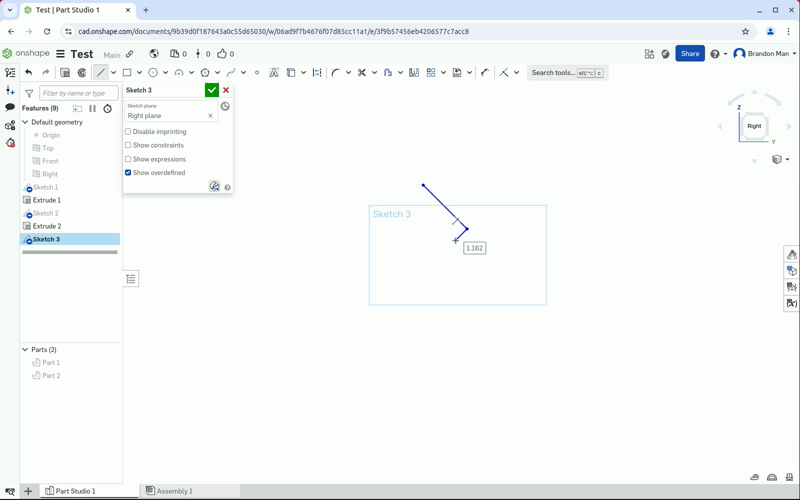
scroll(-6)
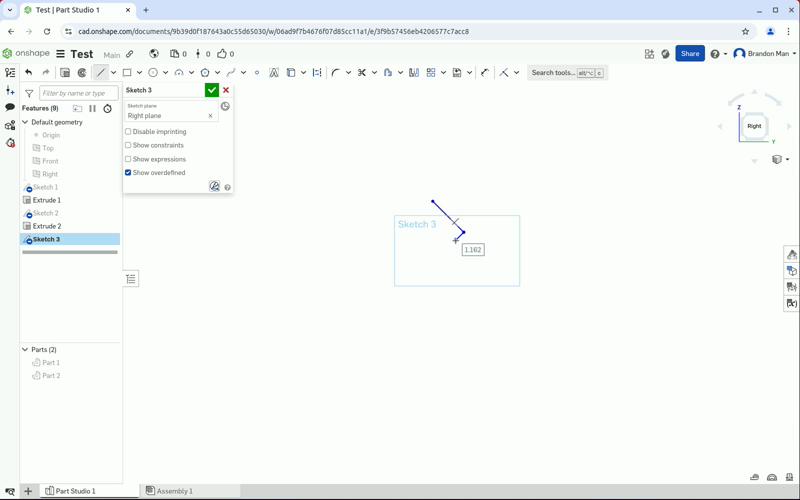
scroll(-6)
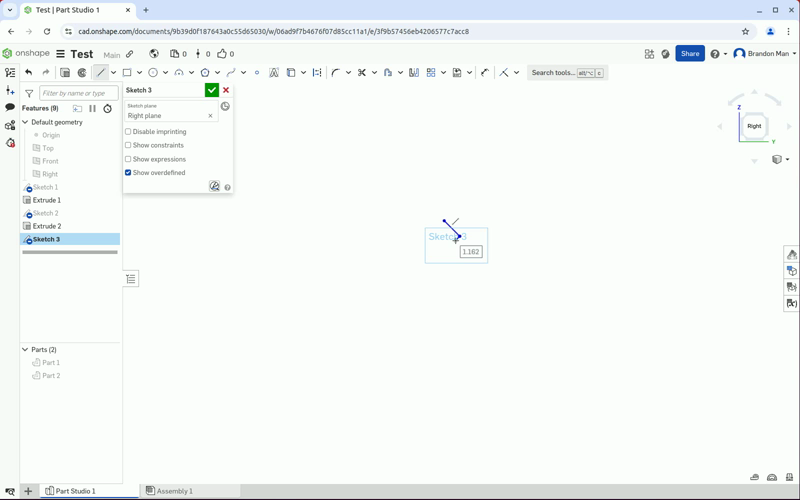
key_up(shift)
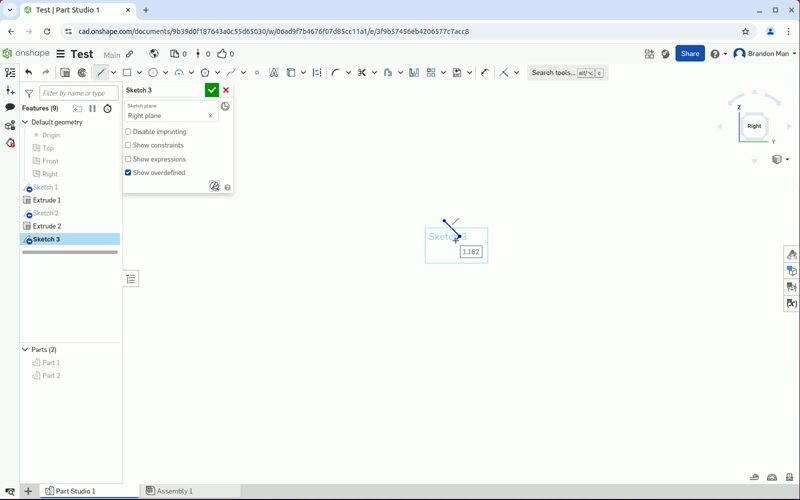
key_down(shift)
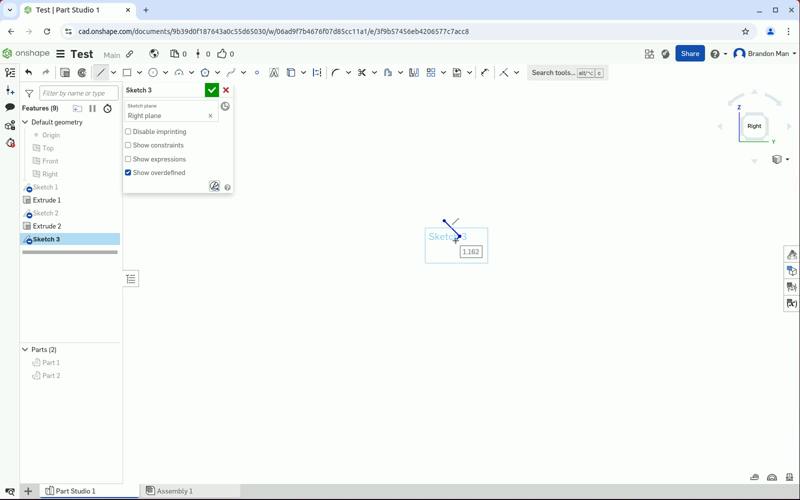
mouse_move(485, 240)
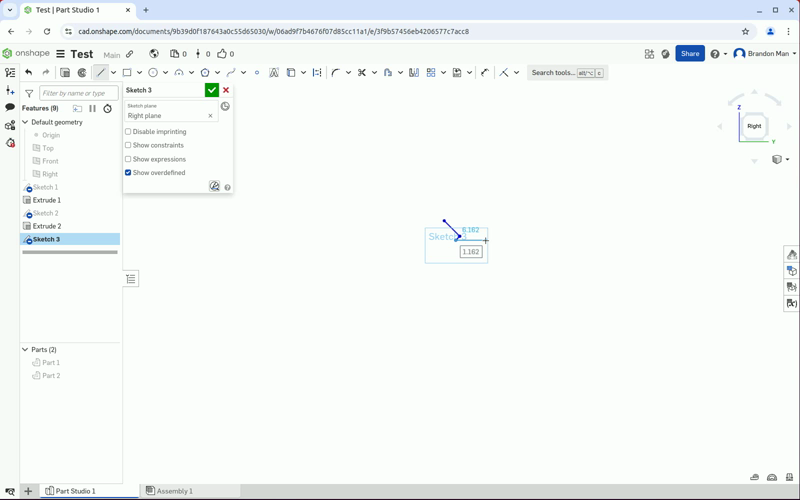
mouse_move(457, 241)
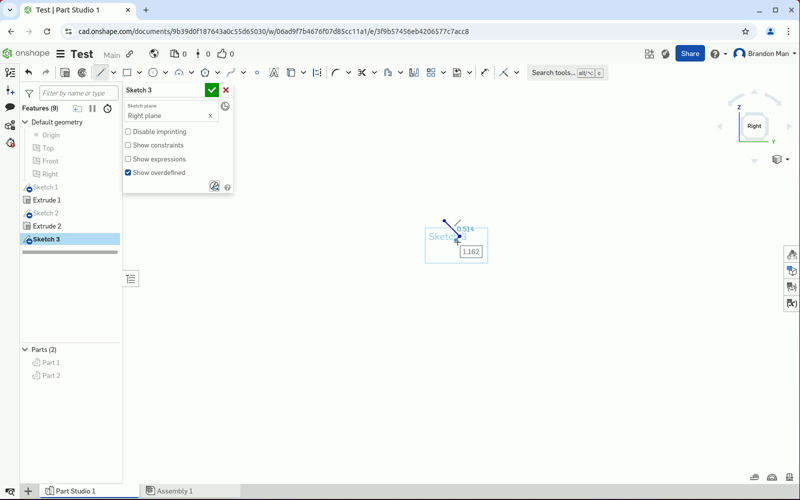
scroll(6)
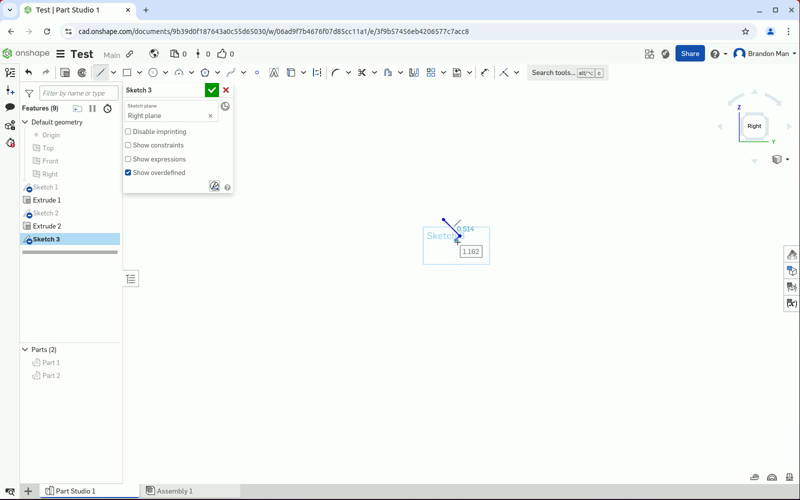
scroll(6)
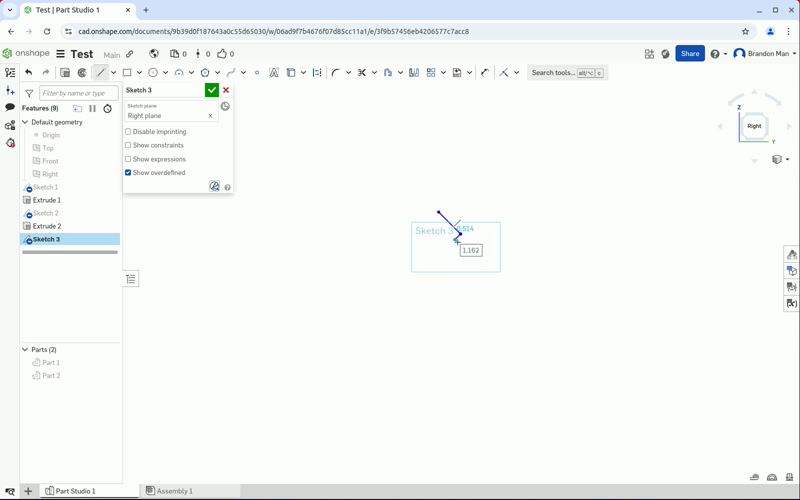
scroll(6)
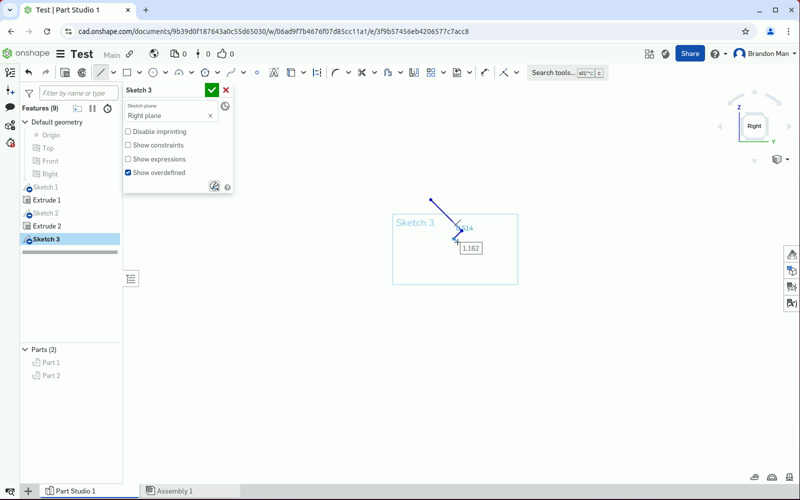
scroll(6)
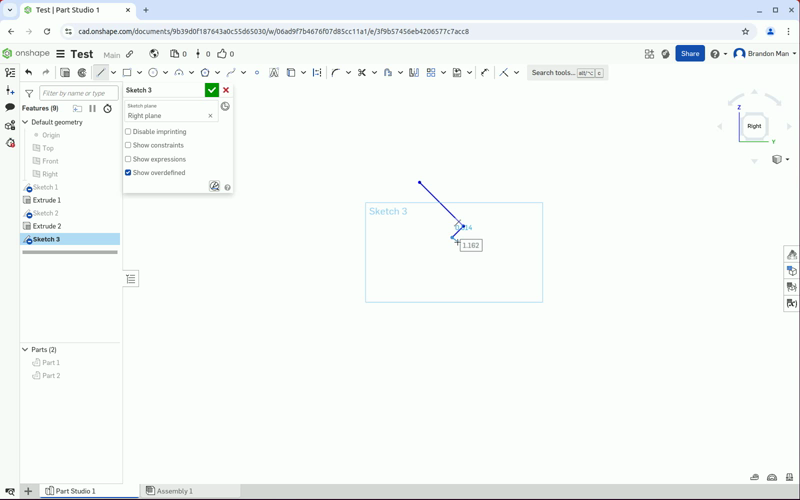
scroll(6)
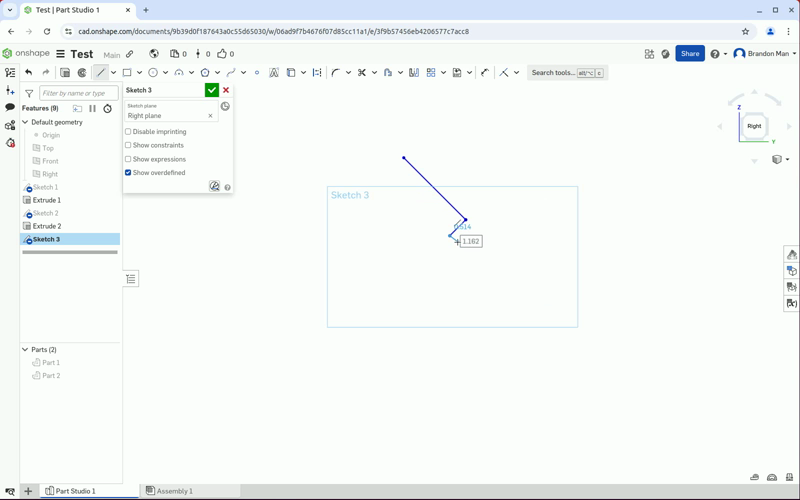
scroll(6)
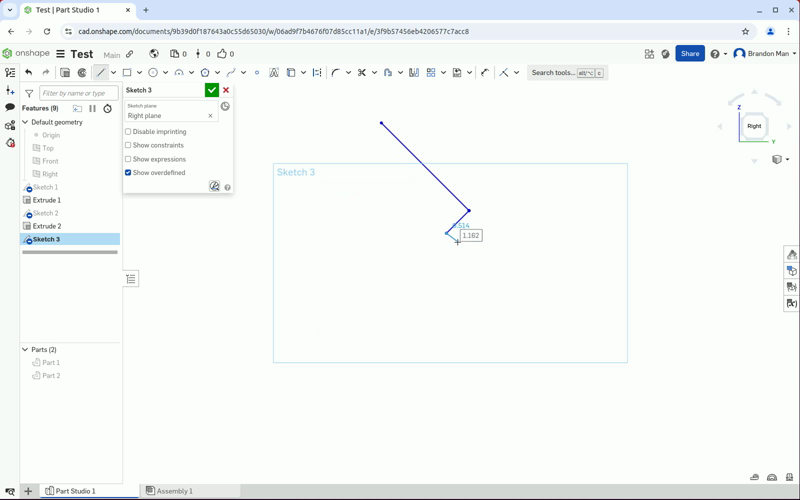
scroll(6)
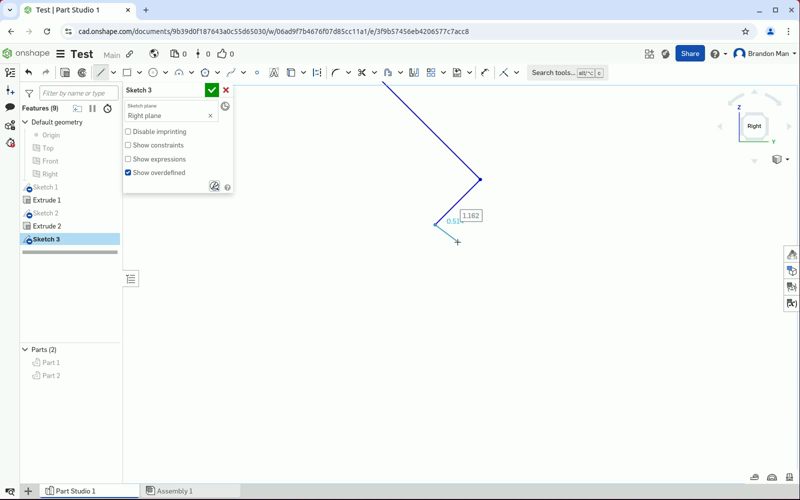
click(457, 241)
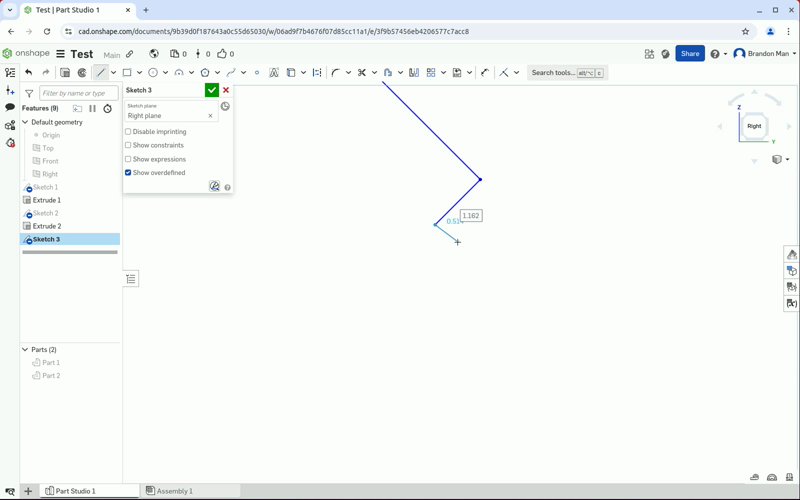
scroll(-6)
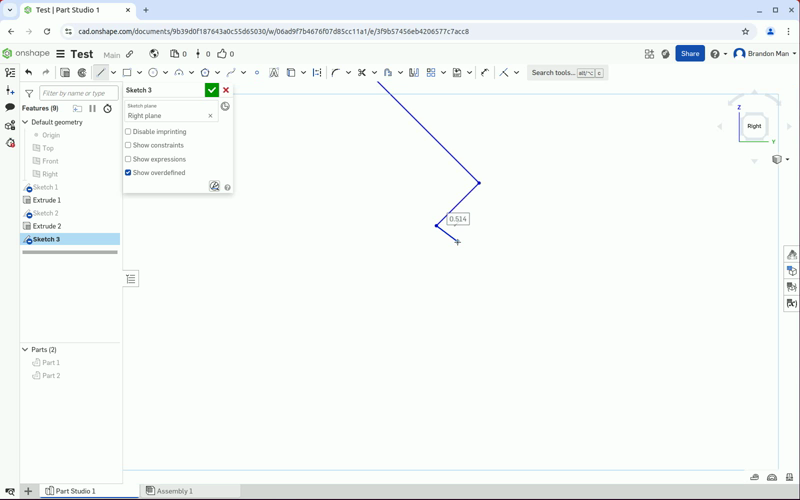
scroll(-6)
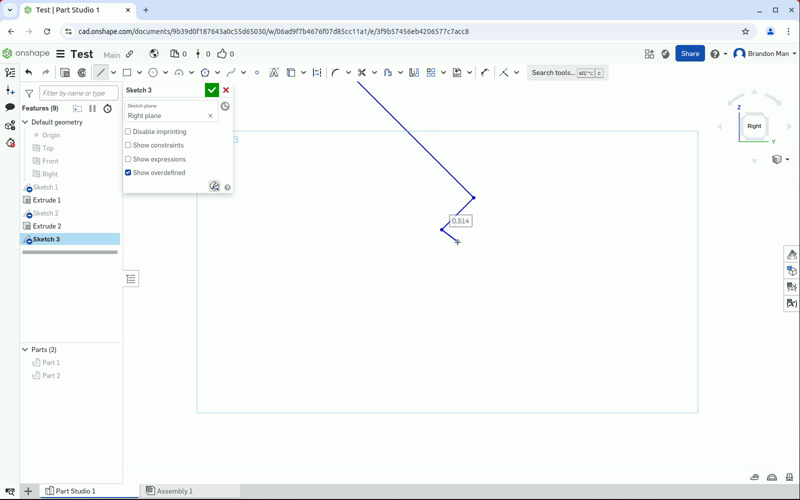
scroll(-6)
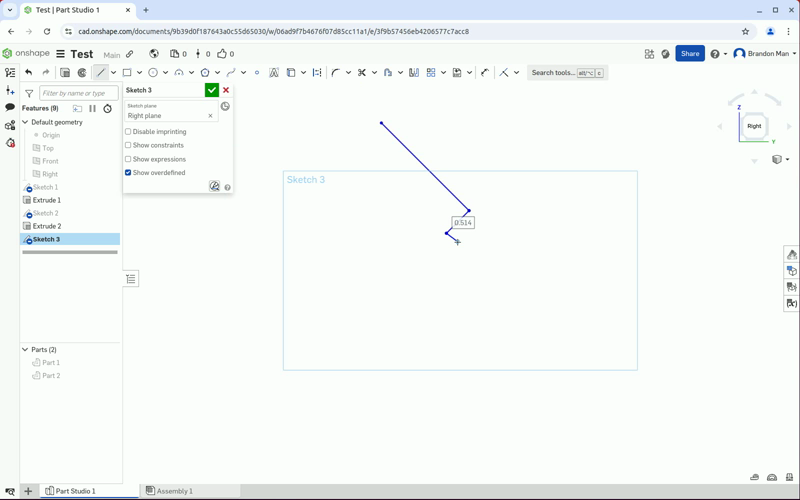
scroll(-6)
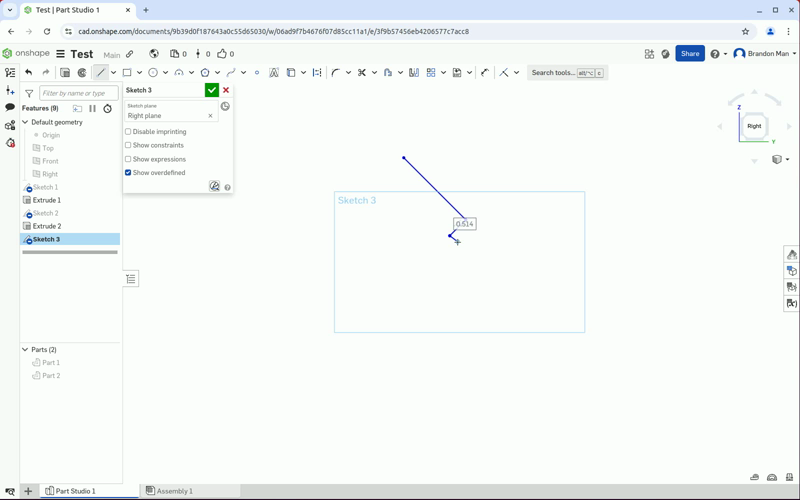
scroll(-6)
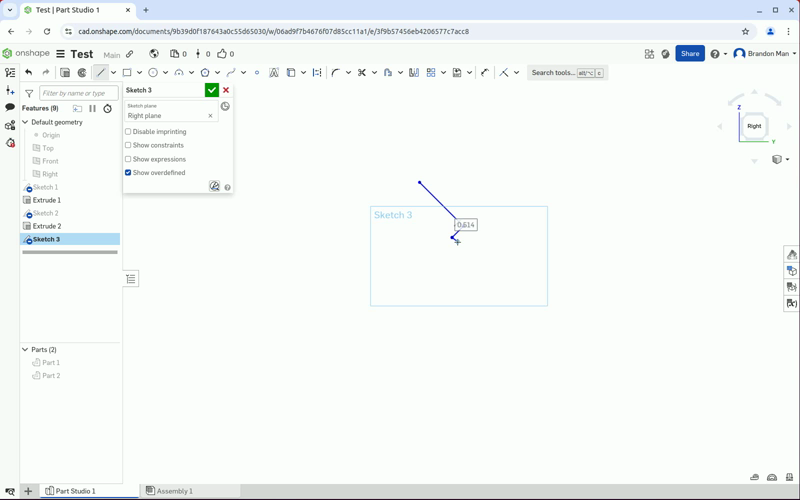
scroll(-6)
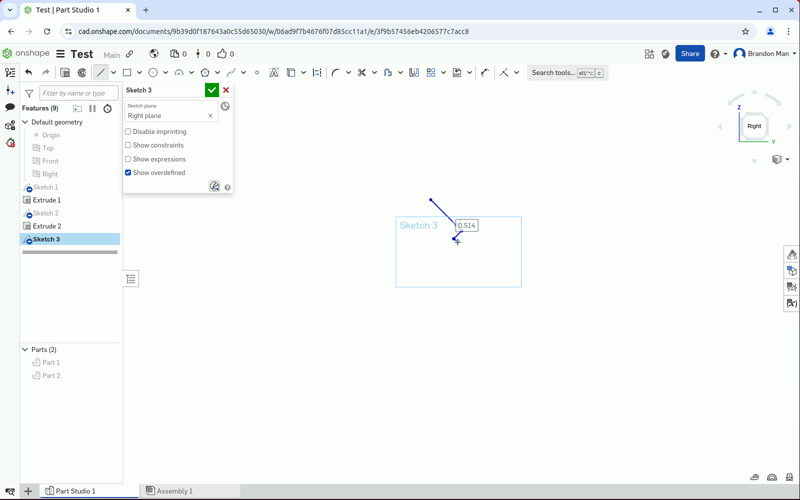
scroll(-6)
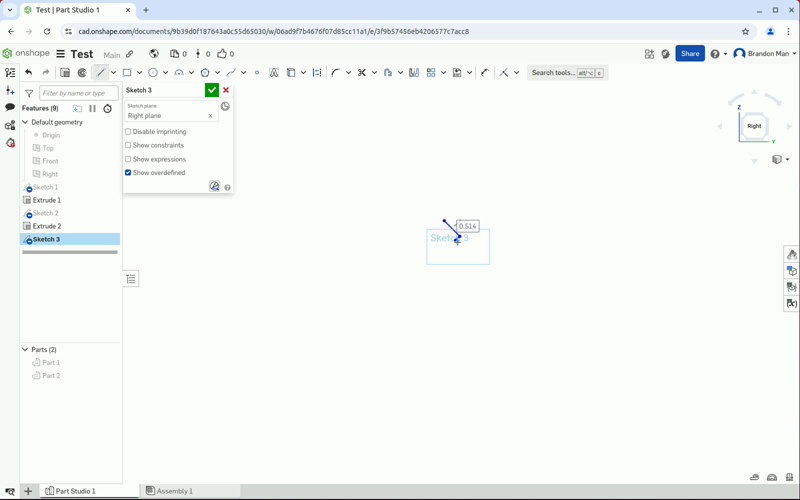
key_up(shift)
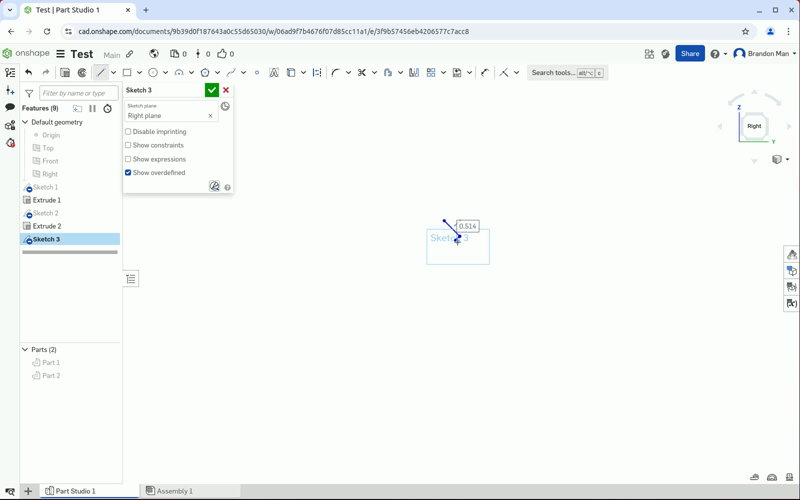
key_down(shift)
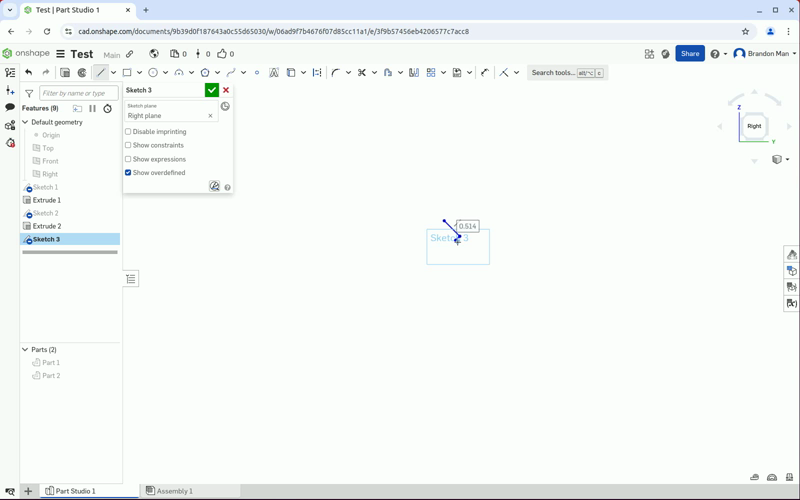
mouse_move(487, 241)
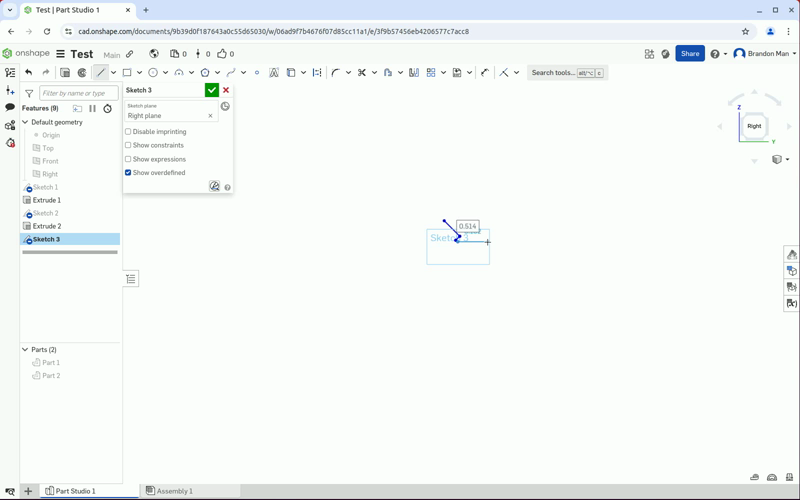
mouse_move(463, 236)
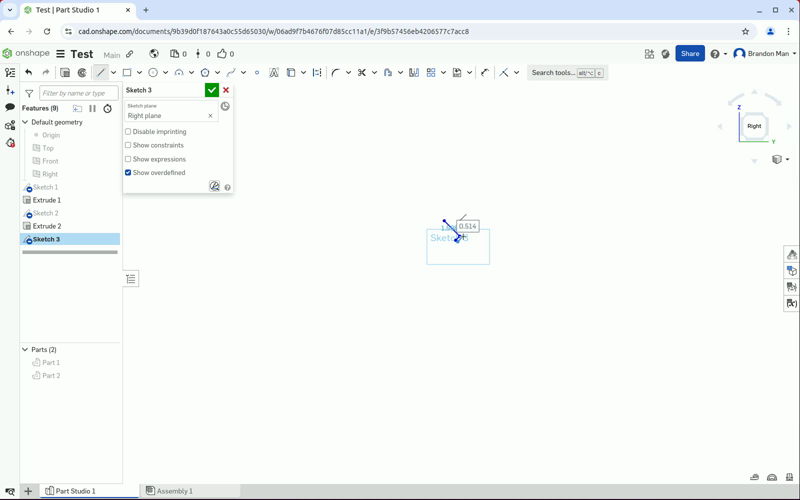
scroll(6)
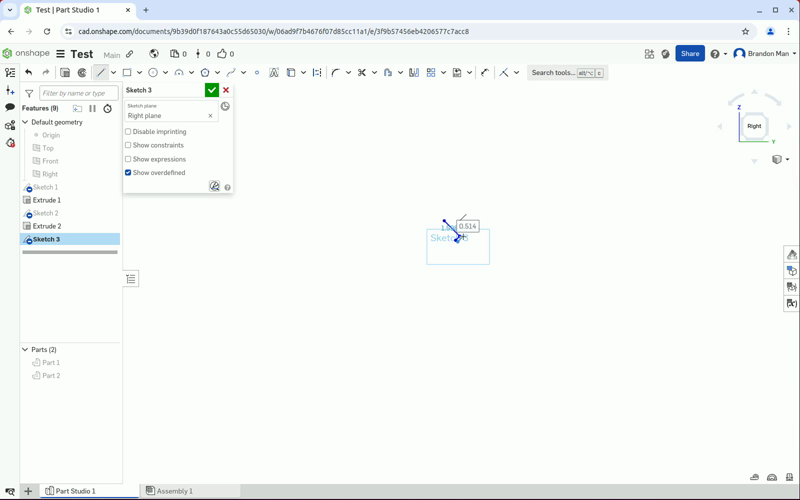
scroll(6)
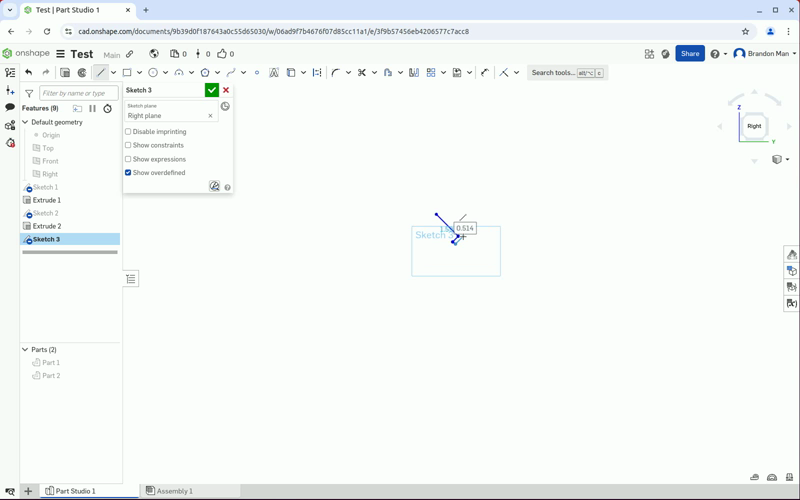
scroll(6)
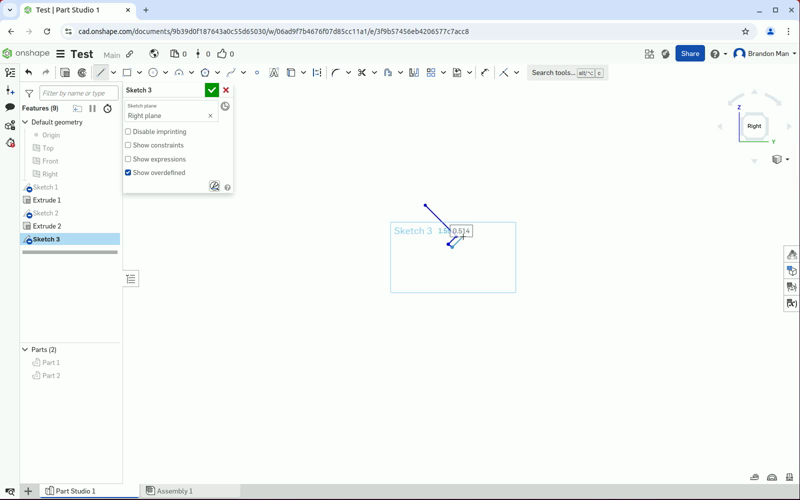
scroll(6)
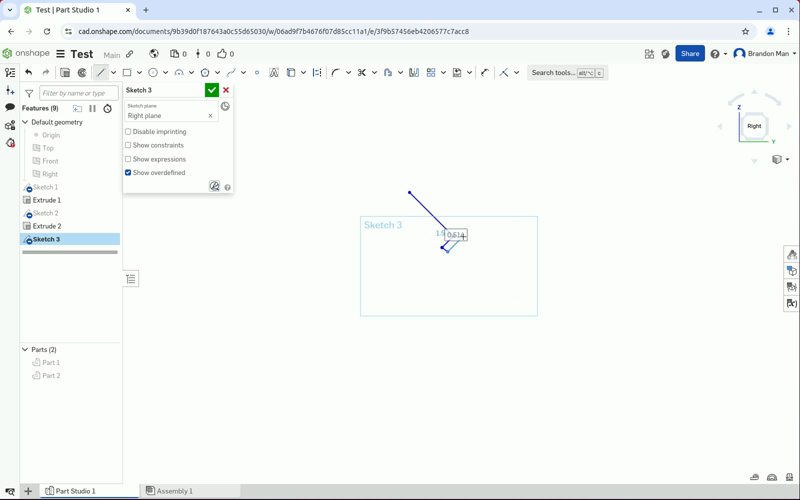
scroll(6)
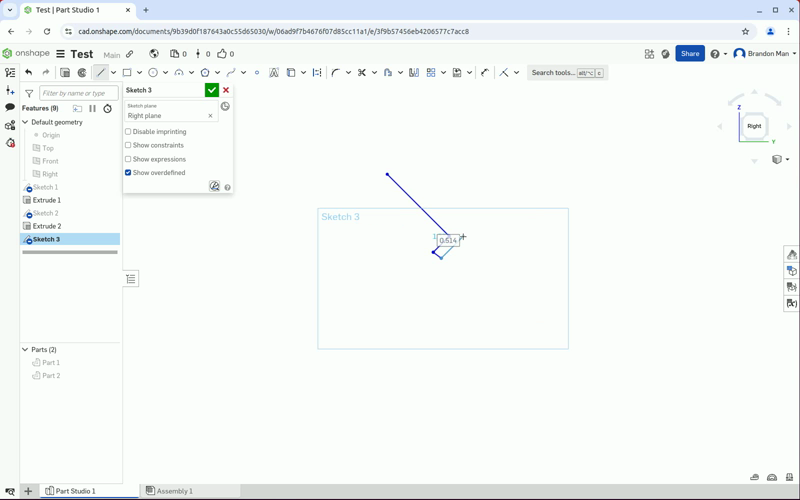
scroll(6)
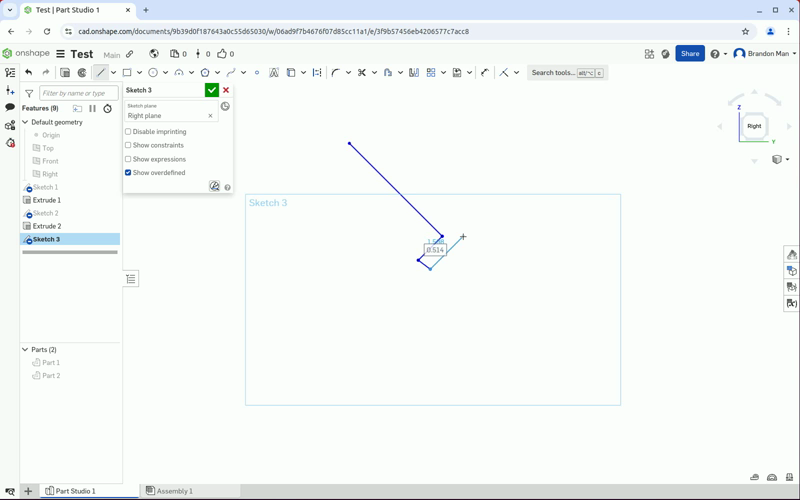
scroll(6)
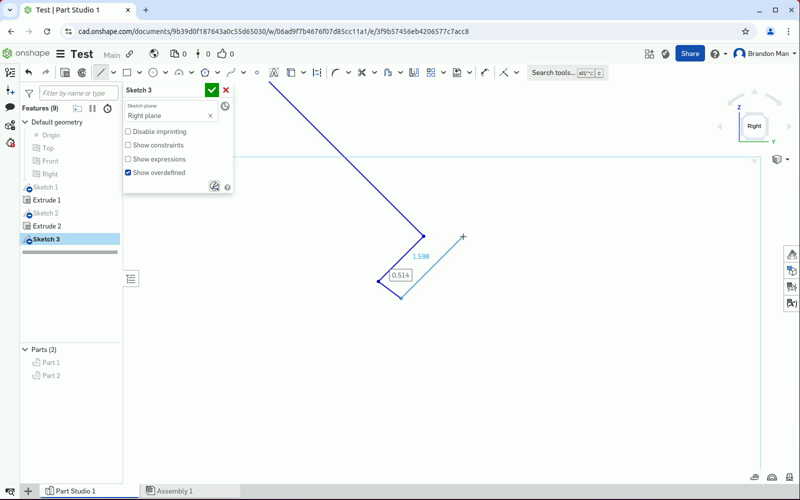
click(463, 236)
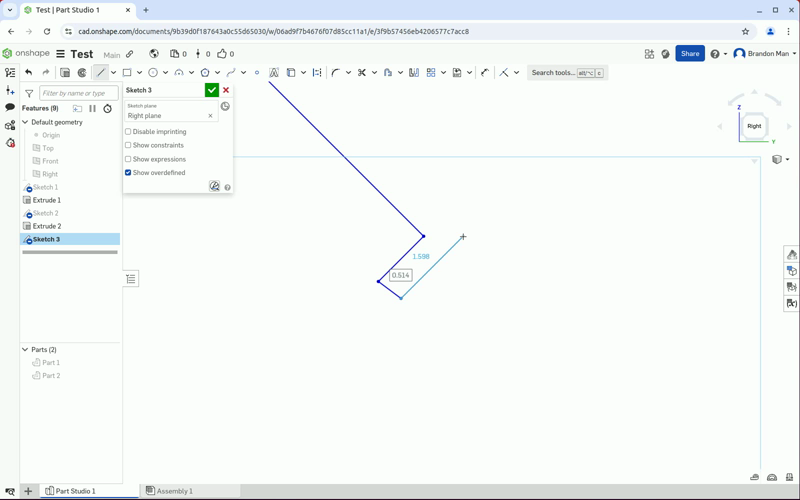
scroll(-6)
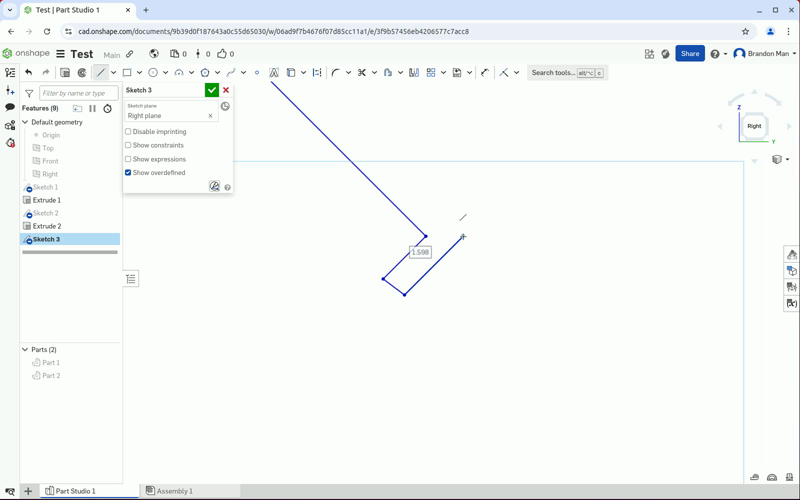
scroll(-6)
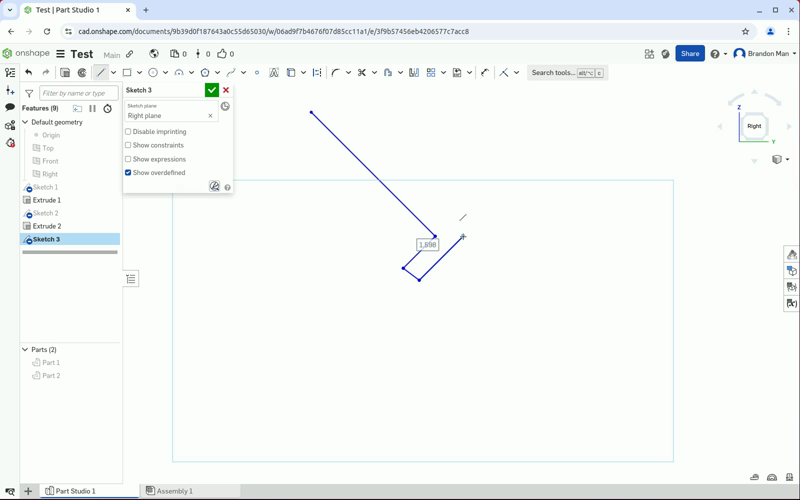
scroll(-6)
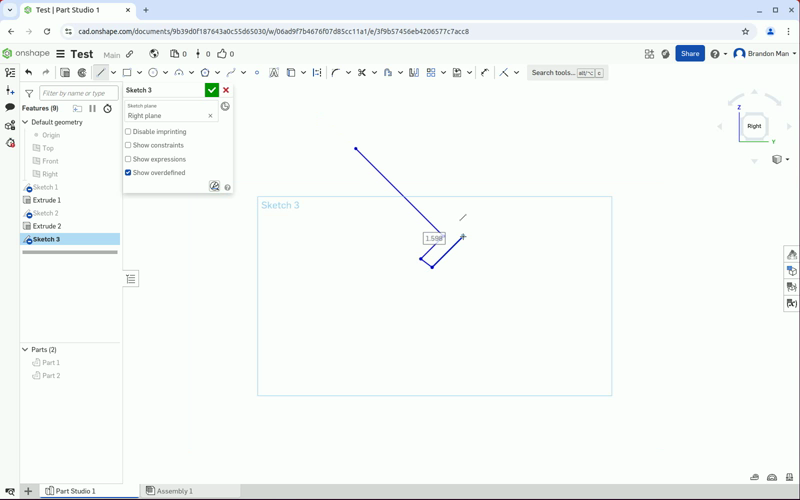
scroll(-6)
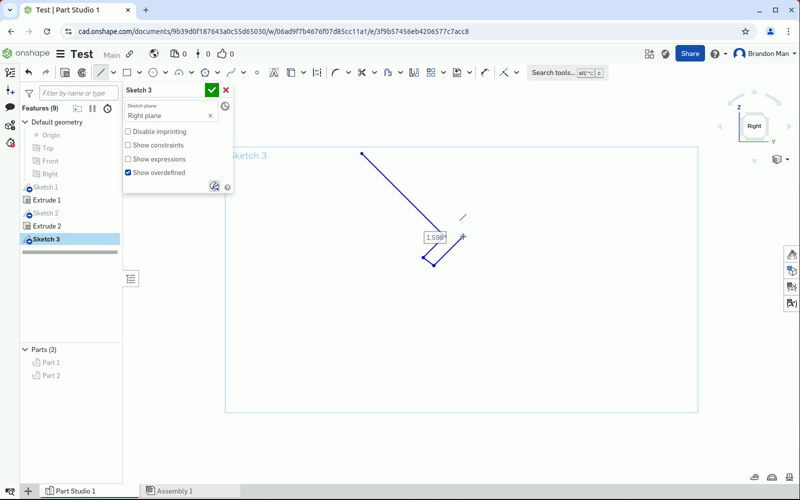
scroll(-6)
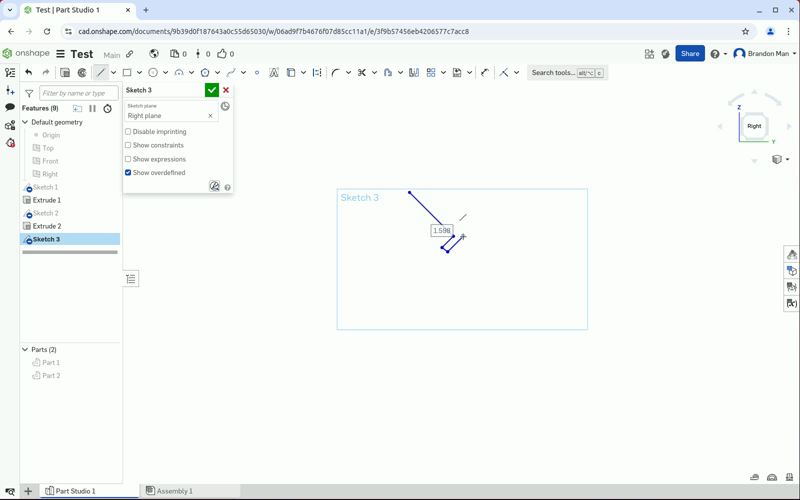
scroll(-6)
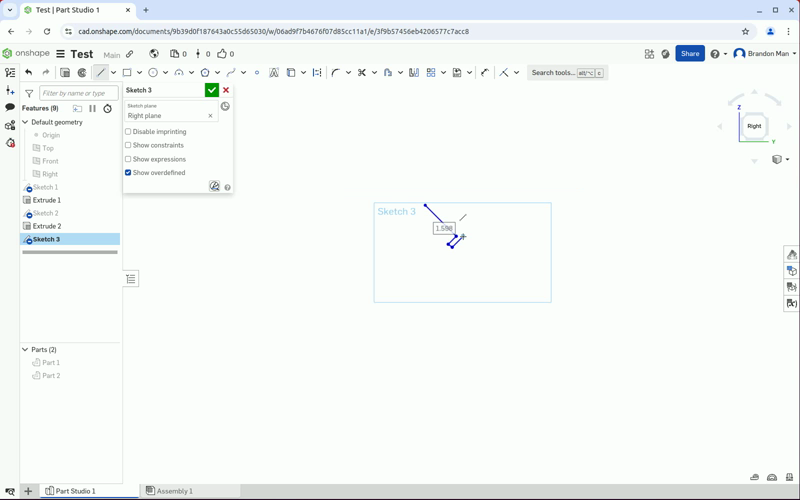
scroll(-6)
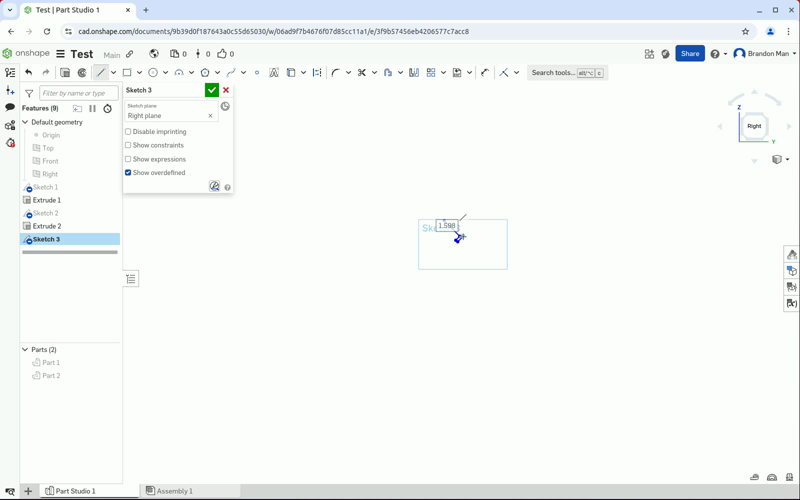
key_up(shift)
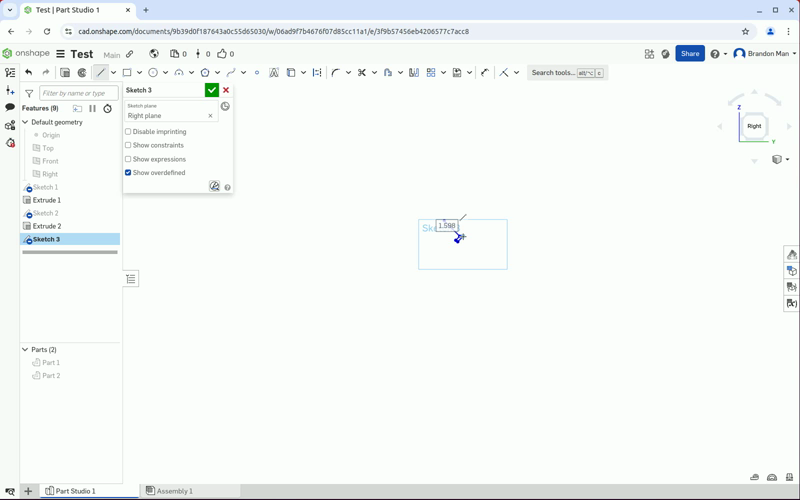
key_down(shift)
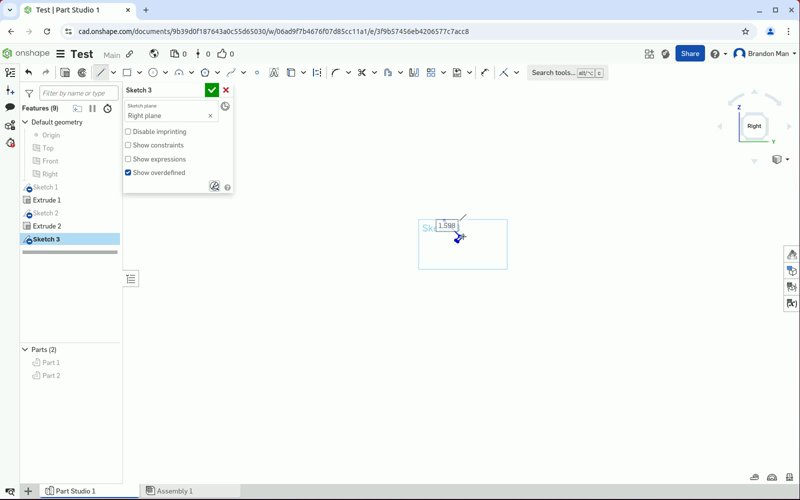
mouse_move(493, 236)
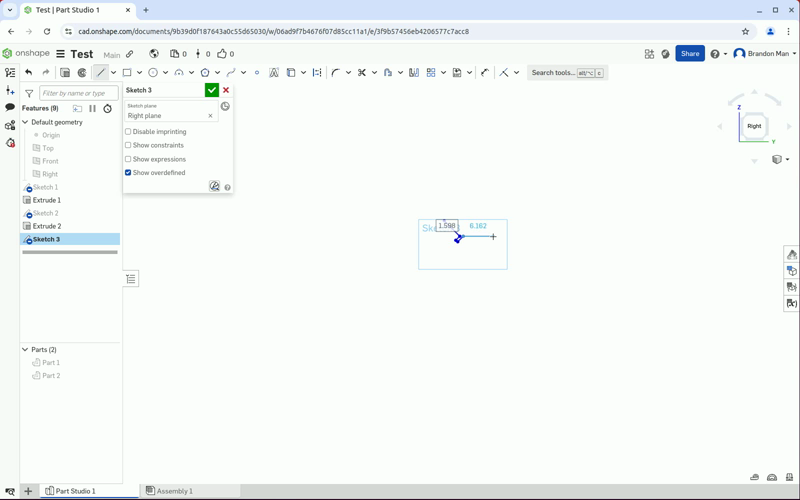
mouse_move(448, 220)
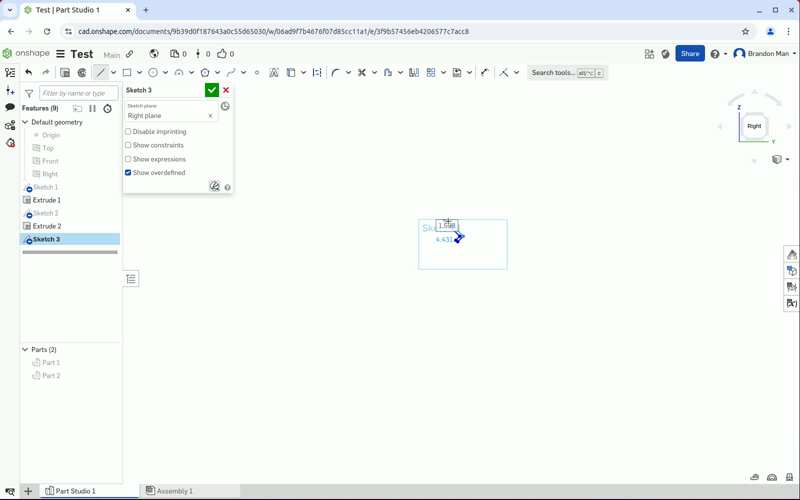
scroll(6)
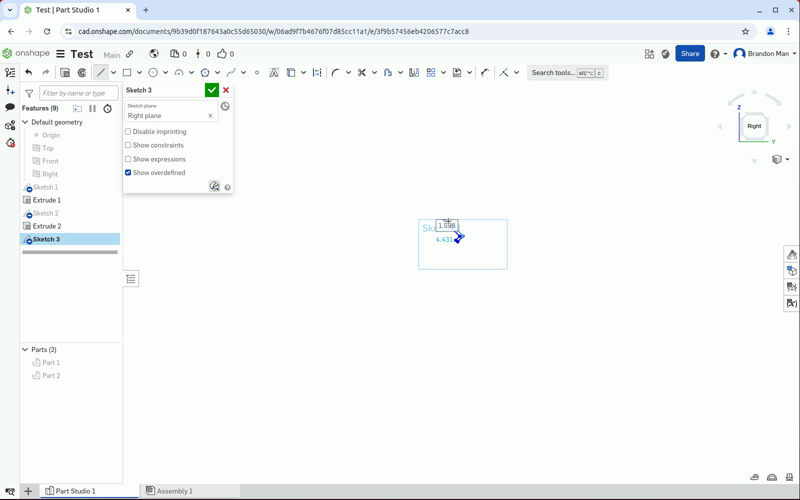
scroll(6)
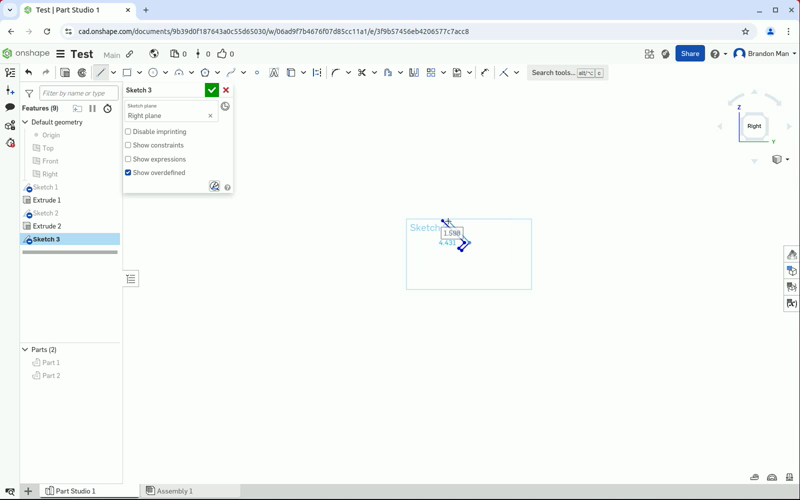
scroll(6)
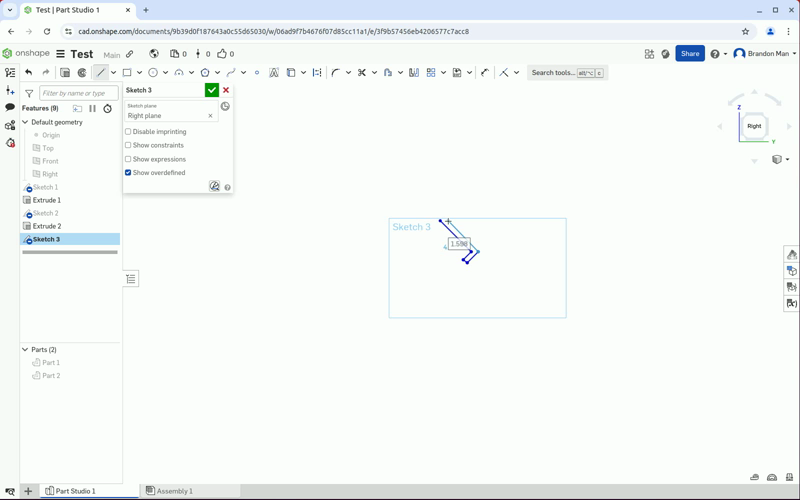
scroll(6)
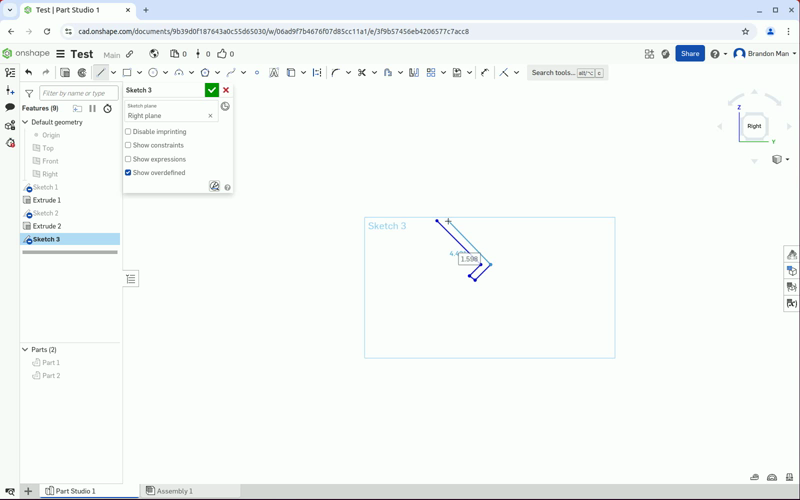
scroll(6)
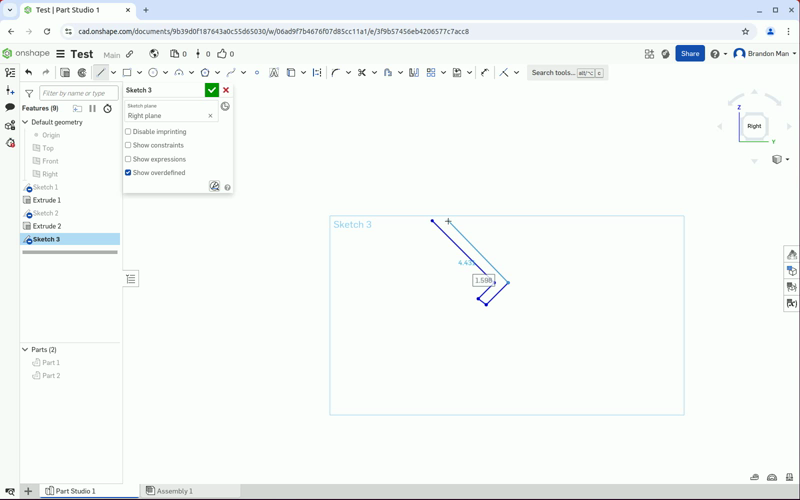
scroll(6)
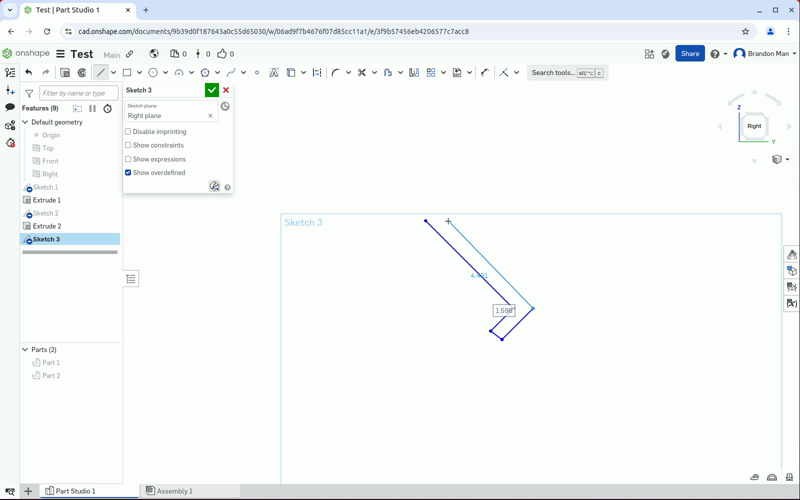
scroll(6)
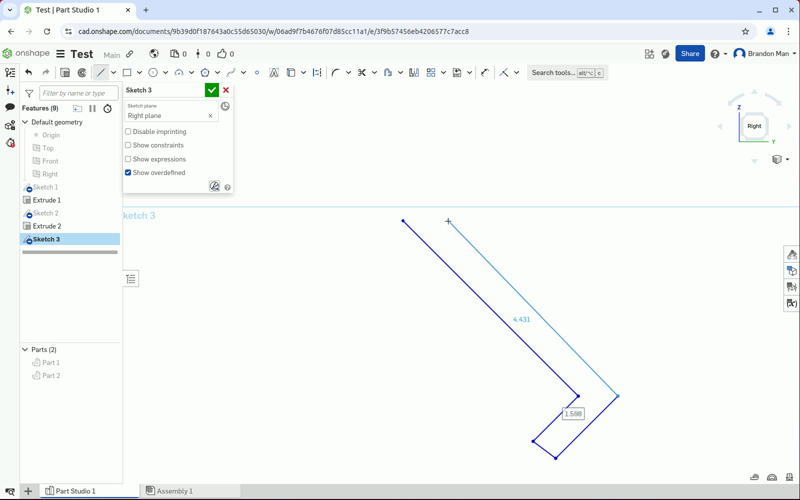
click(448, 220)
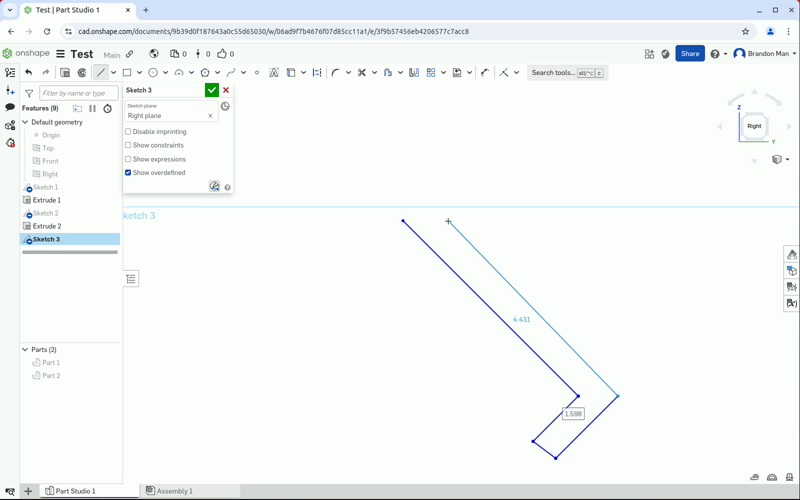
scroll(-6)
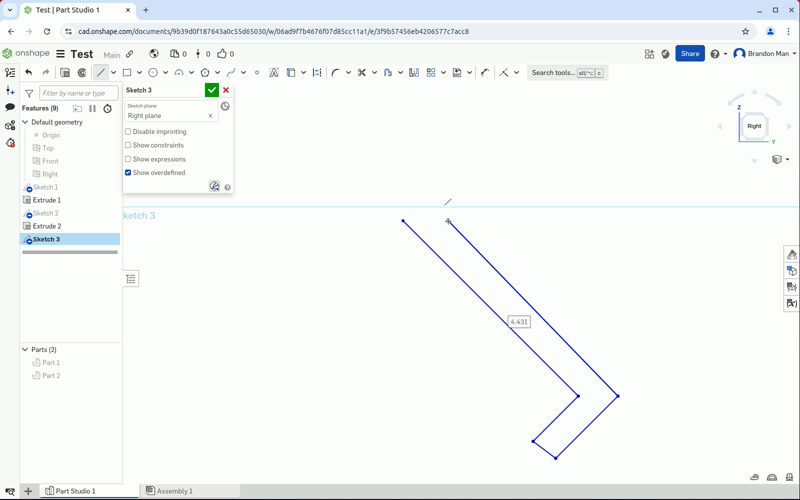
scroll(-6)
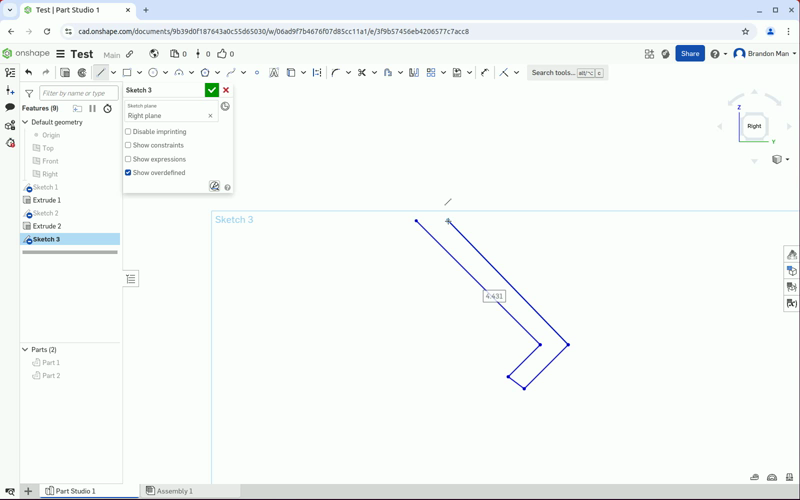
scroll(-6)
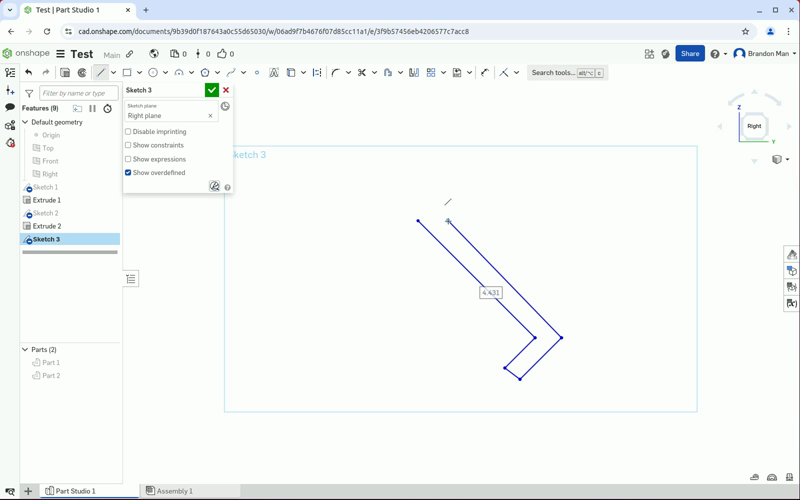
scroll(-6)
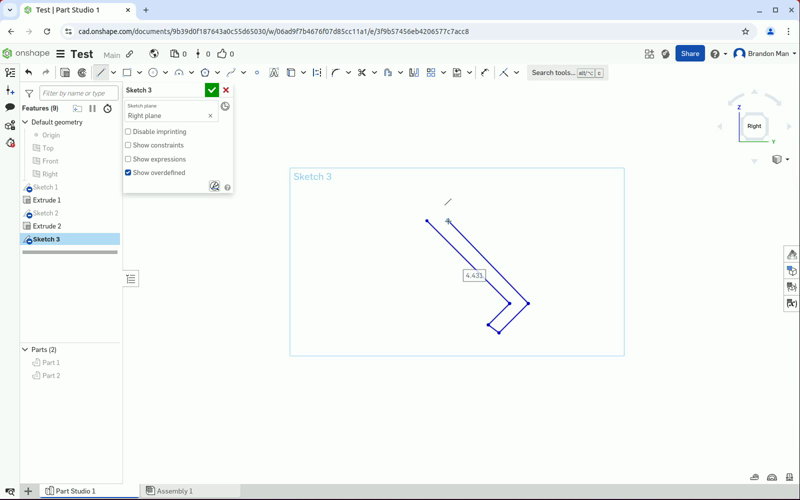
scroll(-6)
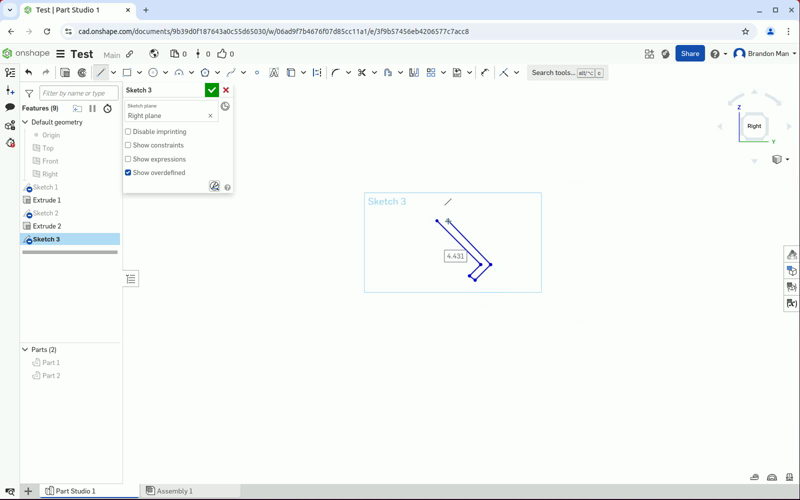
scroll(-6)
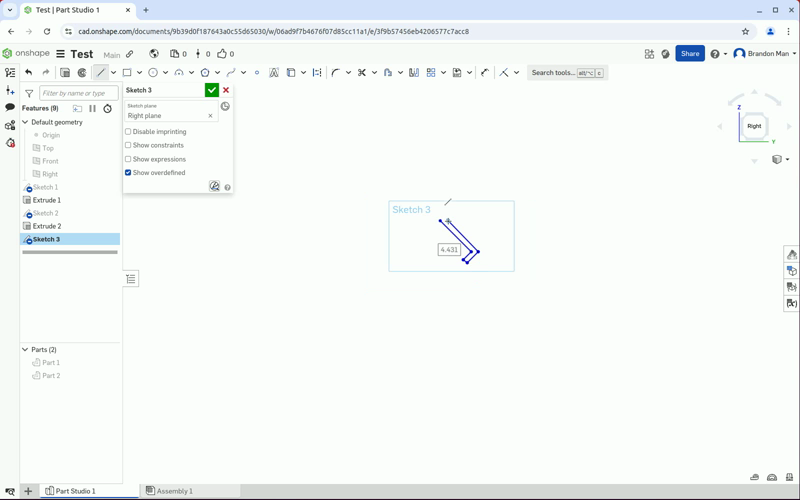
scroll(-6)
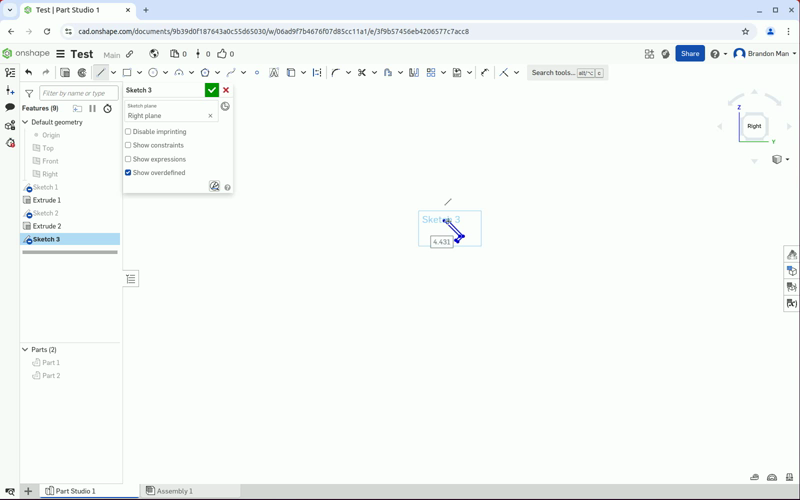
key_up(shift)
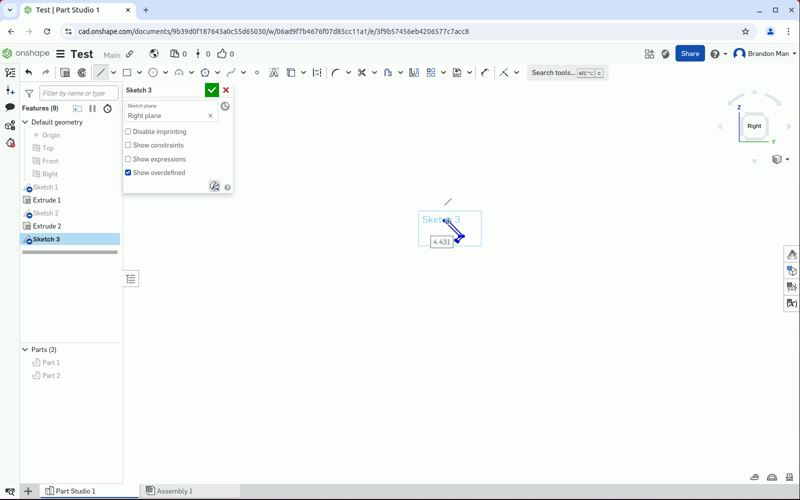
key_down(shift)
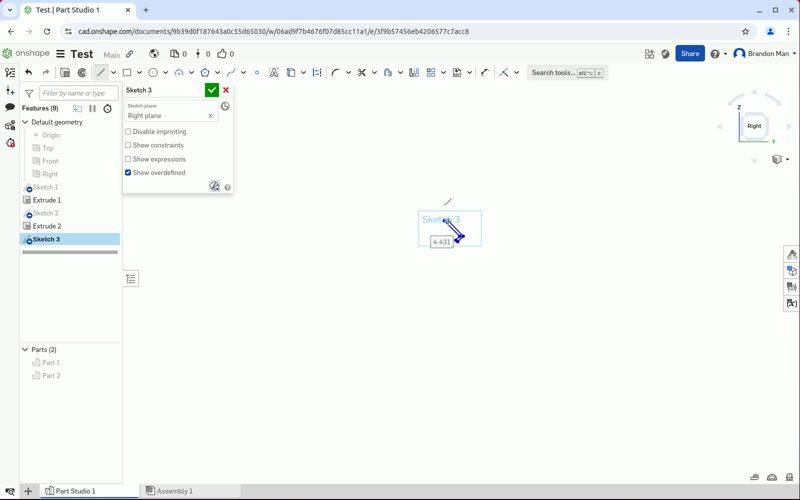
mouse_move(478, 220)
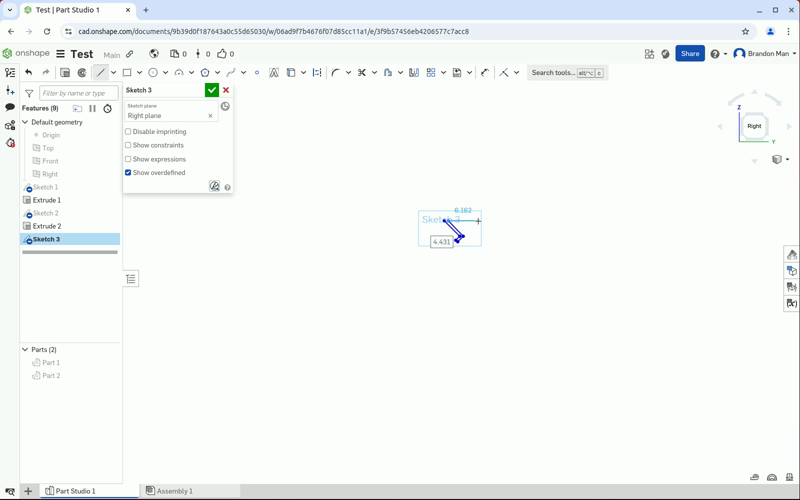
mouse_move(452, 216)
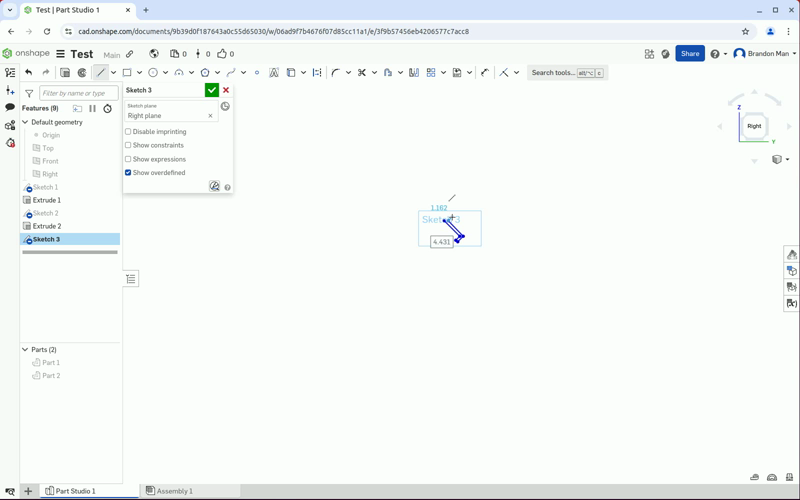
scroll(6)
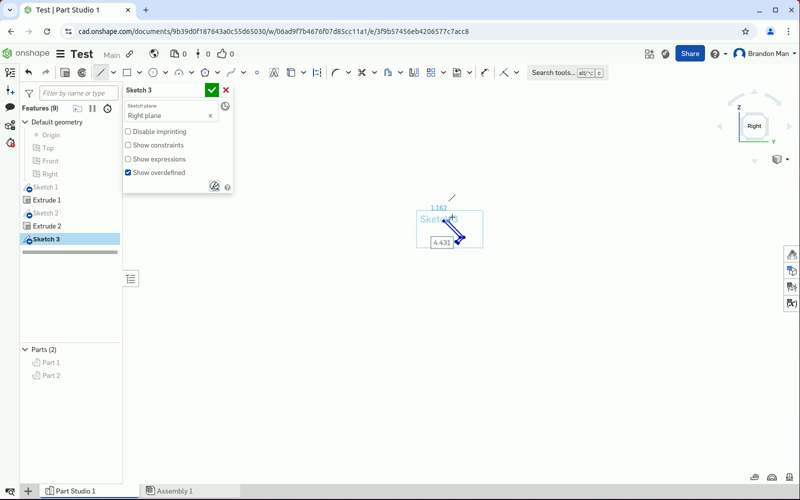
scroll(6)
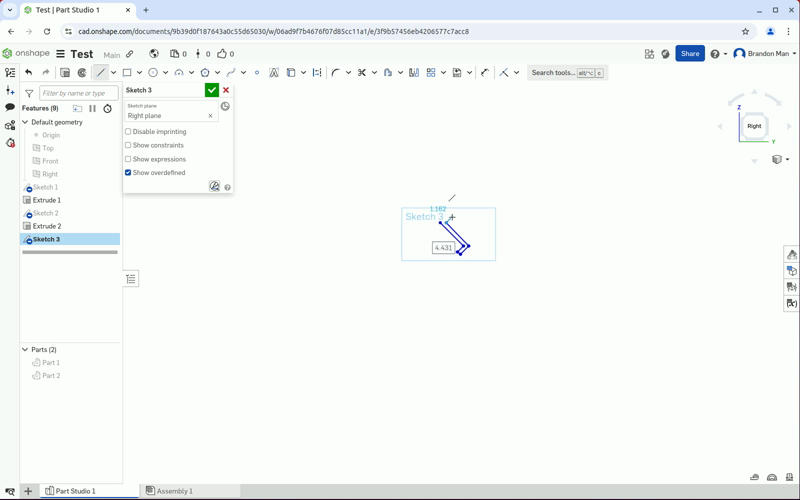
scroll(6)
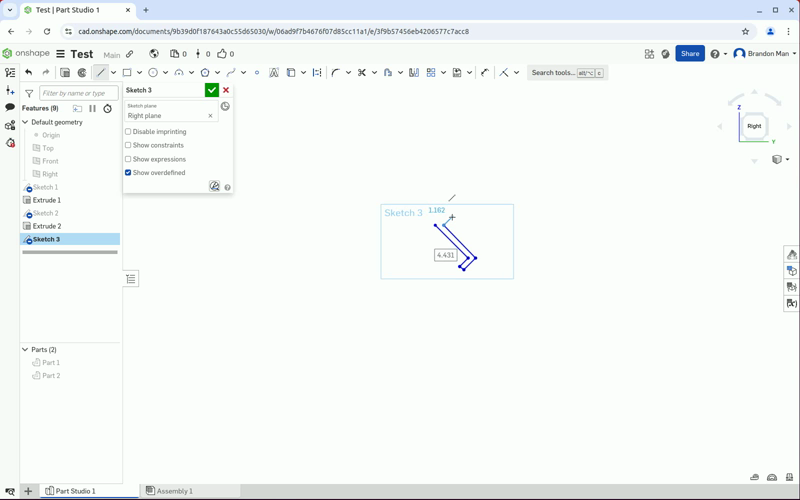
scroll(6)
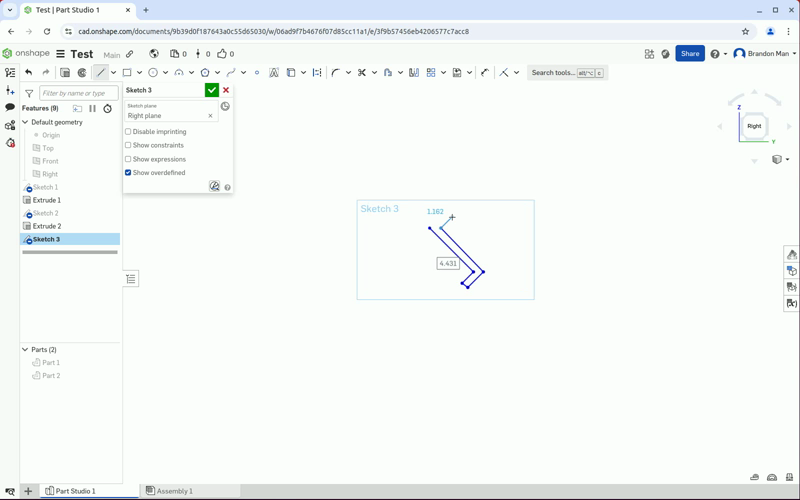
scroll(6)
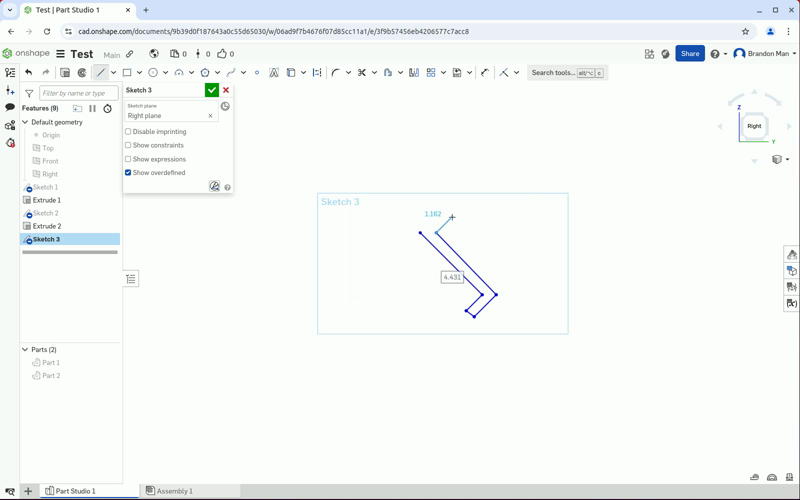
scroll(6)
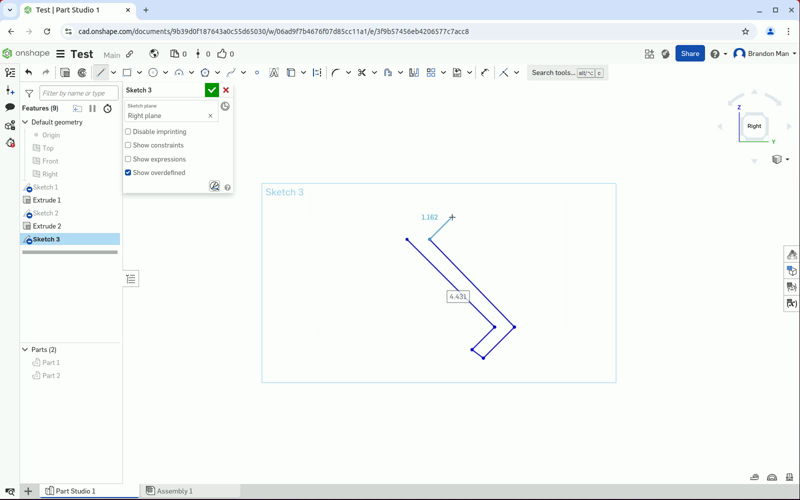
scroll(6)
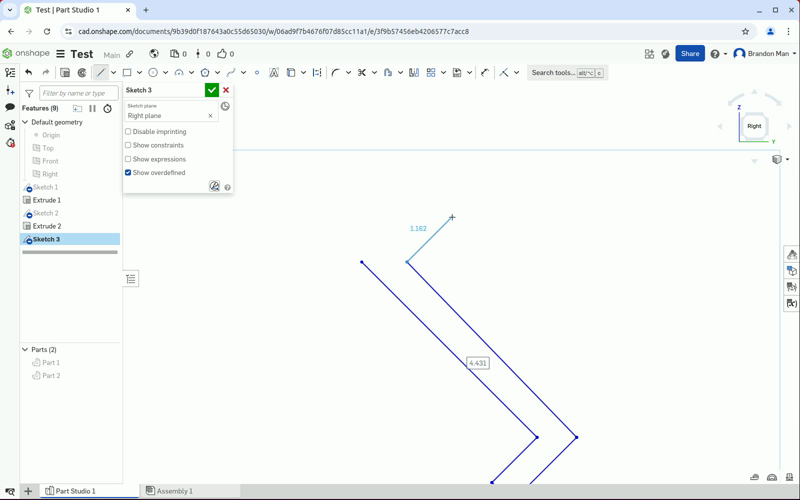
click(452, 216)
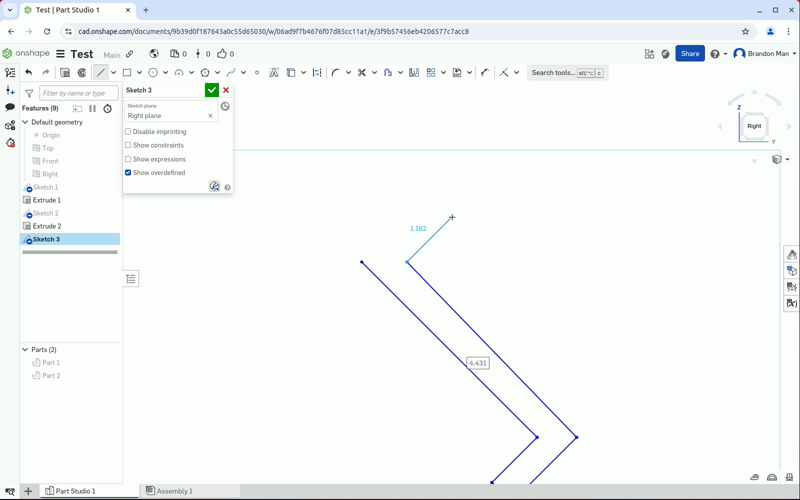
scroll(-6)
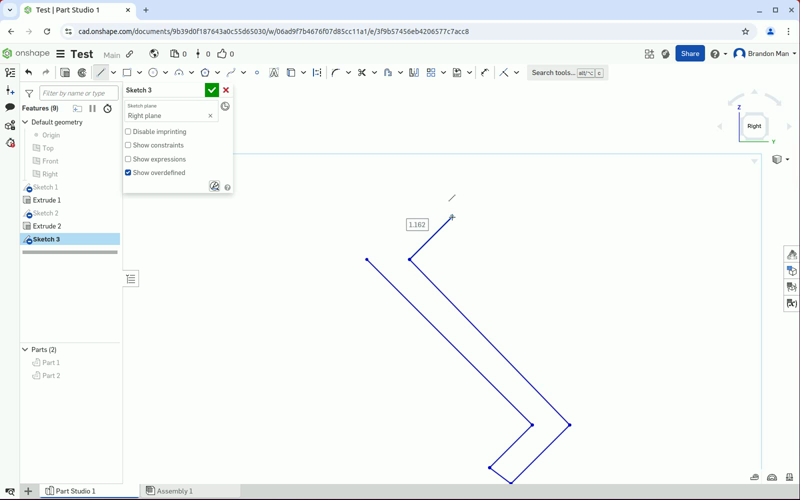
scroll(-6)
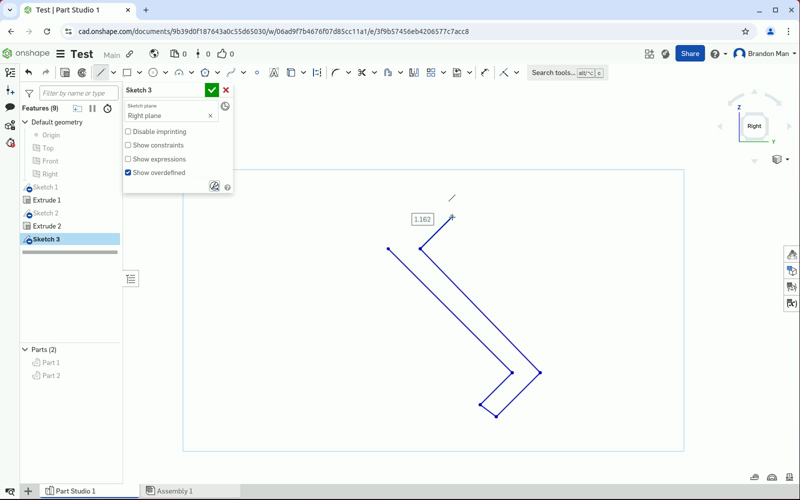
scroll(-6)
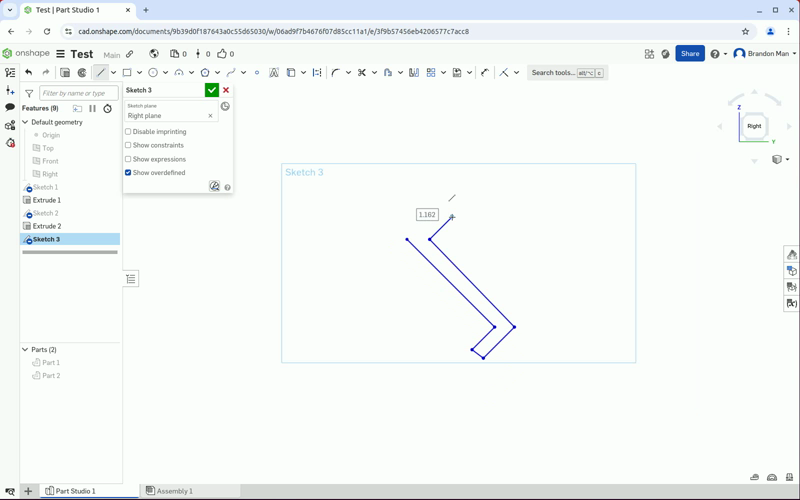
scroll(-6)
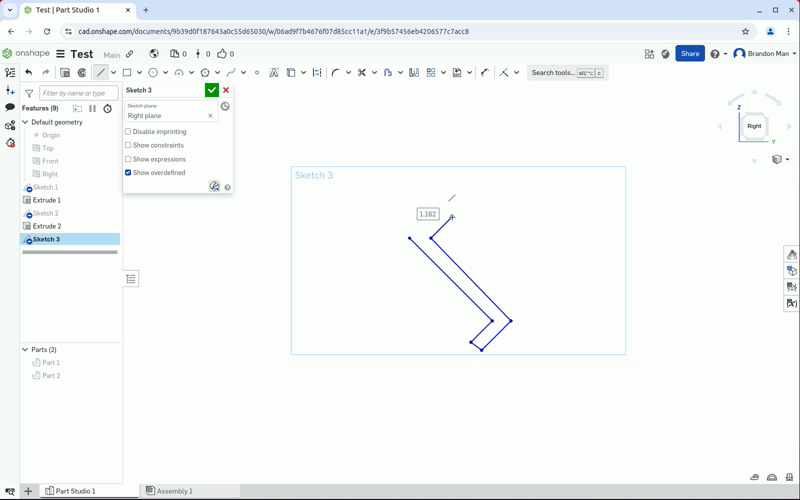
scroll(-6)
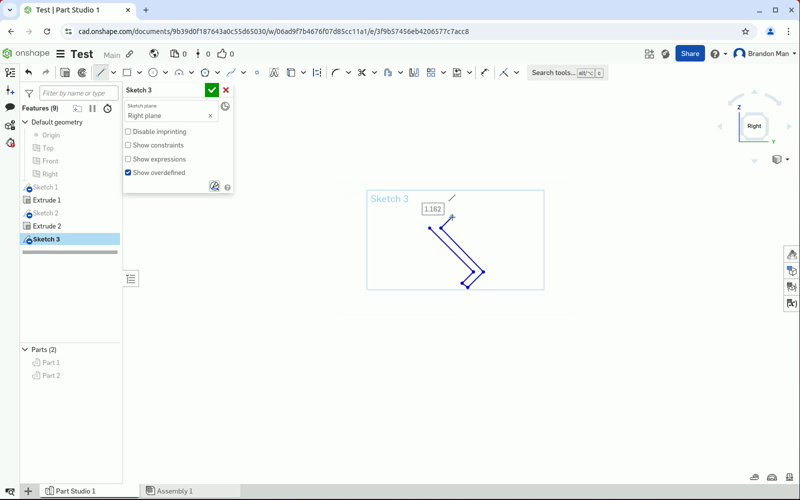
scroll(-6)
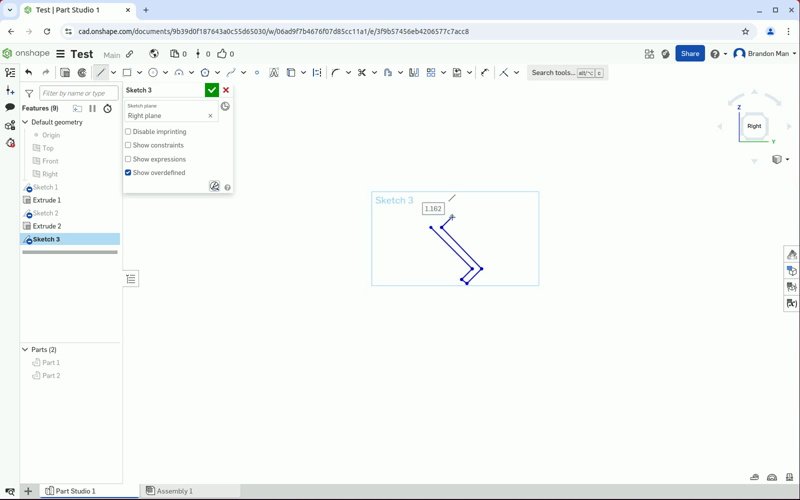
scroll(-6)
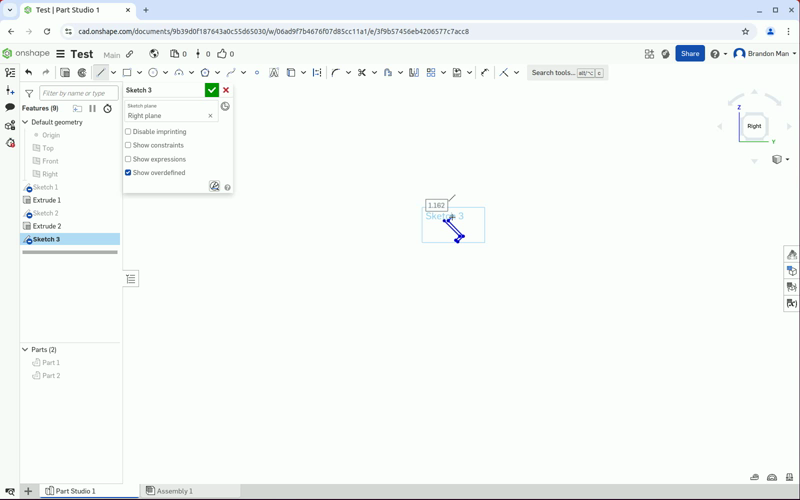
key_up(shift)
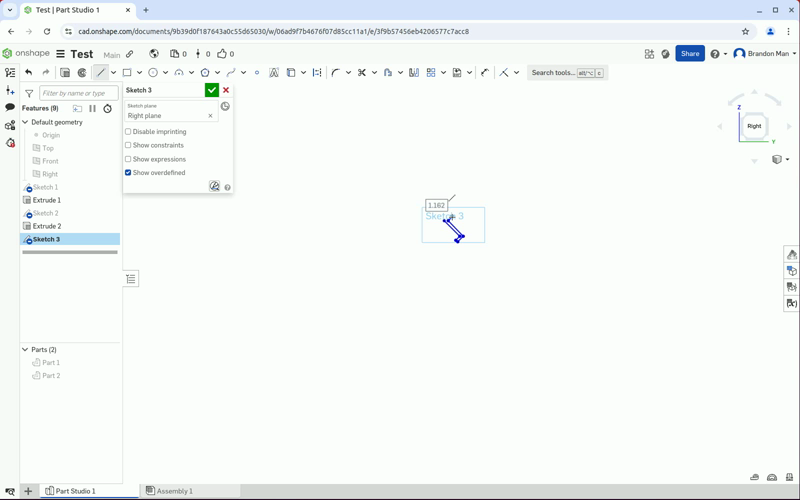
key_down(shift)
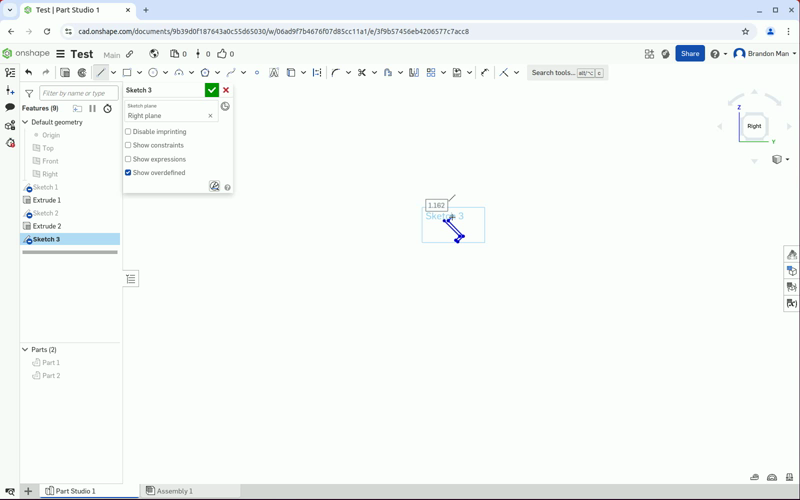
mouse_move(482, 216)
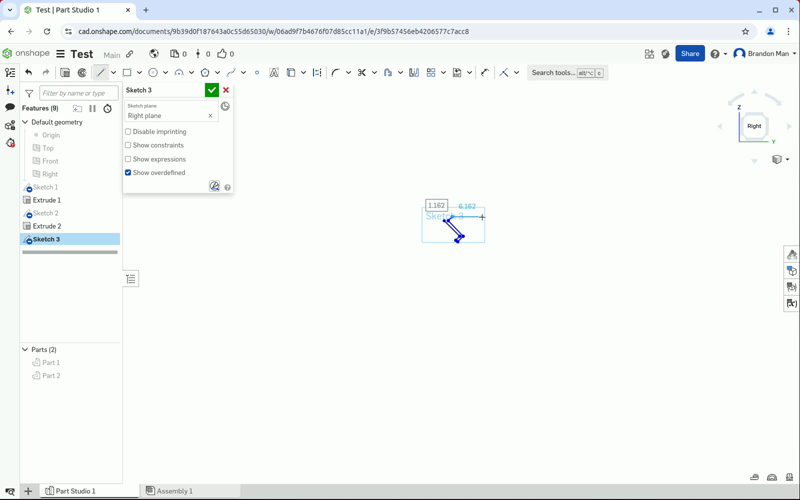
mouse_move(450, 215)
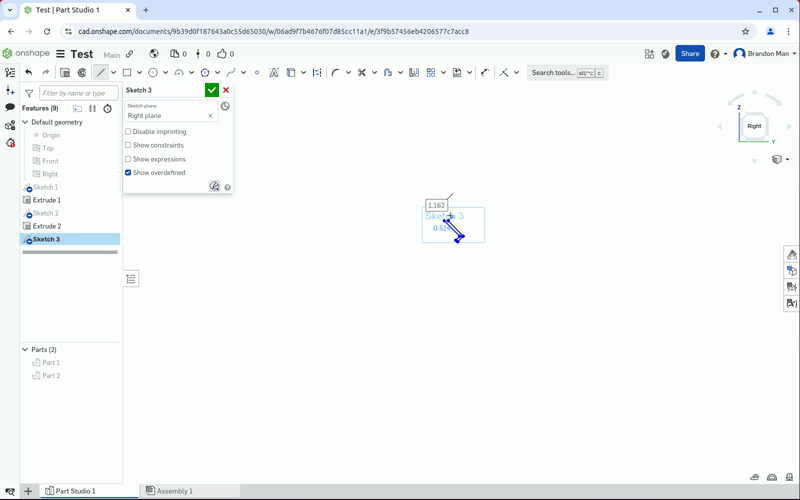
scroll(6)
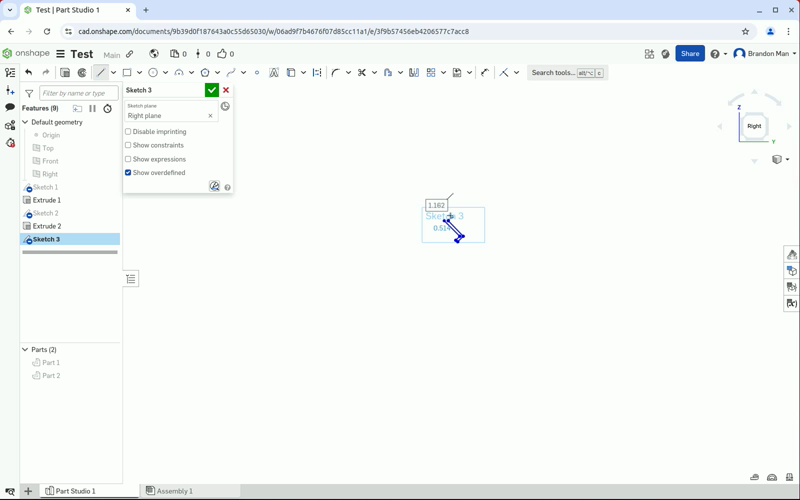
scroll(6)
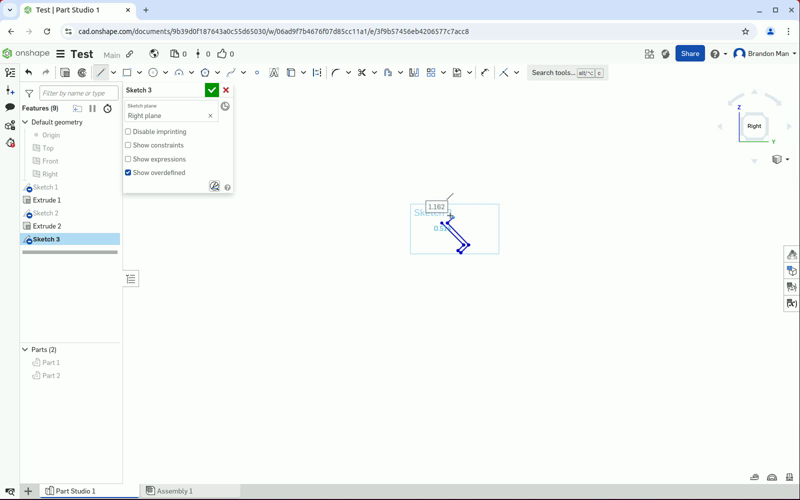
scroll(6)
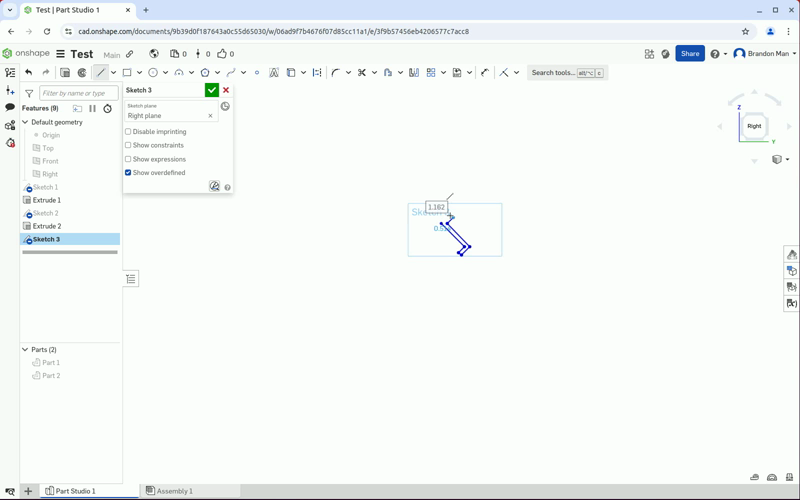
scroll(6)
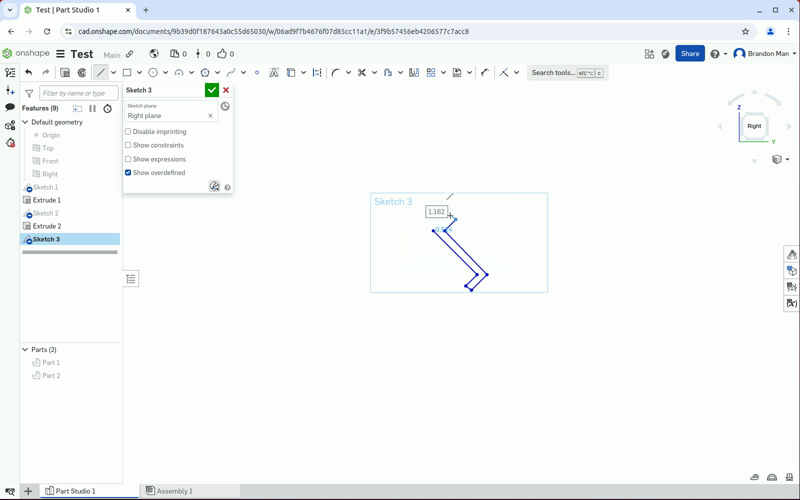
scroll(6)
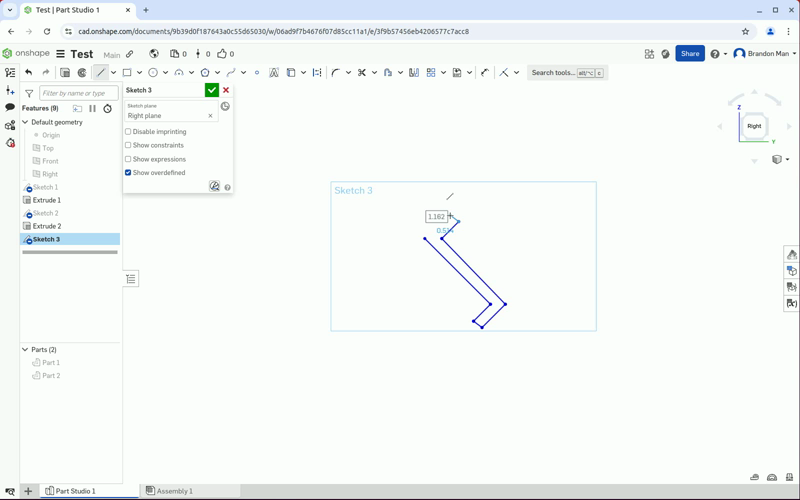
scroll(6)
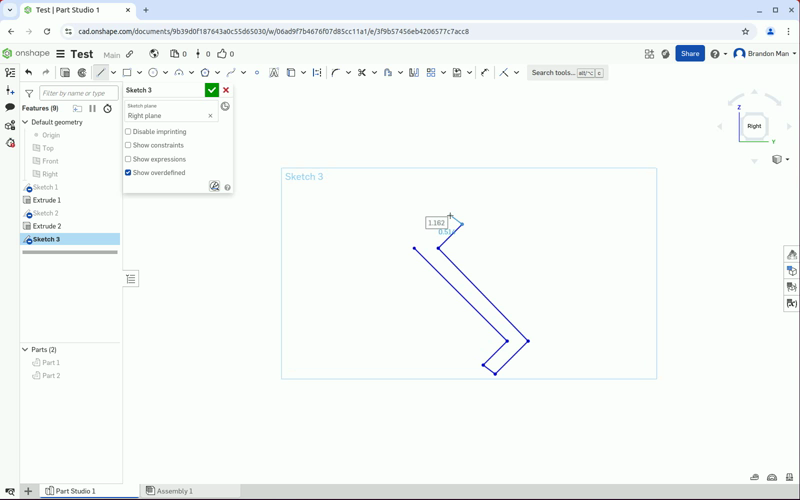
scroll(6)
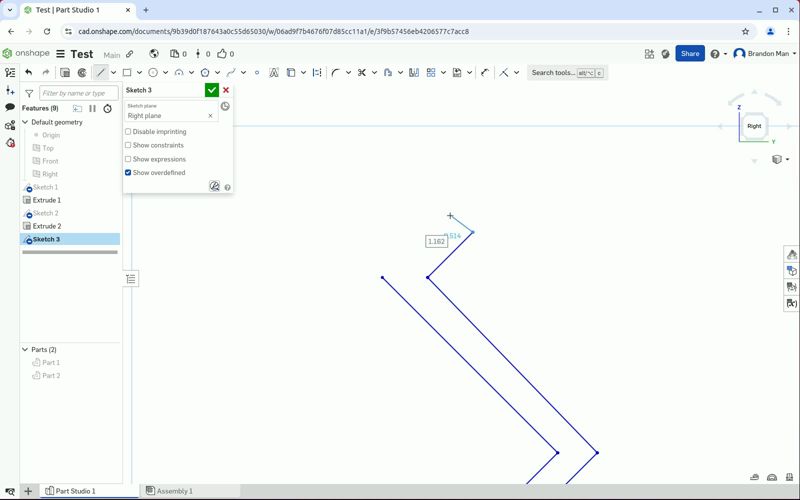
click(450, 215)
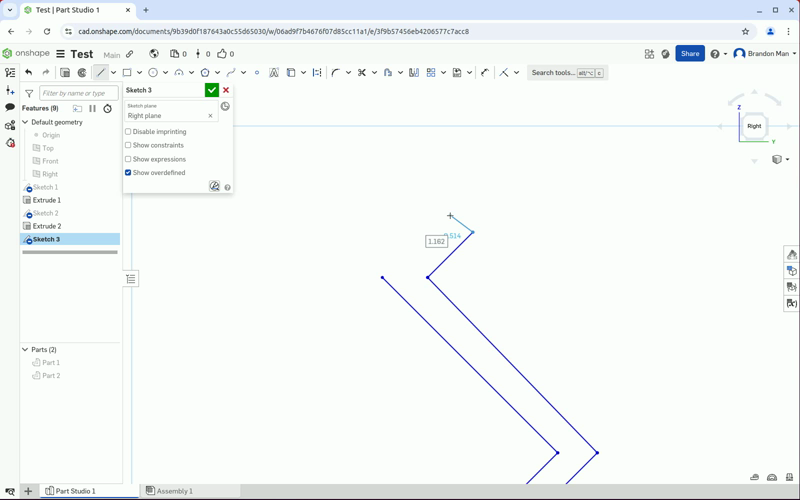
scroll(-6)
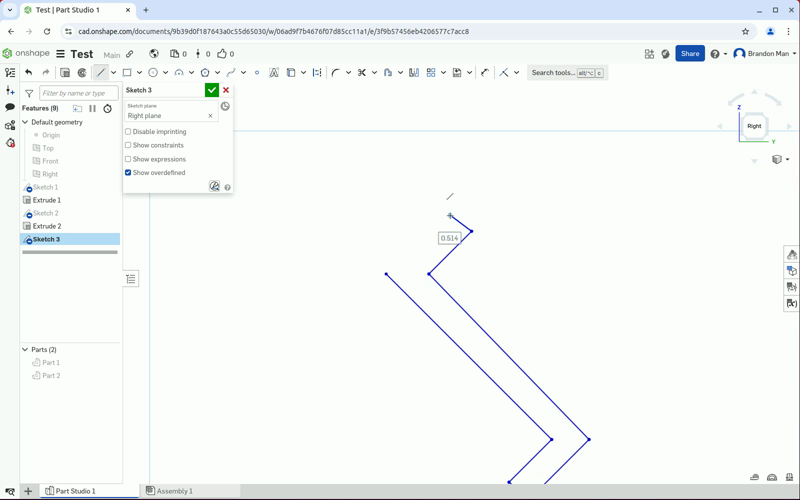
scroll(-6)
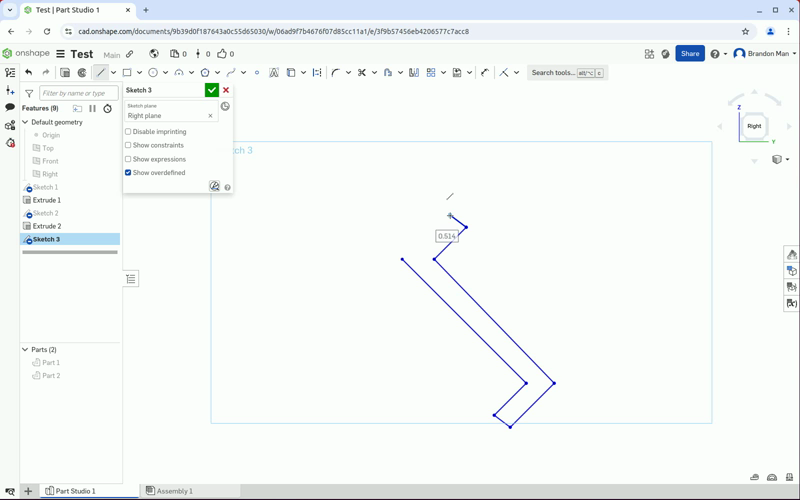
scroll(-6)
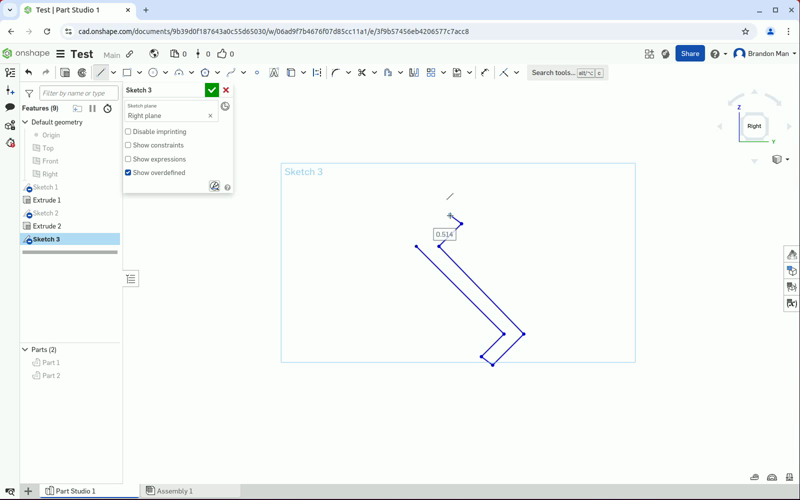
scroll(-6)
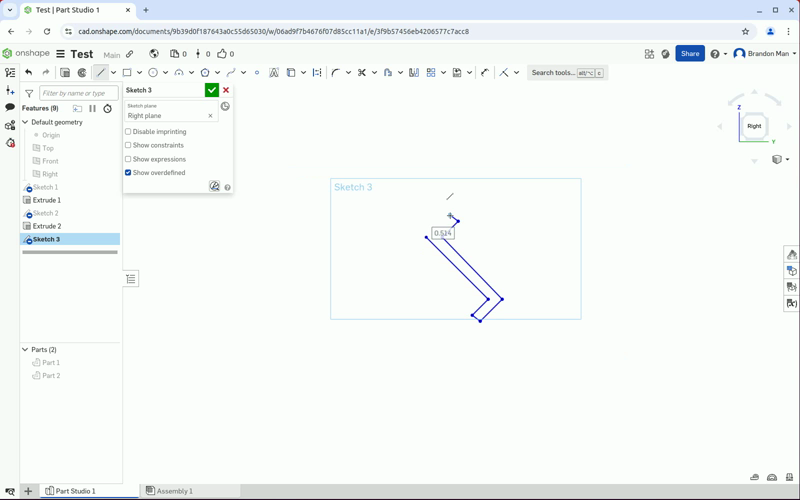
scroll(-6)
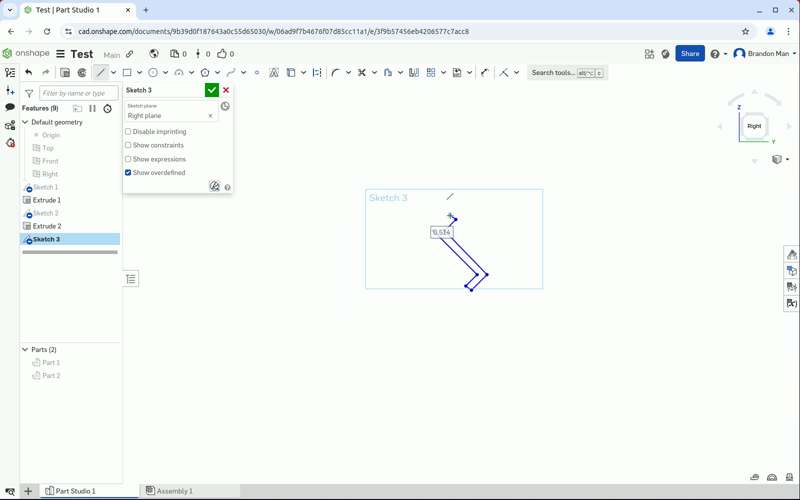
scroll(-6)
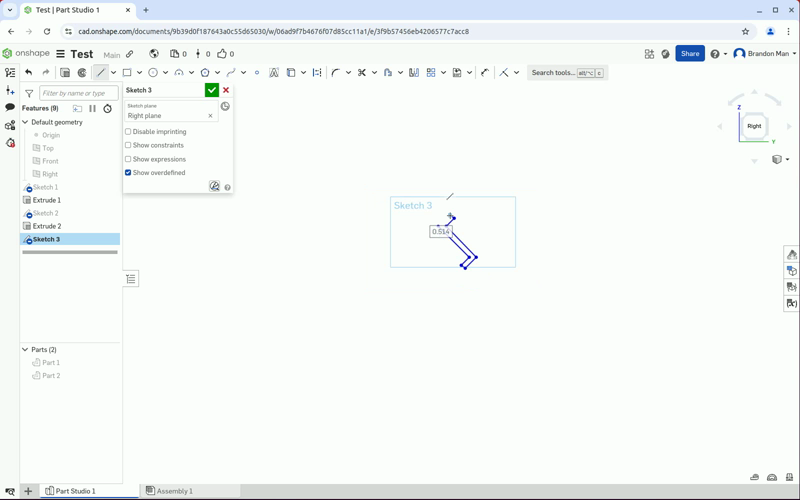
scroll(-6)
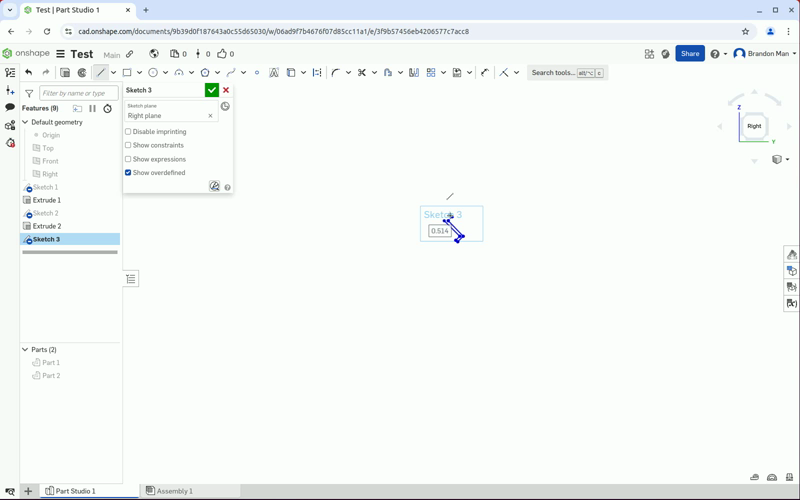
key_up(shift)
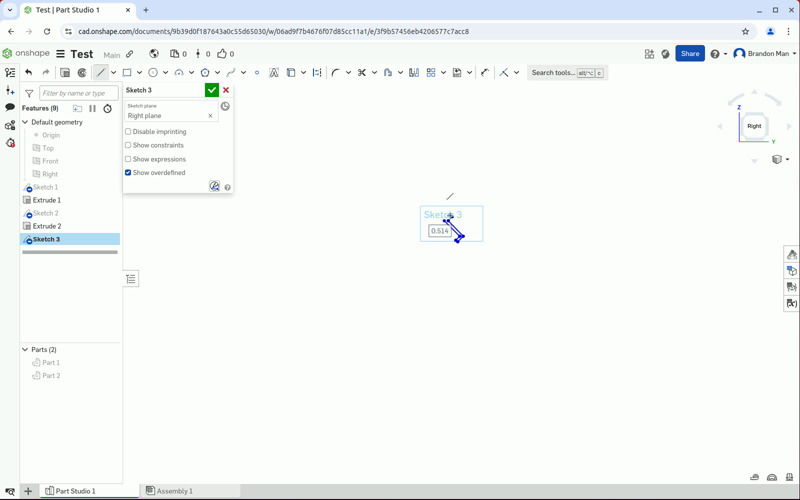
mouse_move(480, 215)
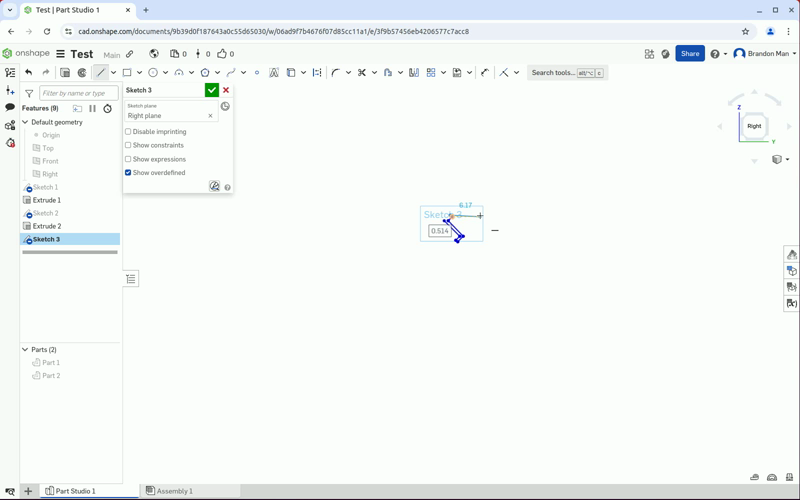
key_down(shift)
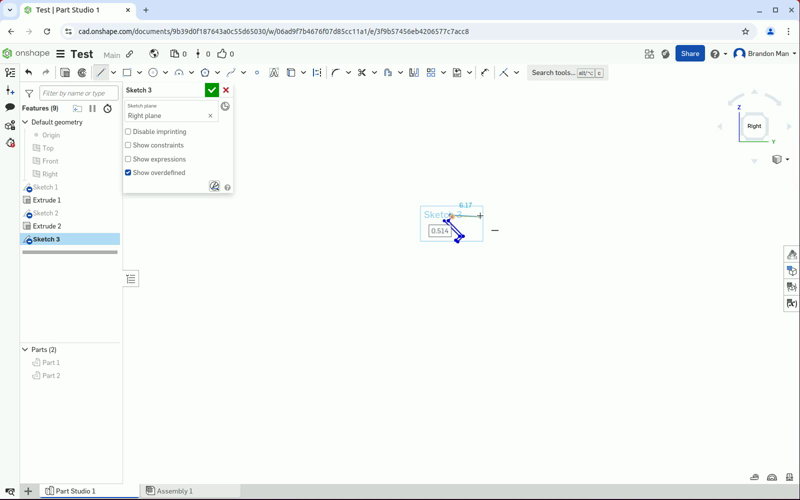
mouse_move(444, 220)
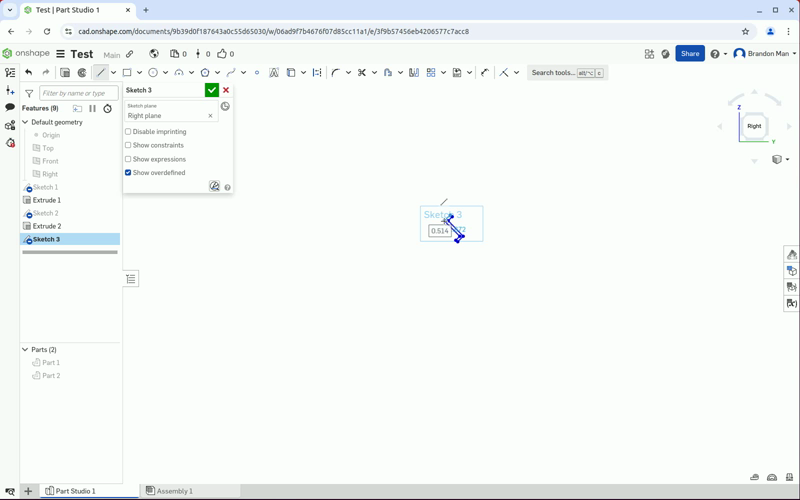
scroll(6)
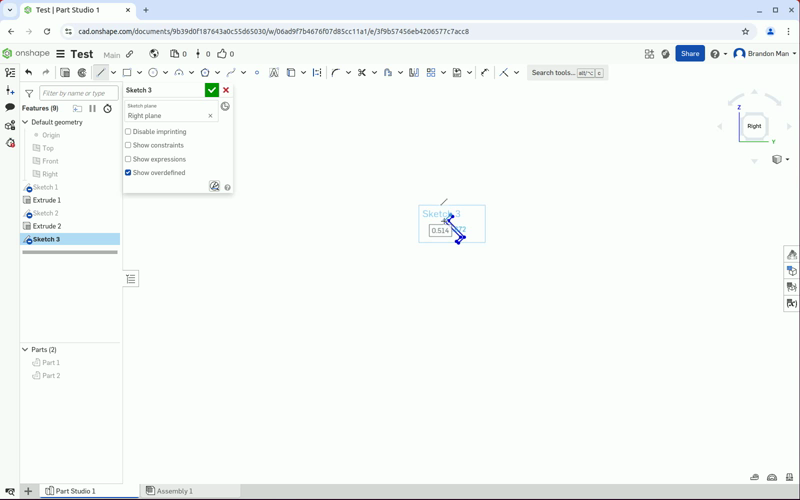
scroll(6)
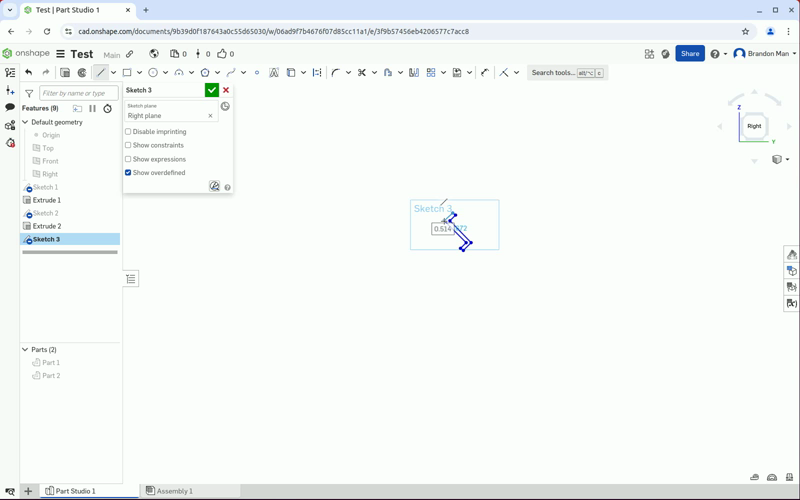
scroll(6)
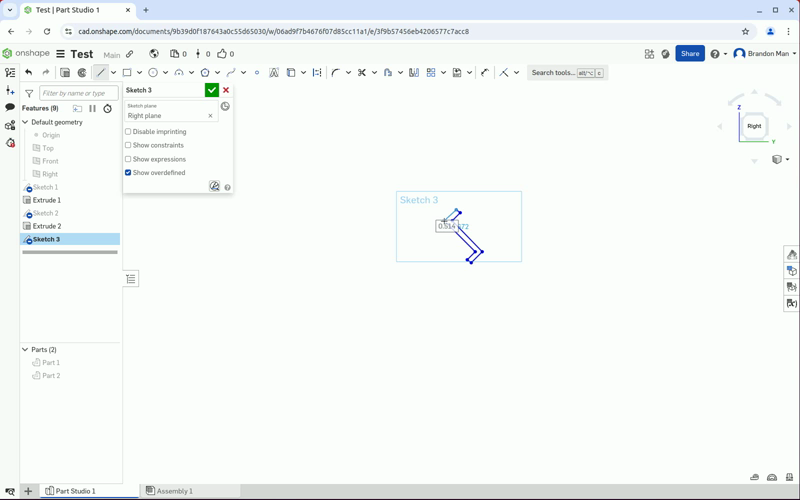
scroll(6)
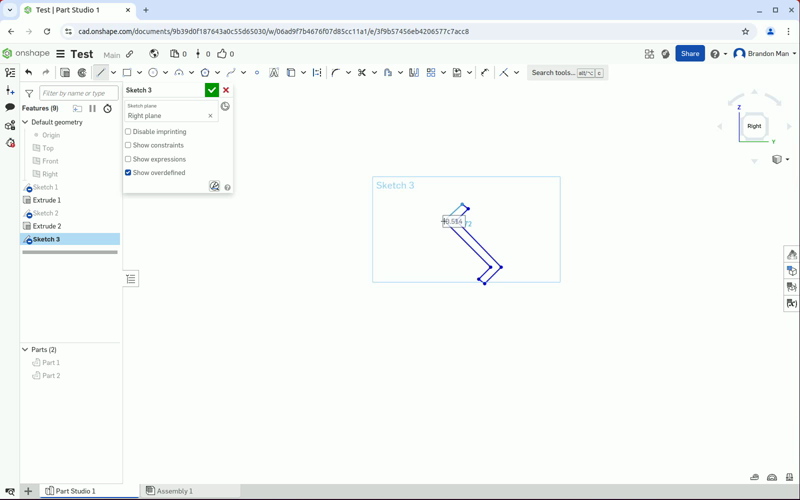
scroll(6)
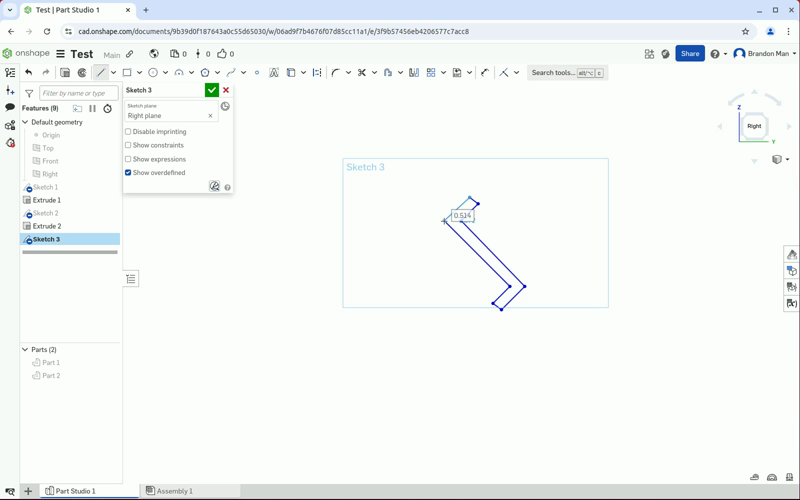
scroll(6)
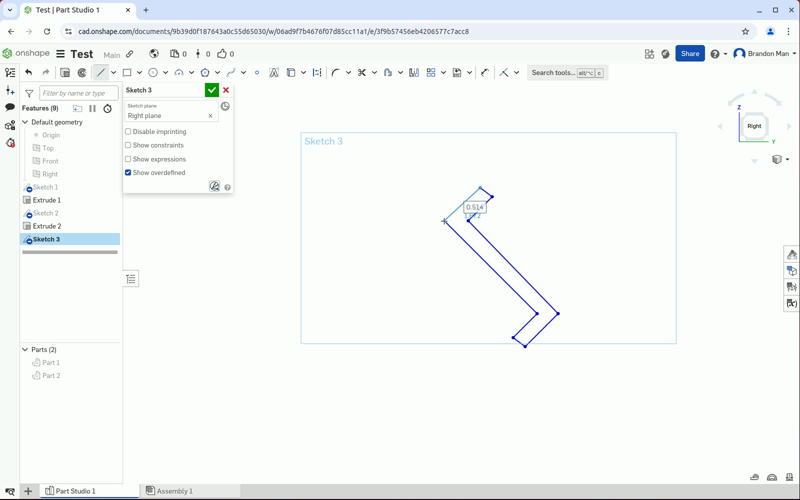
scroll(6)
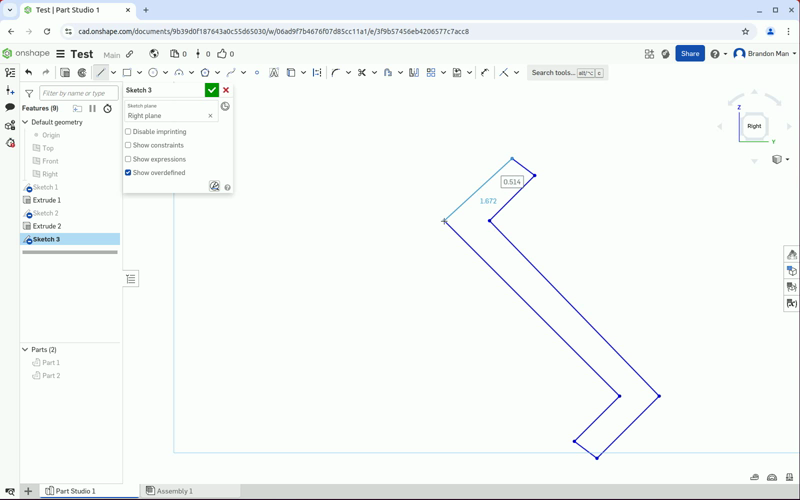
key_up(shift)
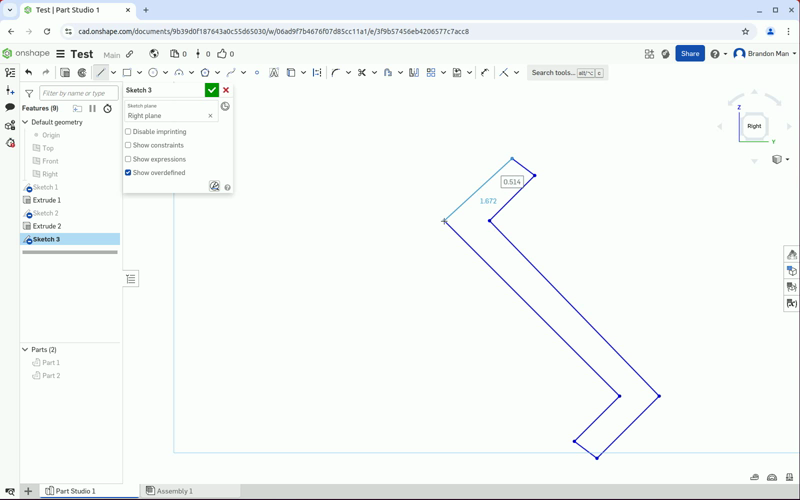
click(444, 220)
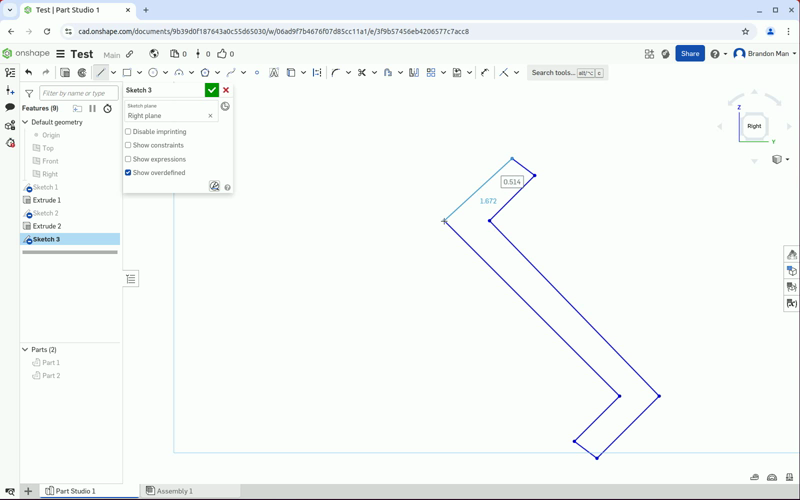
scroll(-6)
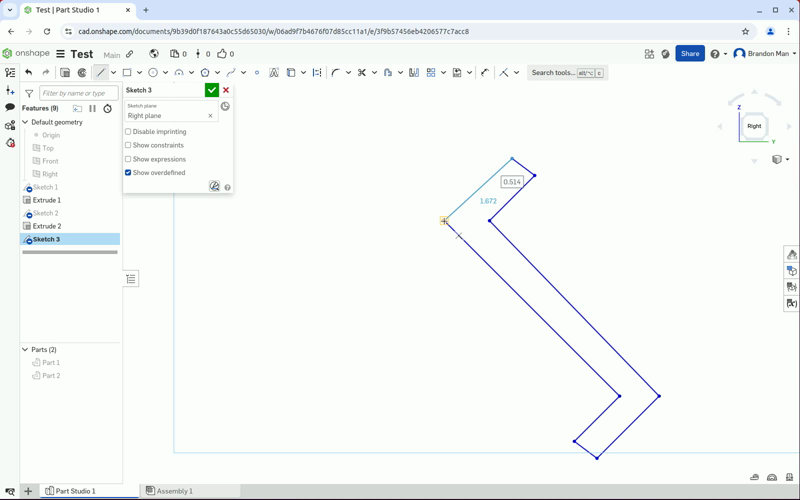
scroll(-6)
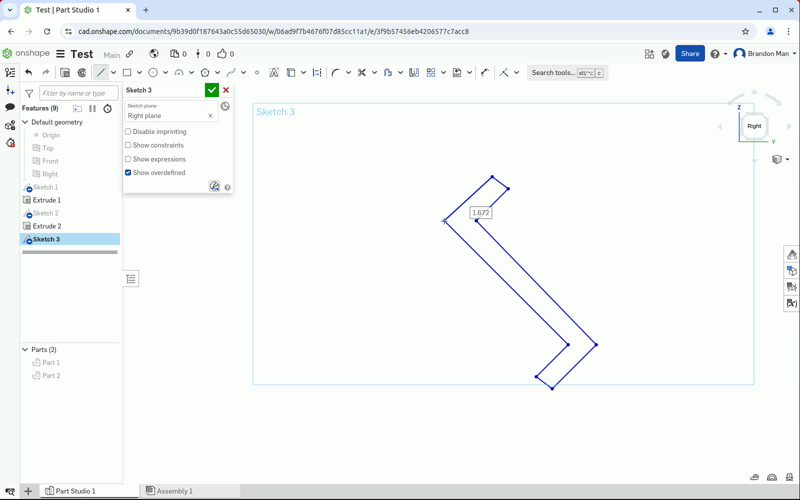
scroll(-6)
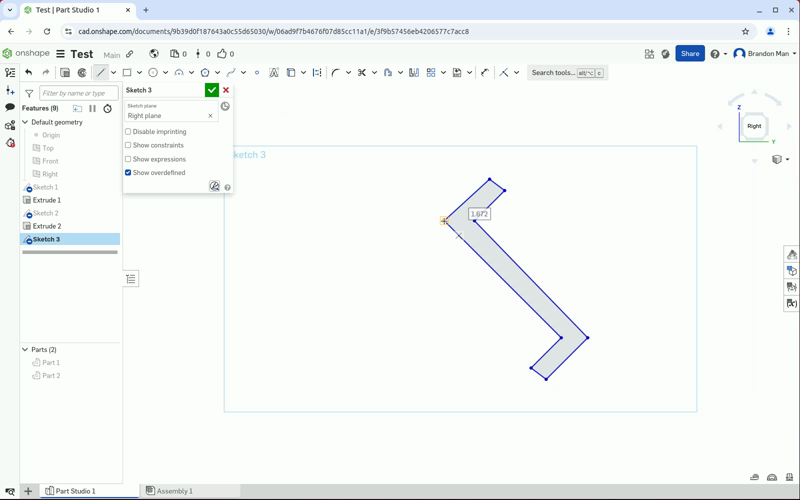
scroll(-6)
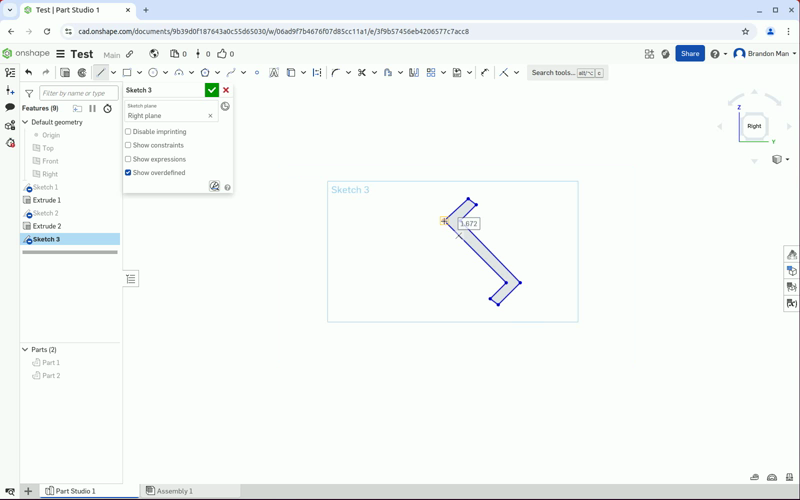
scroll(-6)
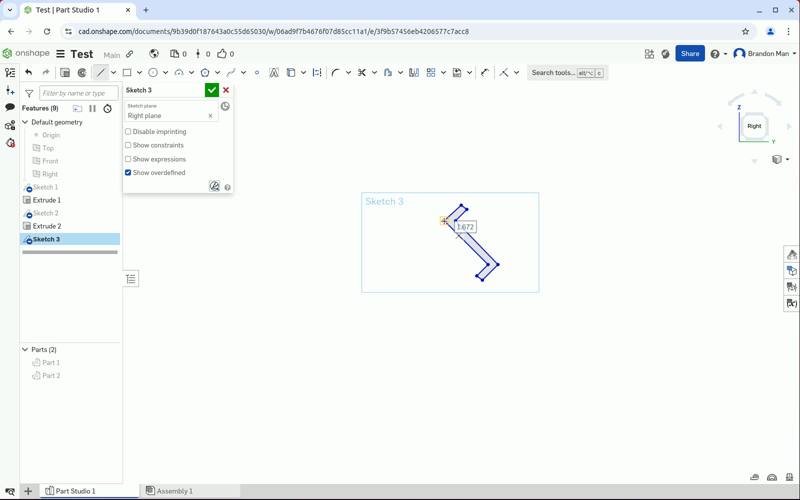
scroll(-6)
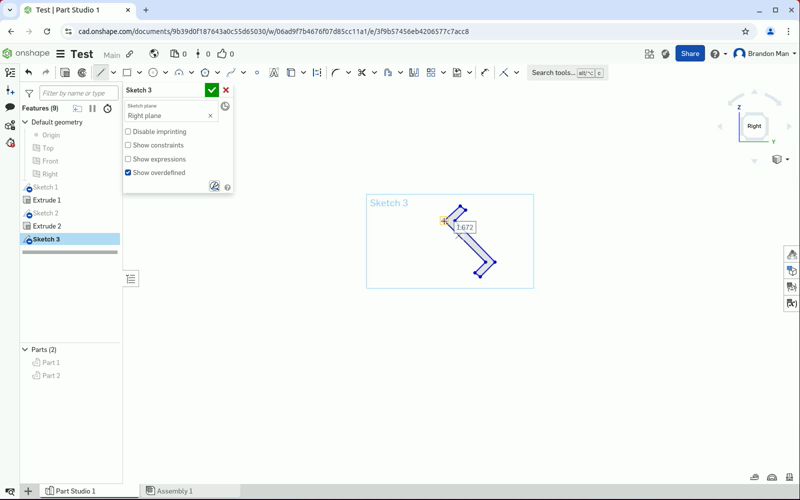
scroll(-6)
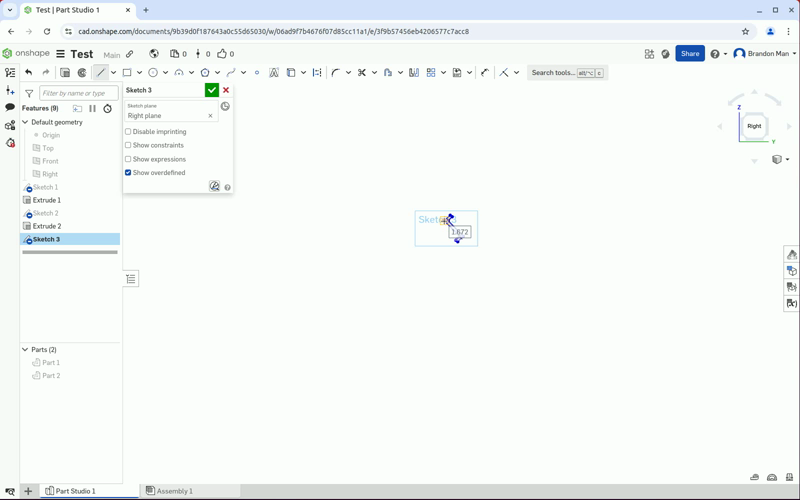
key(esc)
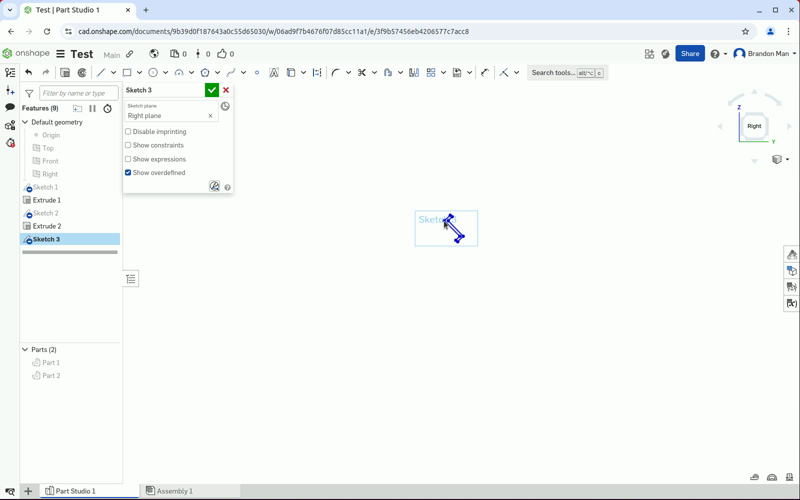
mouse_move(448, 222)
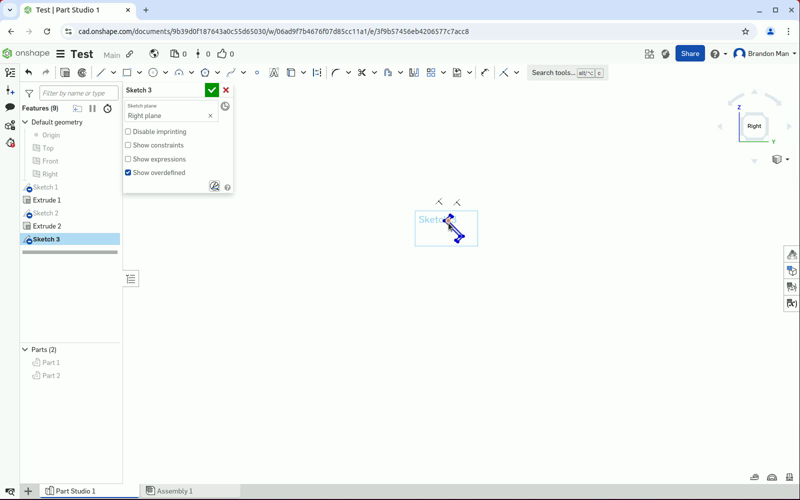
scroll(6)
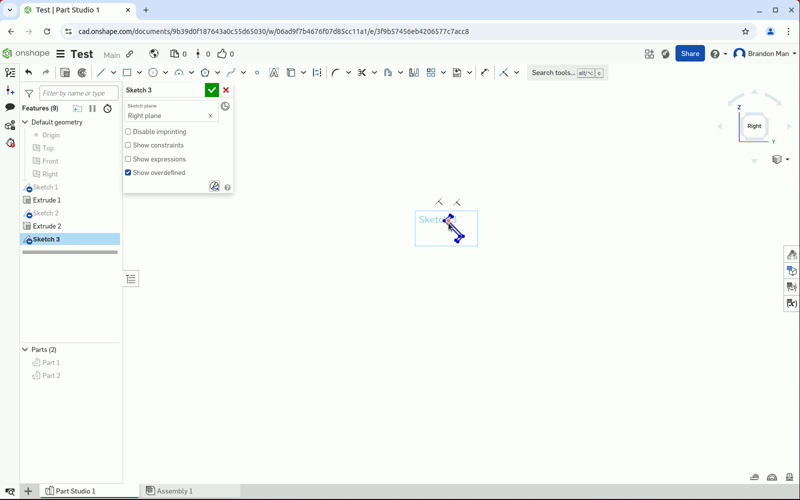
scroll(6)
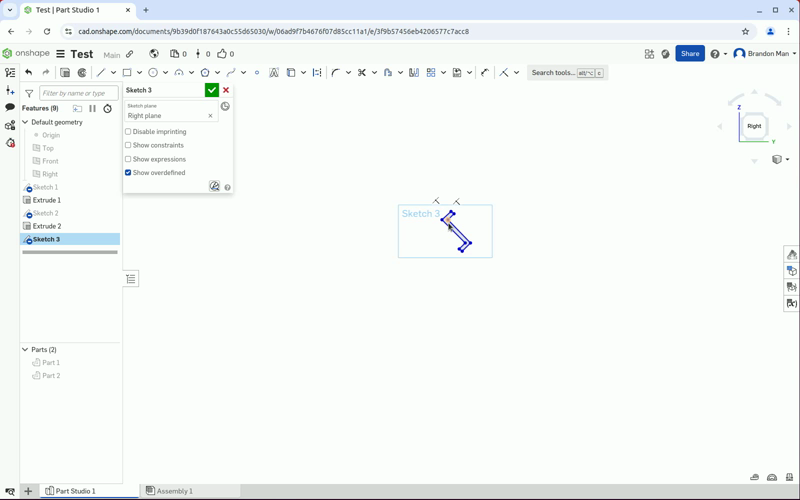
scroll(6)
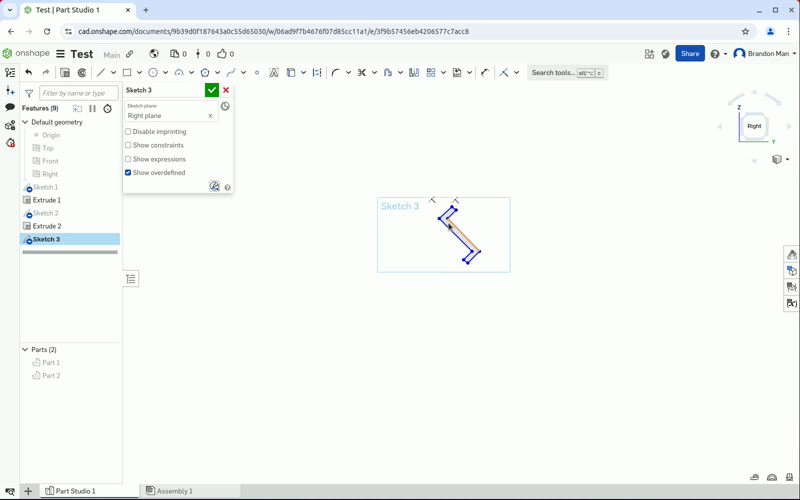
scroll(6)
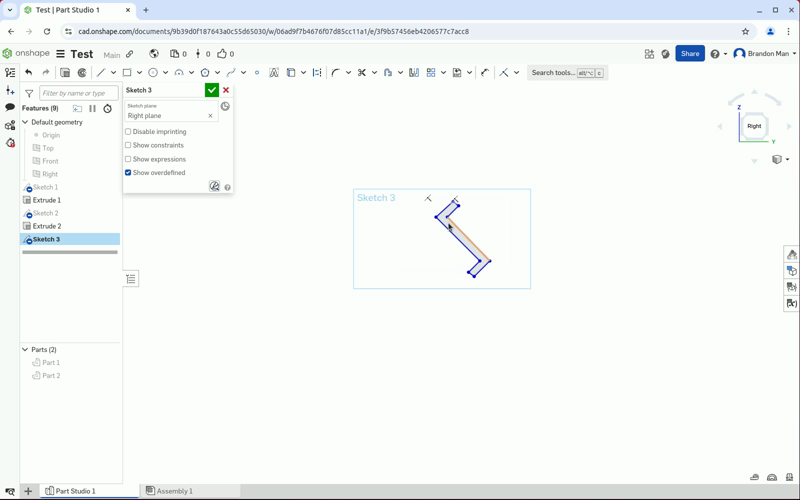
scroll(6)
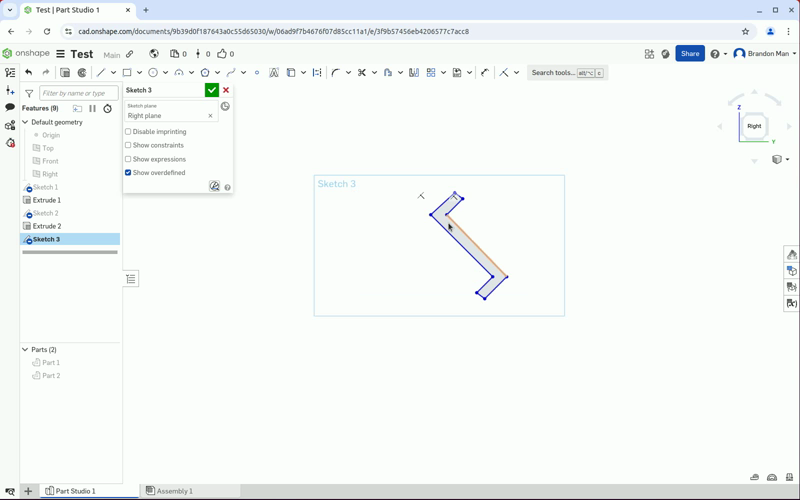
scroll(6)
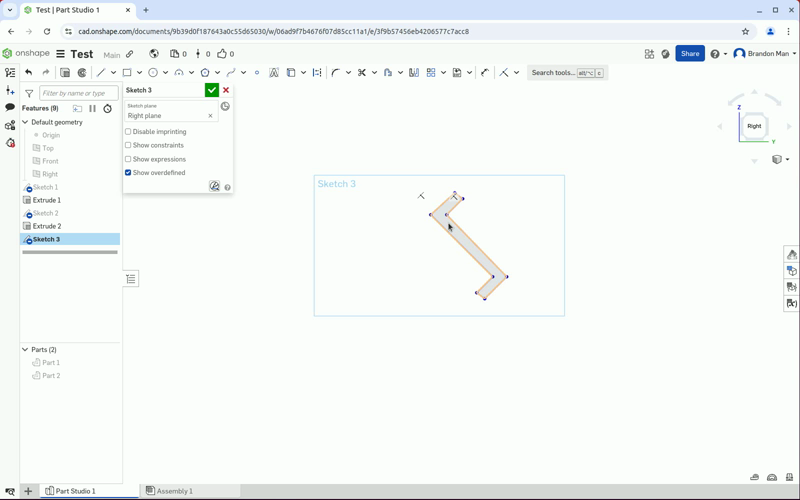
scroll(6)
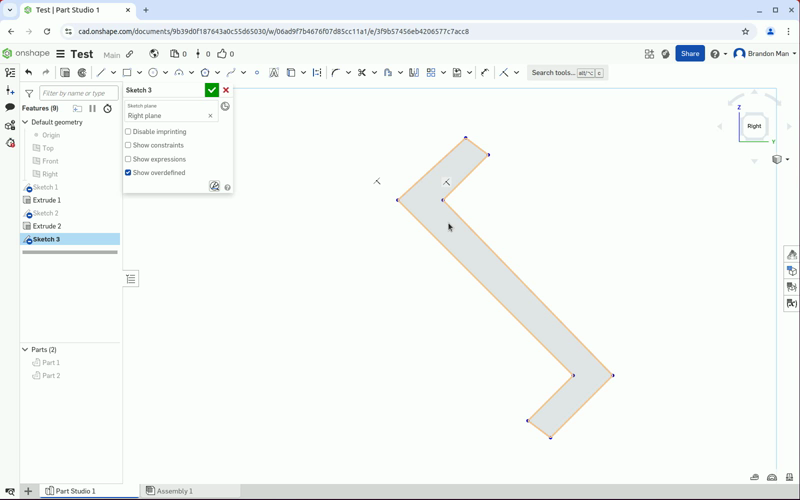
click(448, 222)
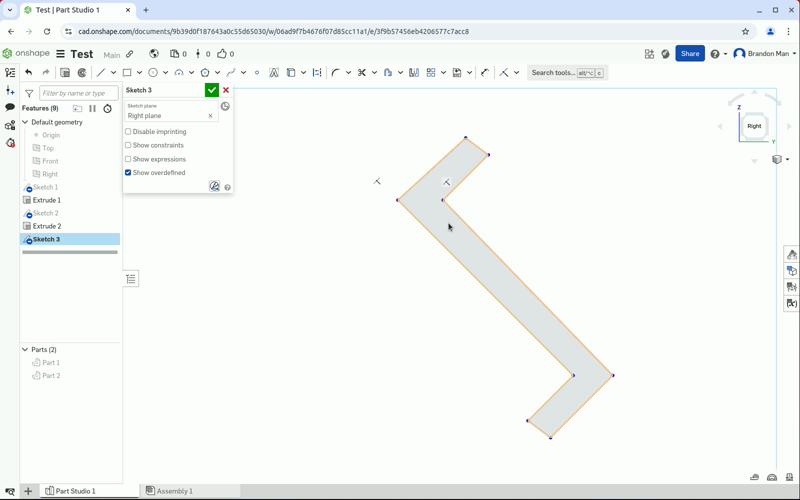
scroll(-6)
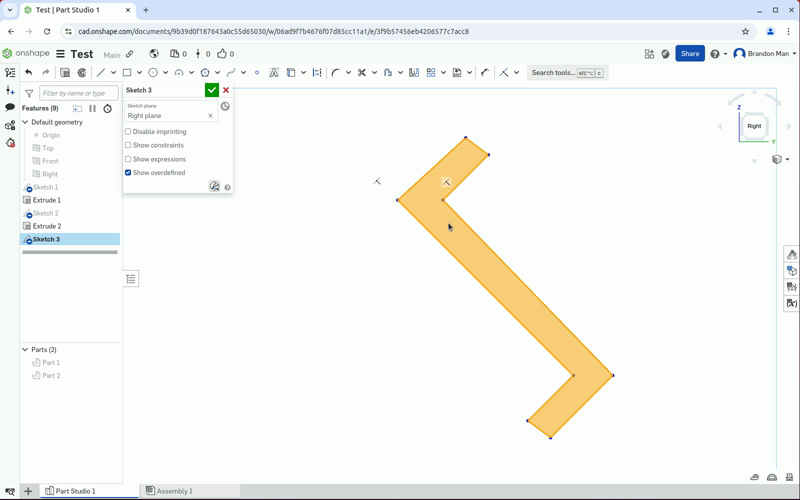
scroll(-6)
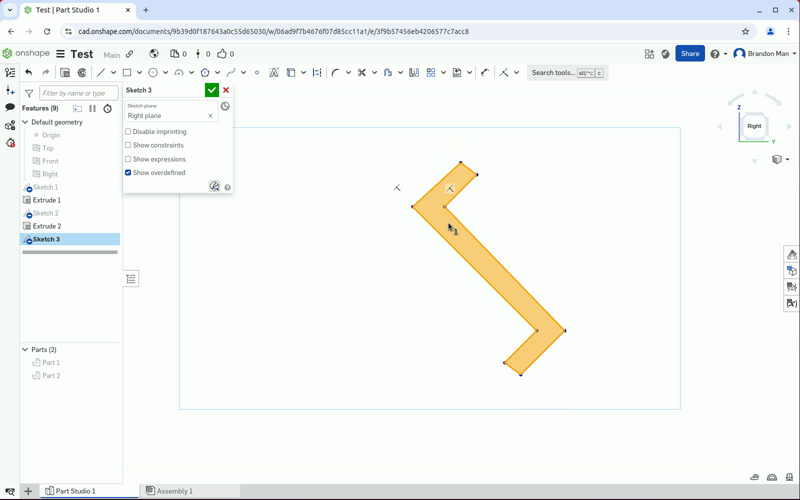
scroll(-6)
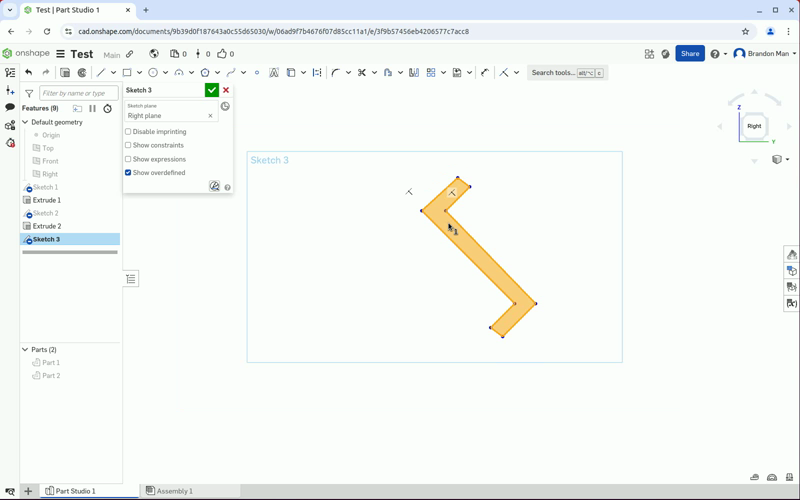
scroll(-6)
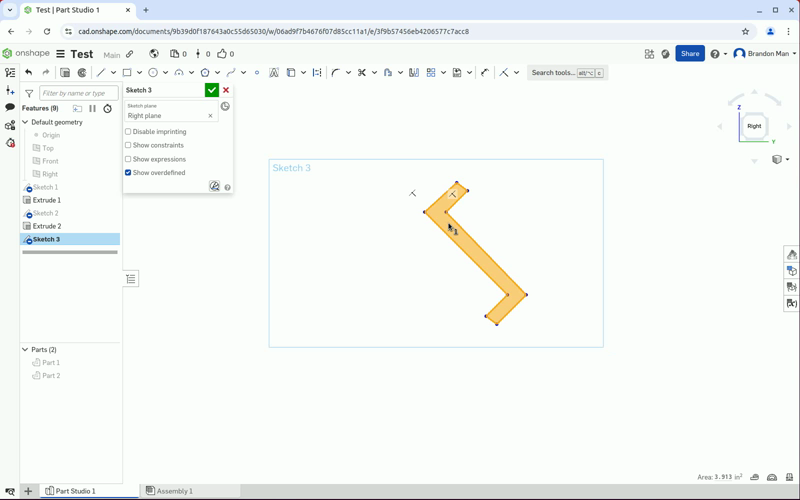
scroll(-6)
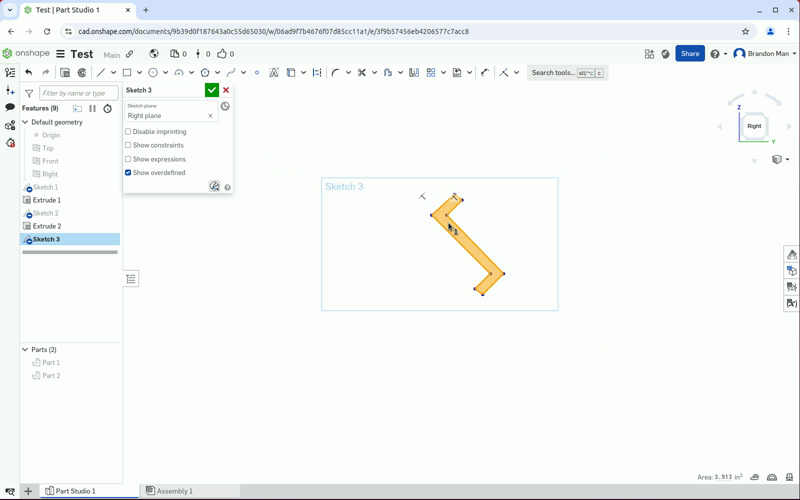
scroll(-6)
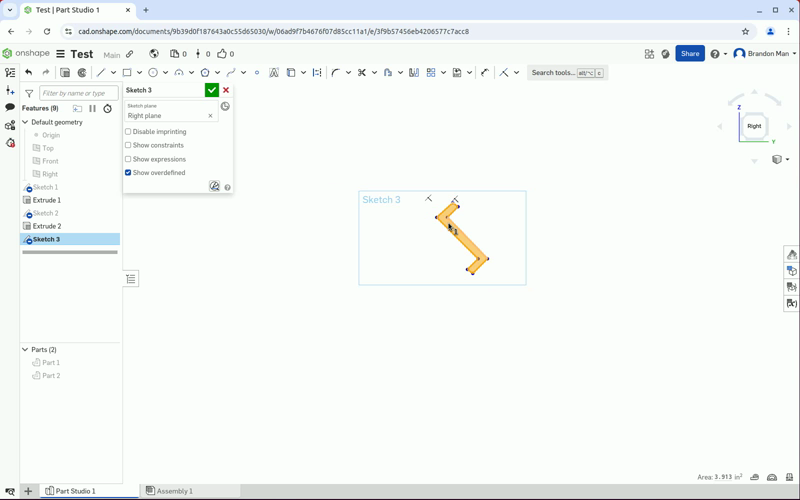
scroll(-6)
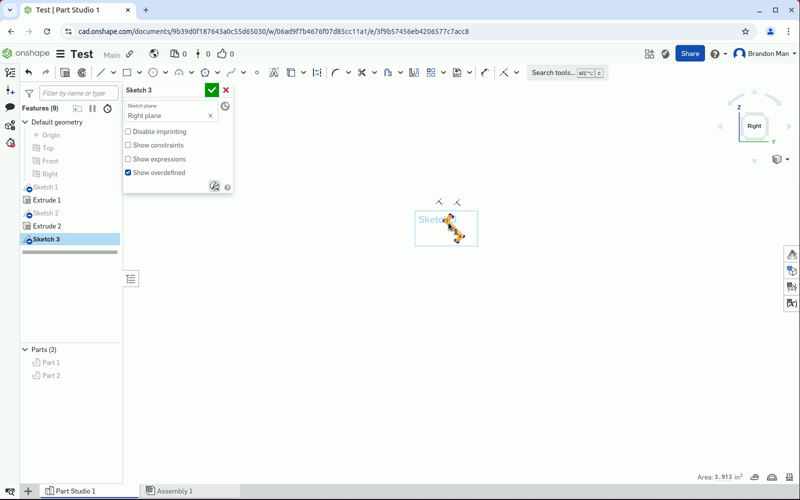
mouse_move(73, 352)
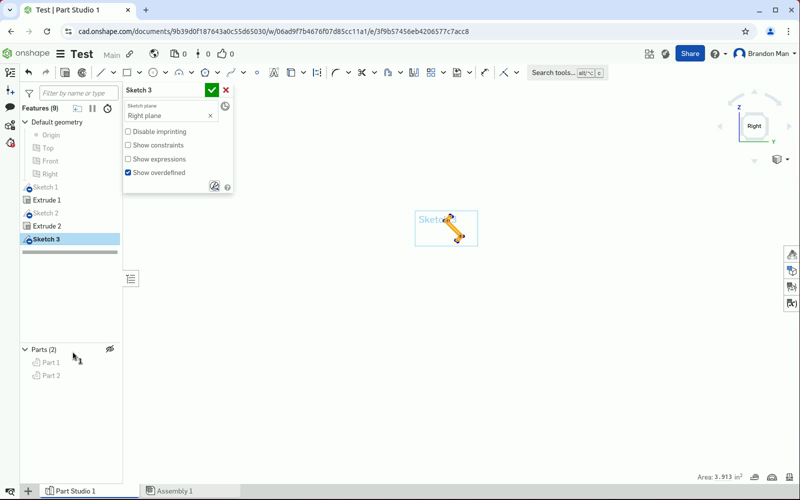
key(shift+y)
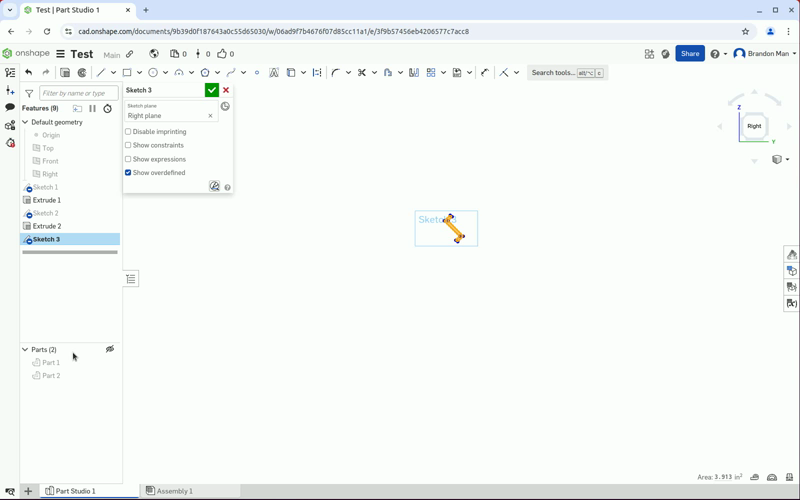
key(shift+e)
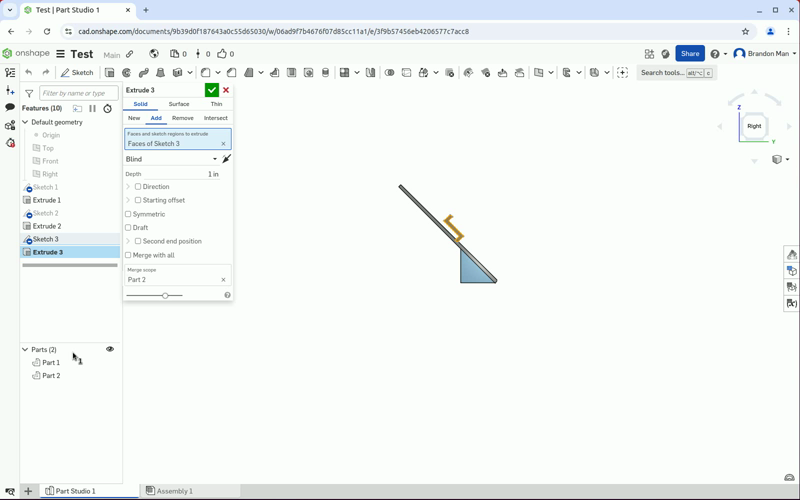
mouse_move(143, 106)
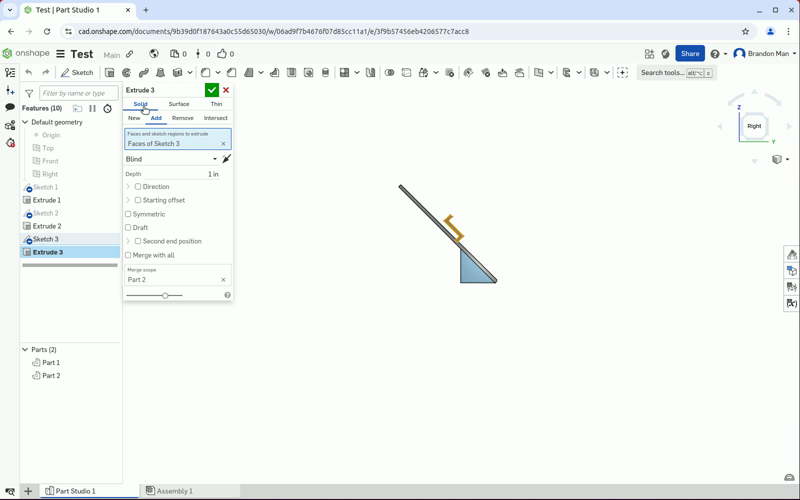
click(143, 106)
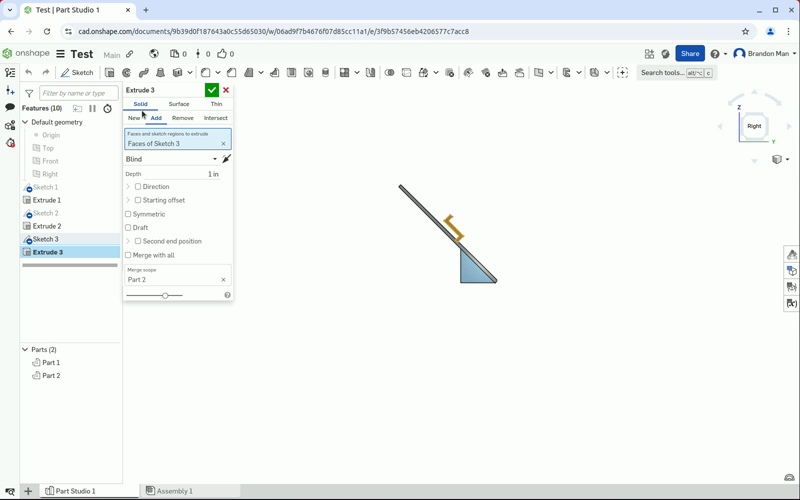
mouse_move(137, 120)
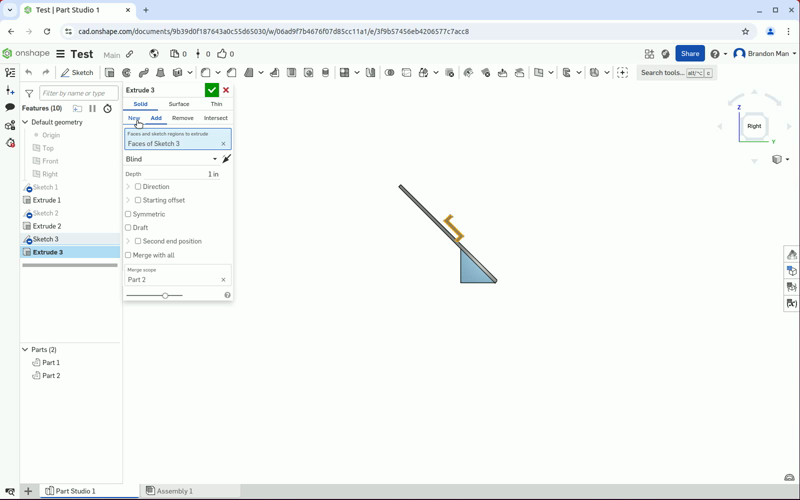
click(137, 120)
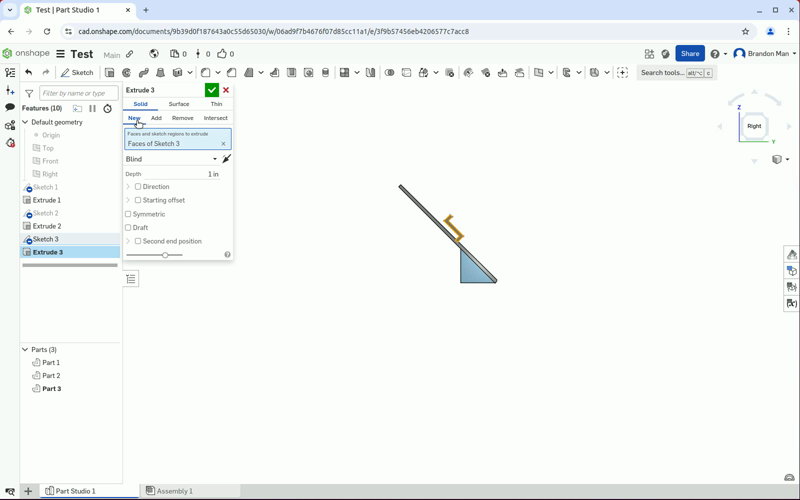
key(tab, 4)
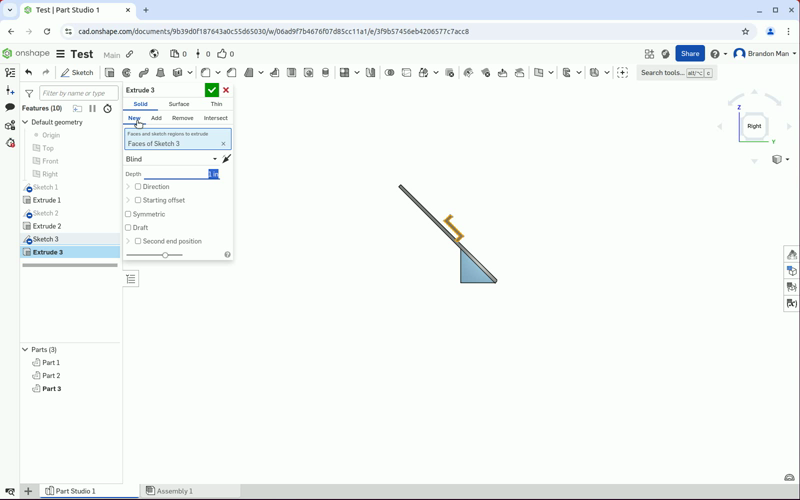
text(5.296)
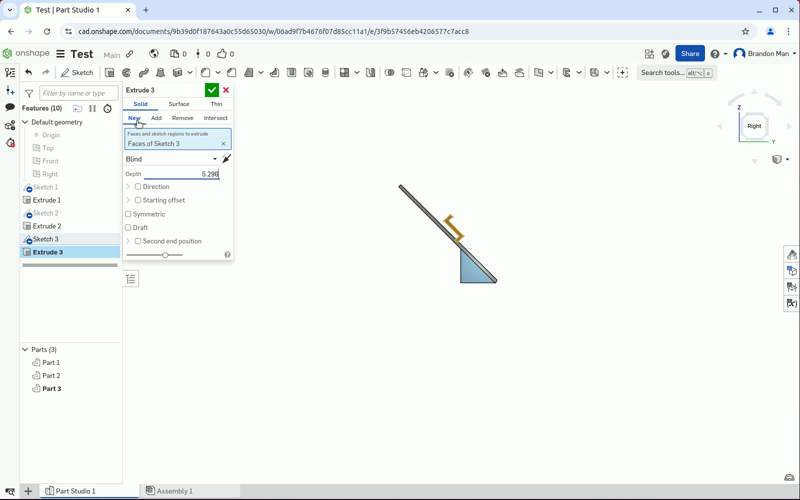
key(tab, 3)
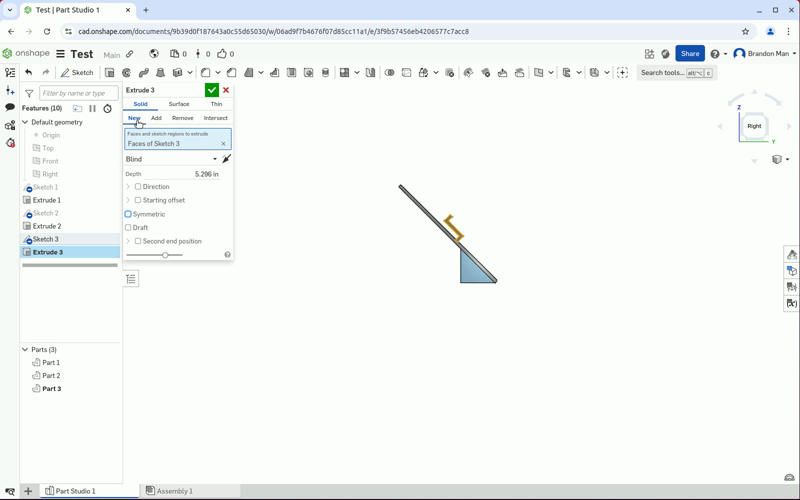
key(space)
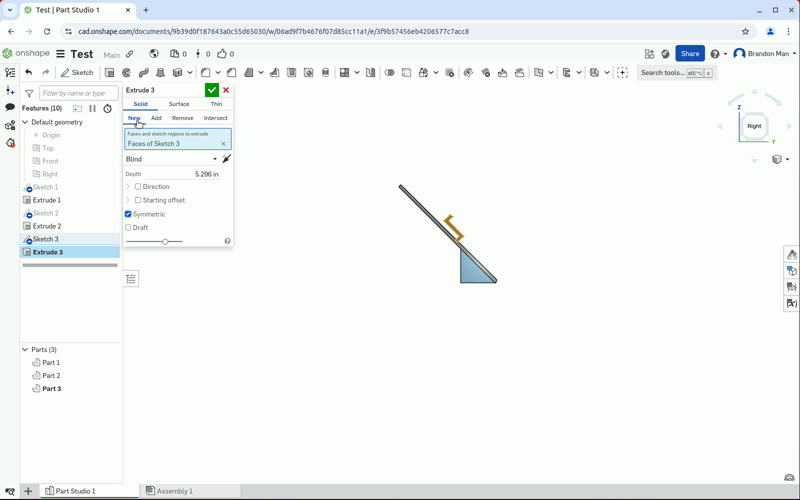
key(enter)
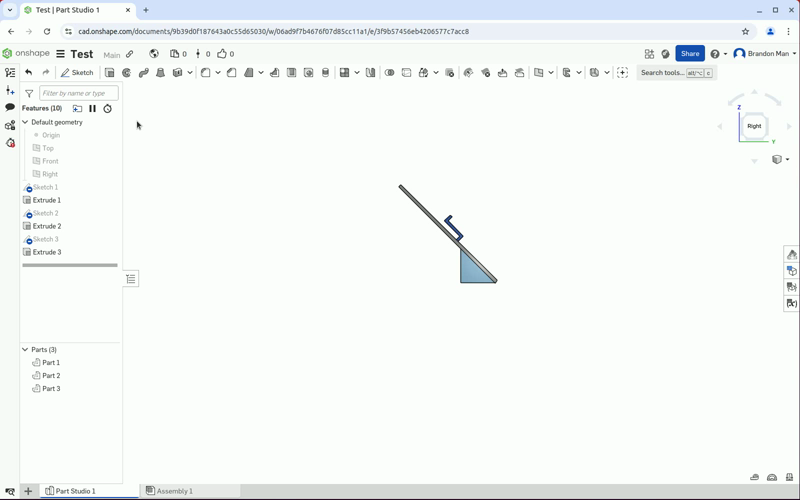
key(shift+h)
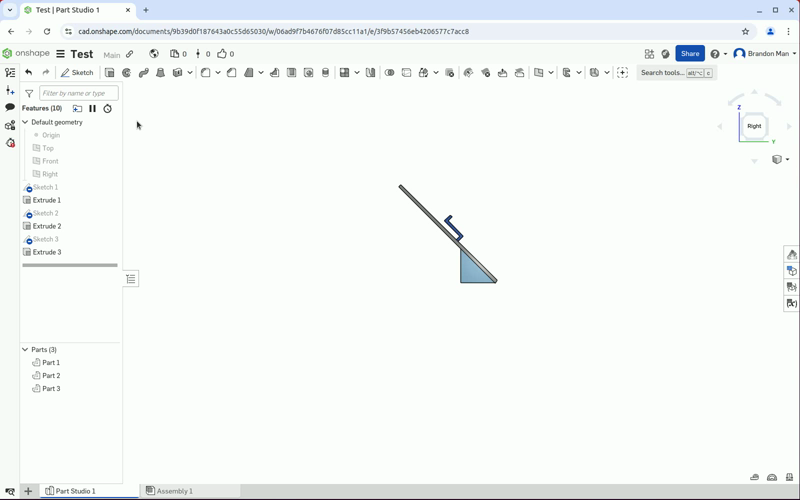
key(shift+h)
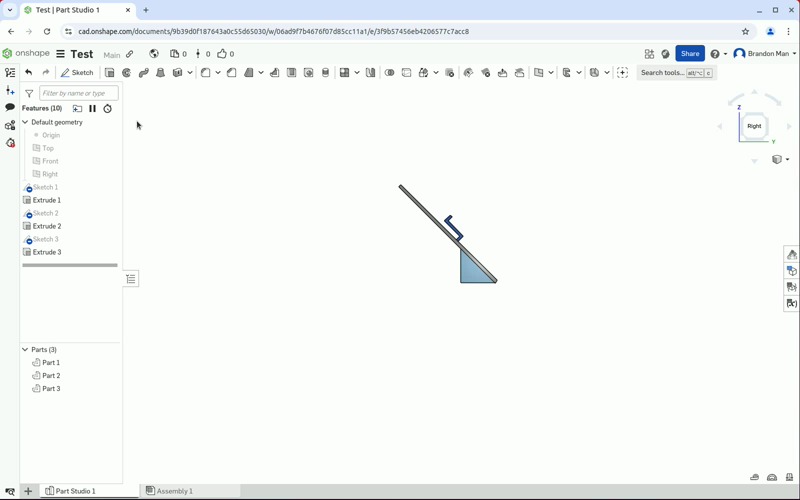
mouse_move(73, 189)
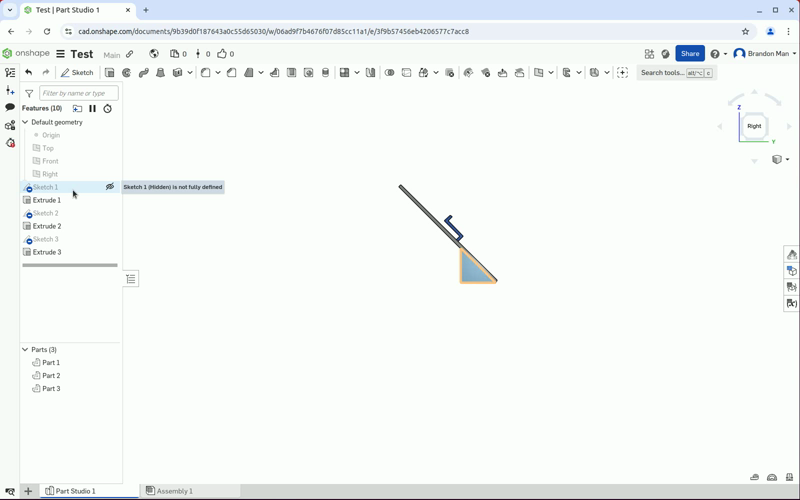
click(73, 189)
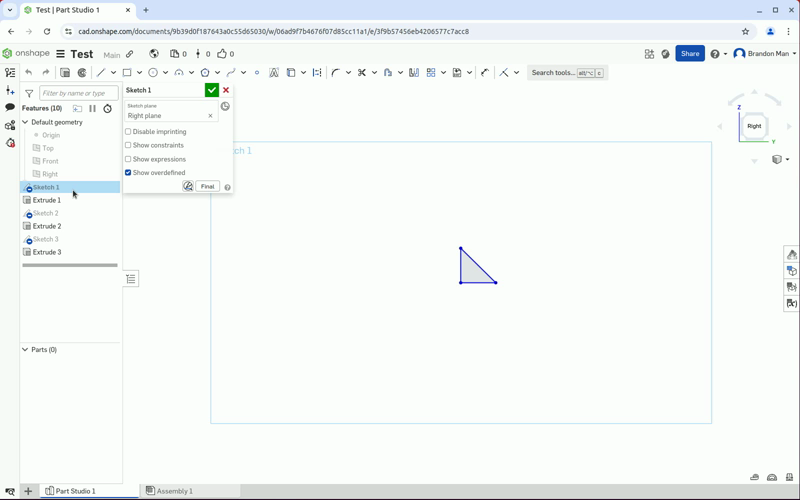
mouse_move(229, 92)
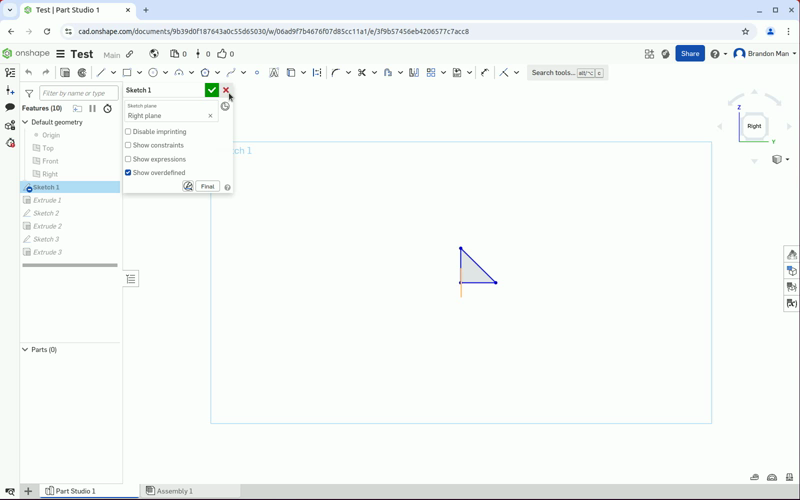
click(229, 92)
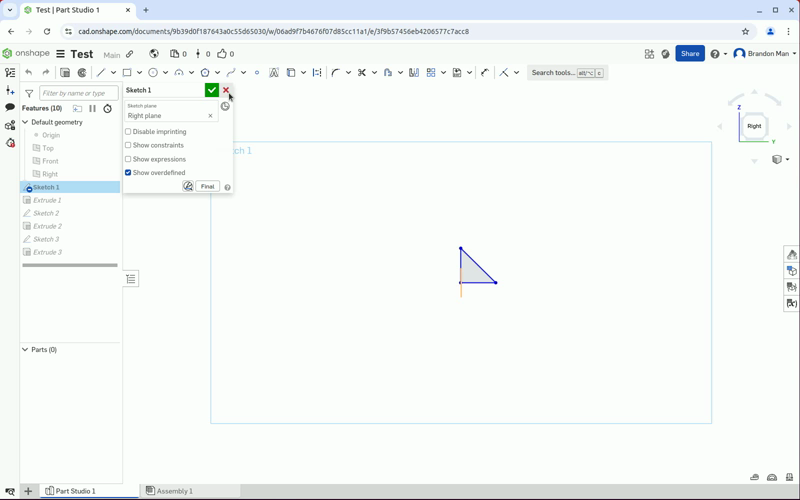
key(shift+s)
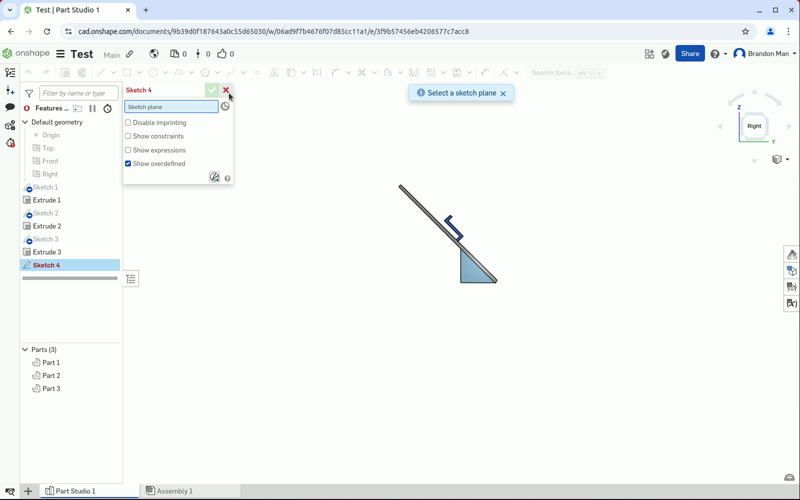
mouse_move(73, 176)
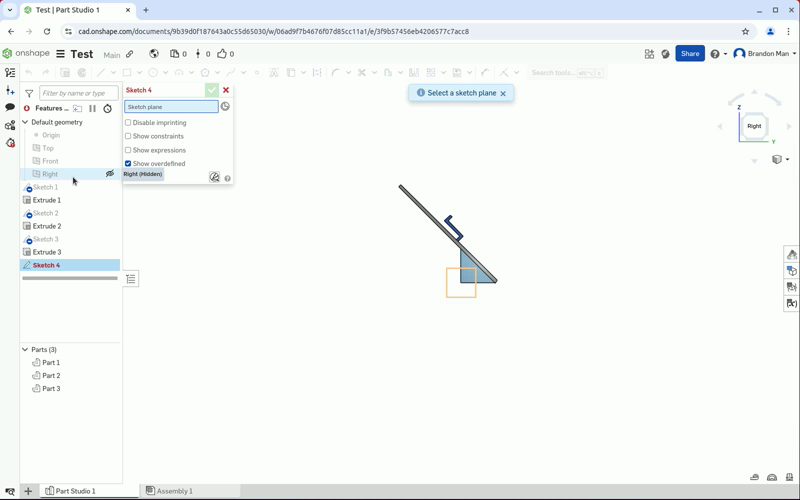
click(73, 176)
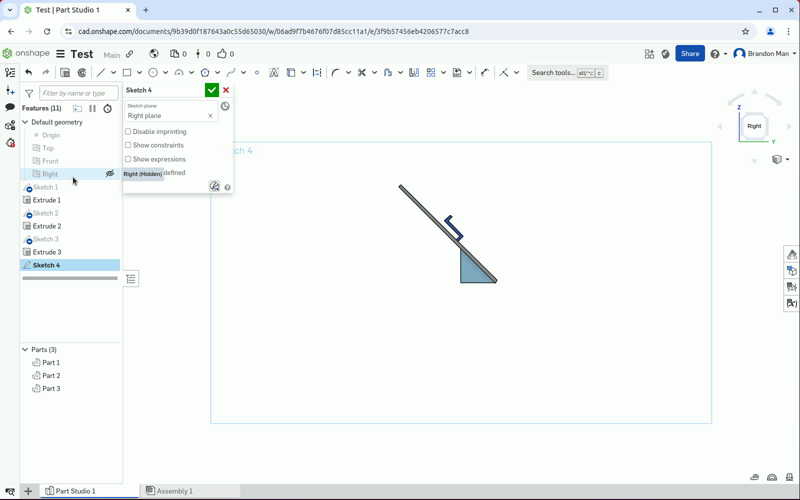
mouse_move(73, 352)
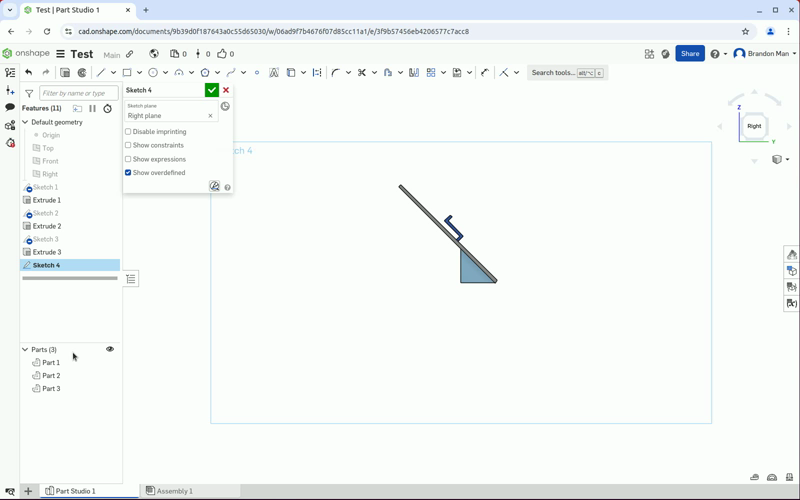
key(y)
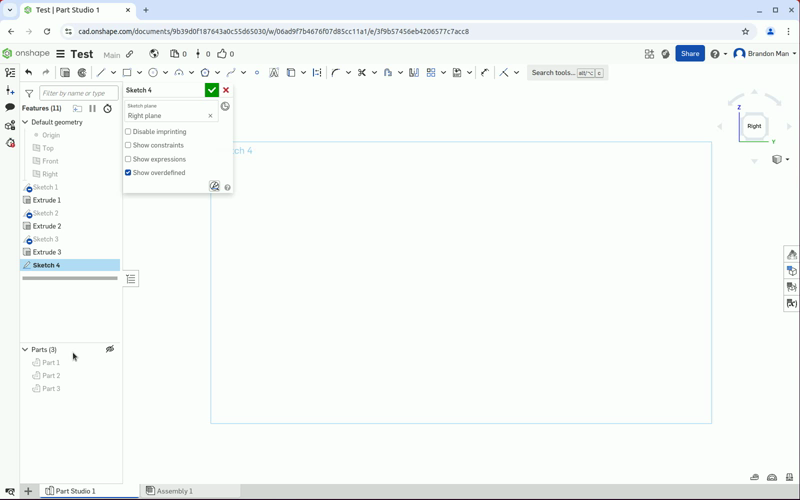
key(l)
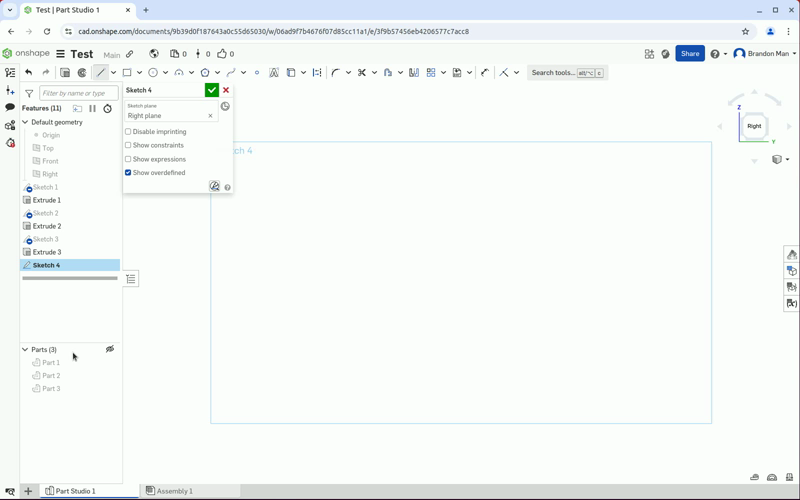
key_down(shift)
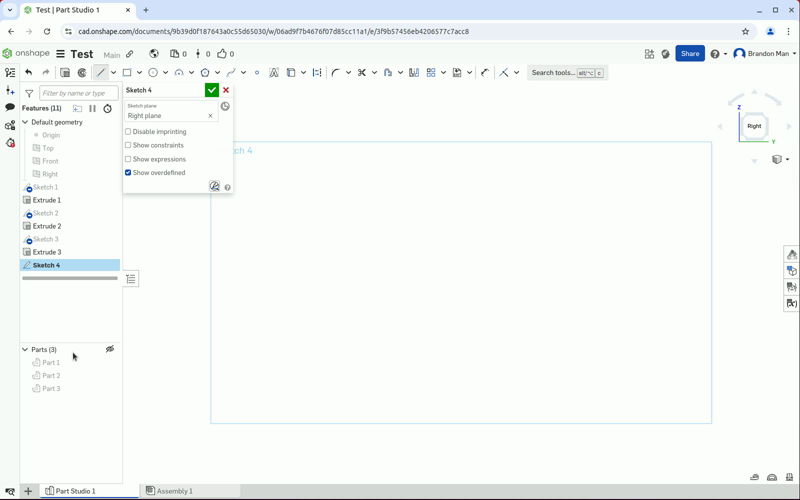
mouse_move(407, 172)
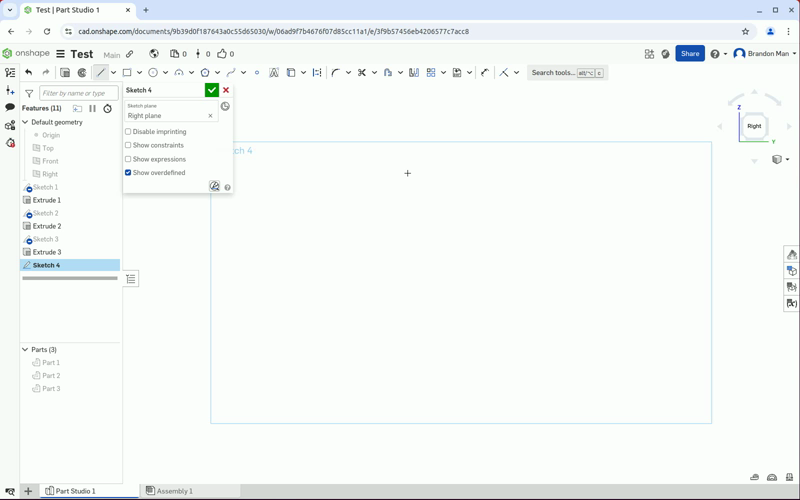
click(407, 172)
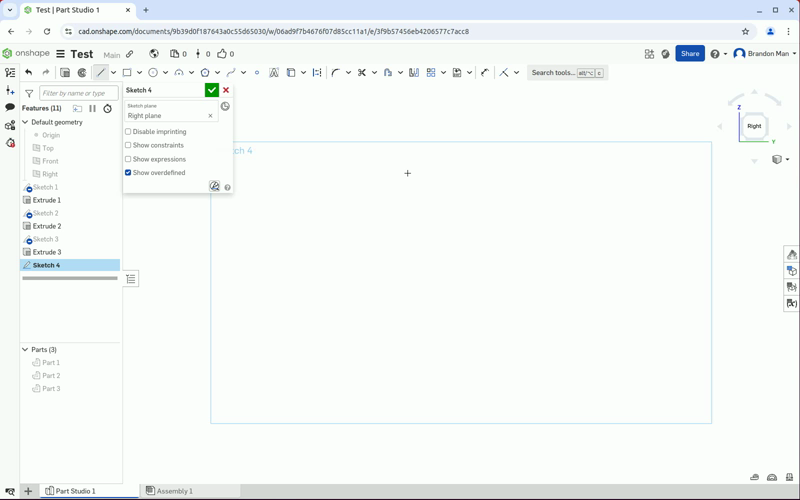
key_up(shift)
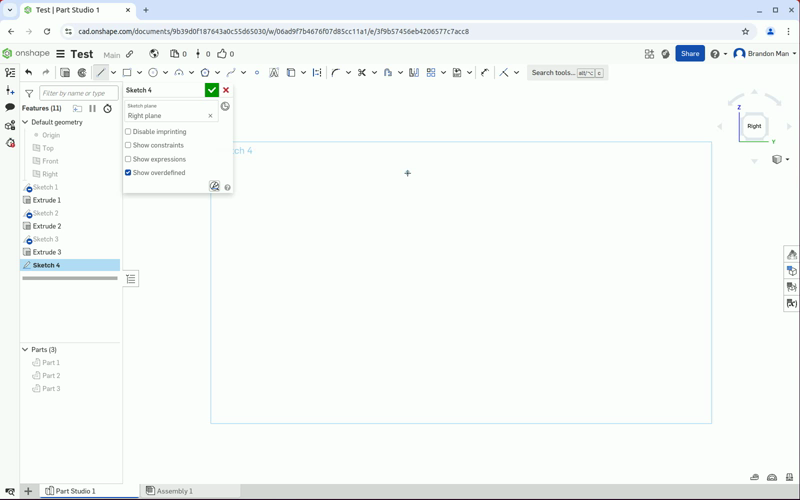
key_down(shift)
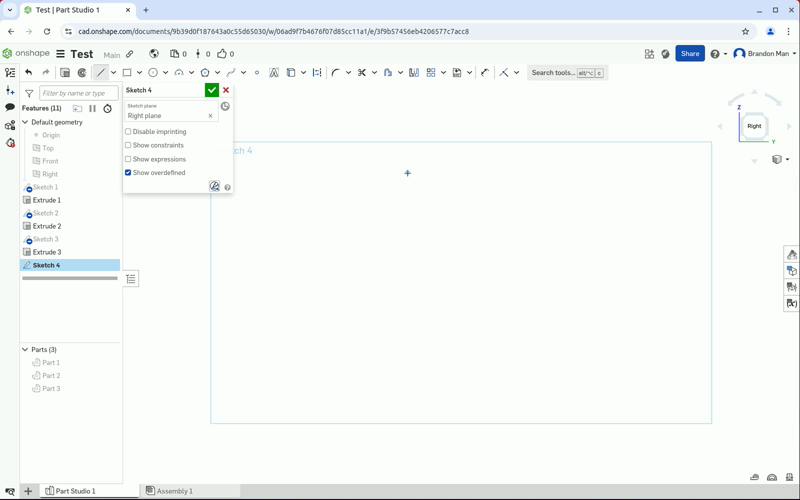
mouse_move(503, 268)
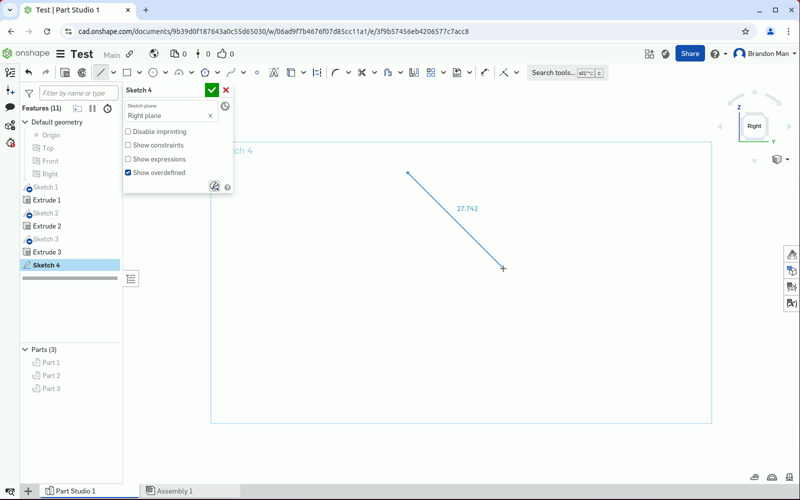
click(503, 268)
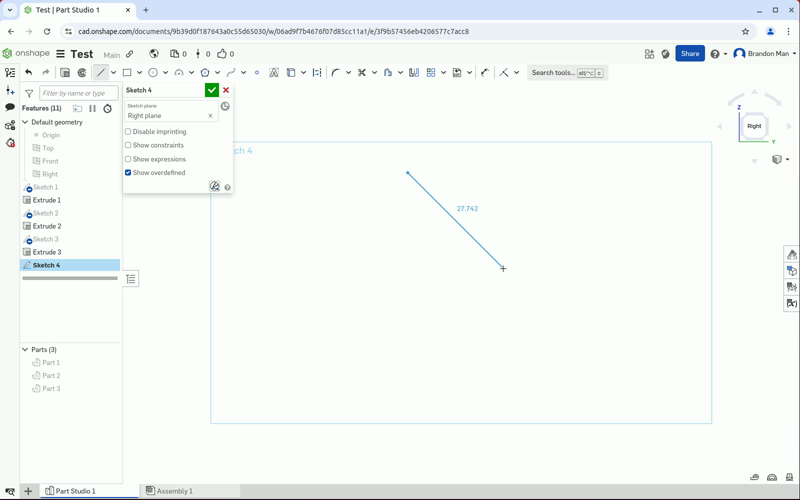
key_up(shift)
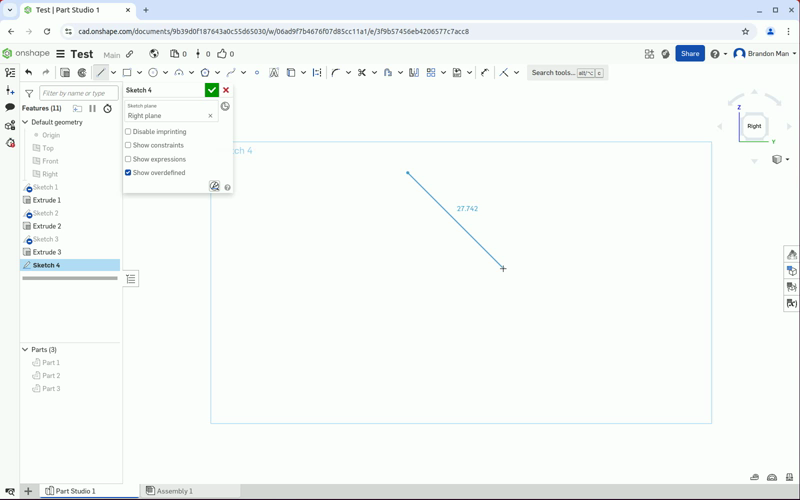
key_down(shift)
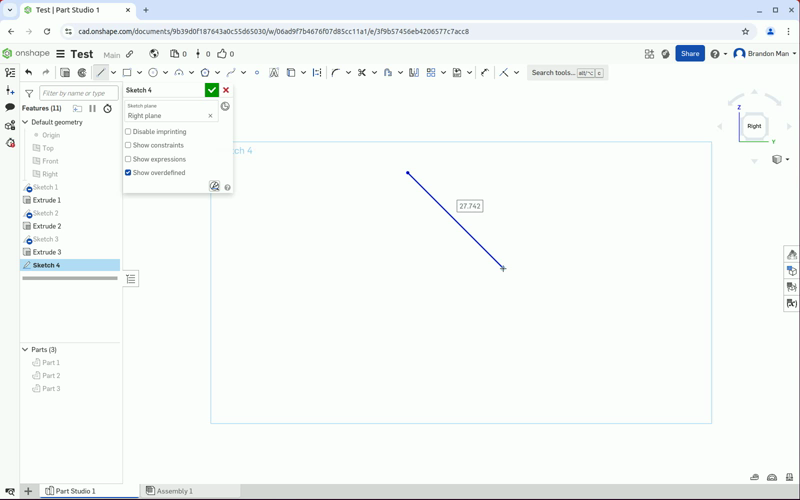
mouse_move(533, 268)
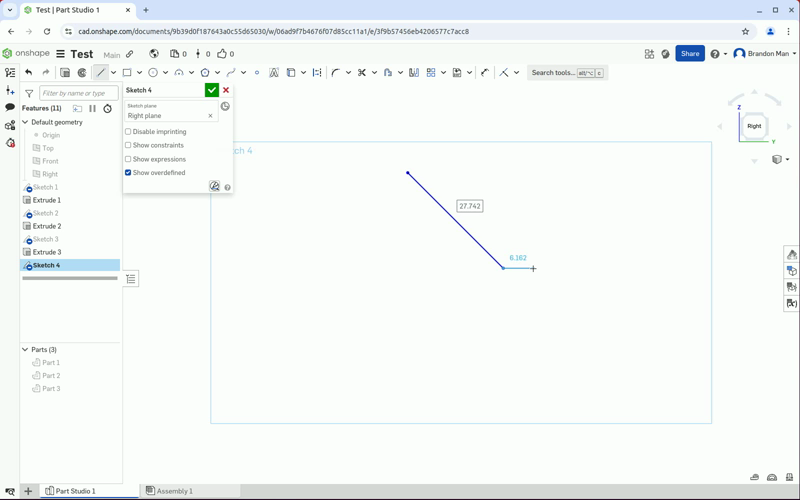
mouse_move(505, 265)
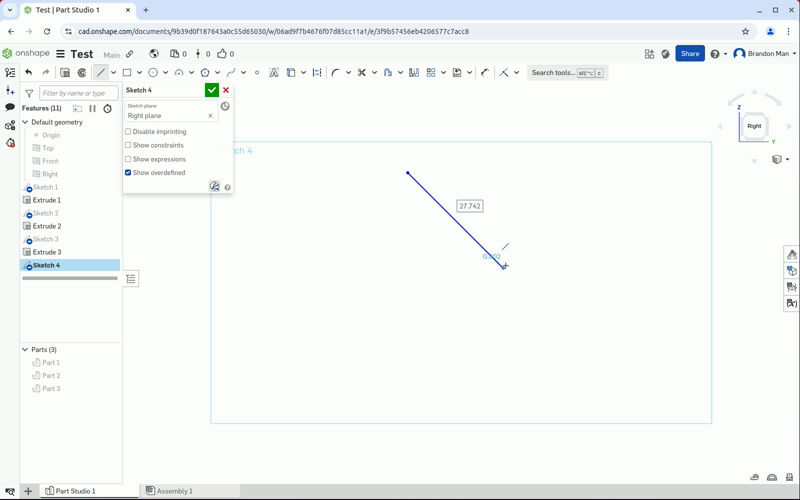
scroll(6)
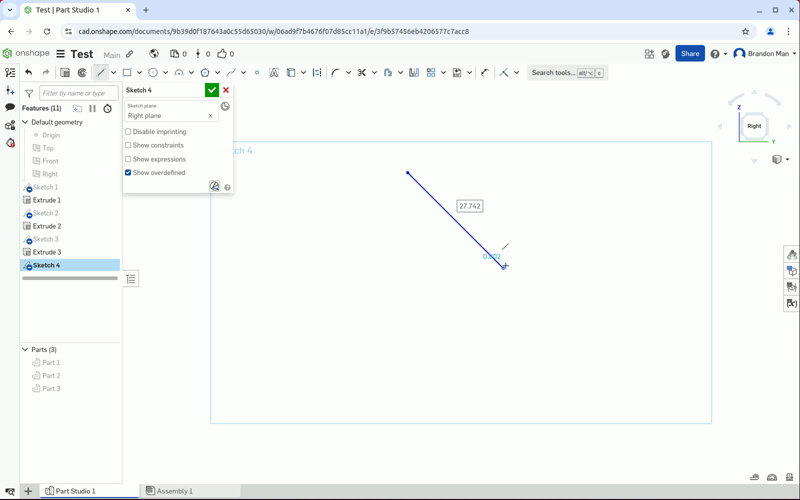
scroll(6)
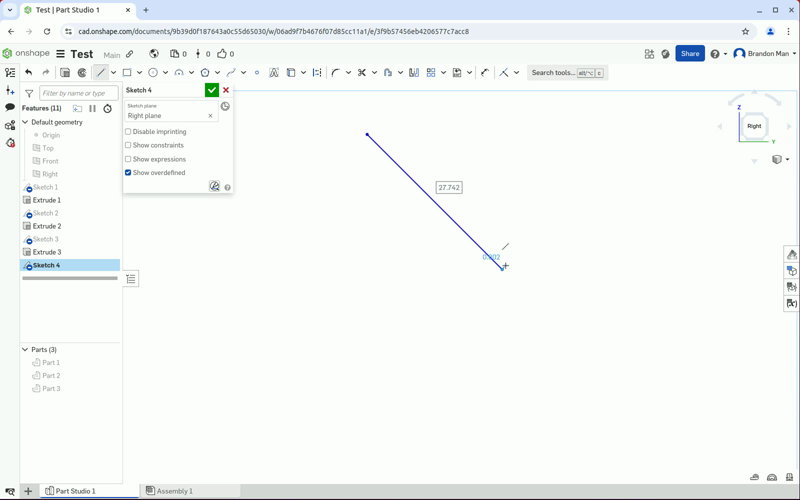
scroll(6)
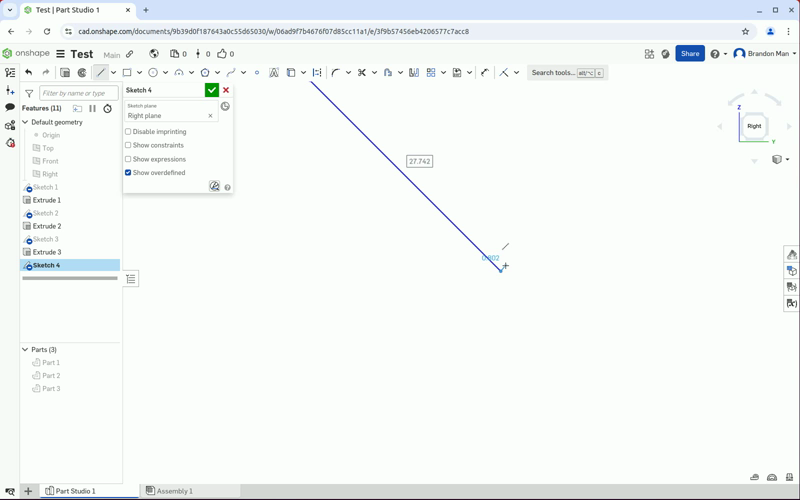
scroll(6)
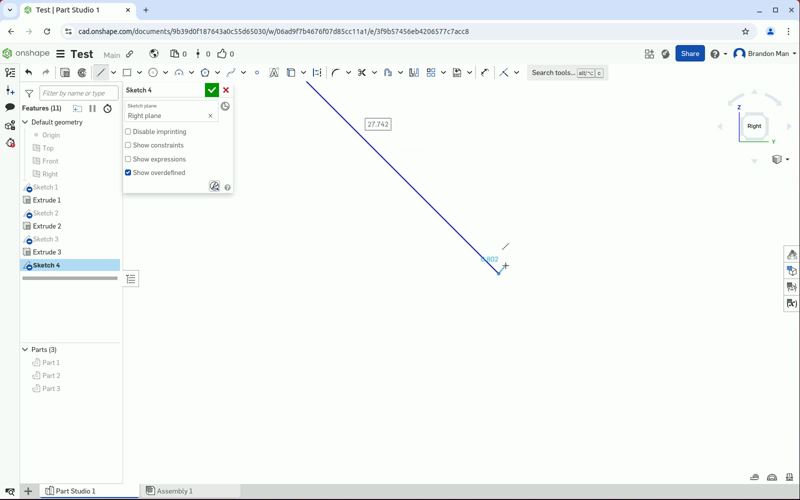
scroll(6)
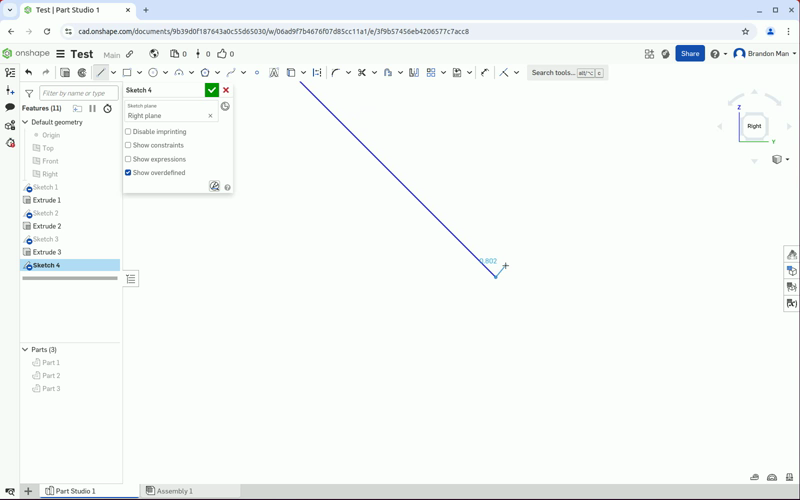
scroll(6)
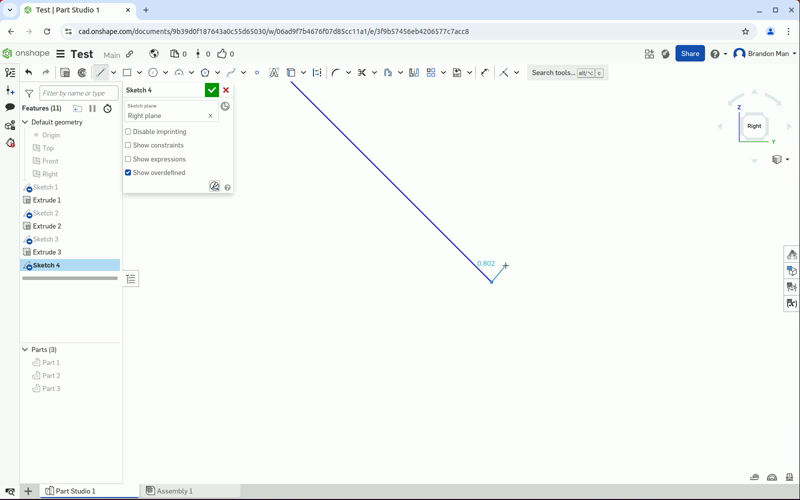
scroll(6)
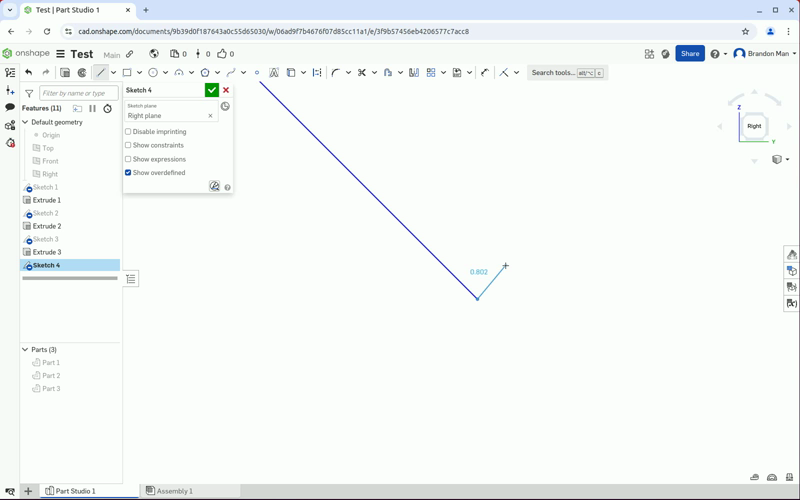
click(505, 265)
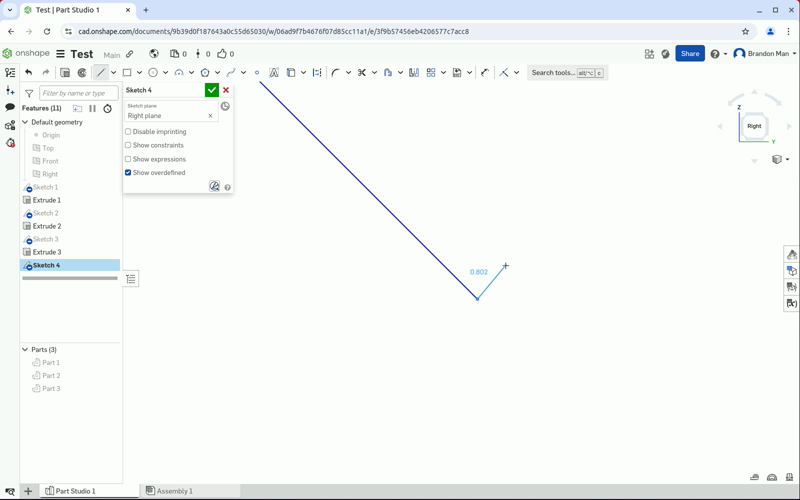
scroll(-6)
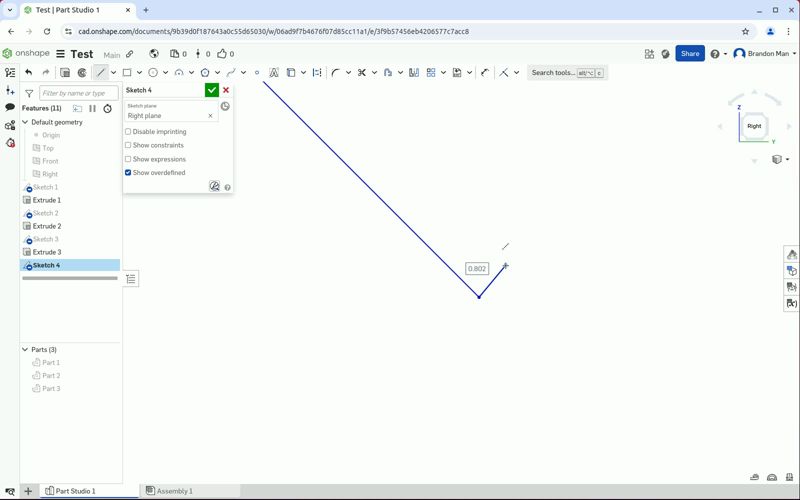
scroll(-6)
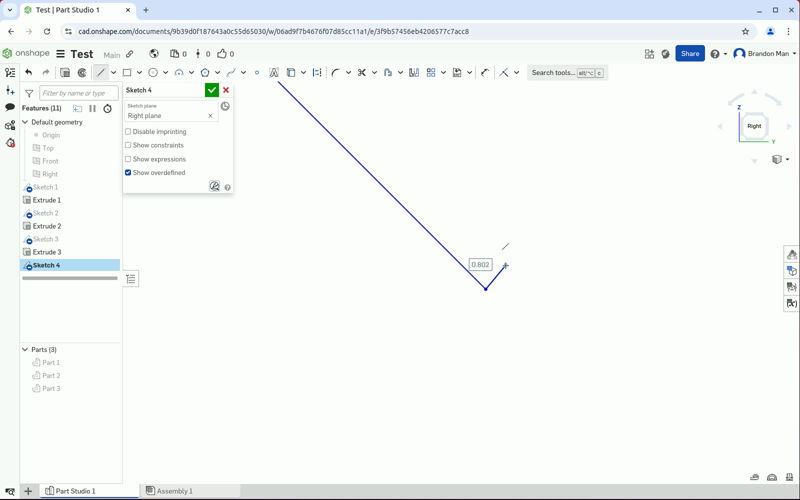
scroll(-6)
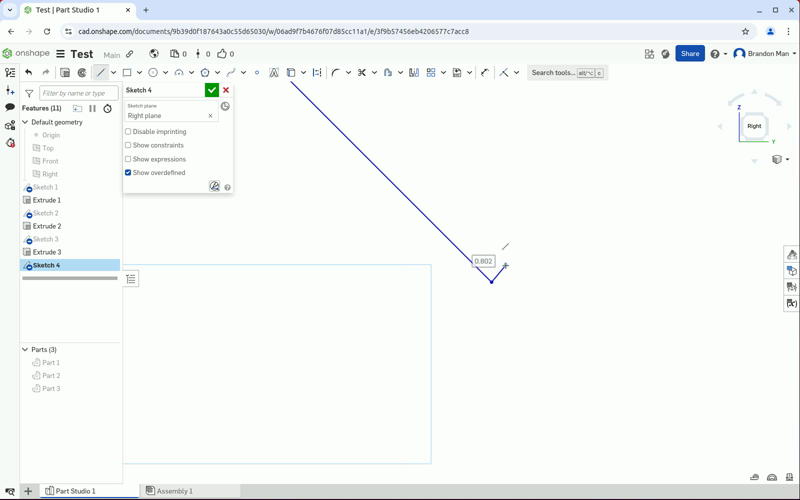
scroll(-6)
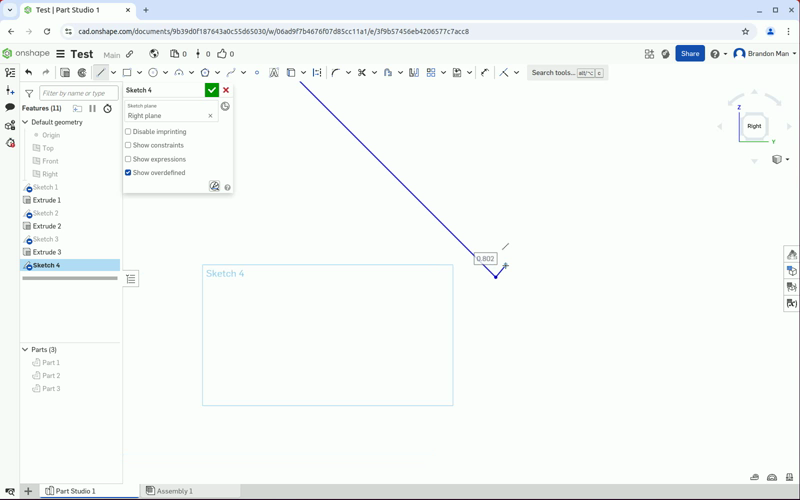
scroll(-6)
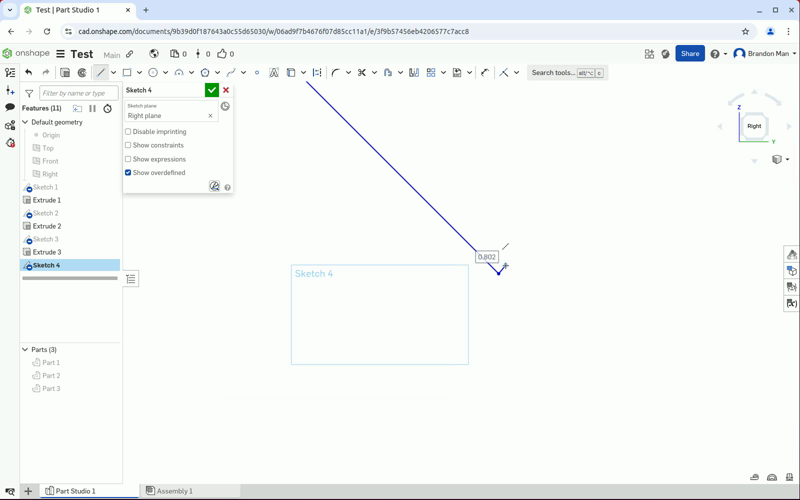
scroll(-6)
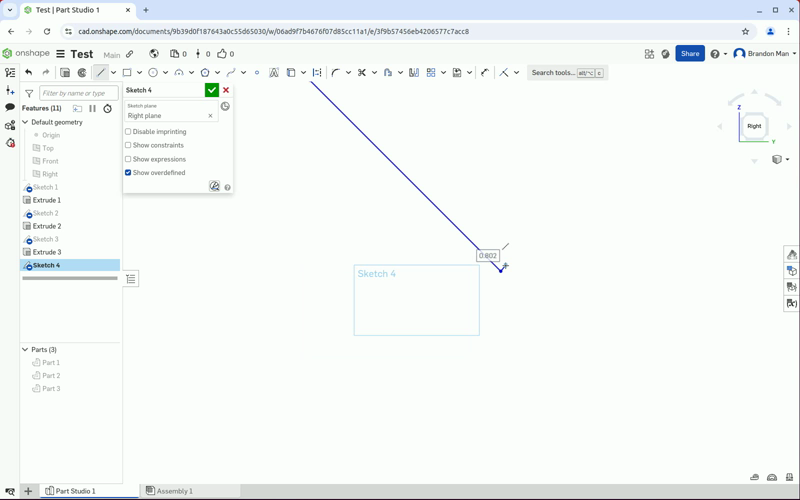
scroll(-6)
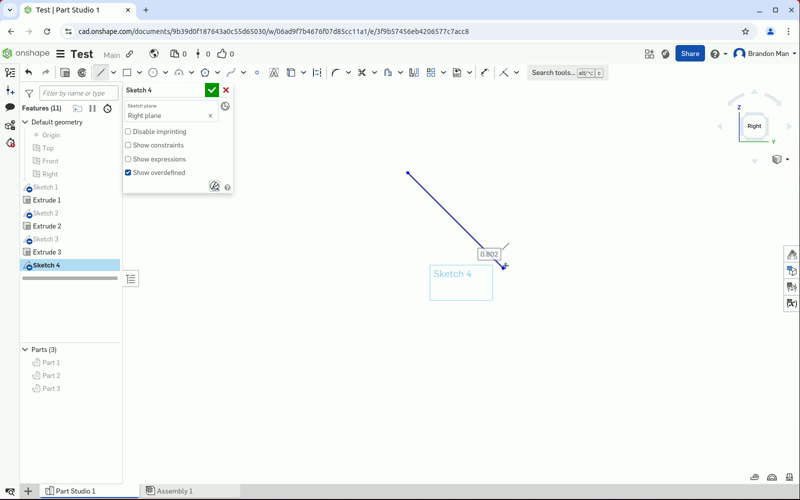
key_up(shift)
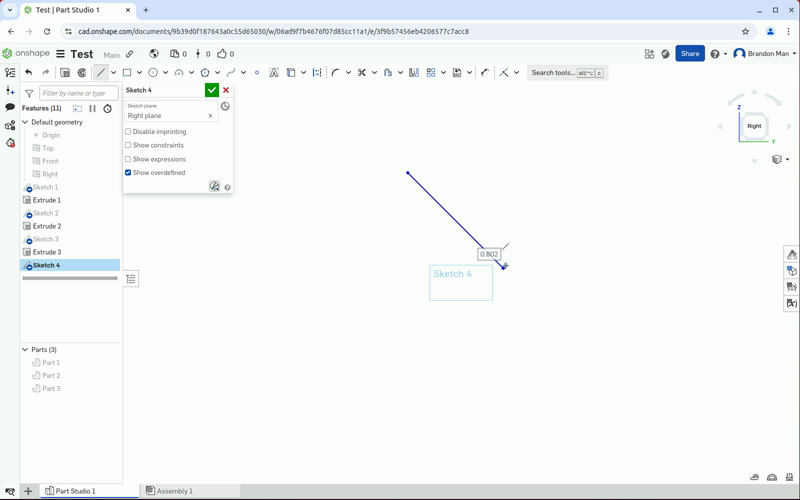
key_down(shift)
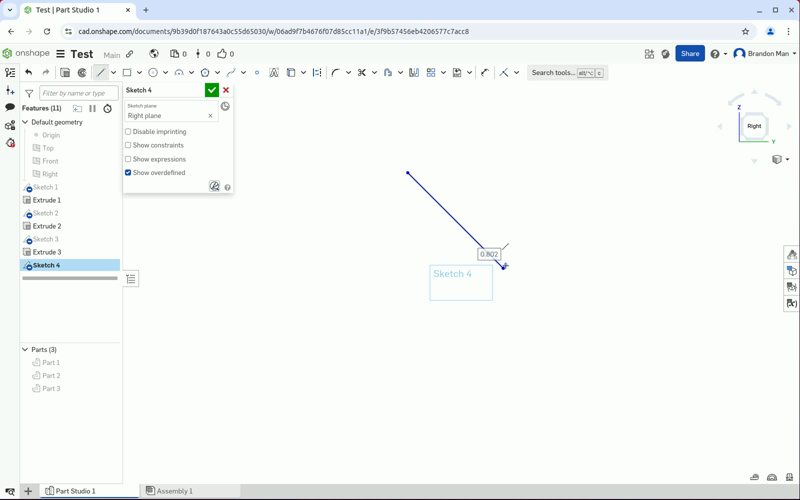
mouse_move(410, 170)
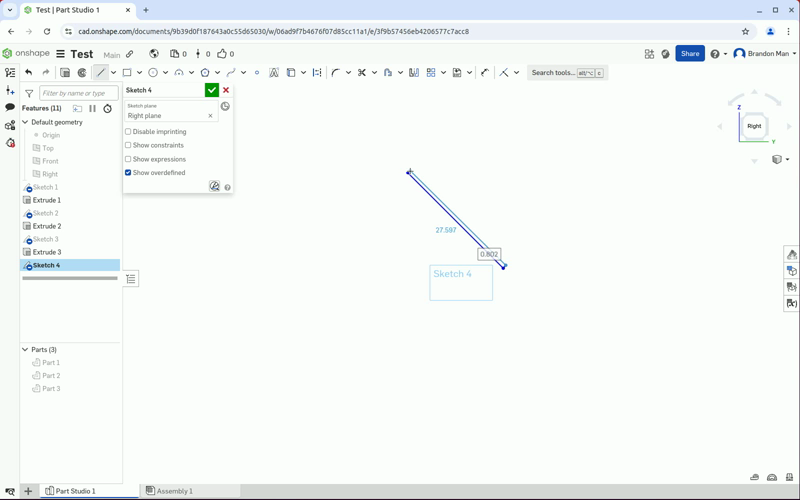
scroll(6)
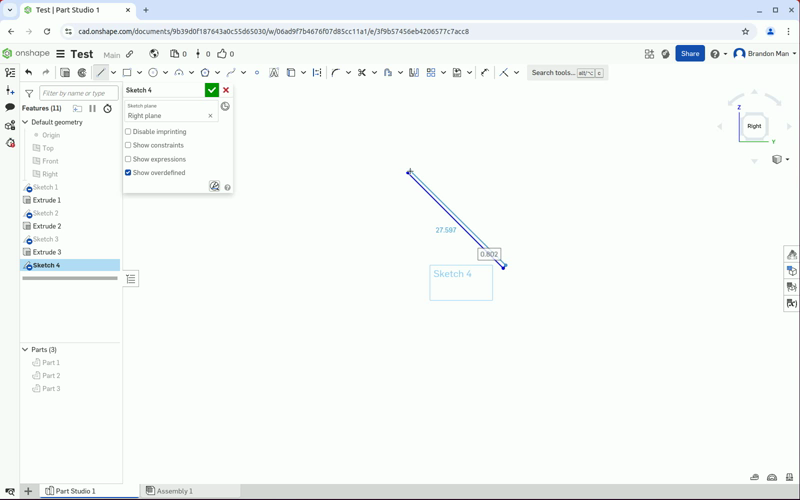
scroll(6)
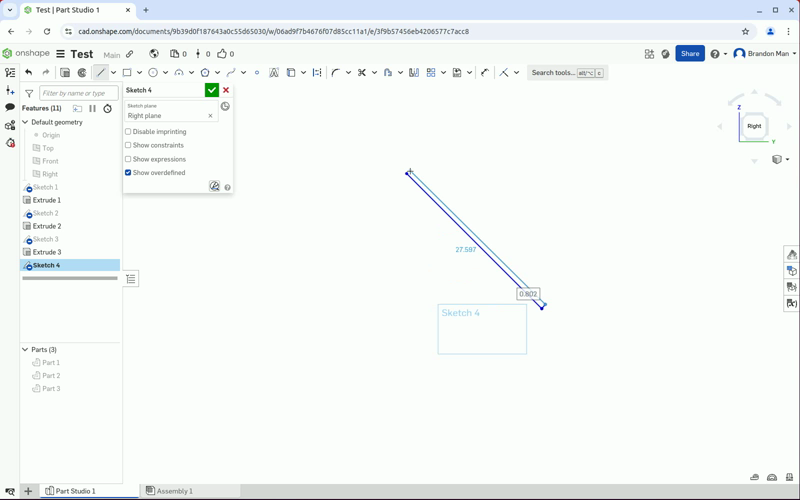
scroll(6)
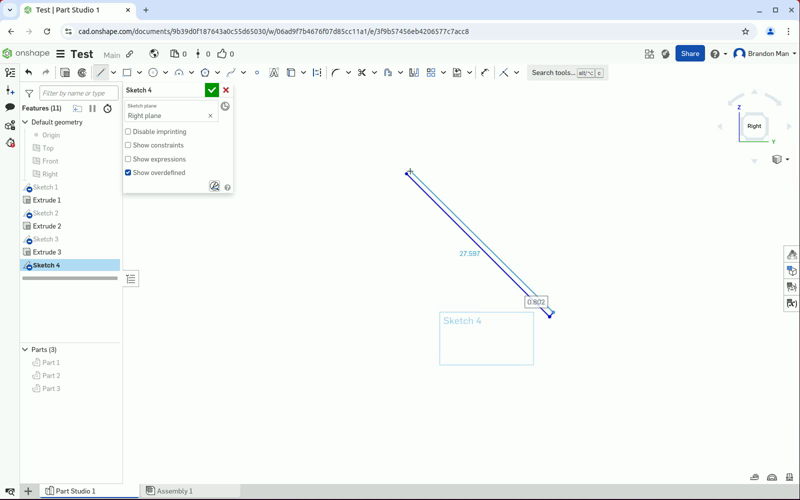
scroll(6)
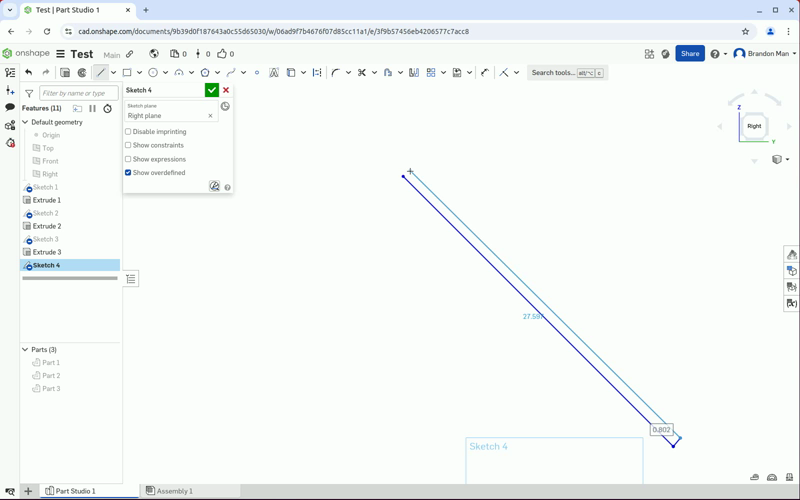
scroll(6)
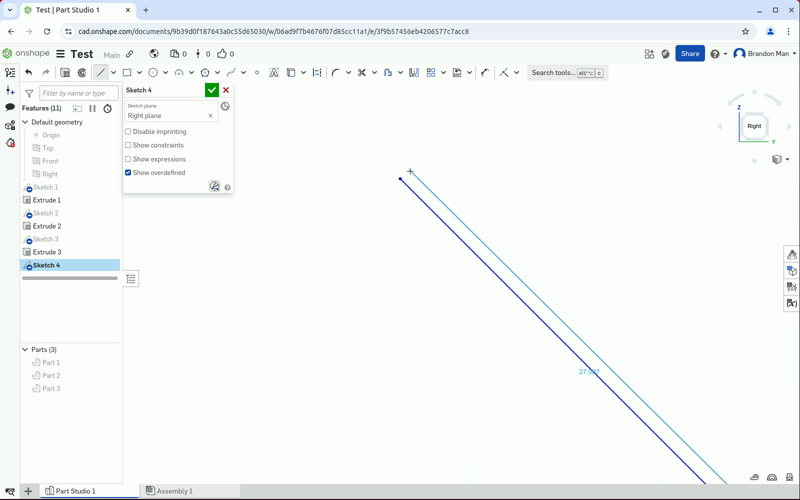
scroll(6)
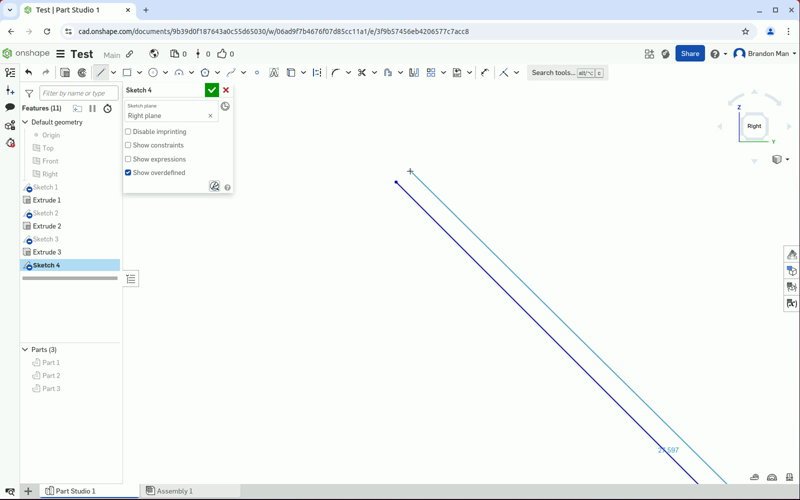
scroll(6)
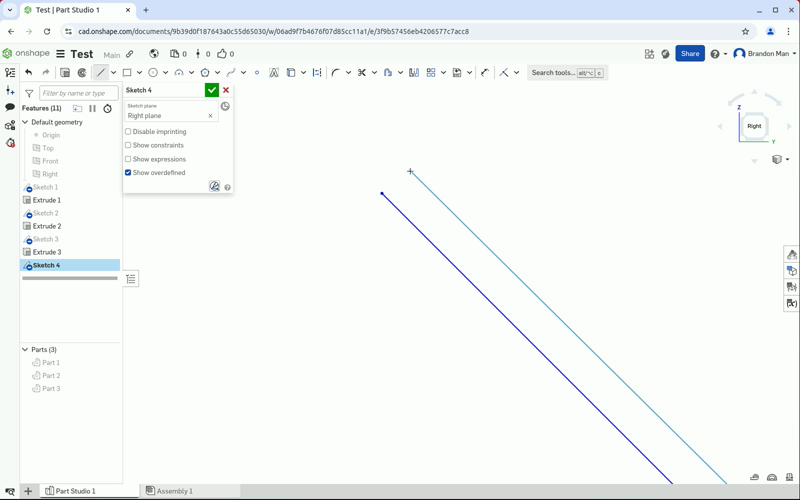
click(410, 170)
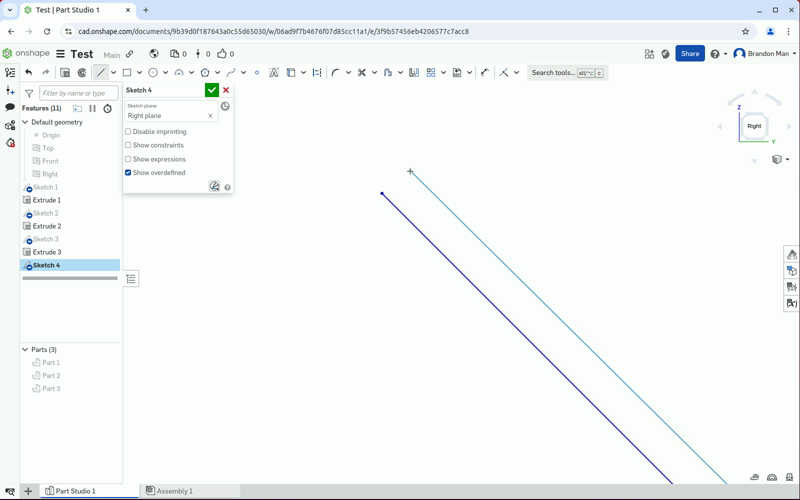
scroll(-6)
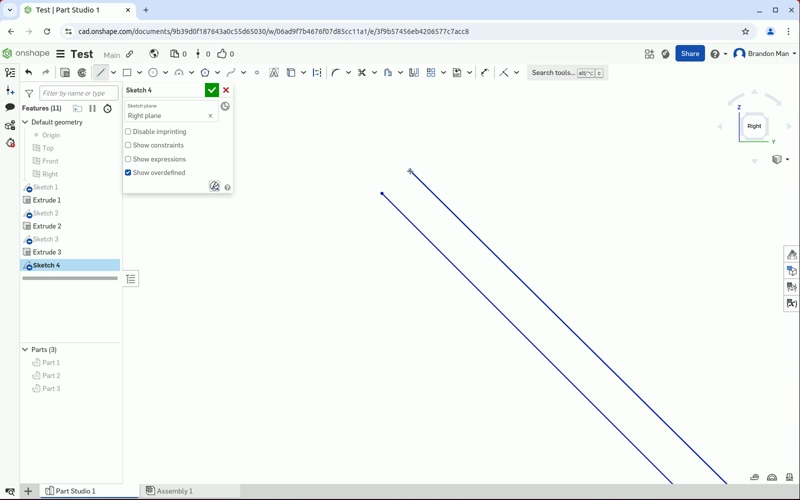
scroll(-6)
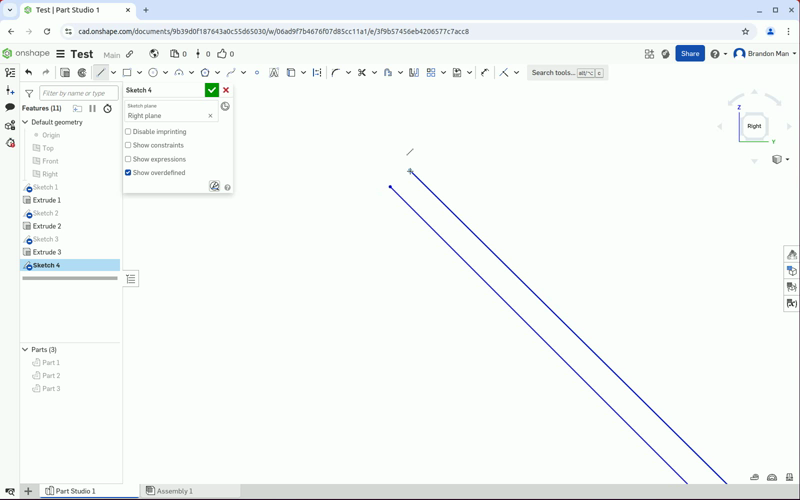
scroll(-6)
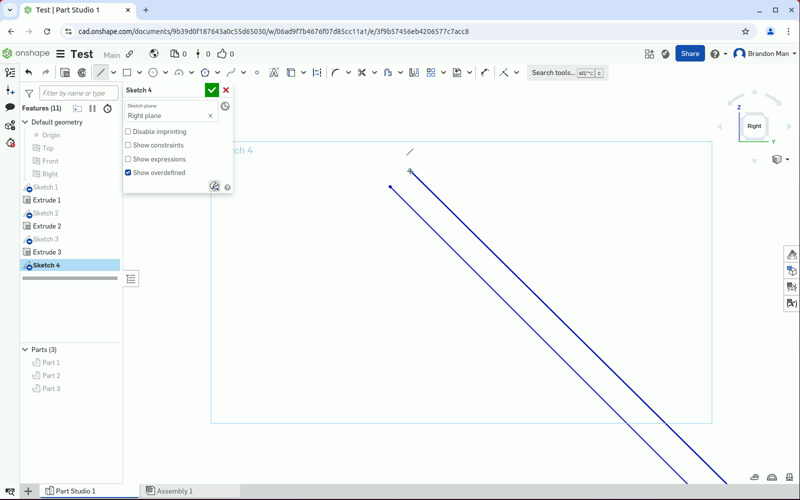
scroll(-6)
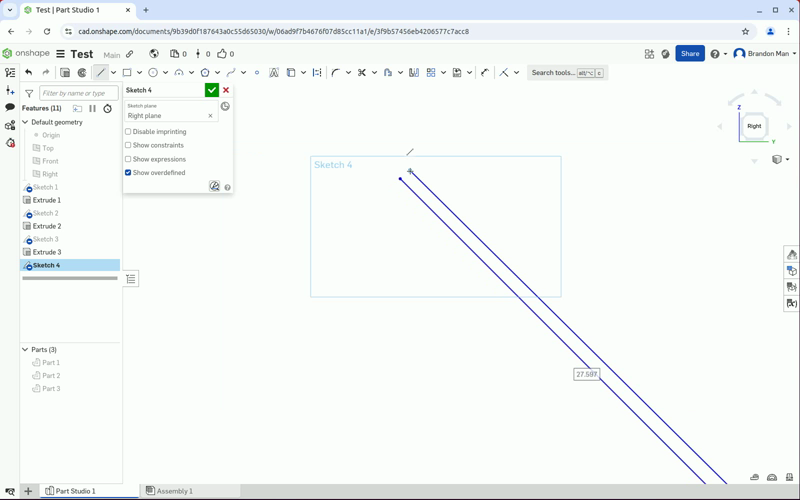
scroll(-6)
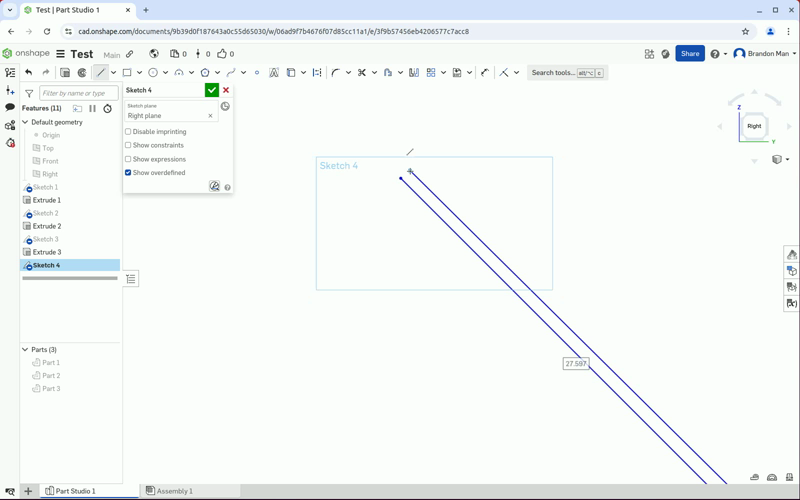
scroll(-6)
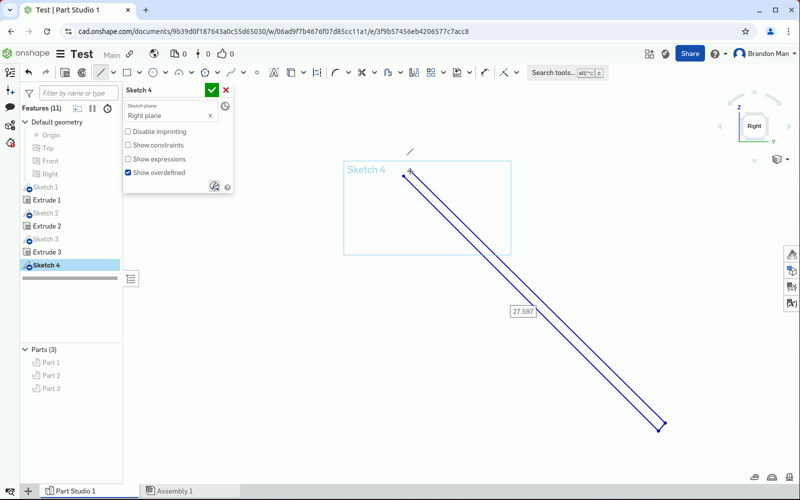
scroll(-6)
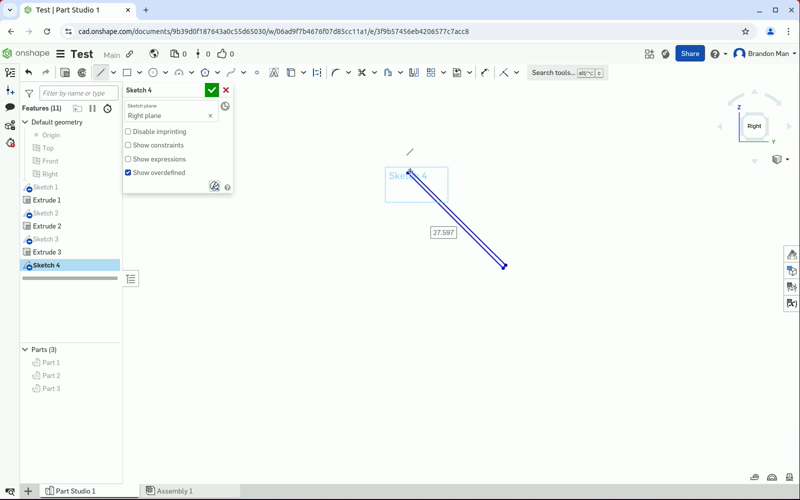
key_up(shift)
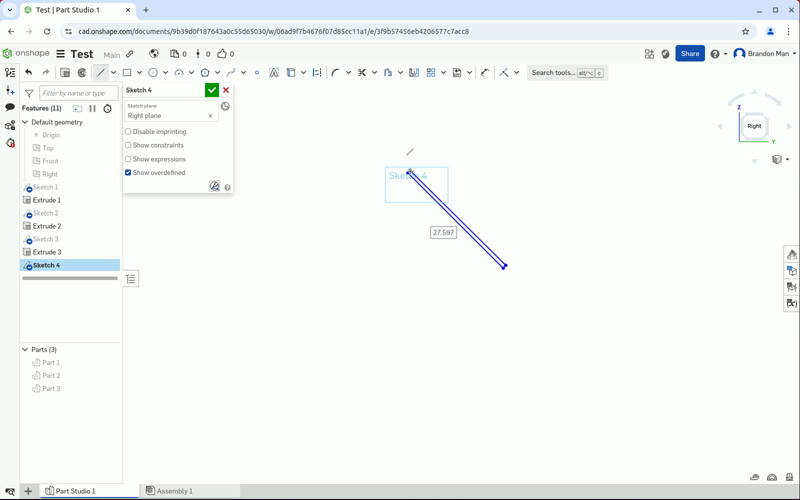
mouse_move(440, 170)
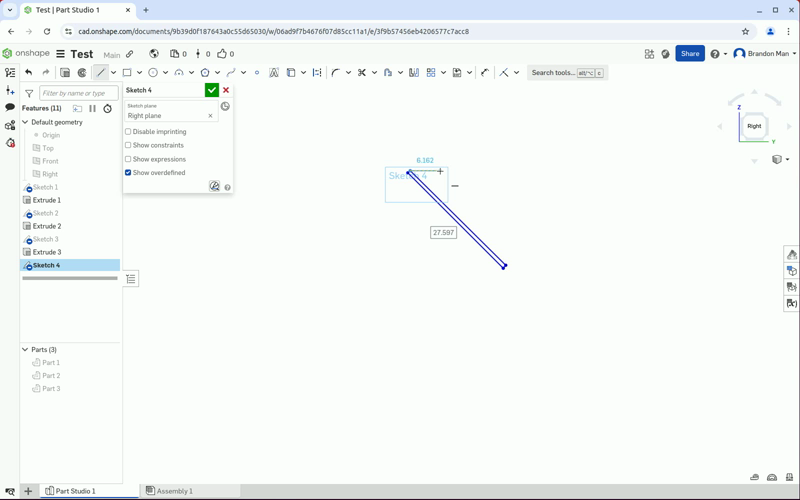
key_down(shift)
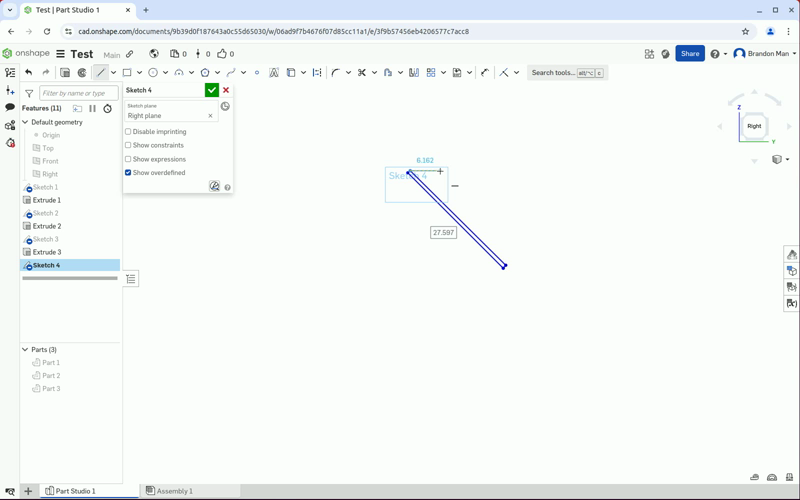
mouse_move(407, 172)
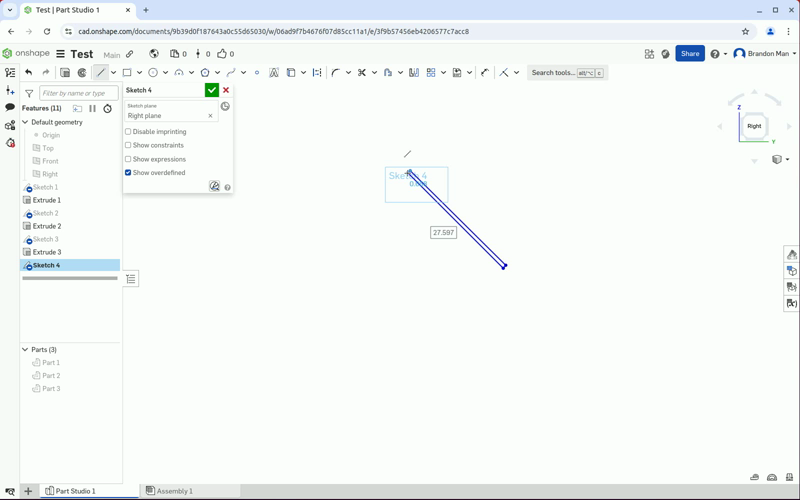
scroll(6)
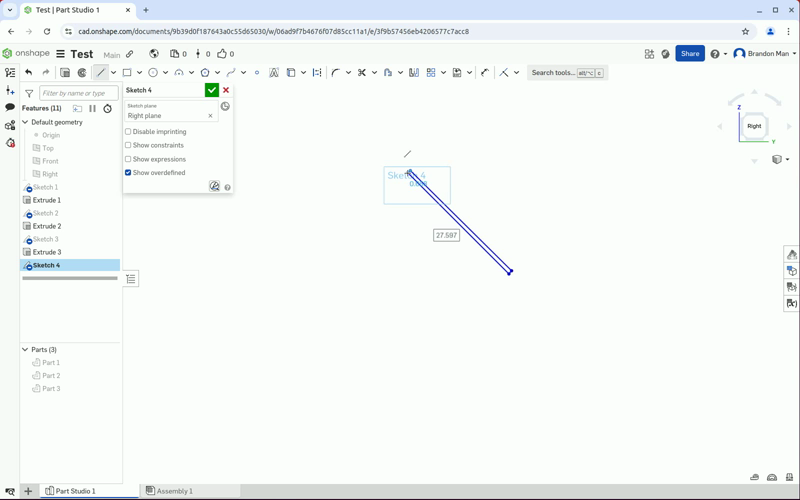
scroll(6)
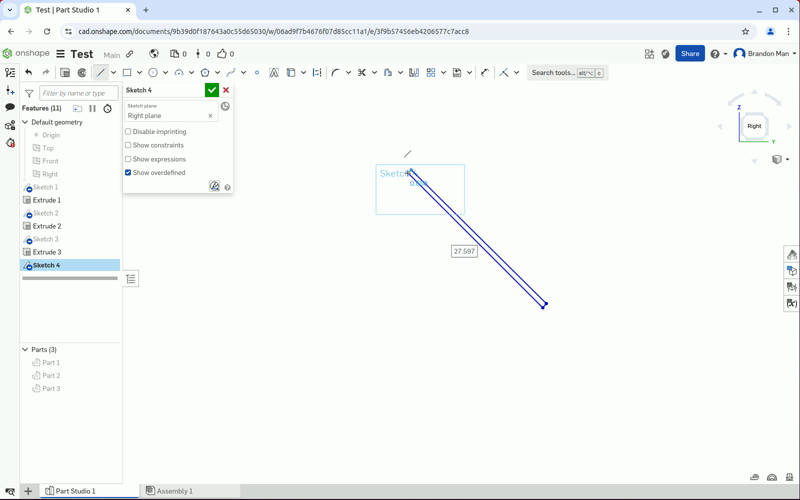
scroll(6)
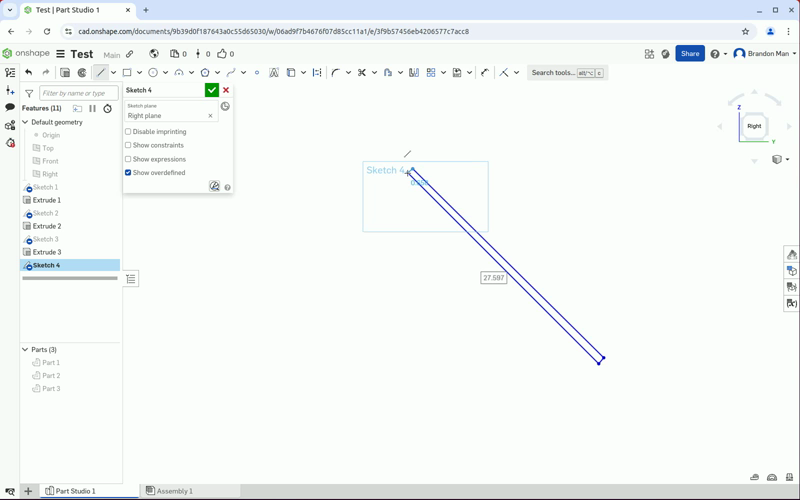
scroll(6)
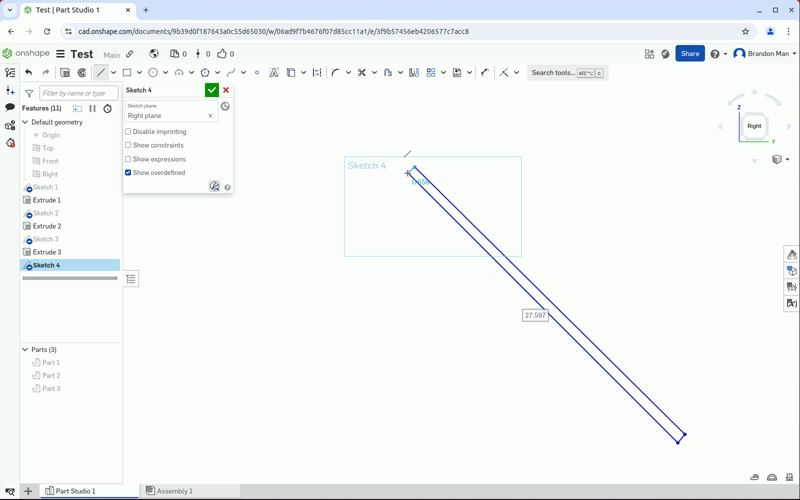
scroll(6)
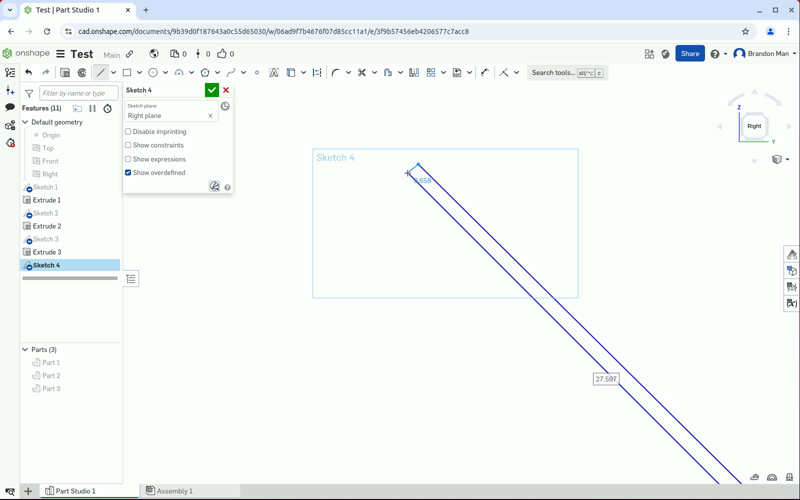
scroll(6)
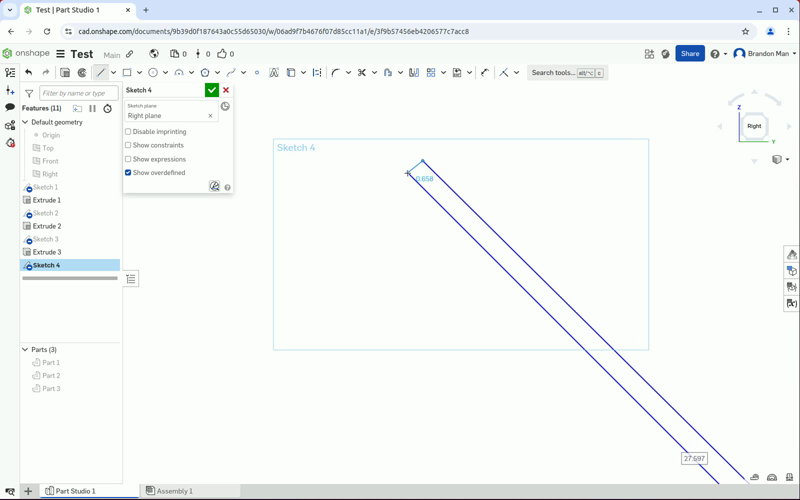
scroll(6)
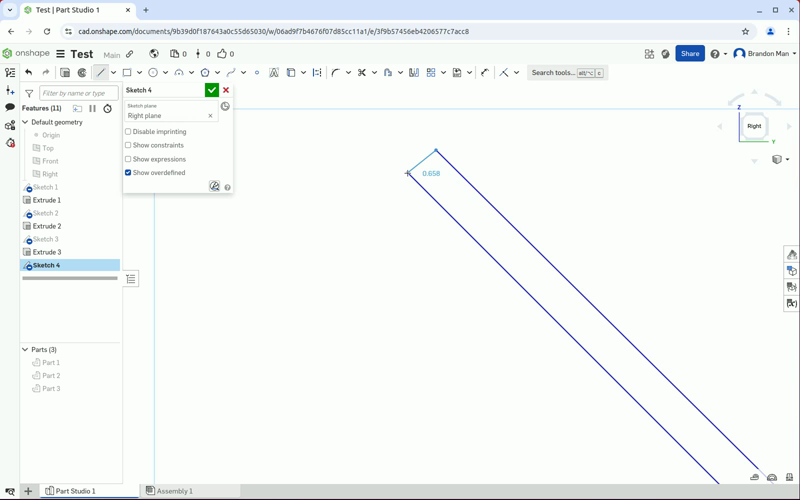
key_up(shift)
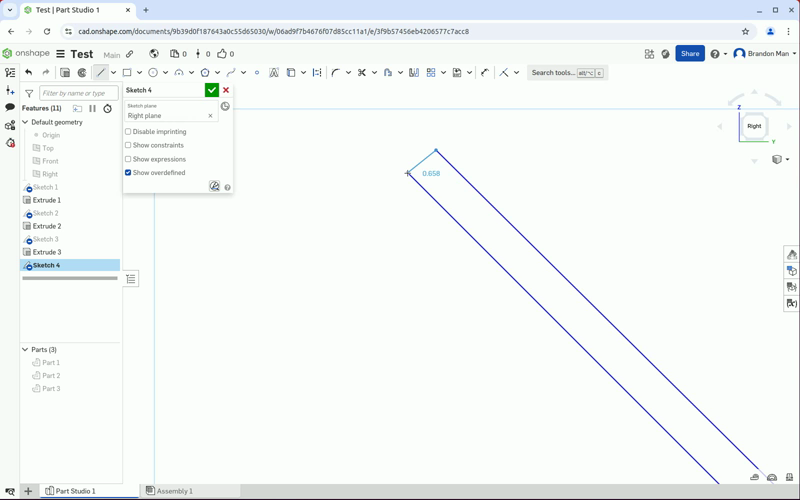
click(407, 172)
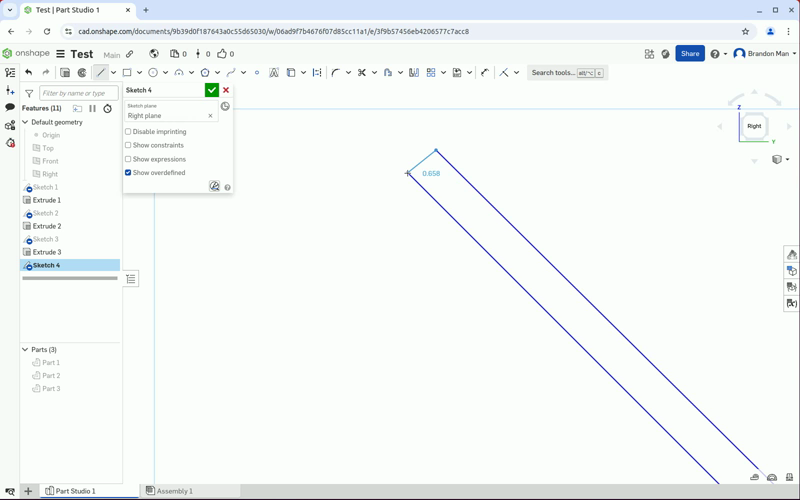
scroll(-6)
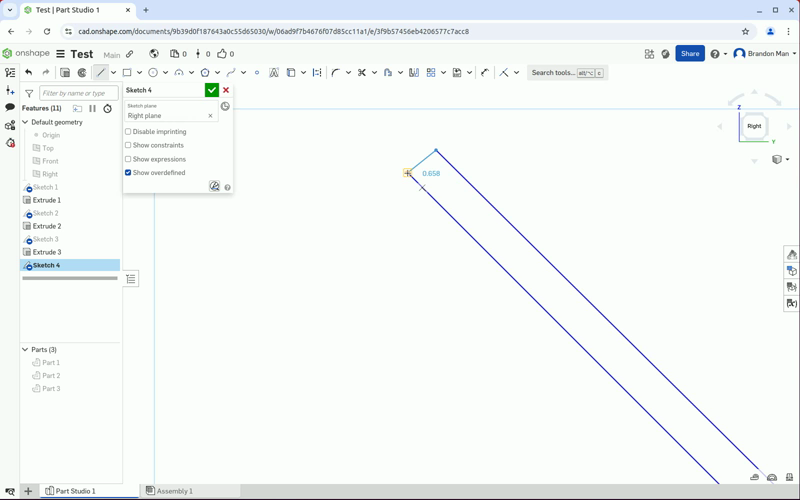
scroll(-6)
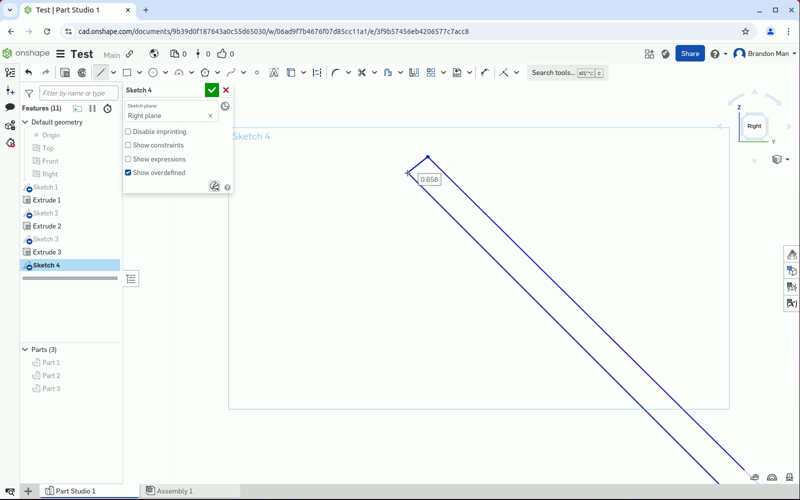
scroll(-6)
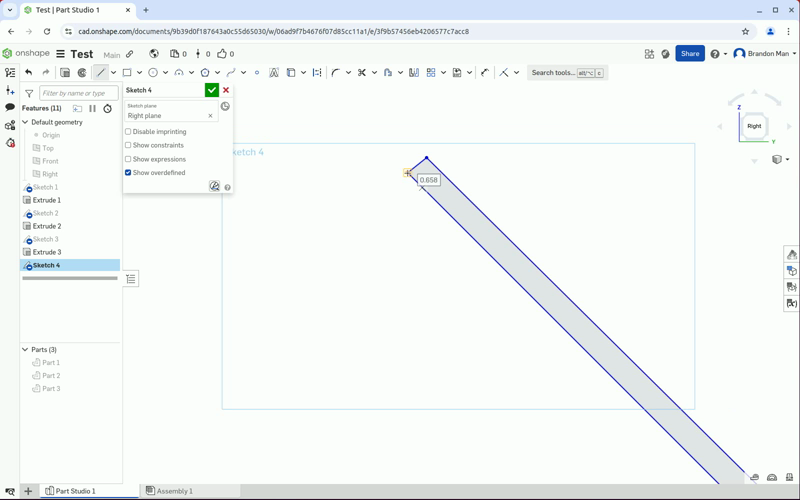
scroll(-6)
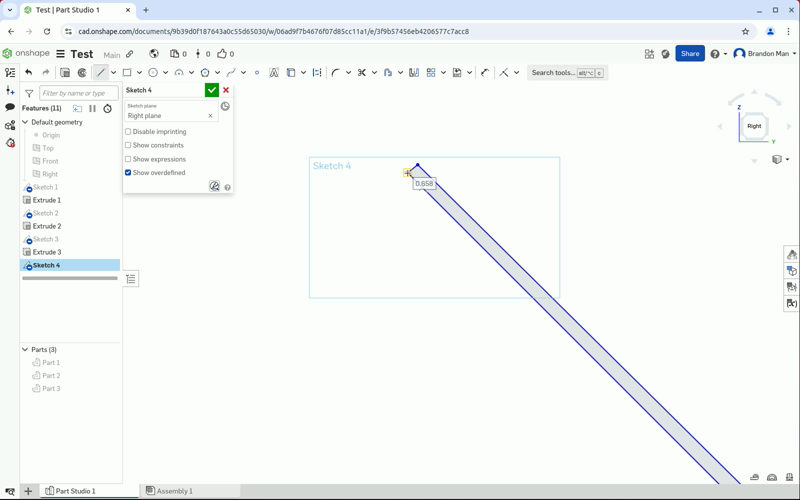
scroll(-6)
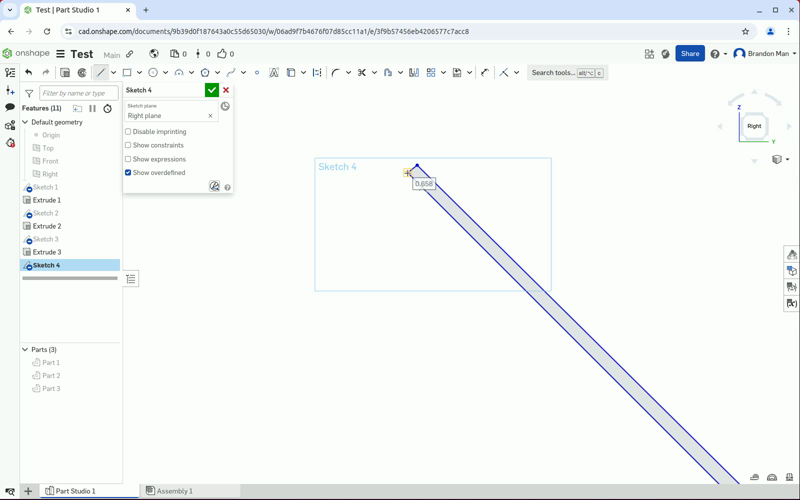
scroll(-6)
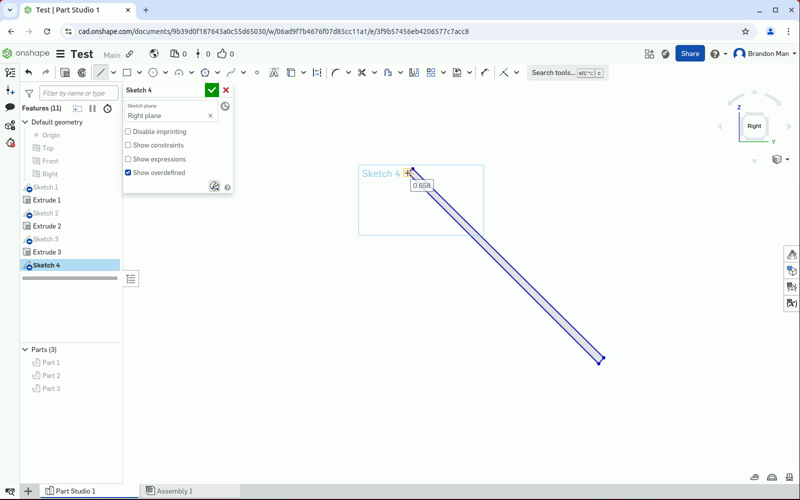
scroll(-6)
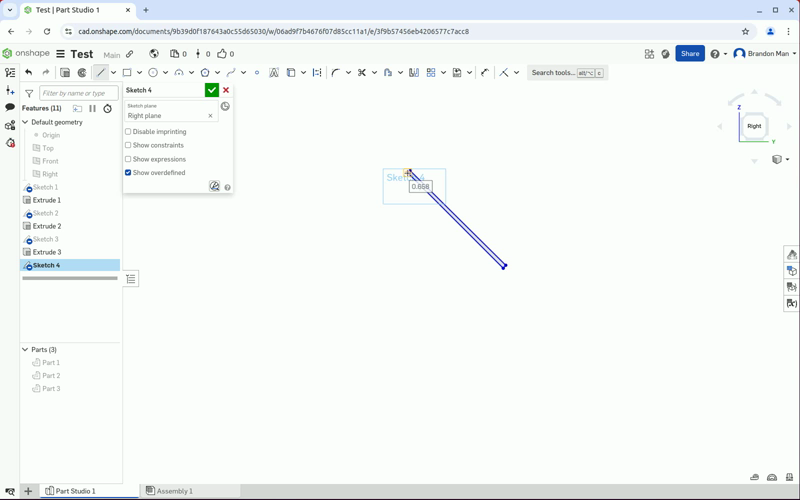
key(esc)
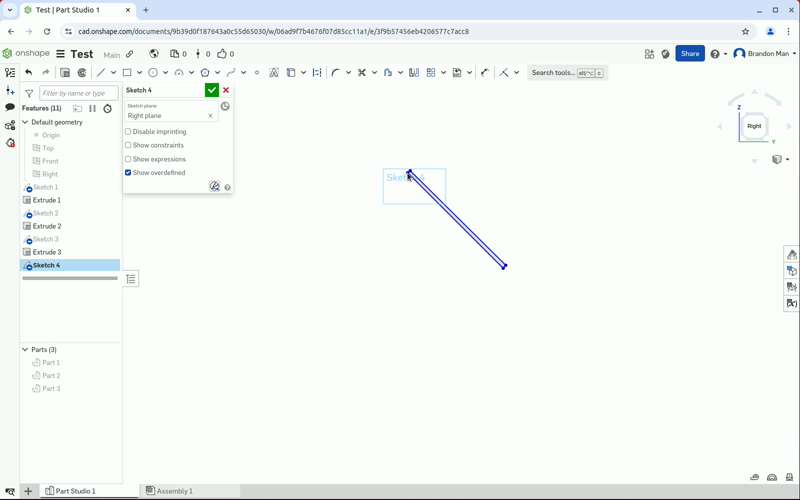
mouse_move(446, 208)
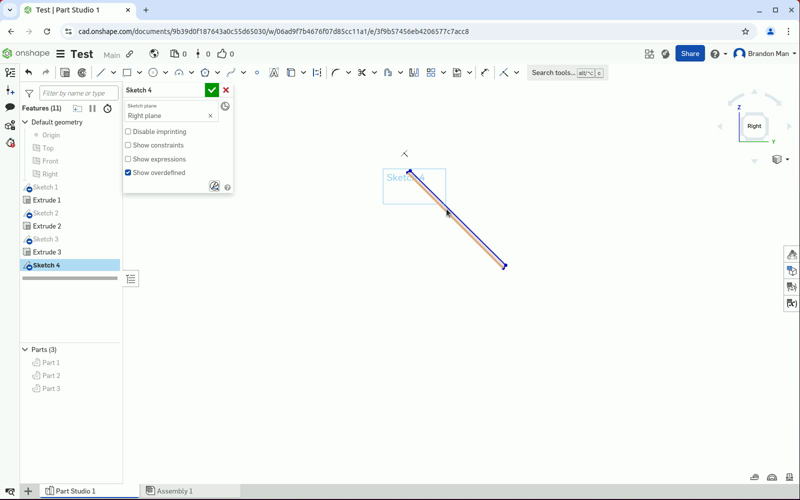
scroll(6)
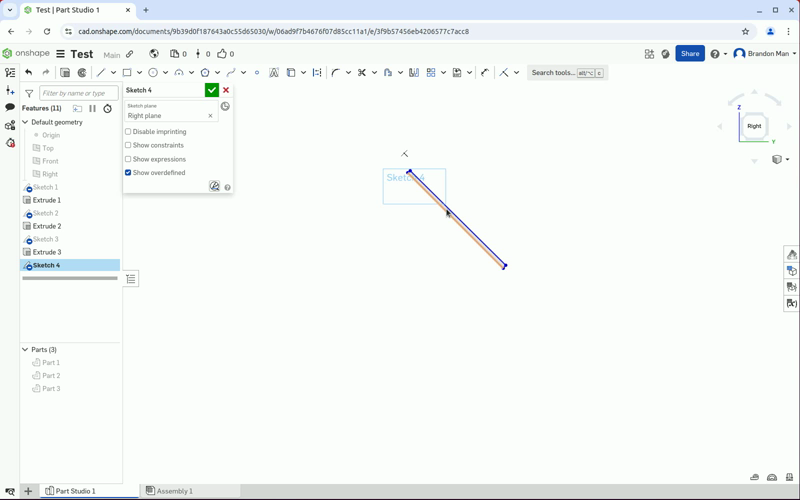
scroll(6)
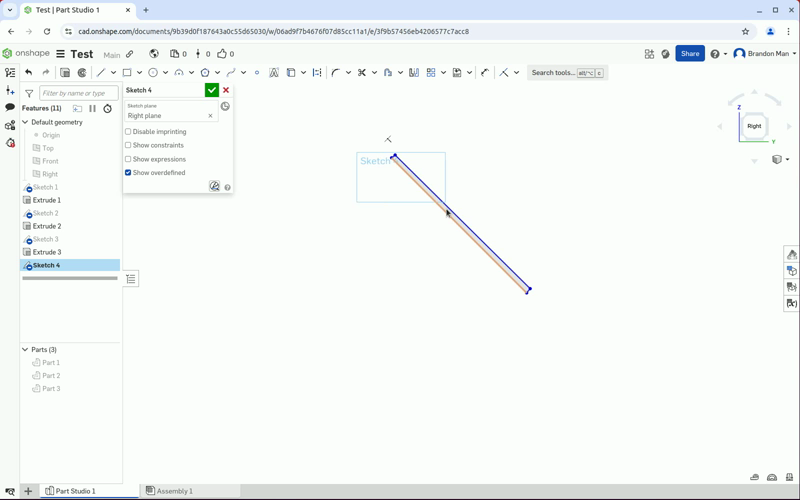
scroll(6)
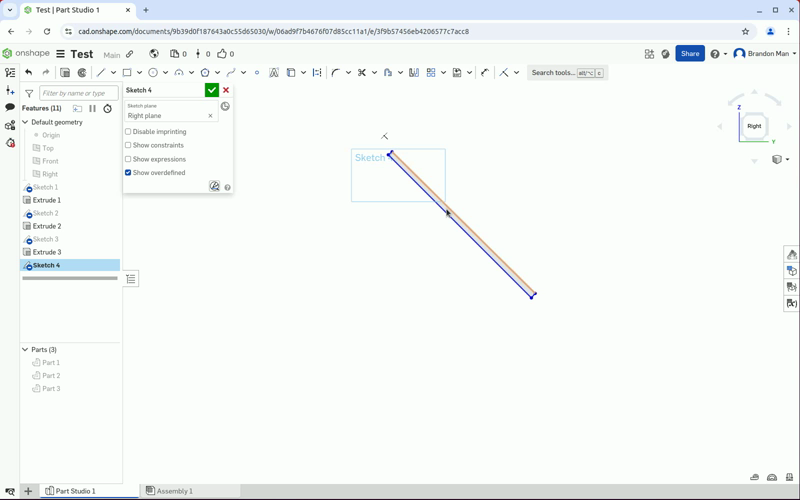
scroll(6)
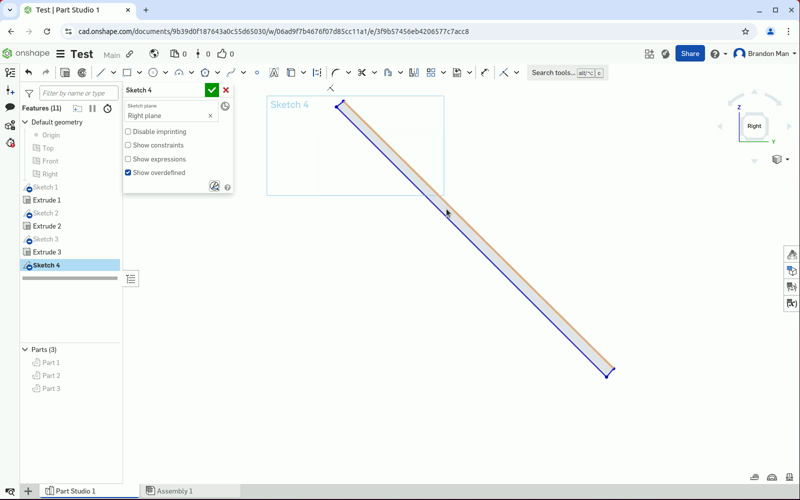
scroll(6)
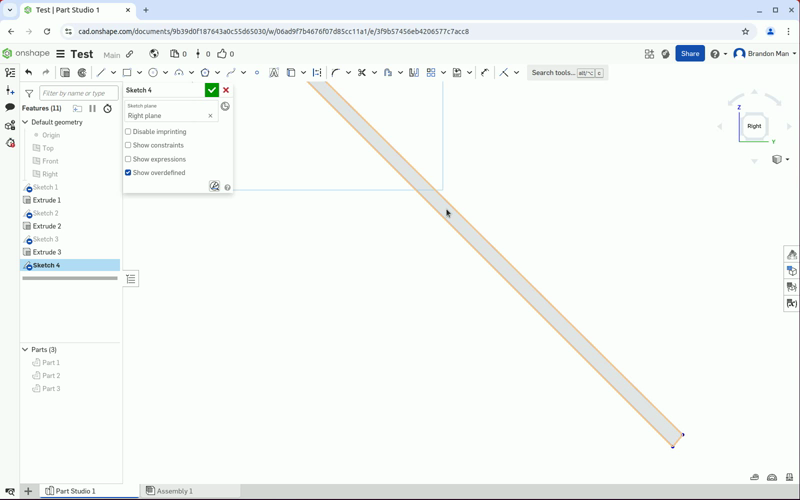
scroll(6)
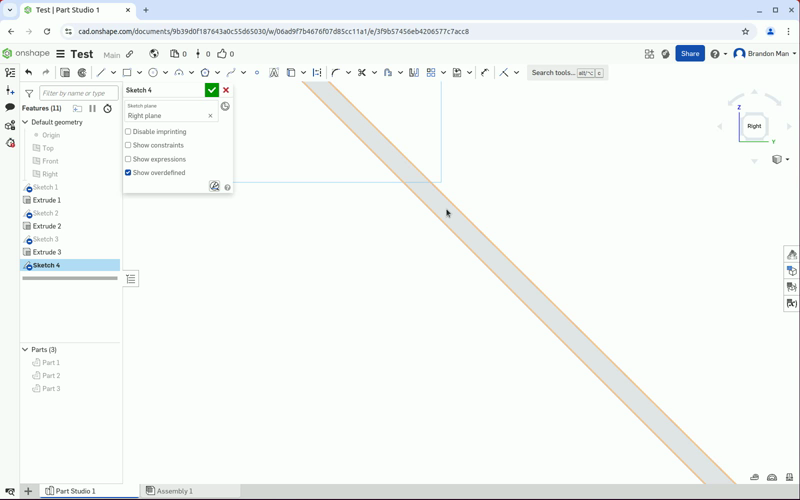
scroll(6)
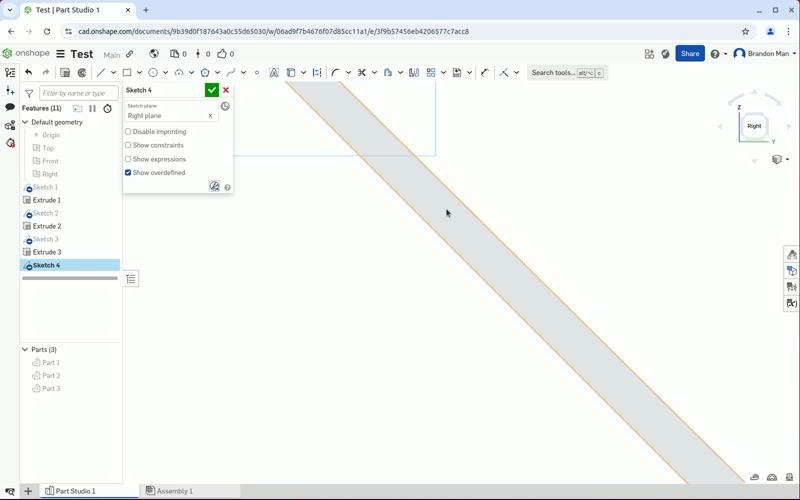
click(446, 208)
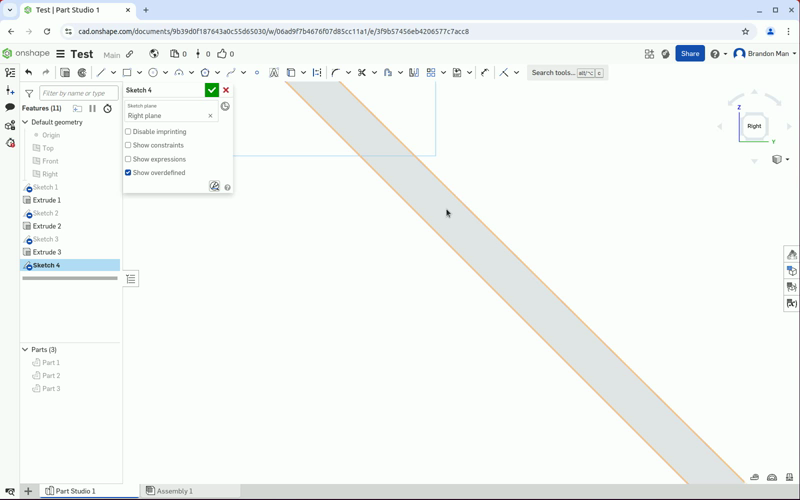
scroll(-6)
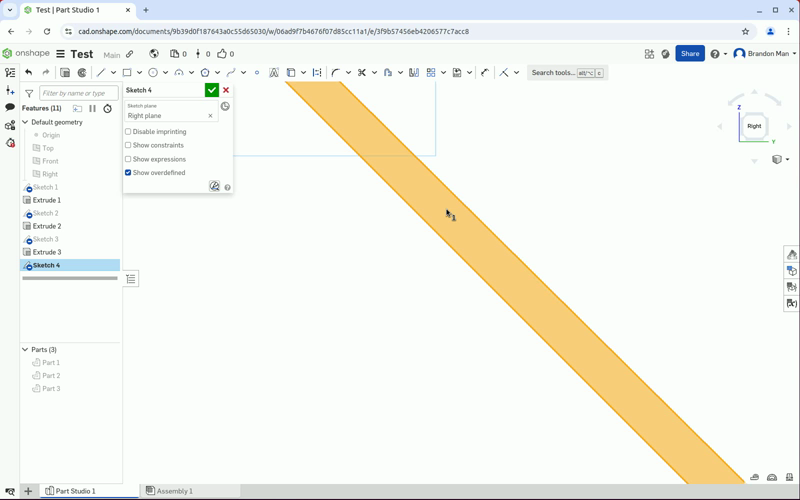
scroll(-6)
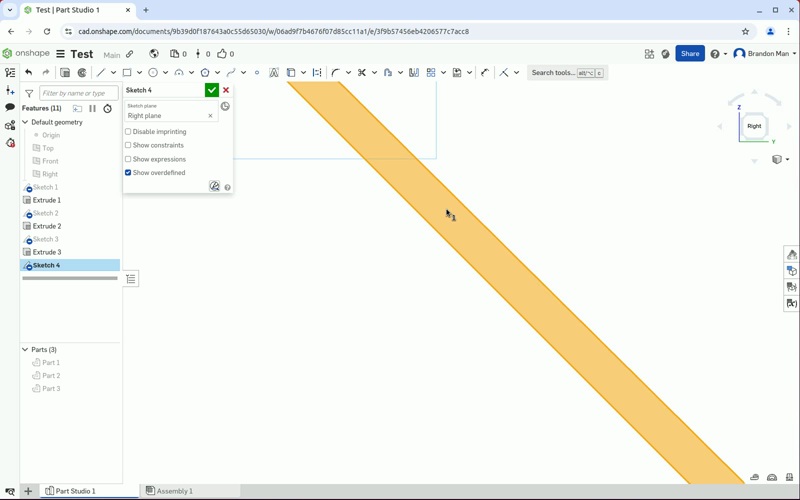
scroll(-6)
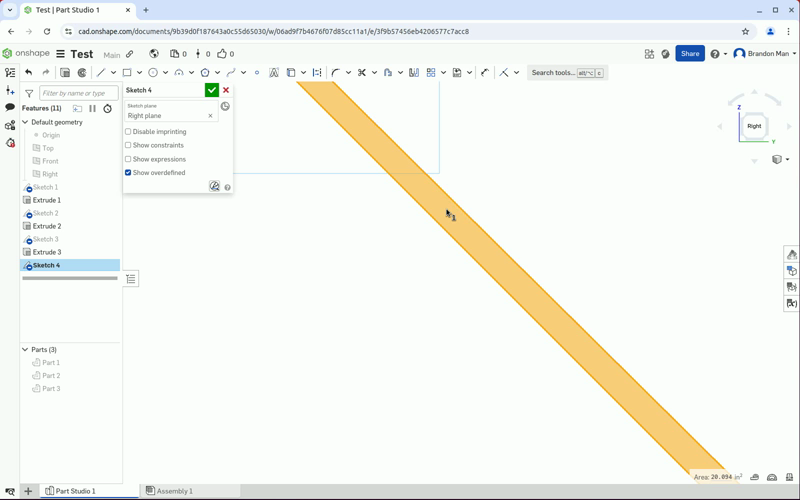
scroll(-6)
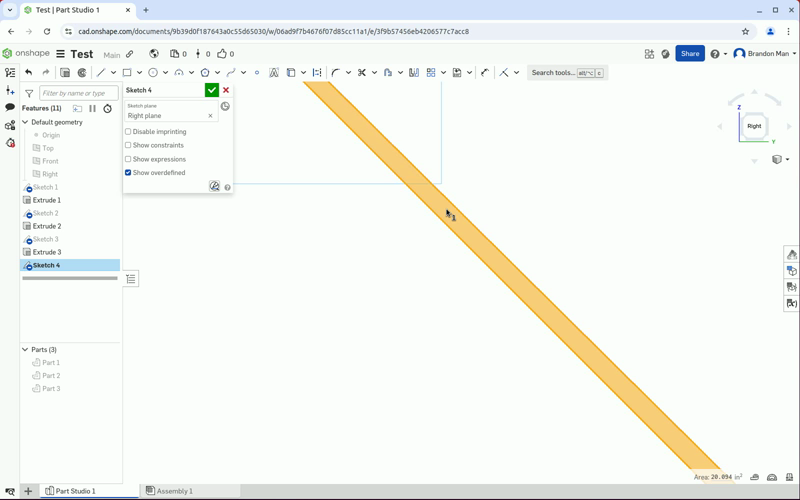
scroll(-6)
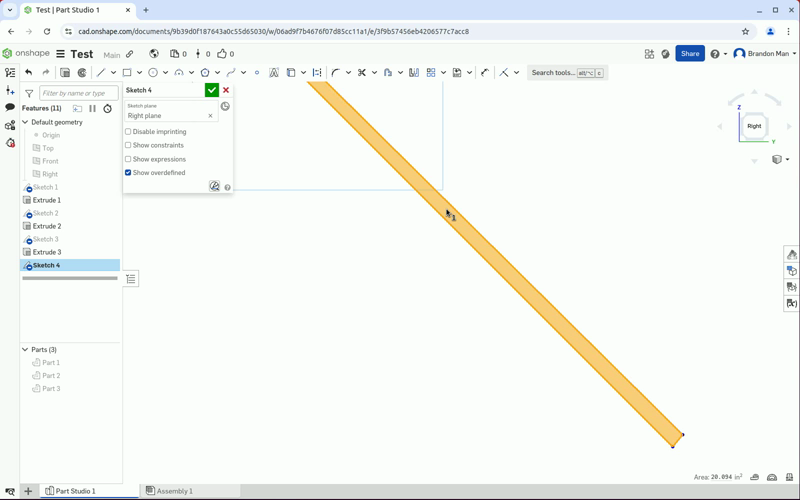
scroll(-6)
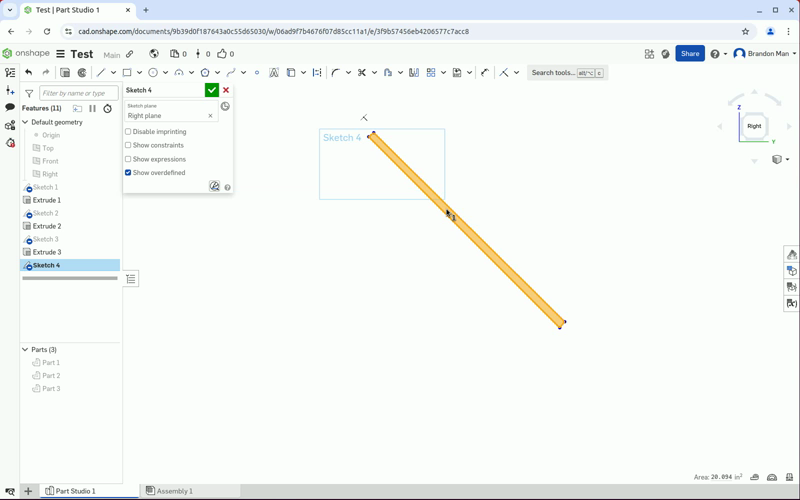
scroll(-6)
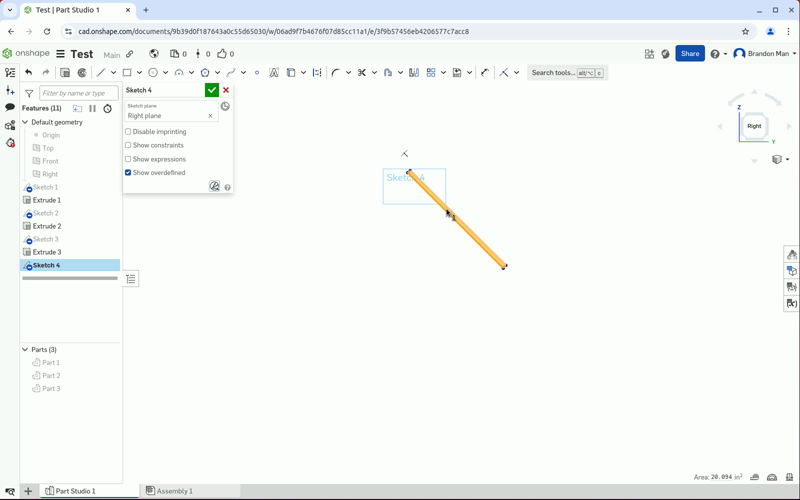
mouse_move(73, 352)
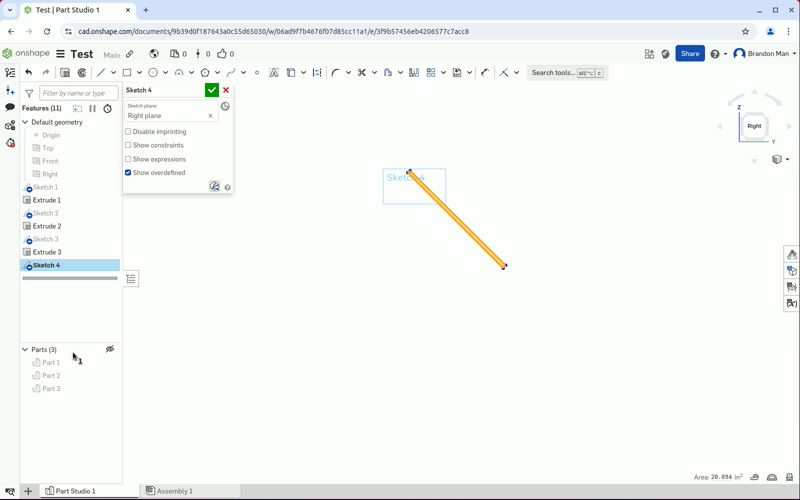
key(shift+y)
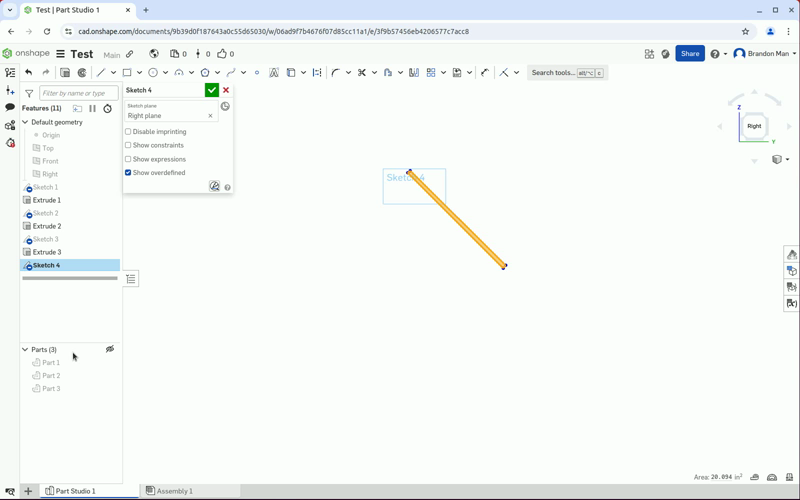
key(shift+e)
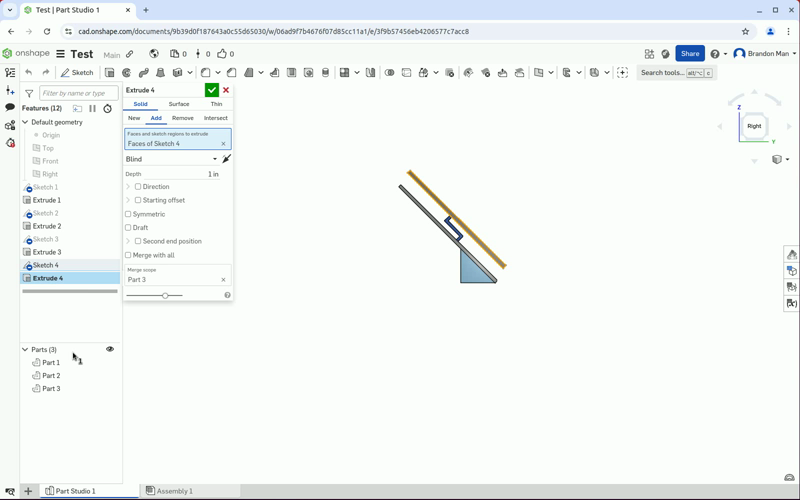
mouse_move(143, 106)
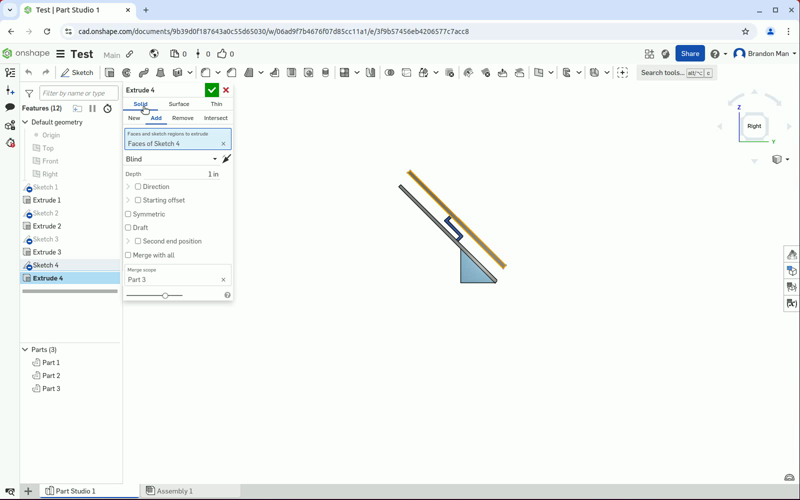
click(143, 106)
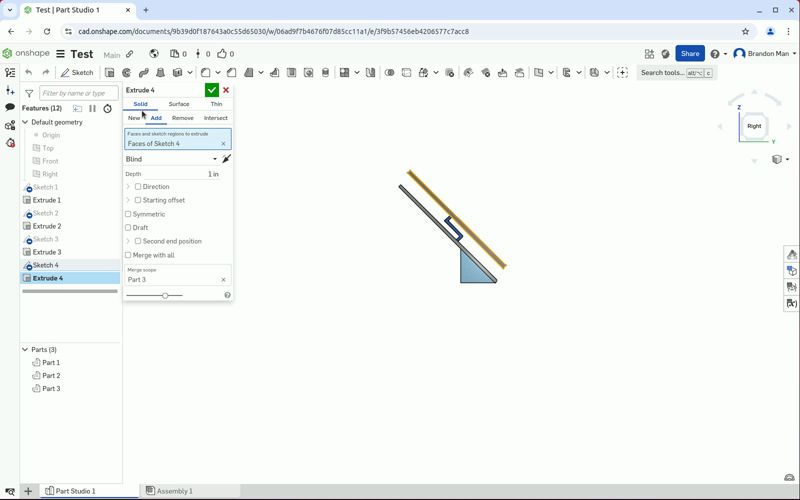
mouse_move(137, 120)
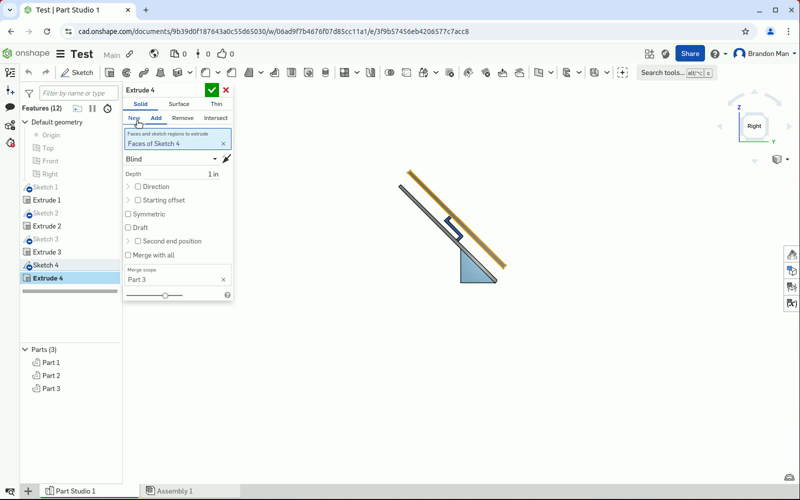
click(137, 120)
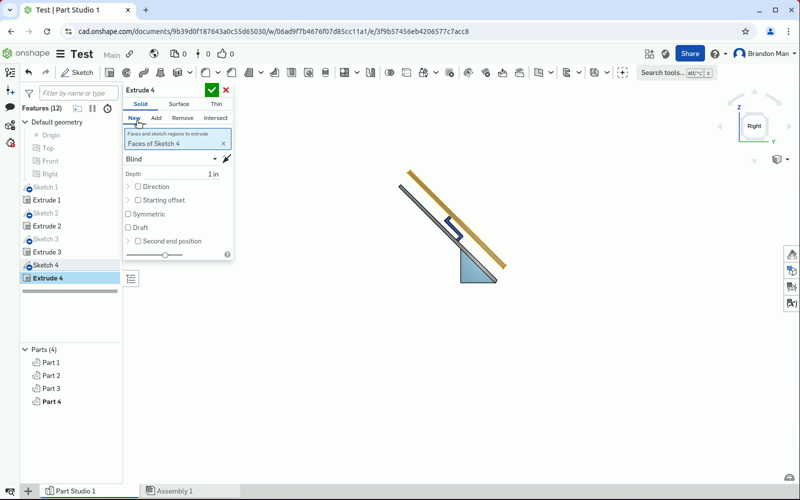
key(tab, 4)
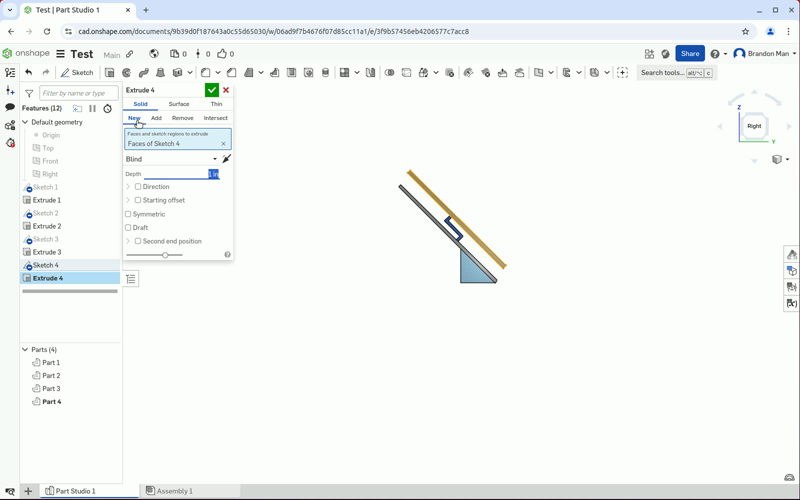
text(31.774)
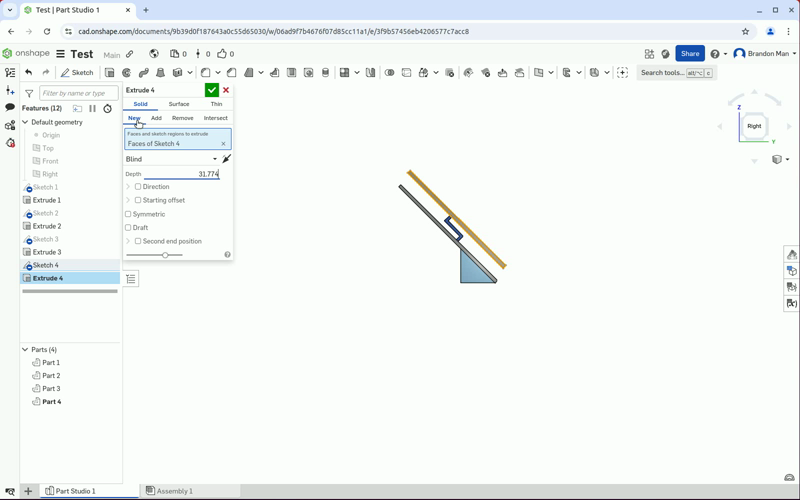
key(tab, 3)
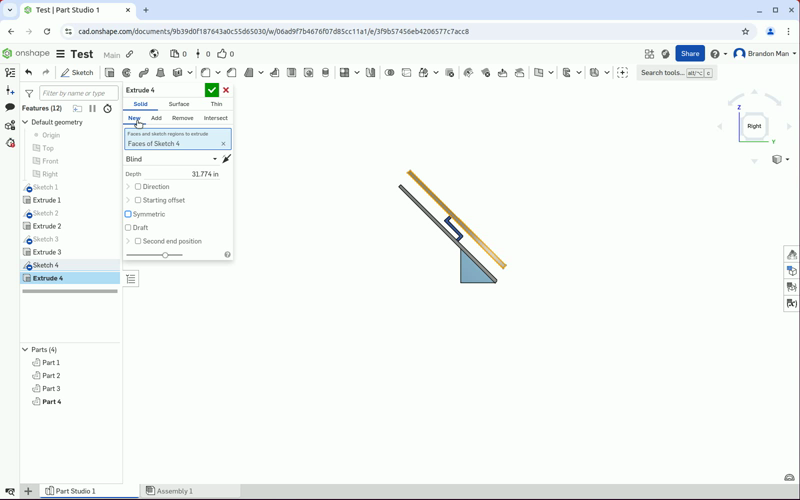
key(space)
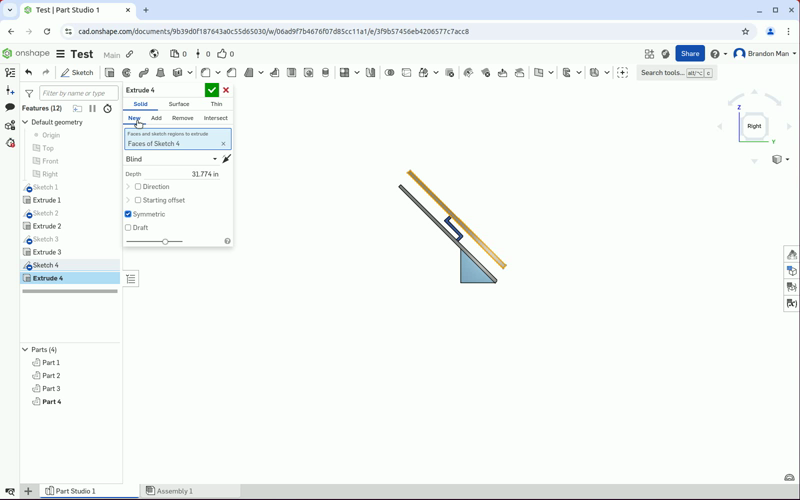
key(enter)
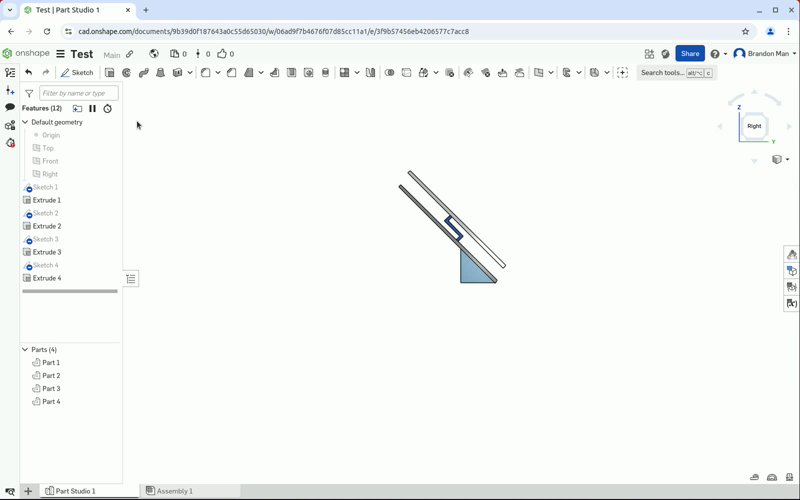
key(shift+h)
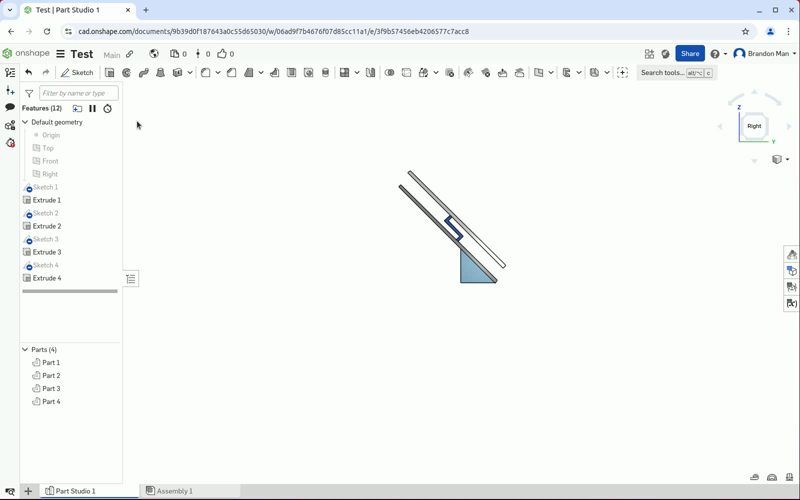
key(shift+h)
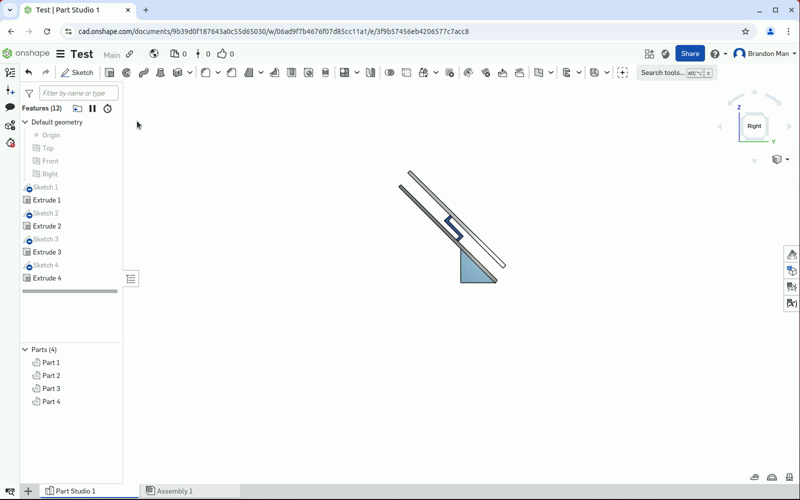
mouse_move(73, 189)
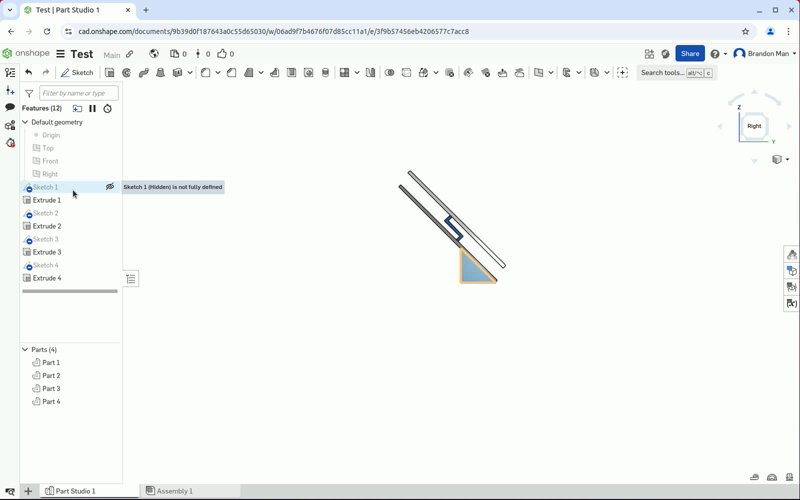
click(73, 189)
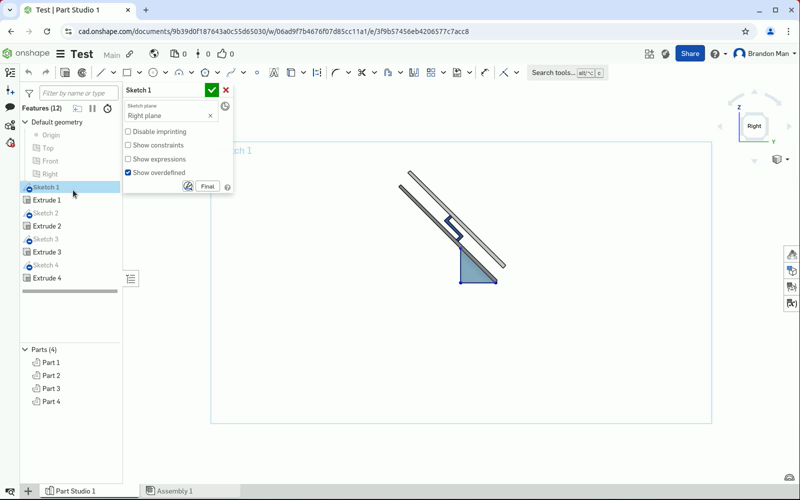
mouse_move(229, 92)
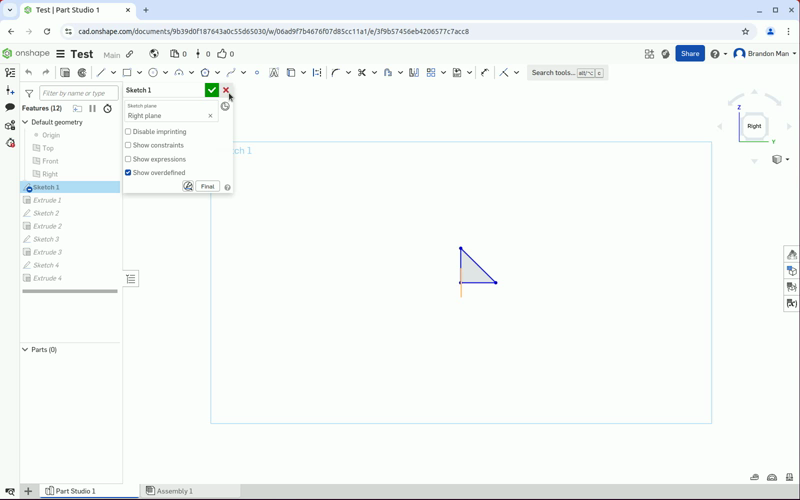
click(229, 92)
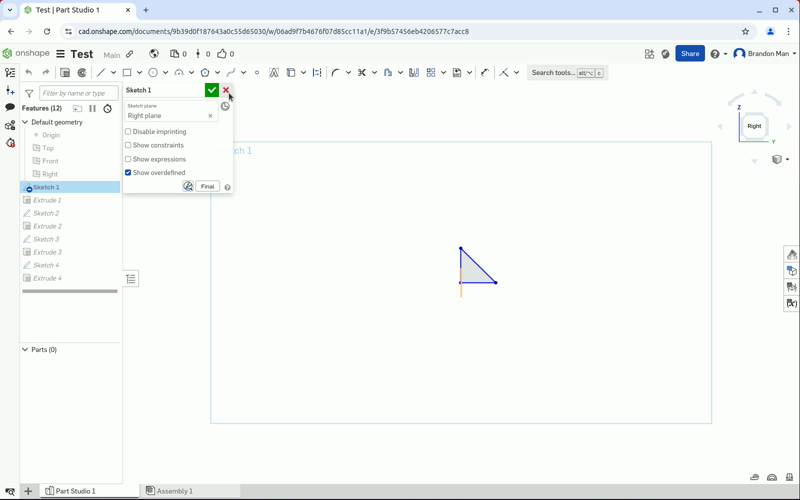
key(shift+s)
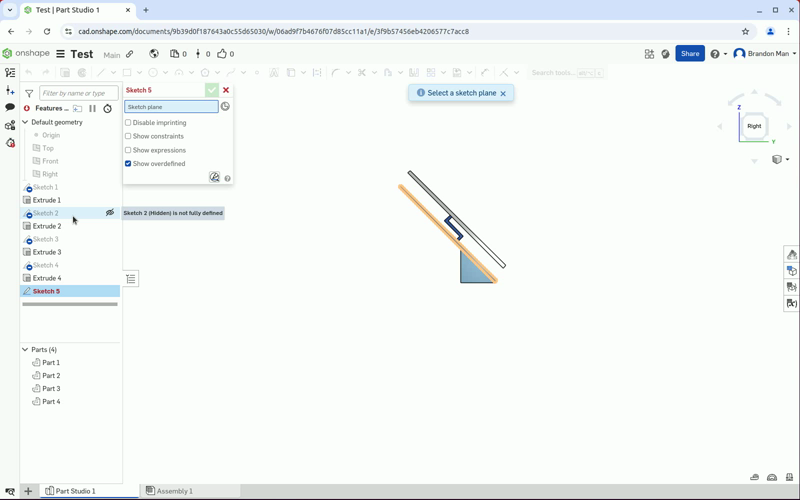
scroll(3)
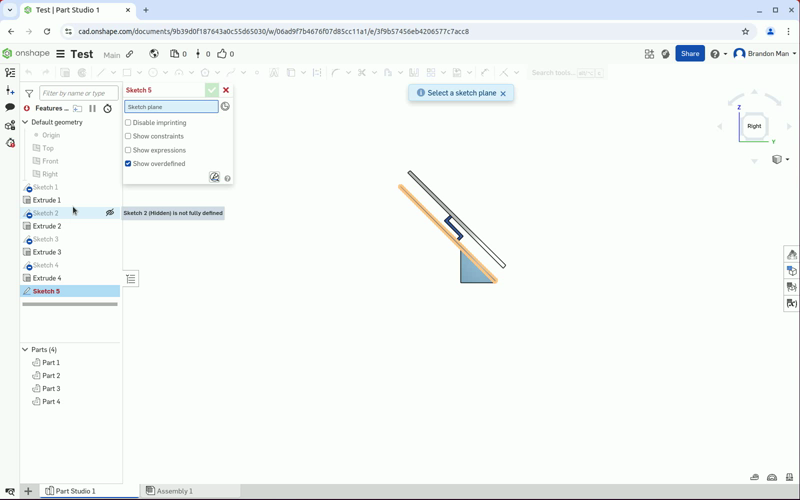
mouse_move(73, 176)
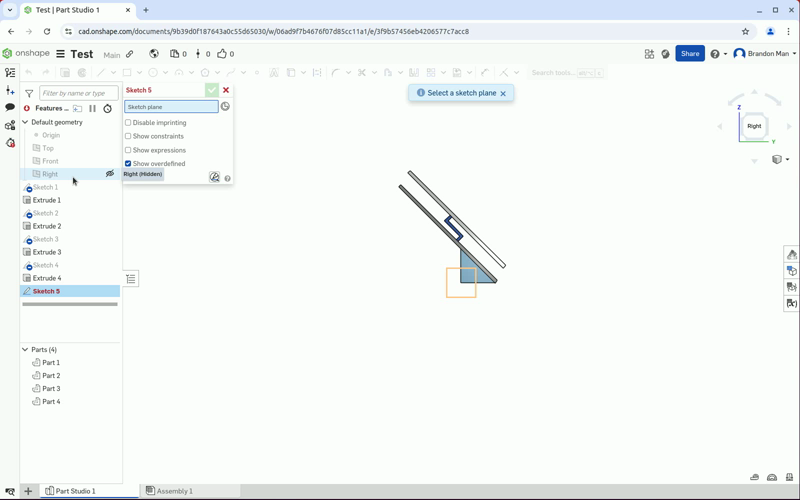
click(73, 176)
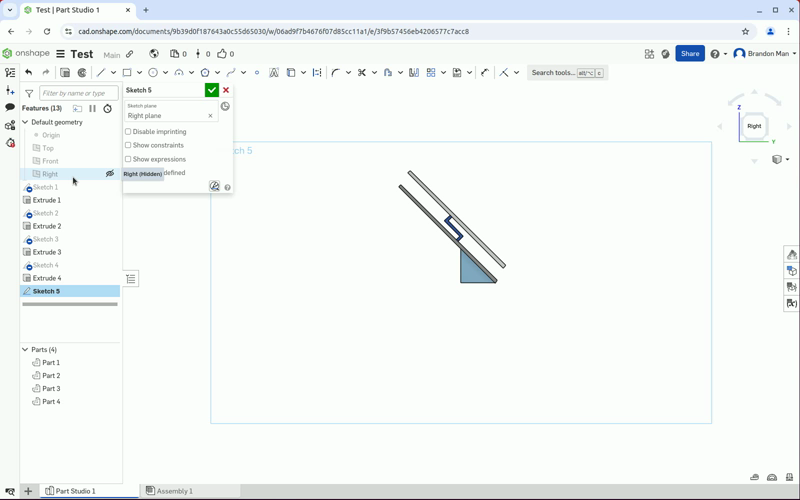
mouse_move(73, 352)
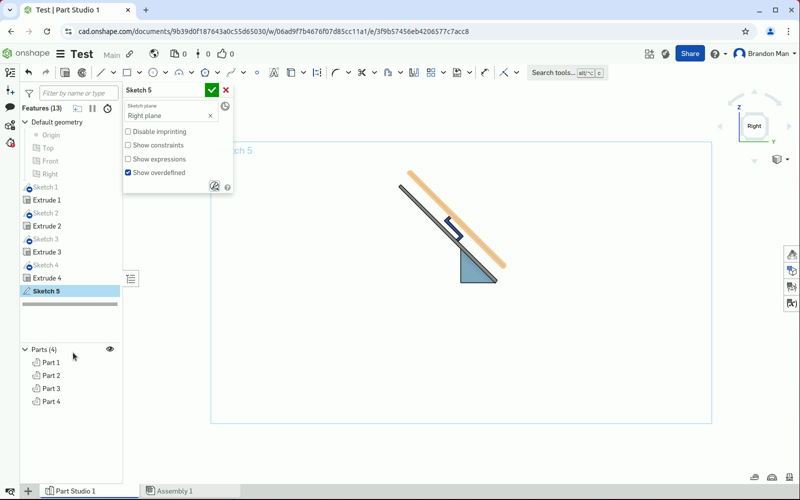
key(y)
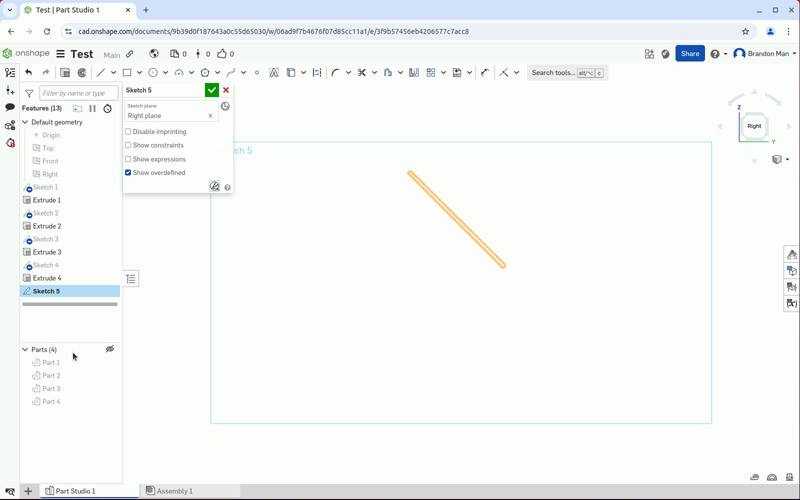
key(l)
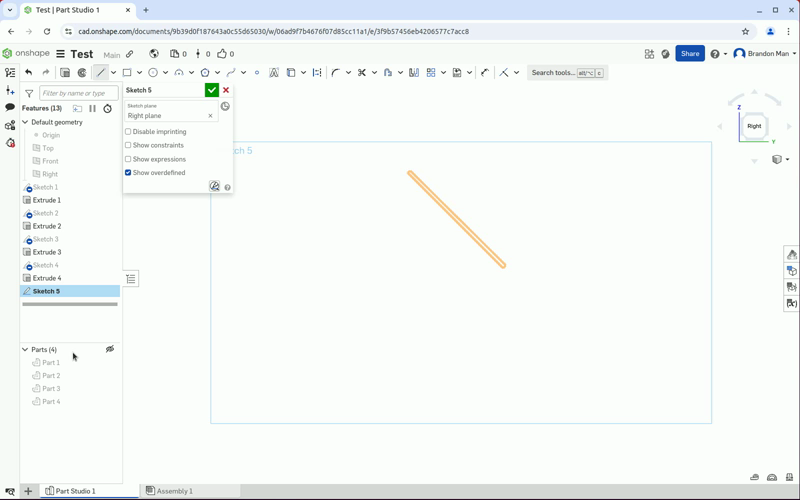
key_down(shift)
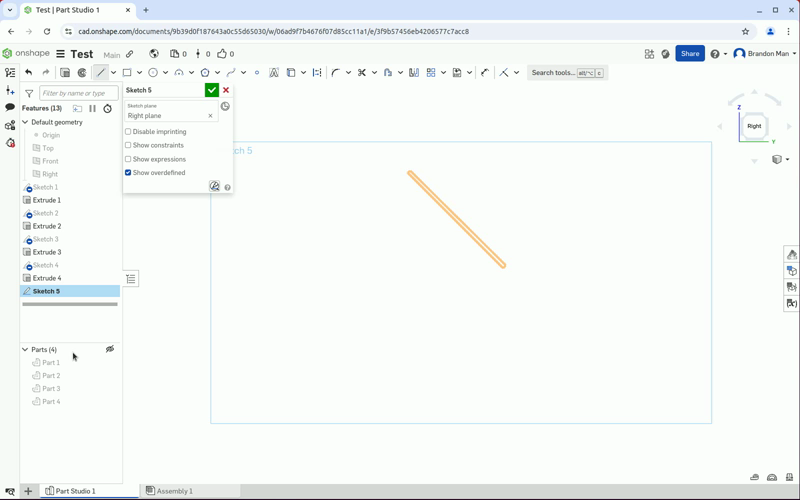
mouse_move(501, 262)
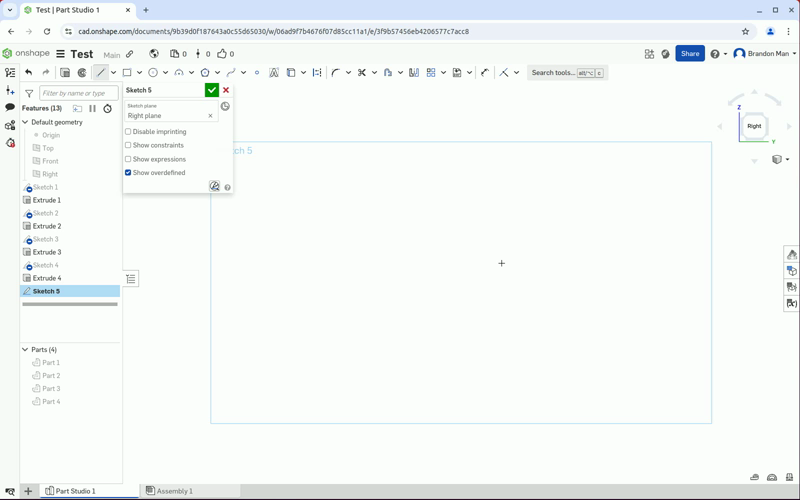
click(501, 262)
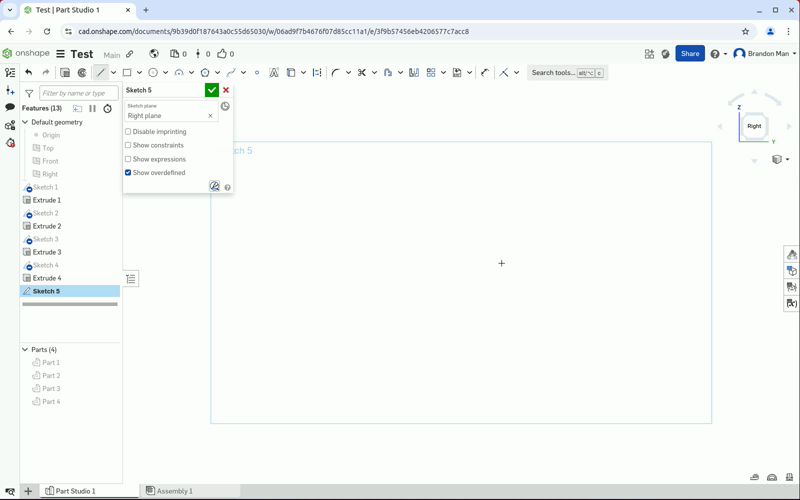
key_up(shift)
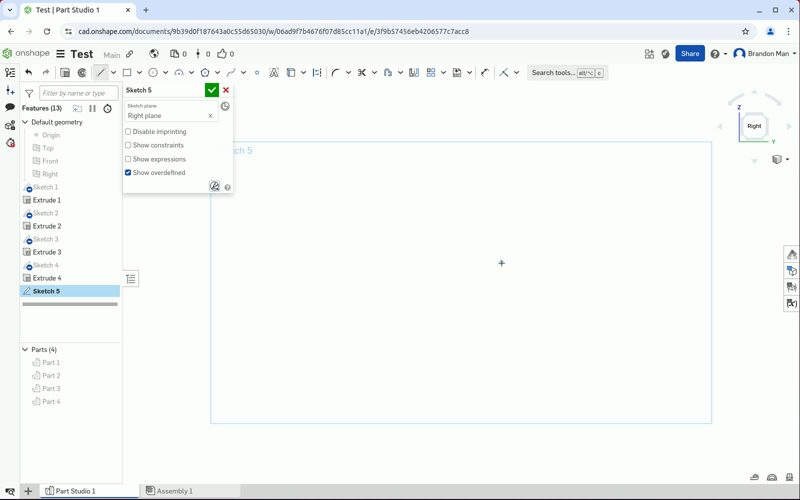
key_down(shift)
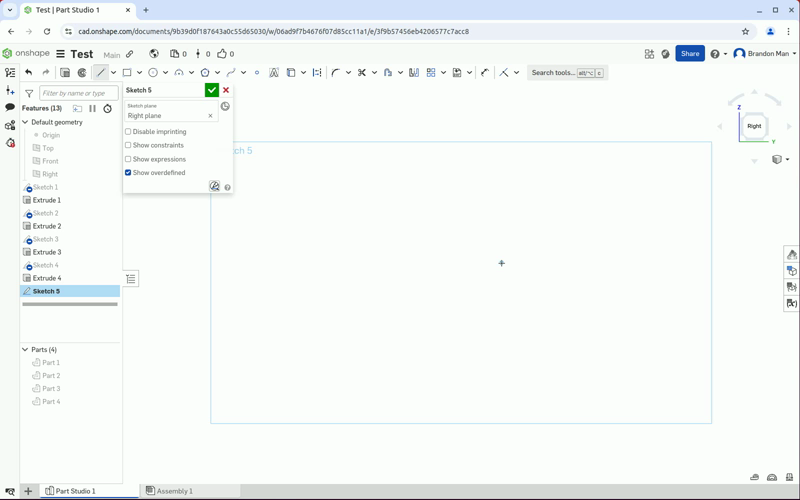
mouse_move(531, 262)
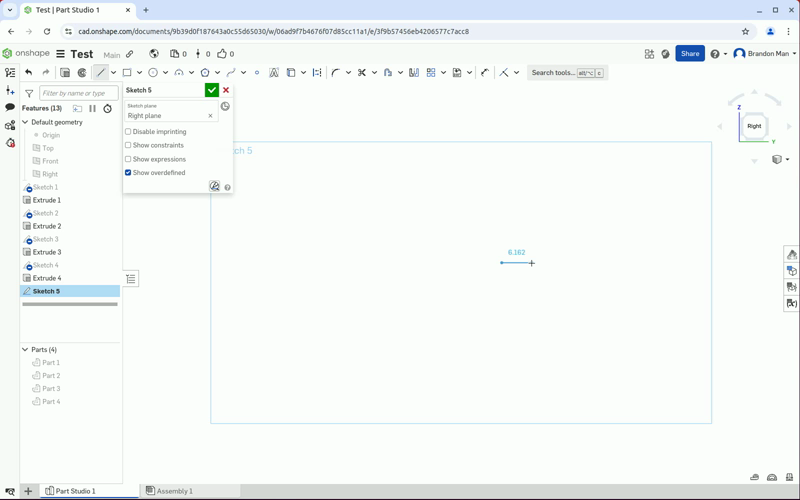
mouse_move(504, 265)
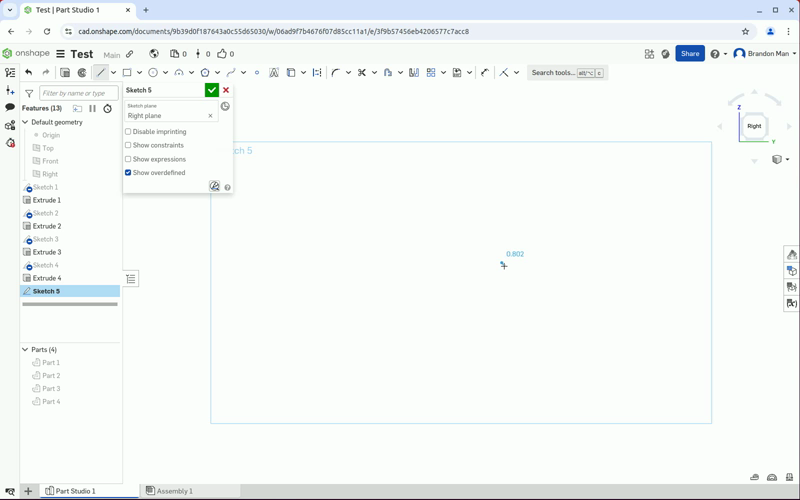
scroll(6)
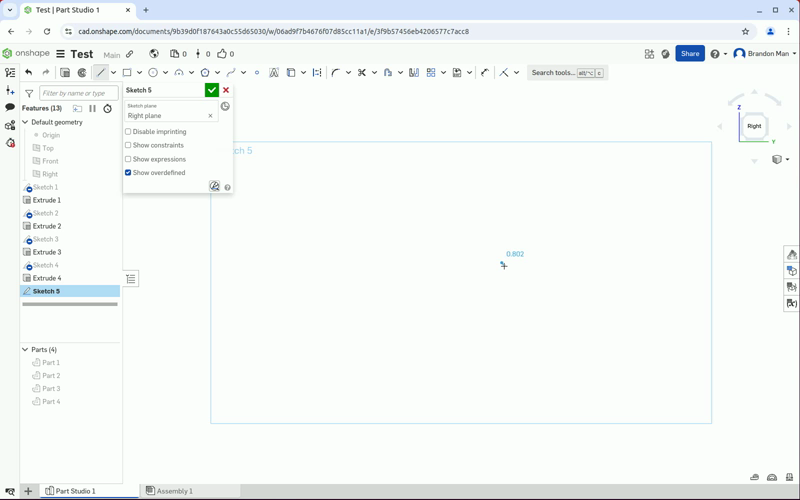
scroll(6)
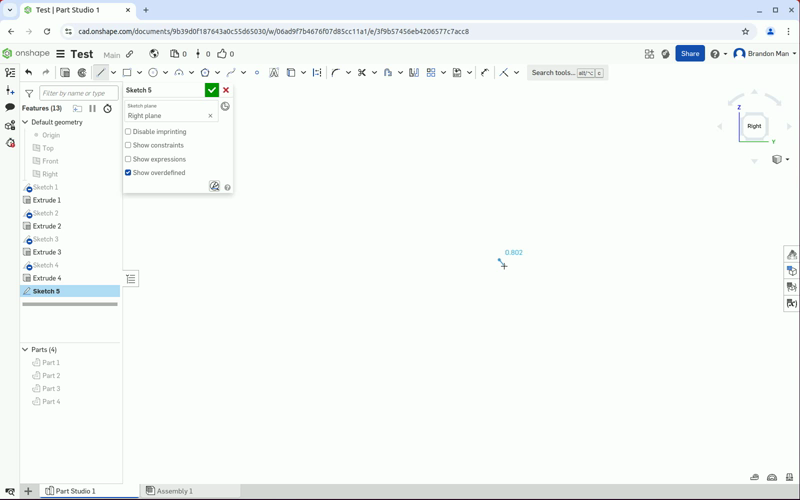
scroll(6)
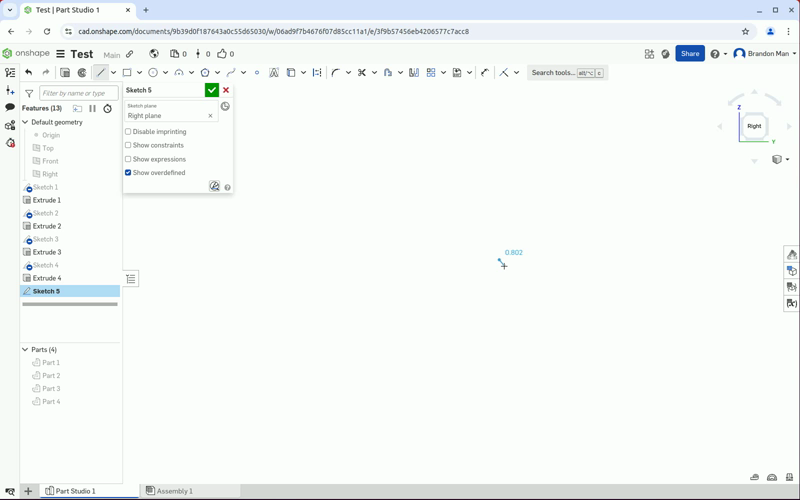
scroll(6)
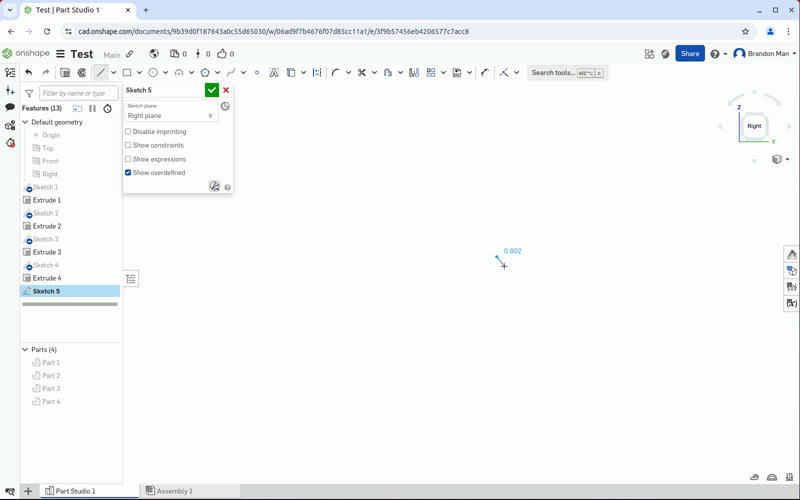
scroll(6)
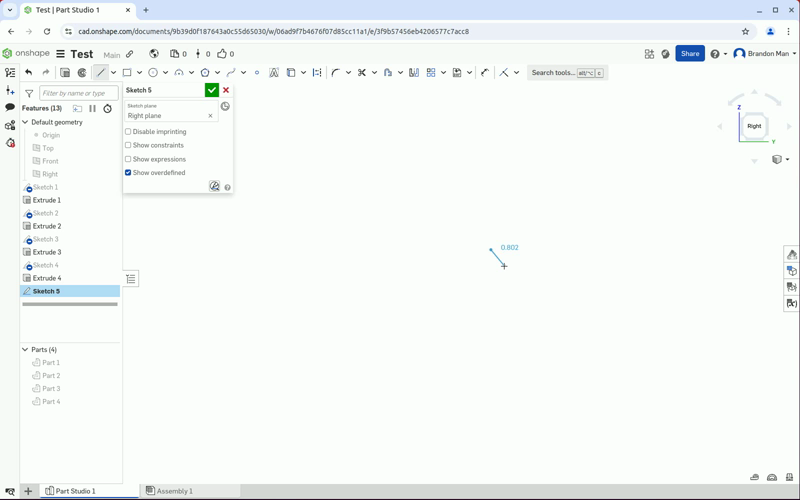
scroll(6)
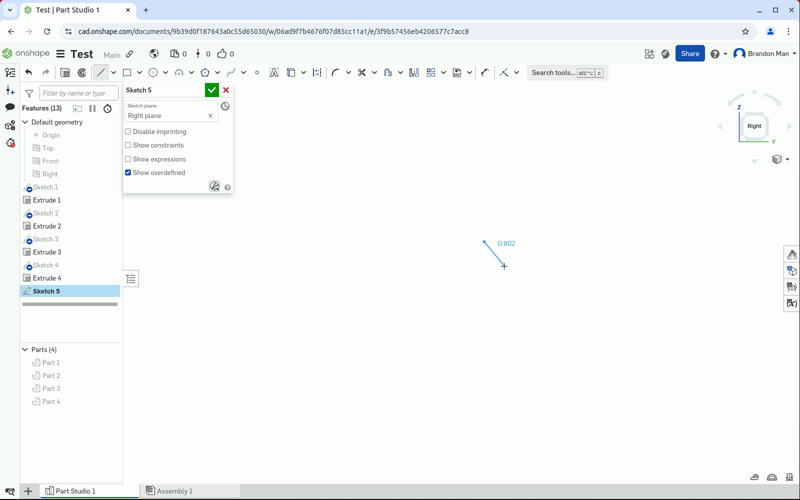
scroll(6)
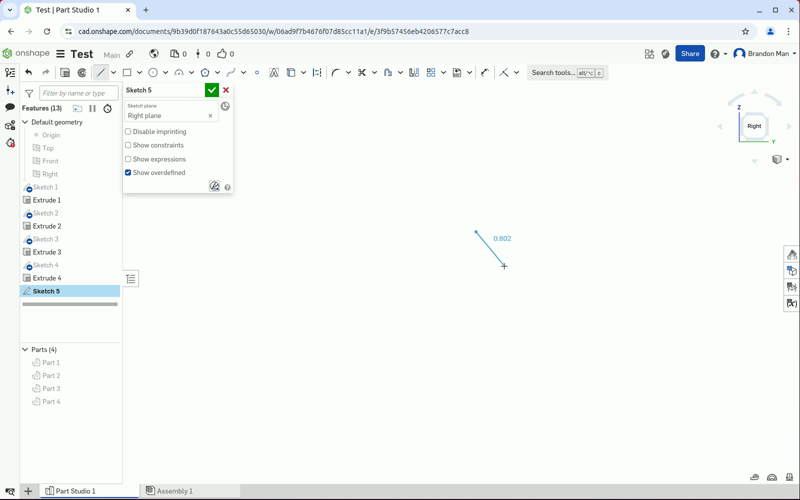
click(504, 265)
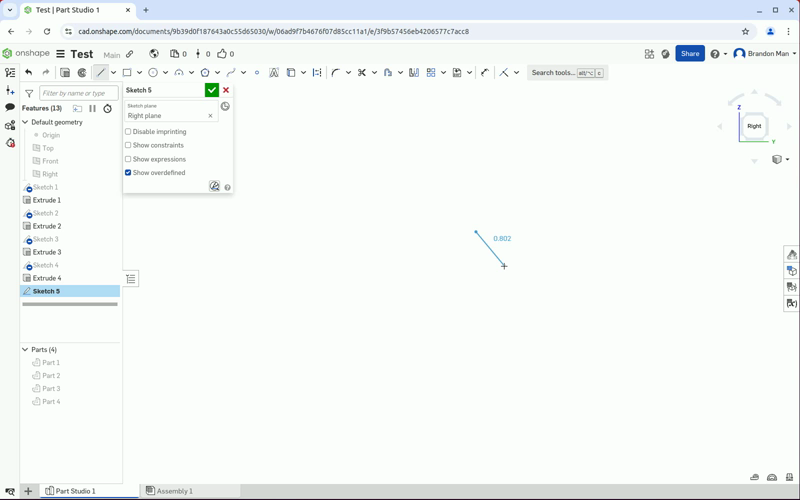
scroll(-6)
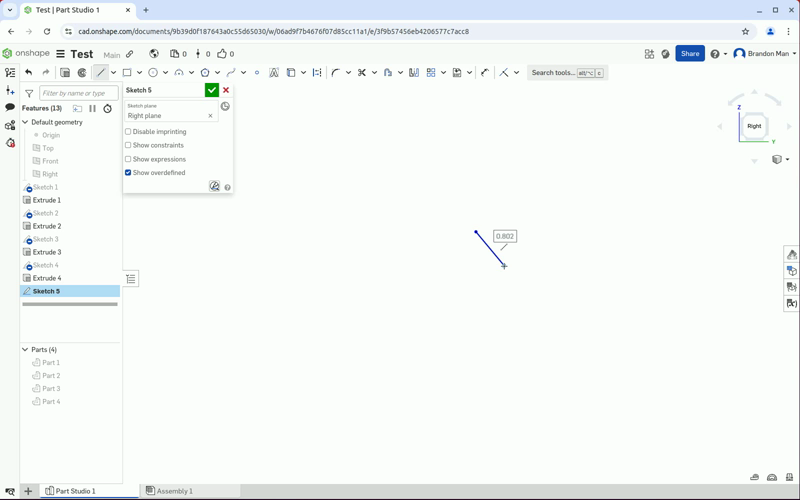
scroll(-6)
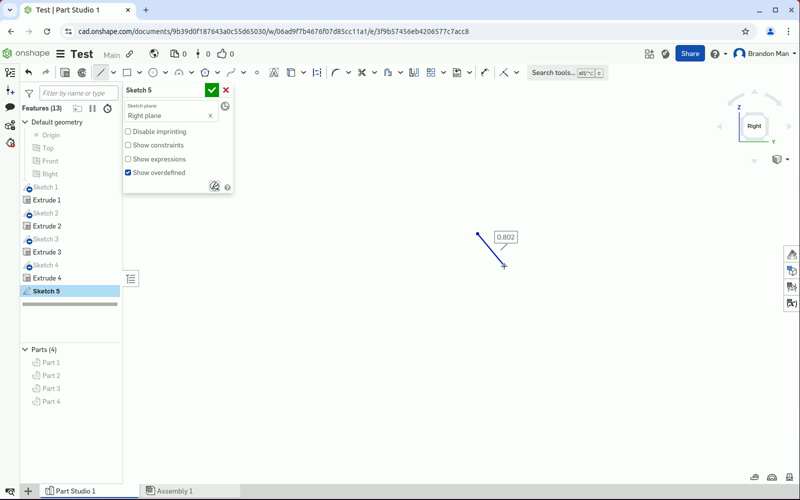
scroll(-6)
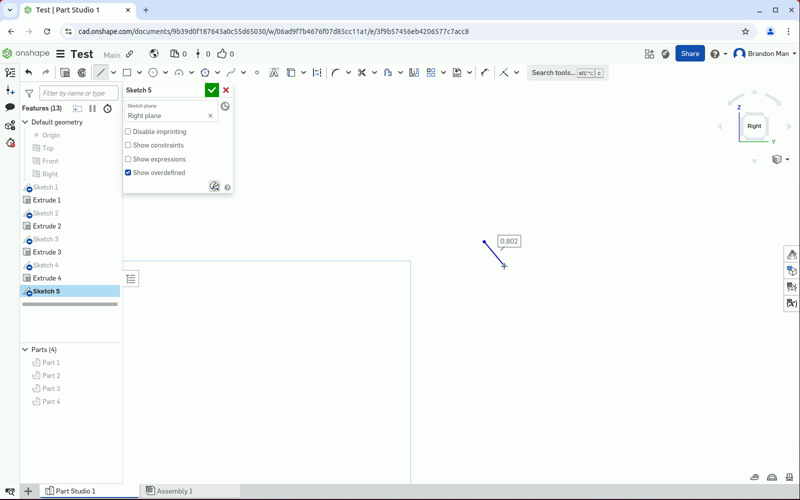
scroll(-6)
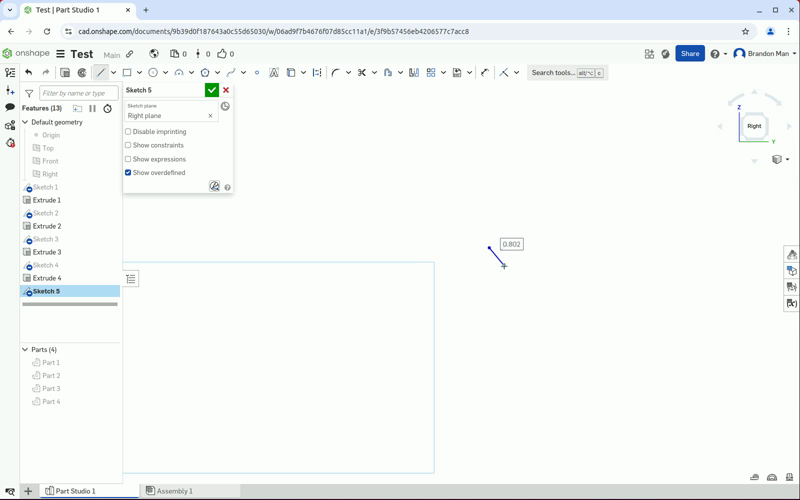
scroll(-6)
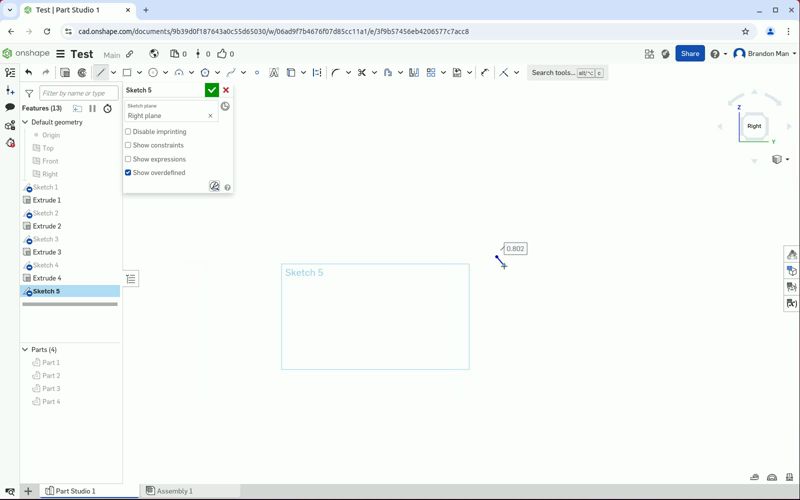
scroll(-6)
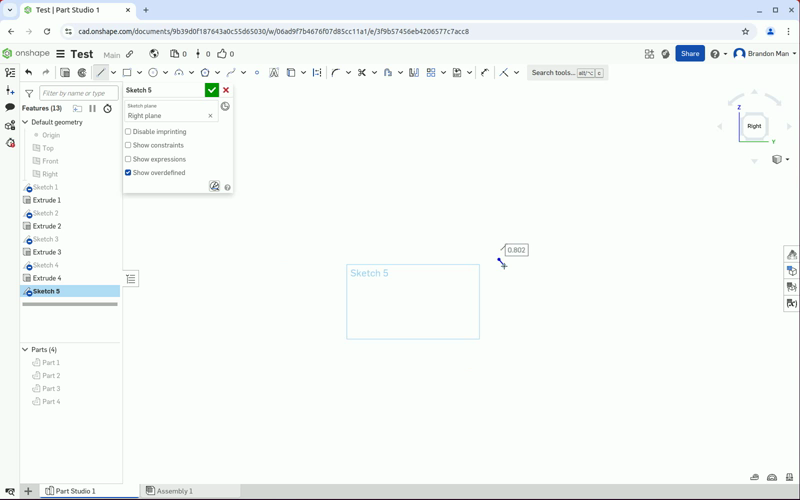
scroll(-6)
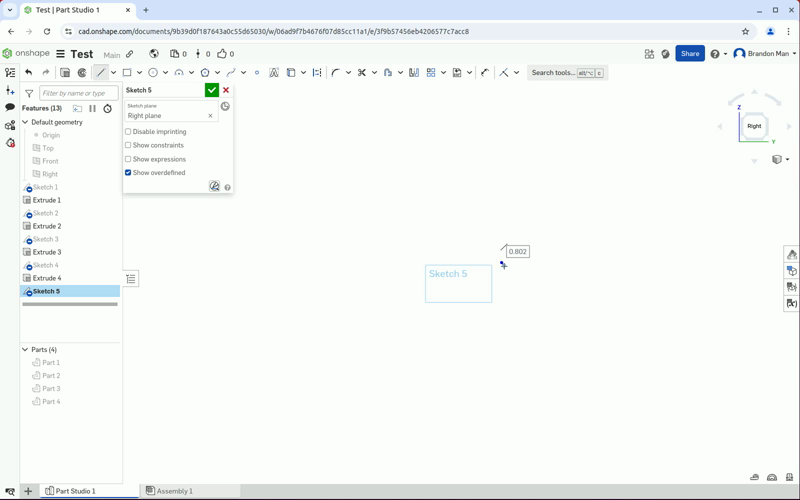
key_up(shift)
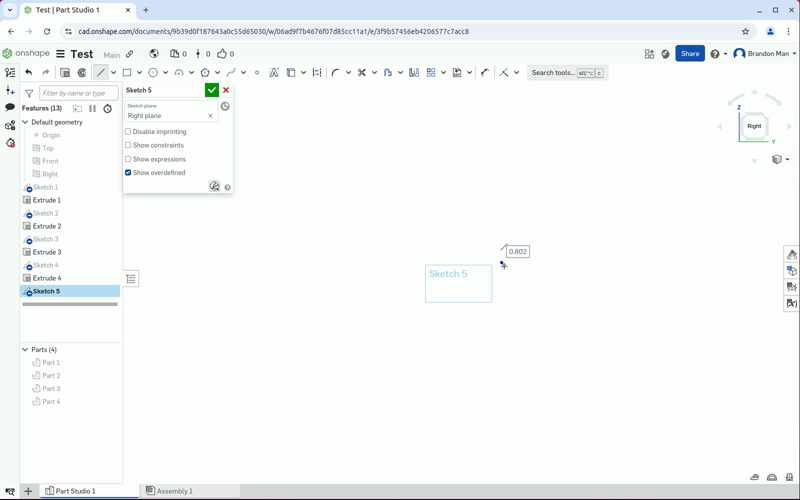
key_down(shift)
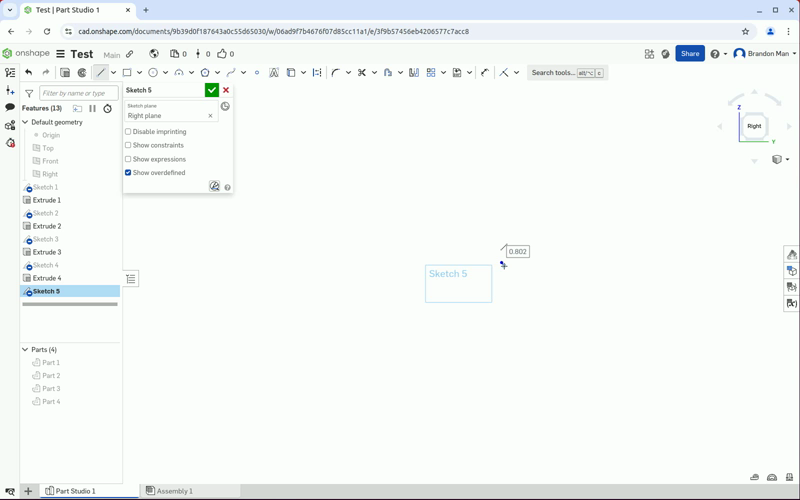
mouse_move(534, 265)
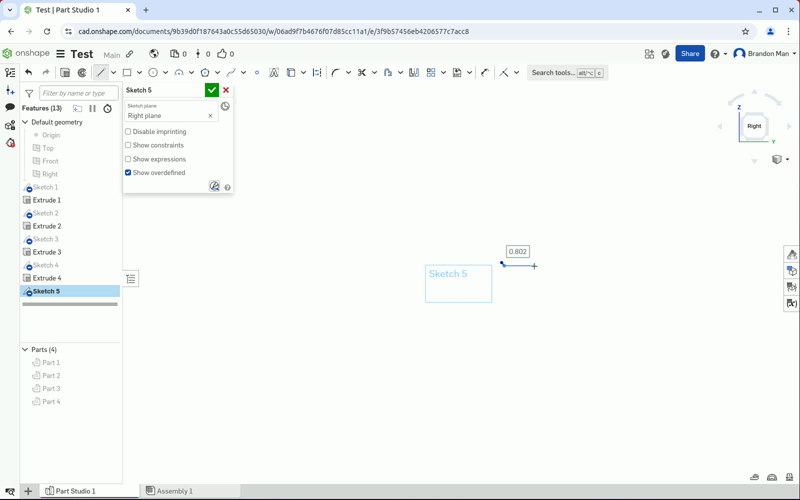
mouse_move(516, 252)
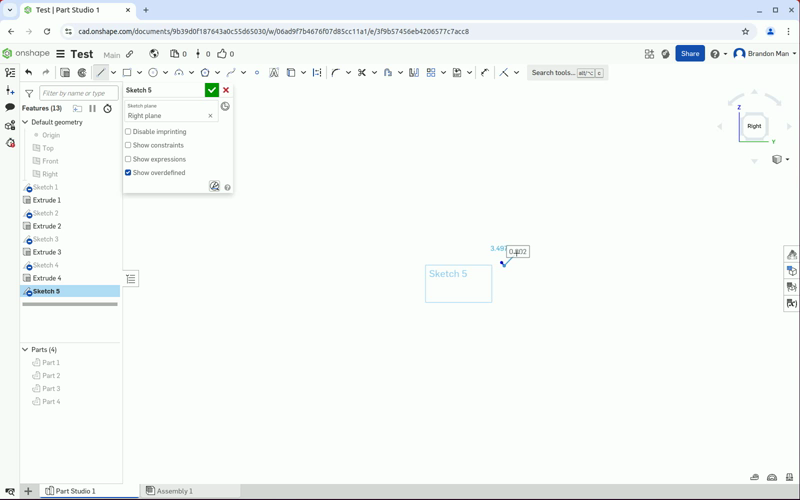
click(516, 252)
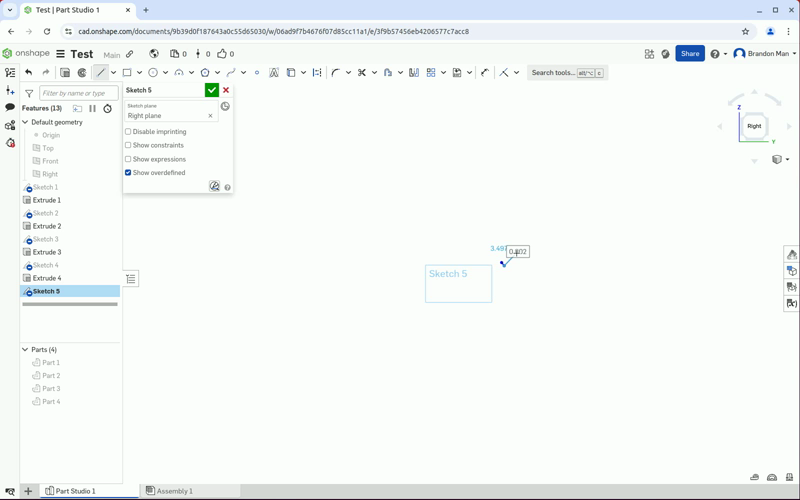
key_up(shift)
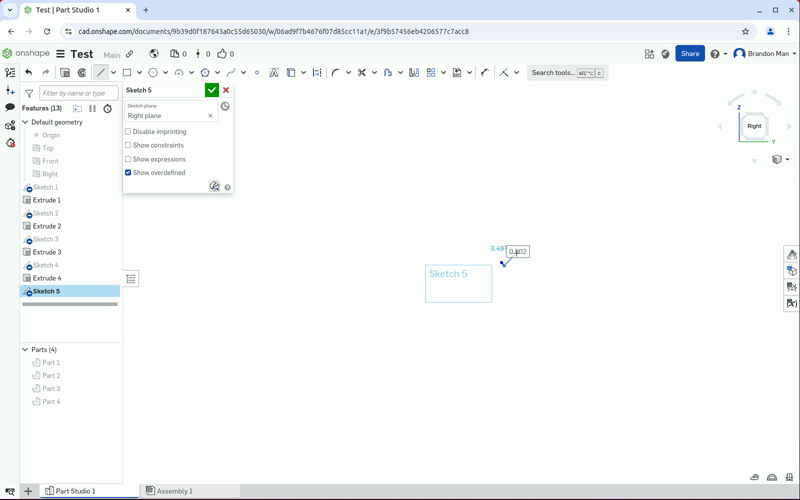
key_down(shift)
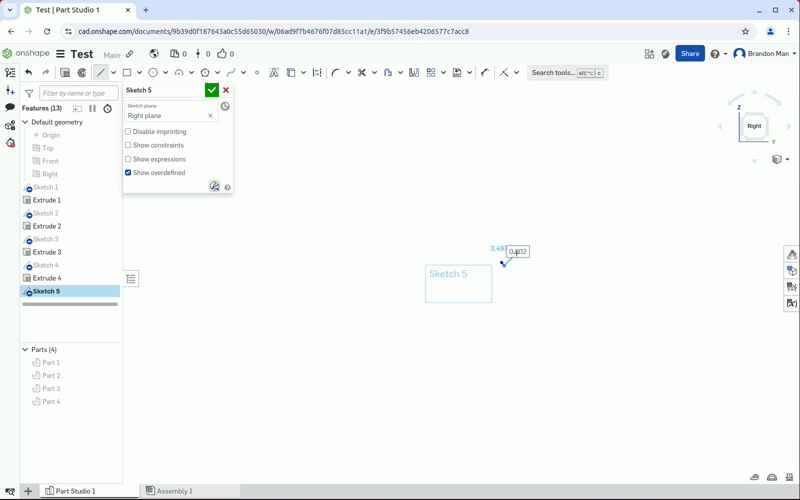
mouse_move(546, 252)
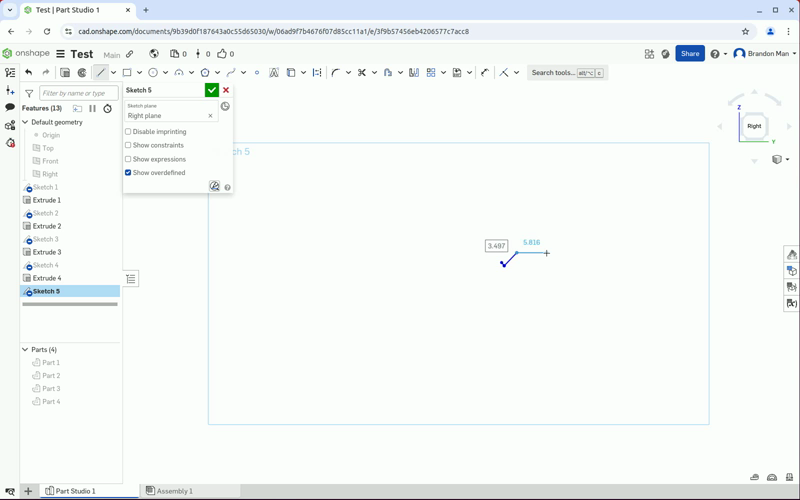
mouse_move(514, 250)
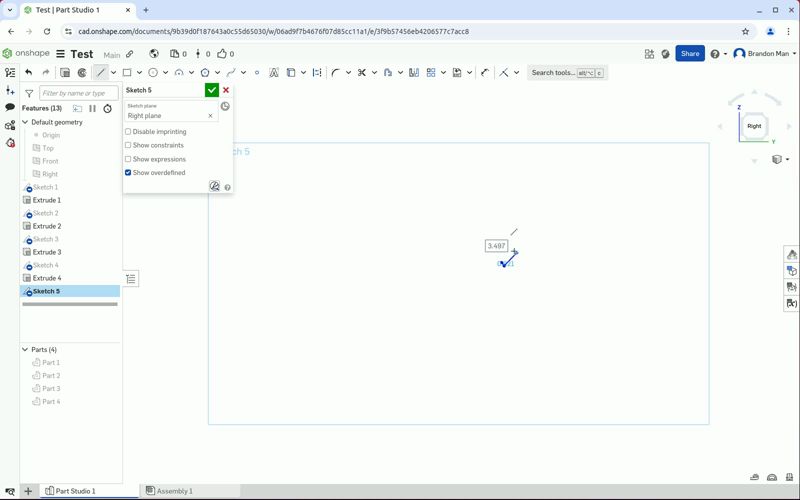
scroll(6)
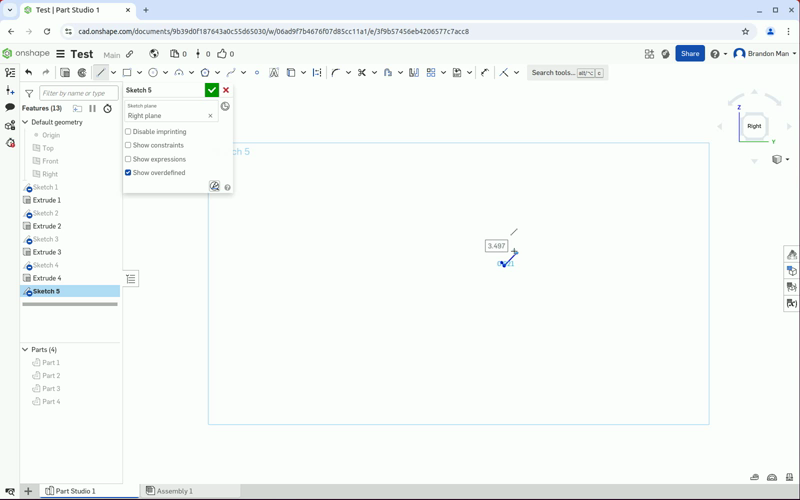
scroll(6)
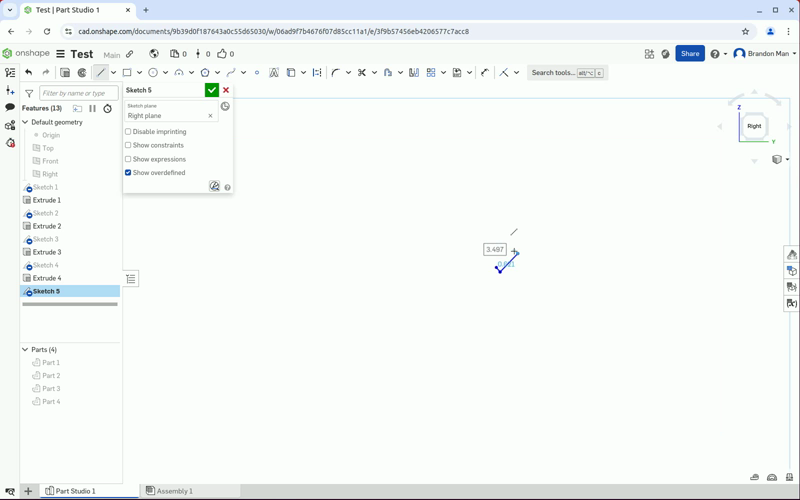
scroll(6)
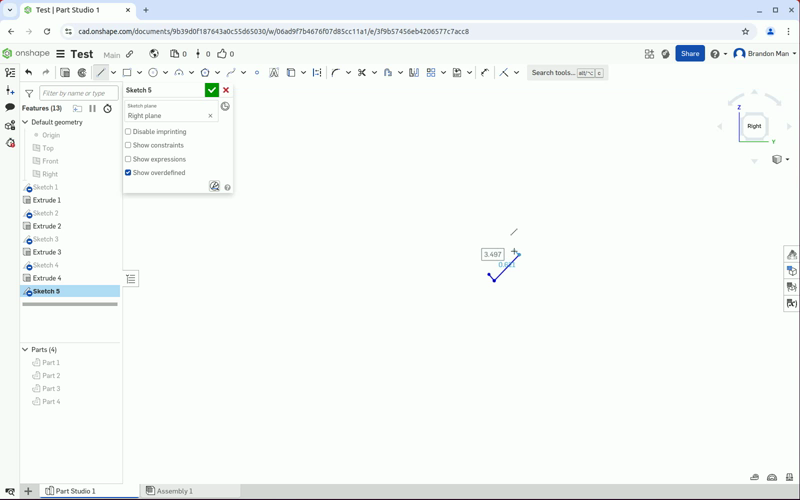
scroll(6)
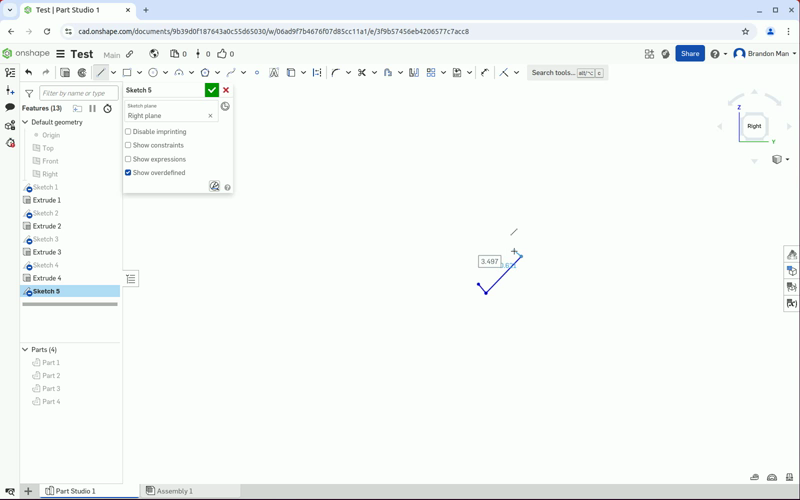
scroll(6)
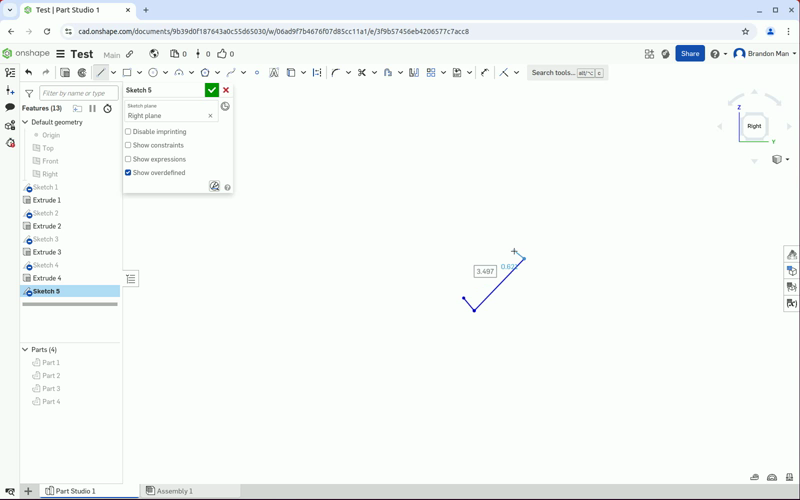
scroll(6)
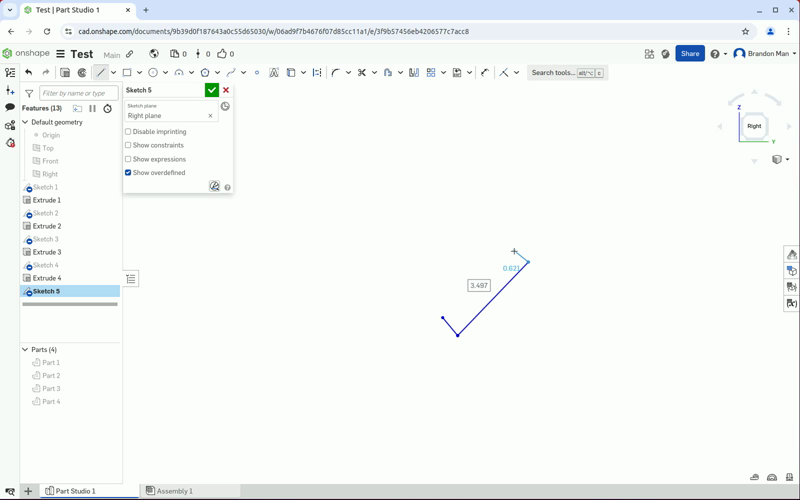
scroll(6)
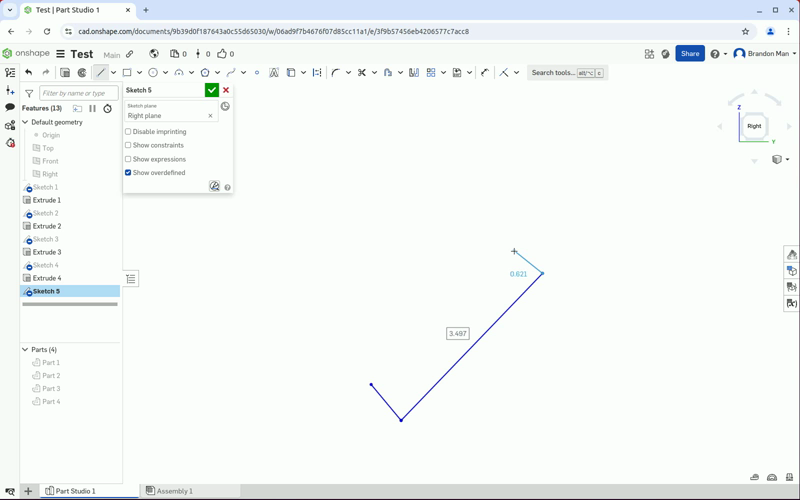
click(514, 250)
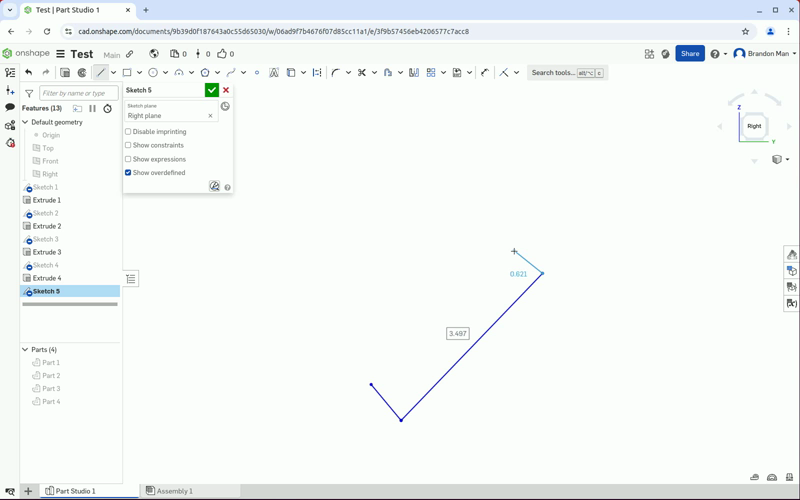
scroll(-6)
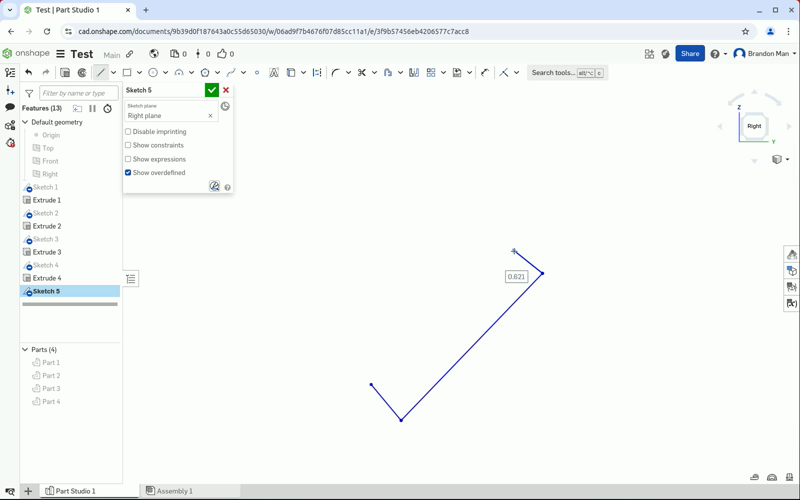
scroll(-6)
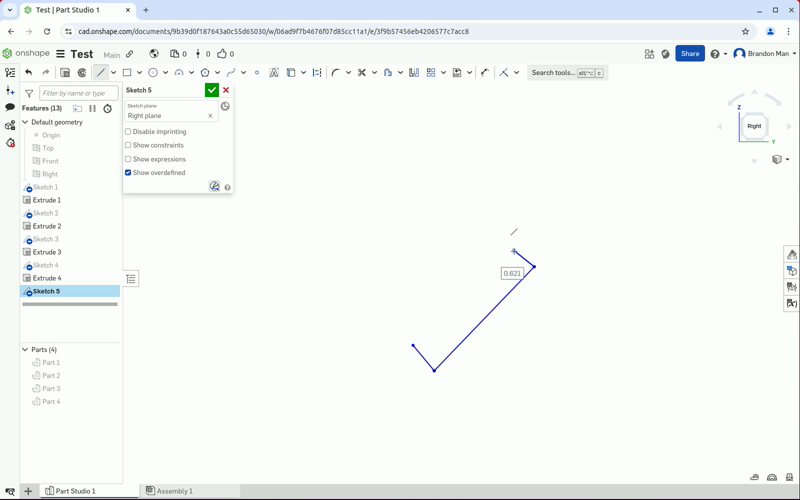
scroll(-6)
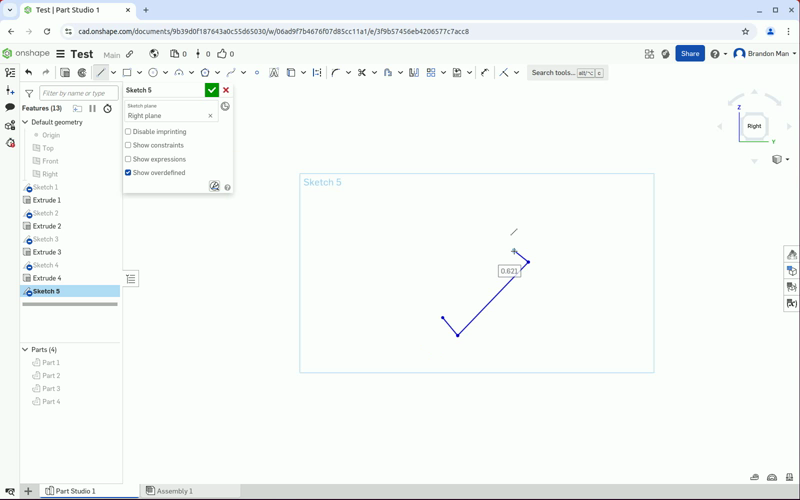
scroll(-6)
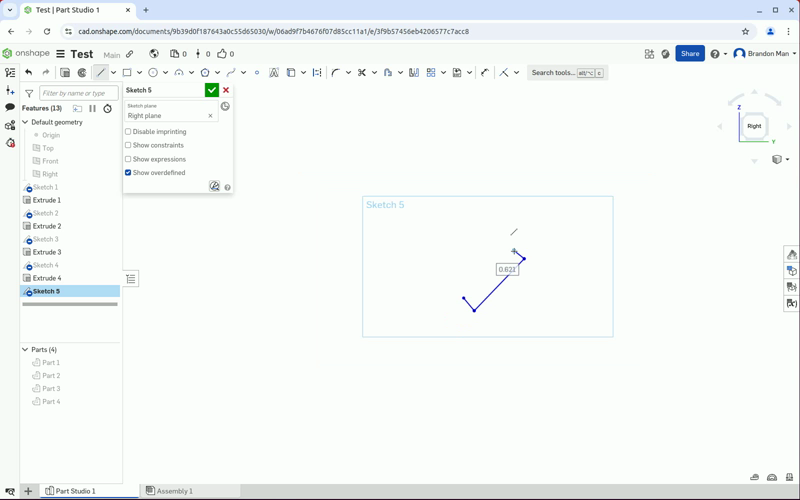
scroll(-6)
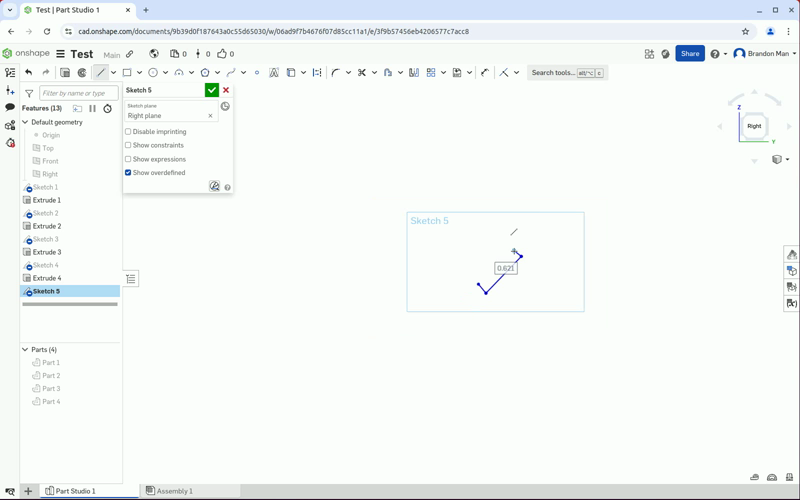
scroll(-6)
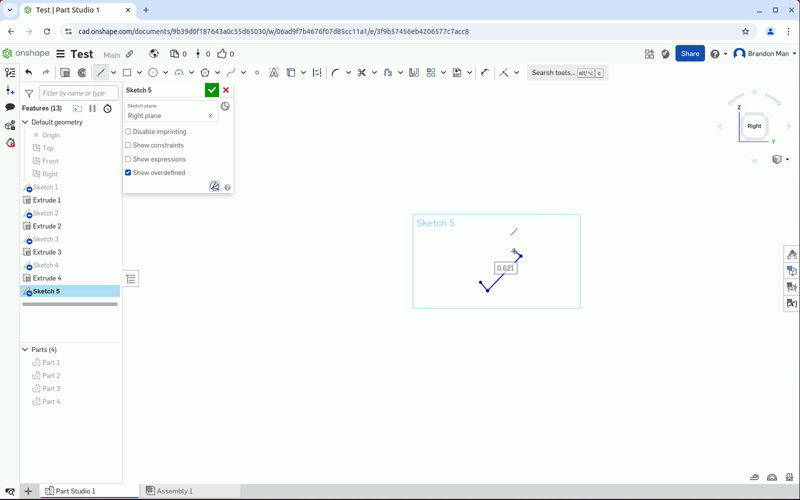
scroll(-6)
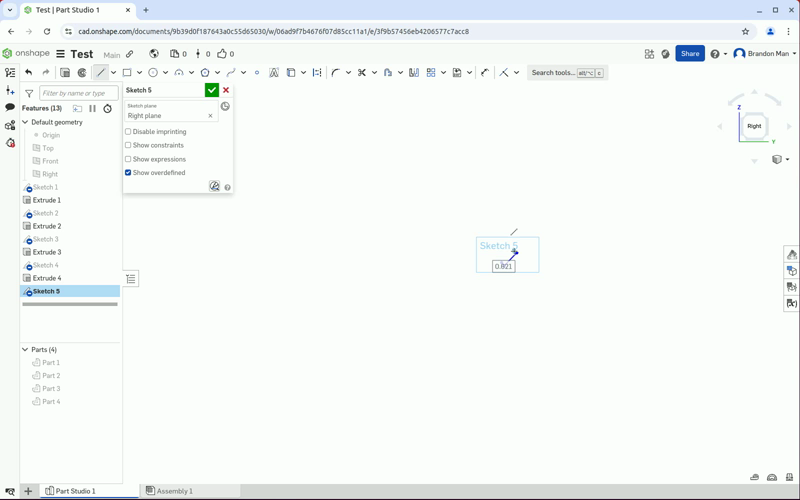
key_up(shift)
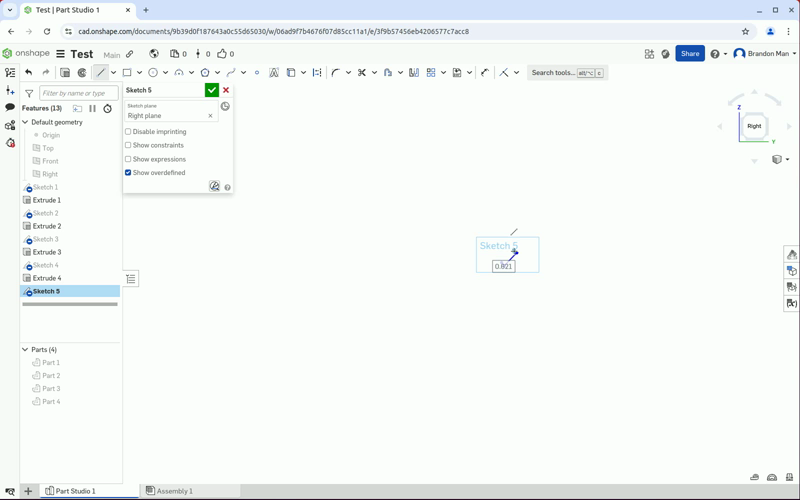
mouse_move(544, 250)
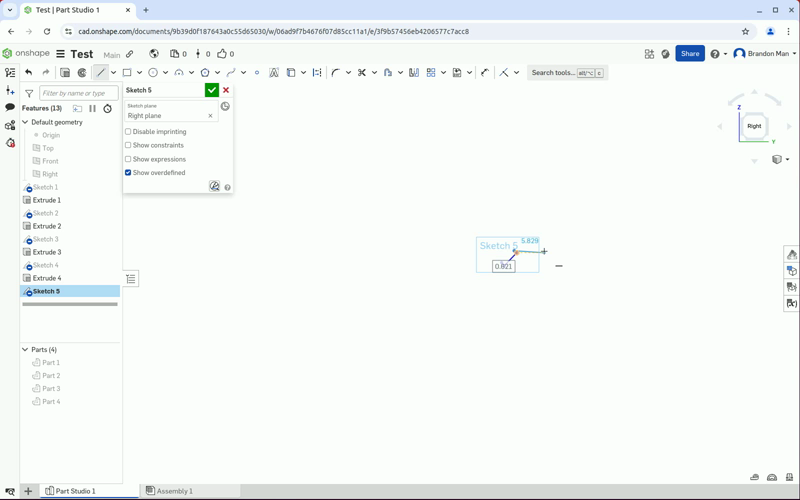
key_down(shift)
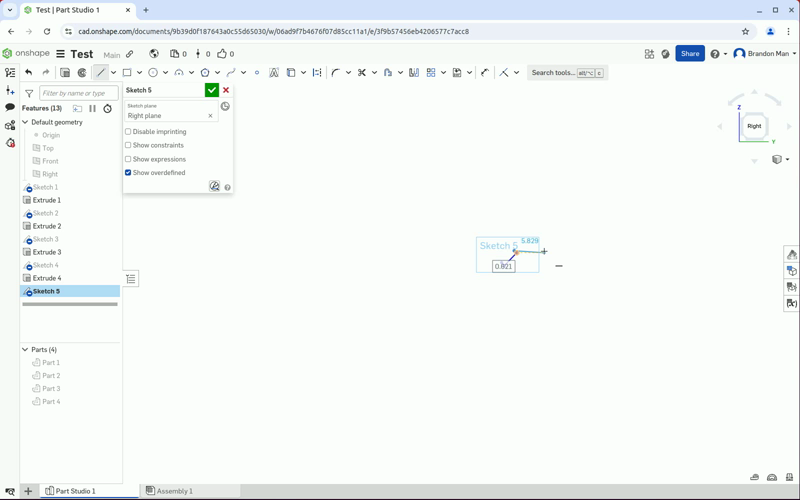
mouse_move(501, 262)
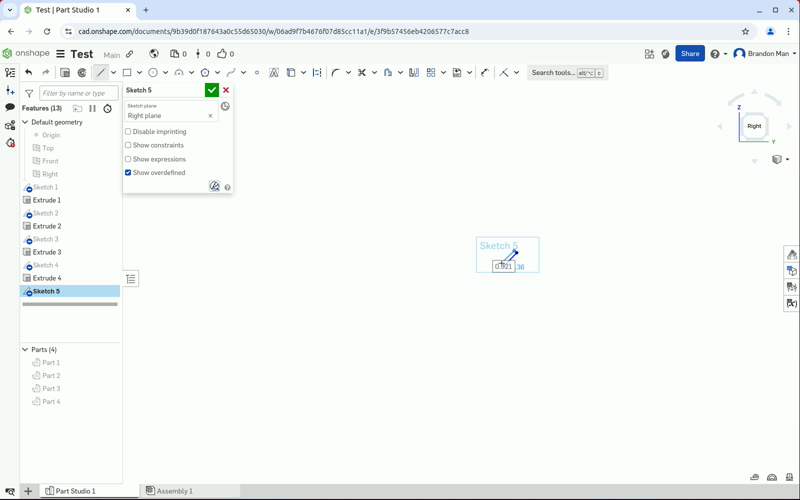
scroll(6)
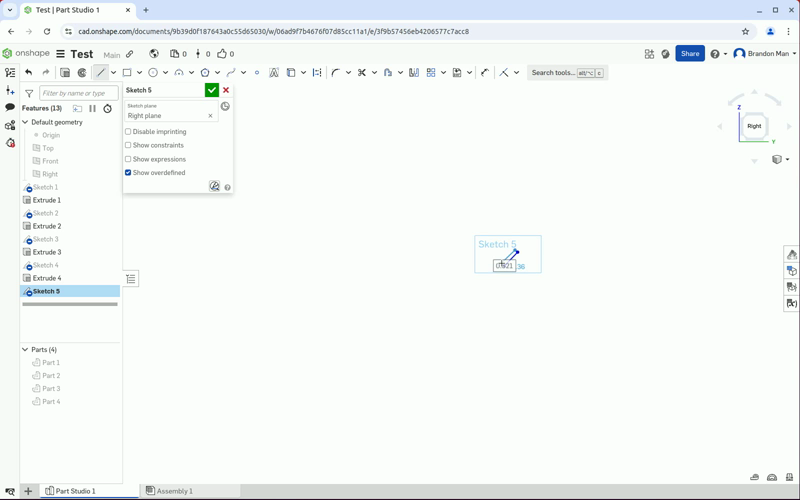
scroll(6)
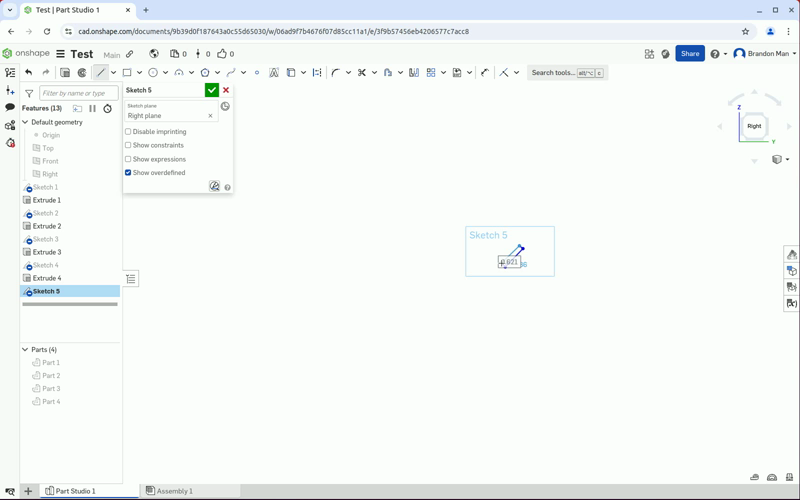
scroll(6)
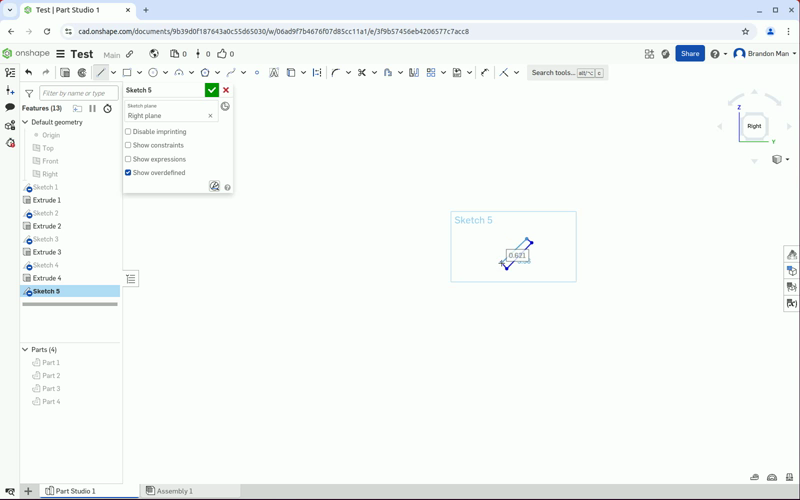
scroll(6)
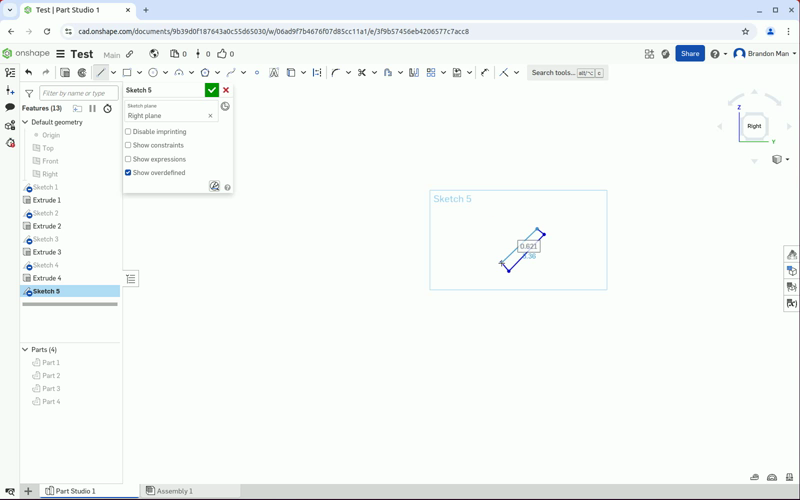
scroll(6)
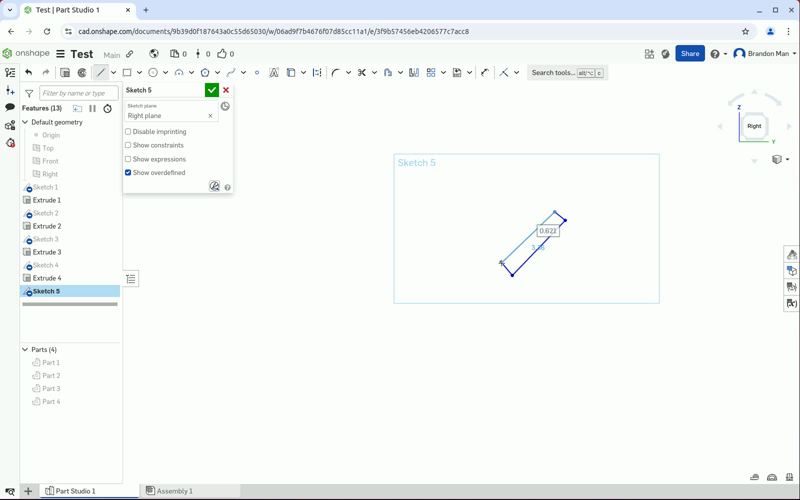
scroll(6)
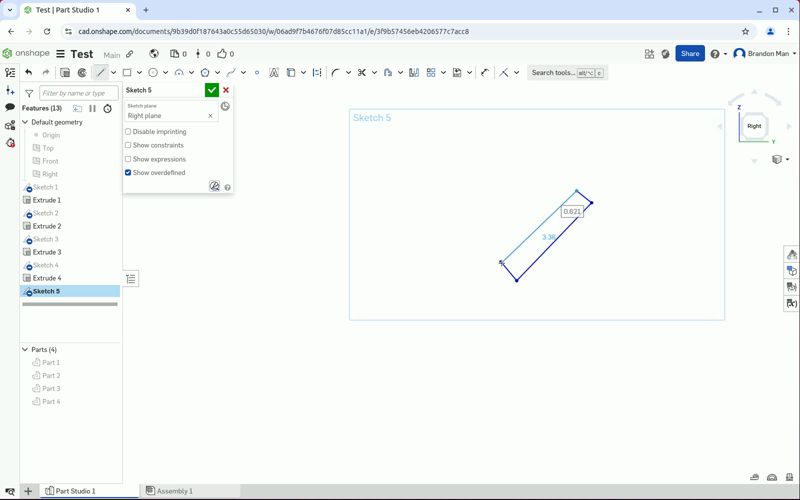
scroll(6)
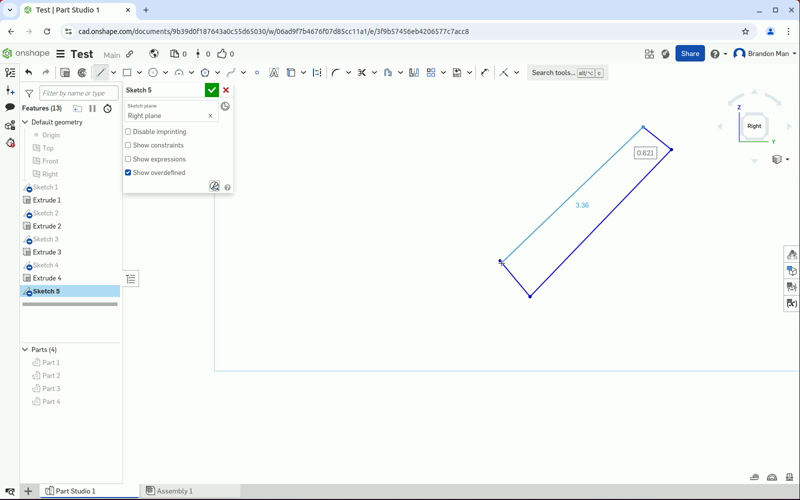
key_up(shift)
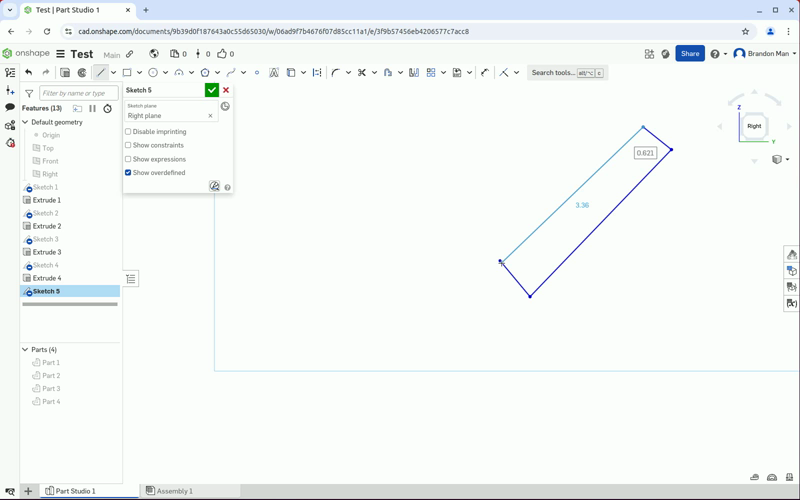
click(501, 262)
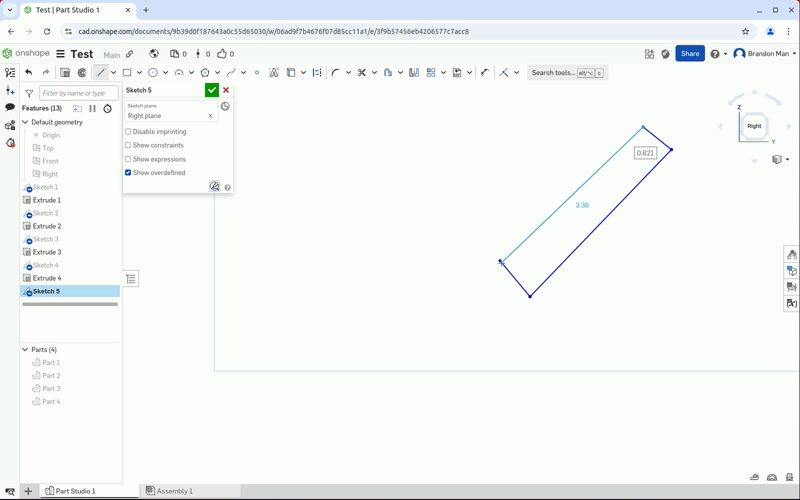
scroll(-6)
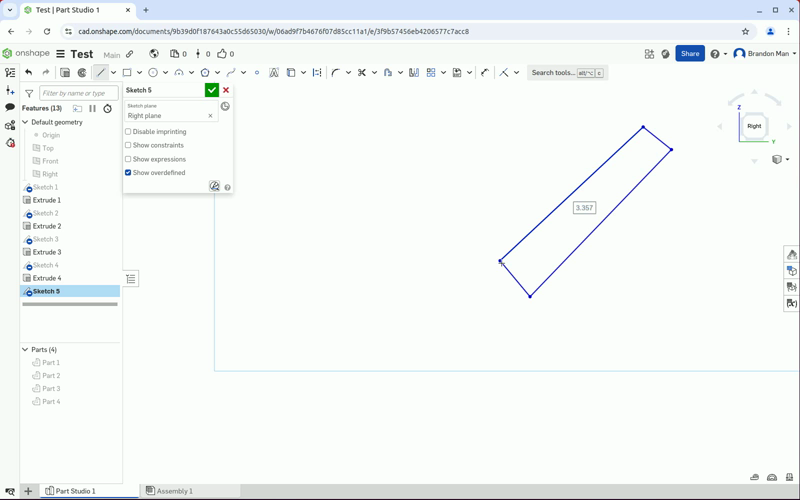
scroll(-6)
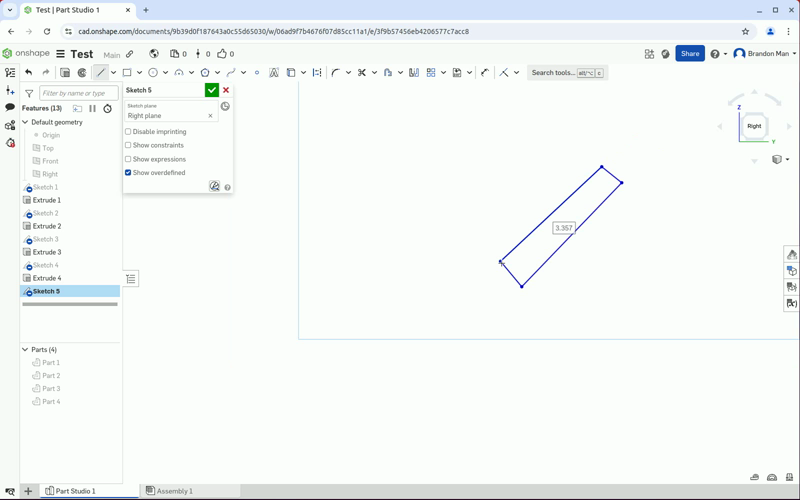
scroll(-6)
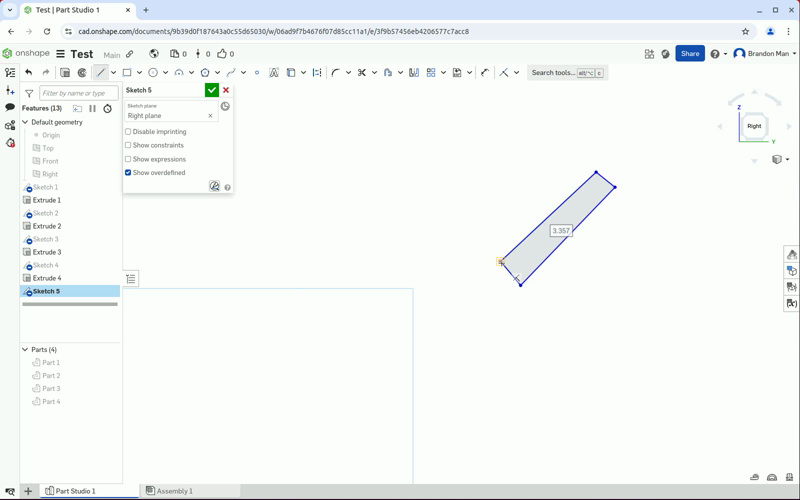
scroll(-6)
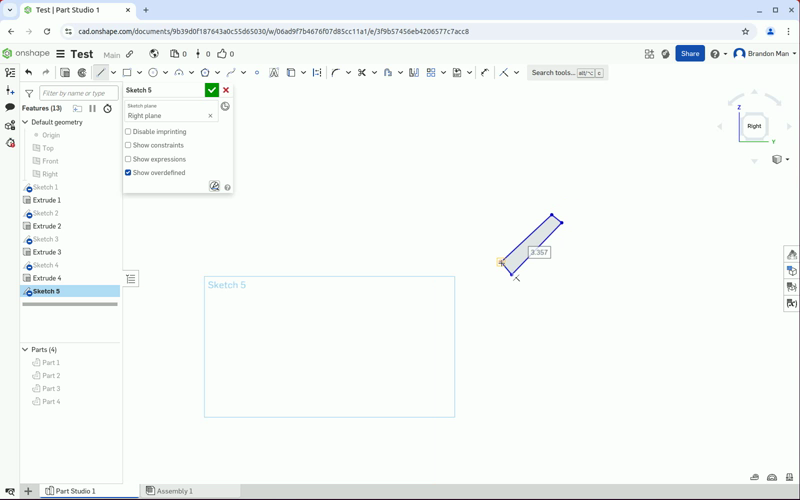
scroll(-6)
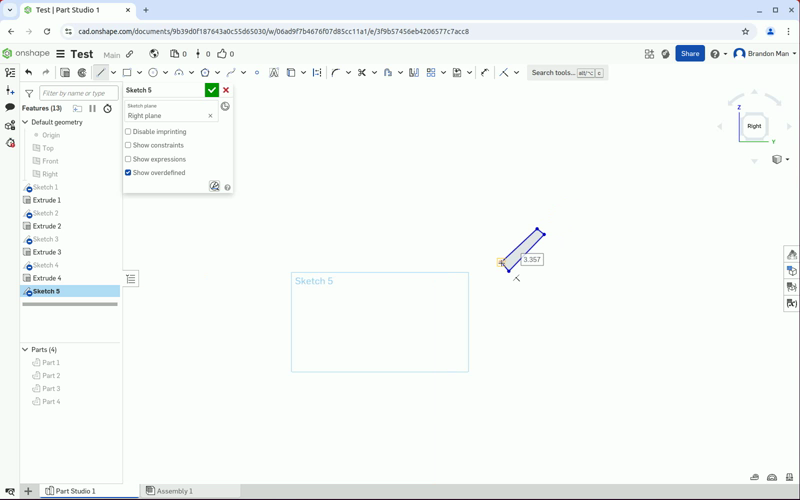
scroll(-6)
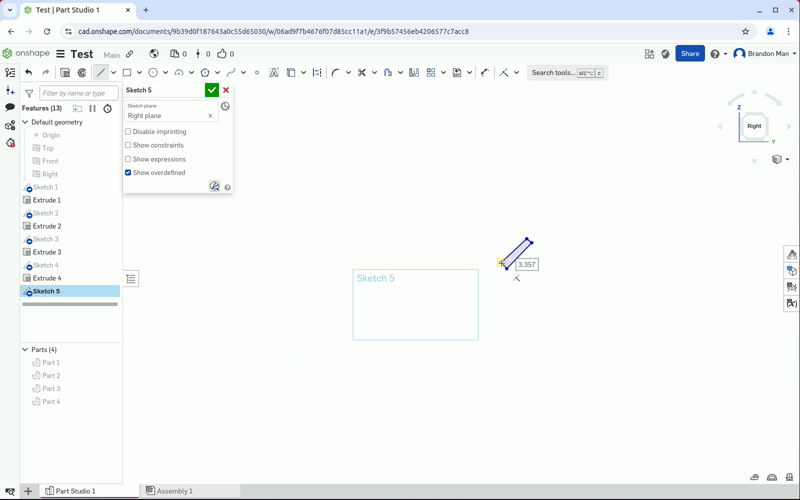
scroll(-6)
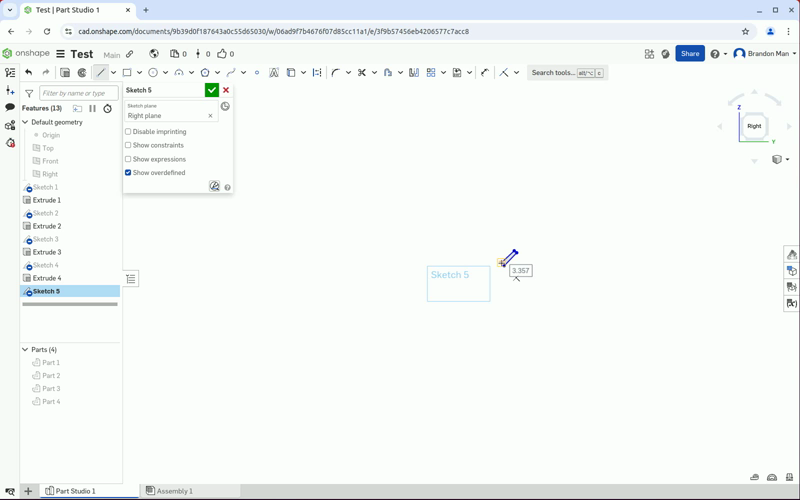
key(esc)
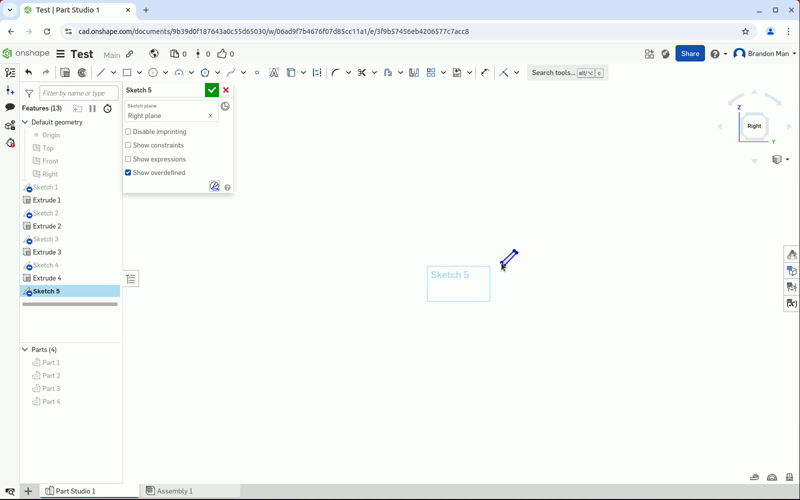
mouse_move(509, 260)
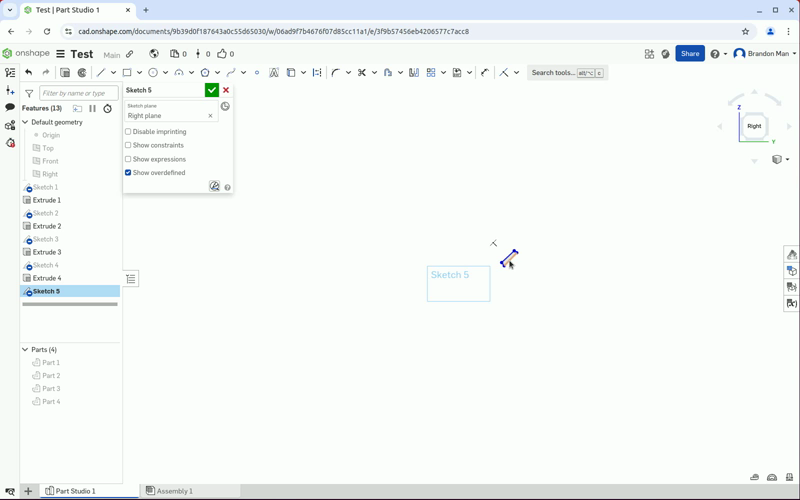
scroll(6)
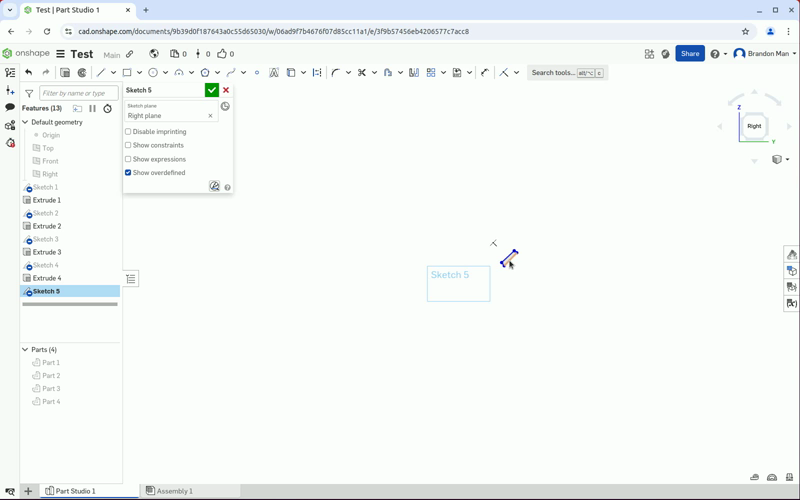
scroll(6)
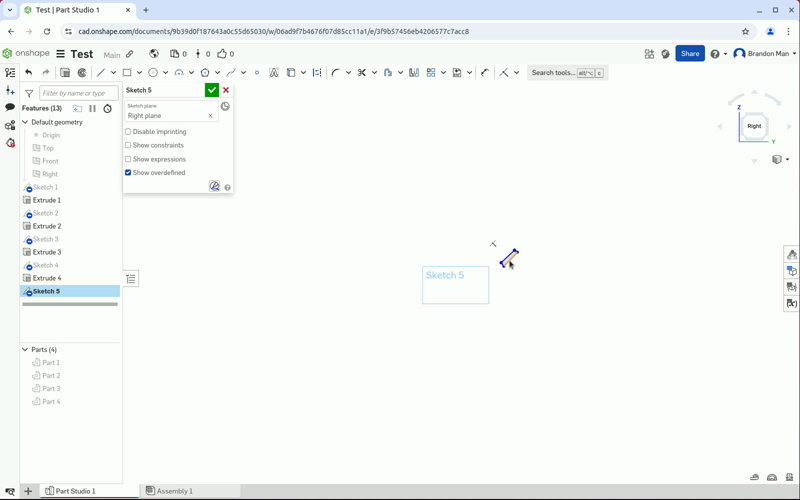
scroll(6)
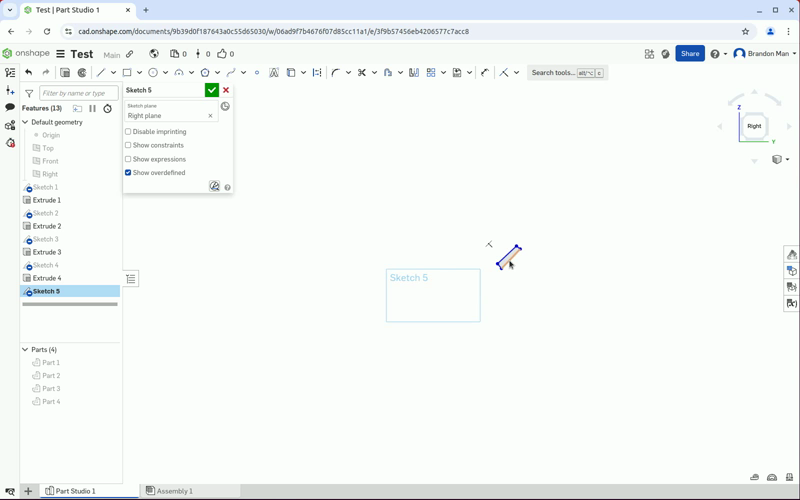
scroll(6)
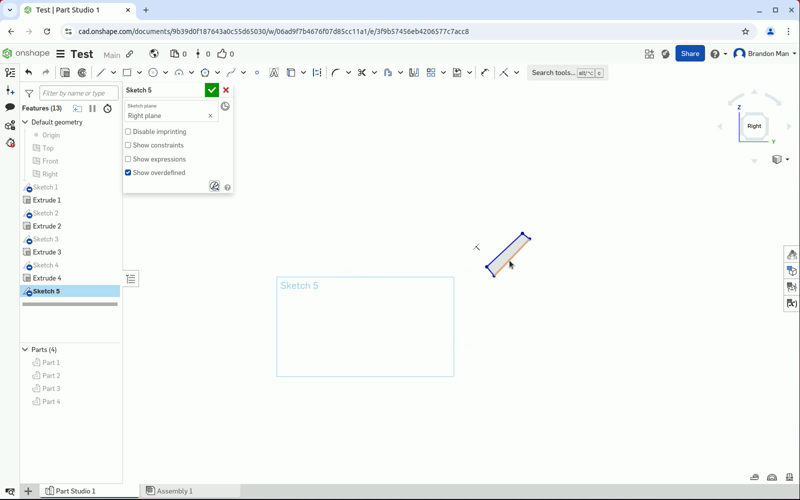
scroll(6)
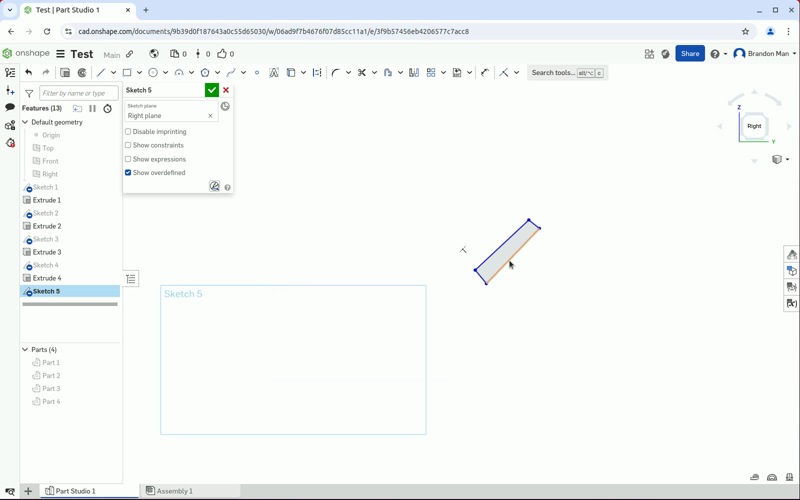
scroll(6)
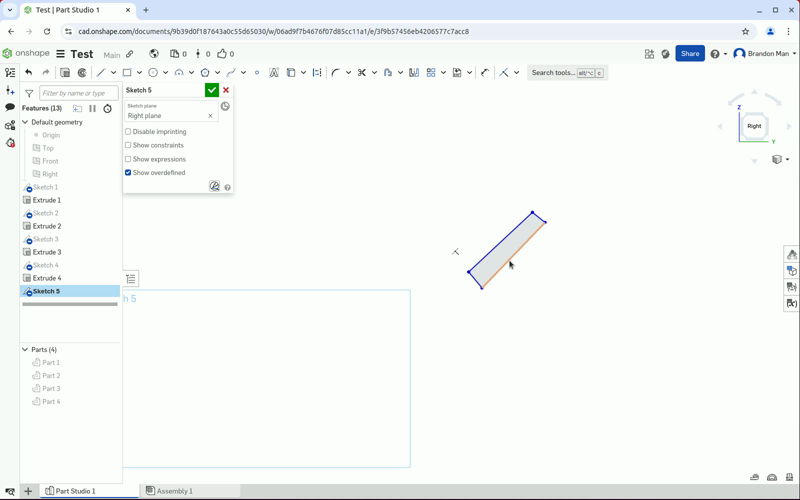
scroll(6)
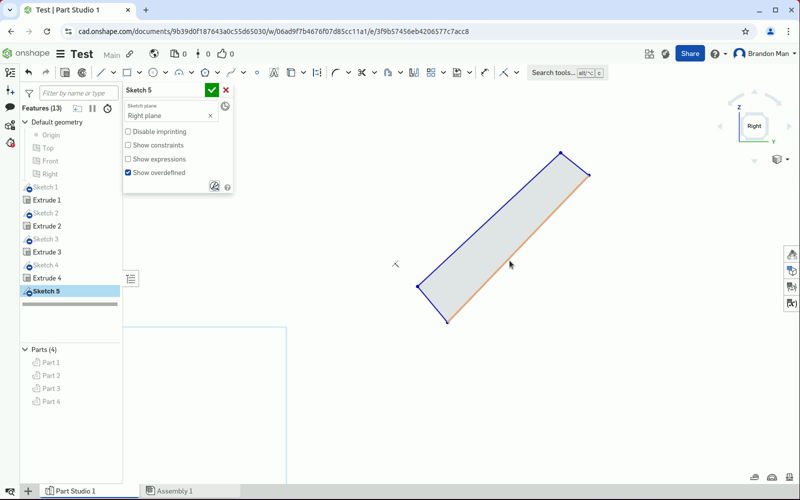
click(509, 260)
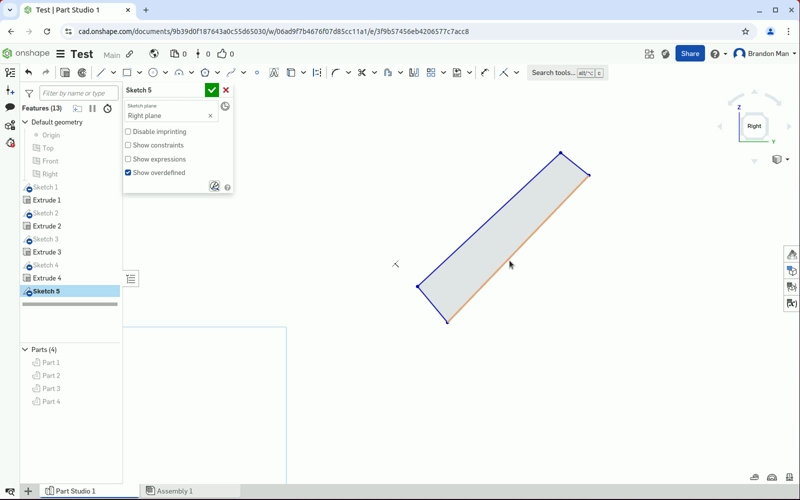
scroll(-6)
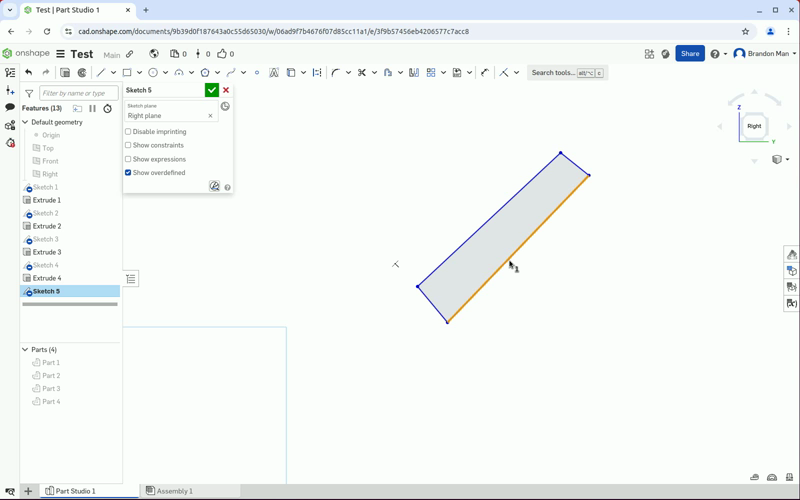
scroll(-6)
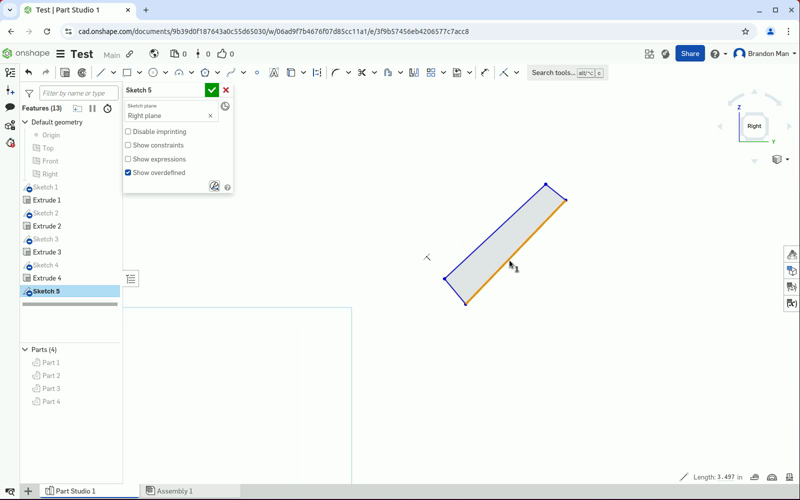
scroll(-6)
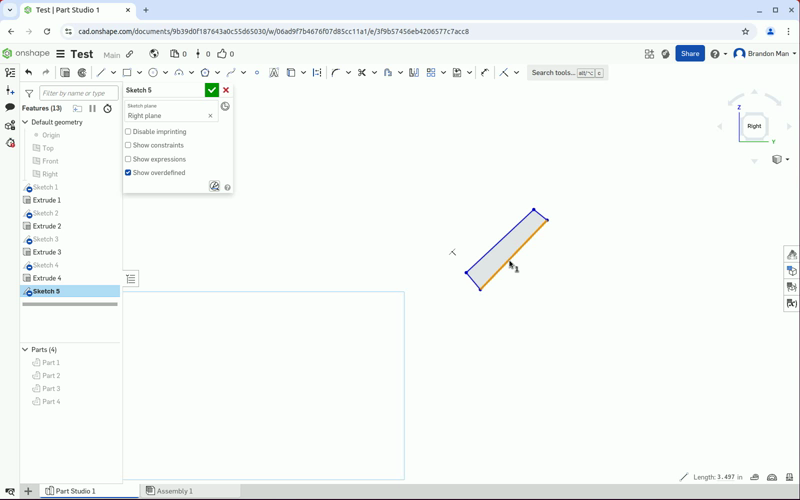
scroll(-6)
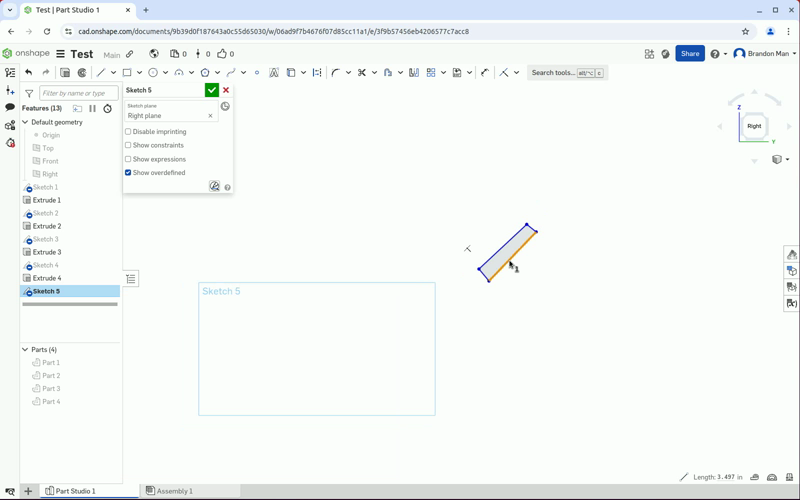
scroll(-6)
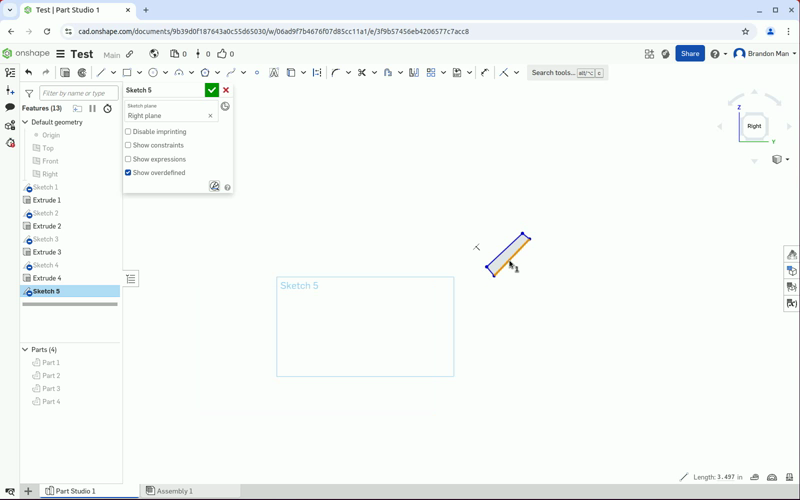
scroll(-6)
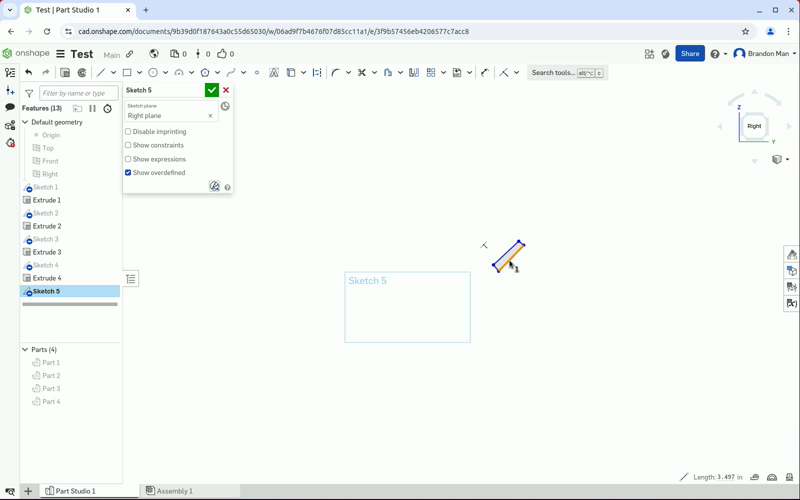
scroll(-6)
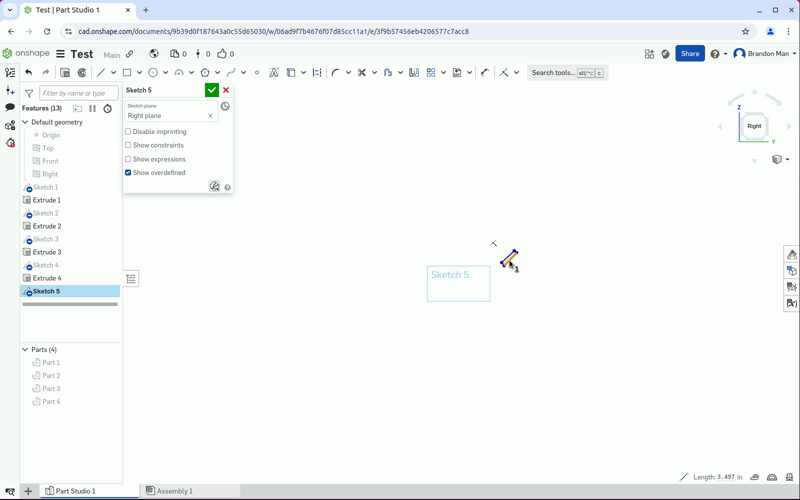
mouse_move(73, 352)
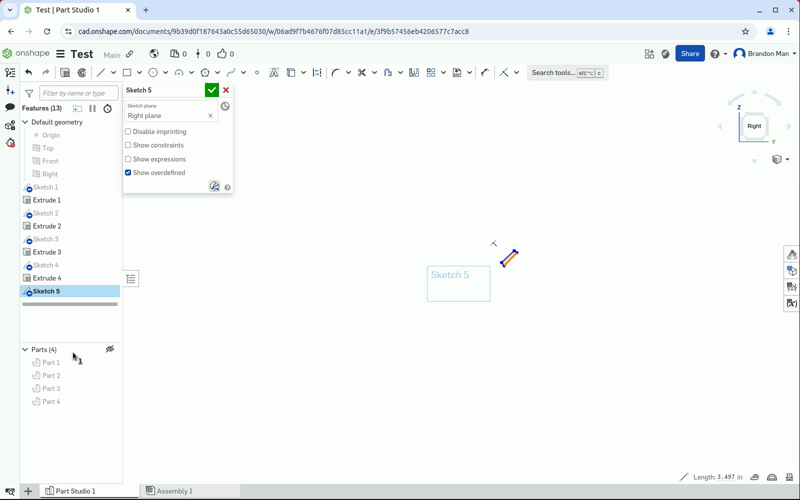
key(shift+y)
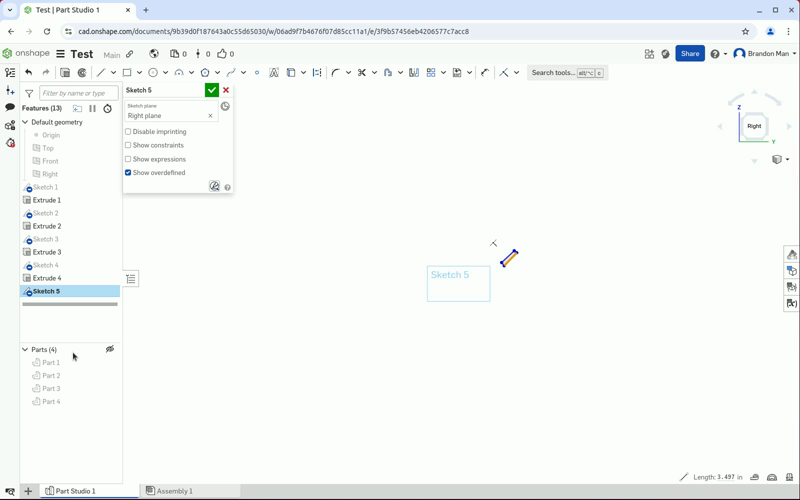
key(shift+e)
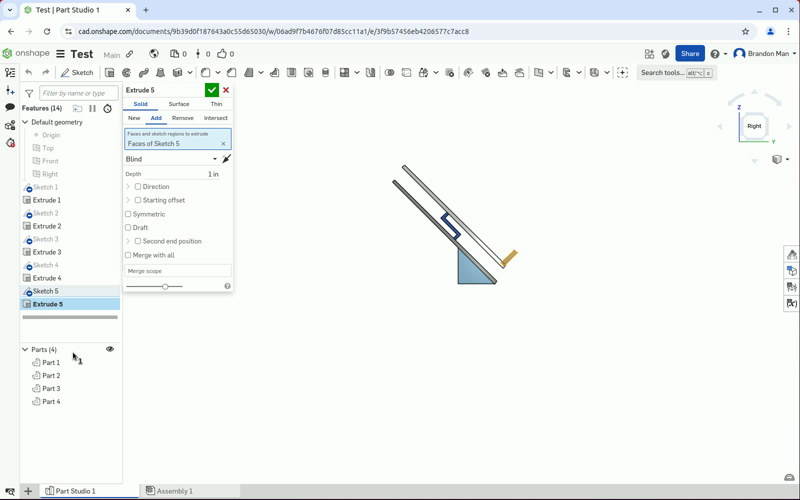
mouse_move(143, 106)
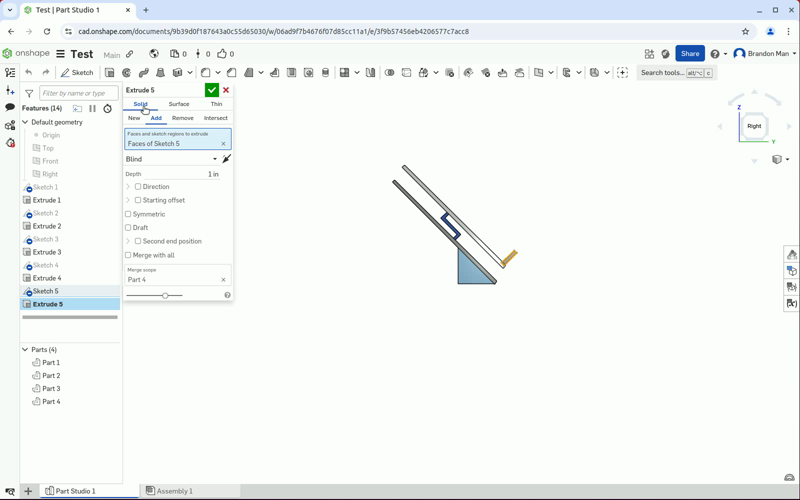
click(143, 106)
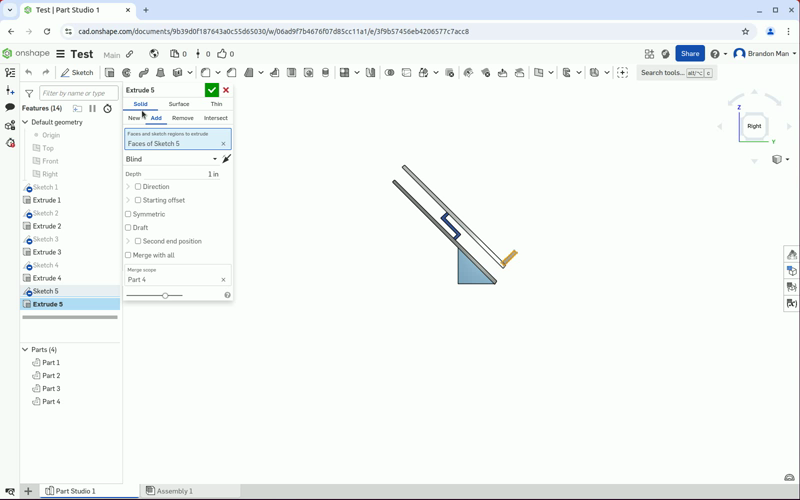
mouse_move(137, 120)
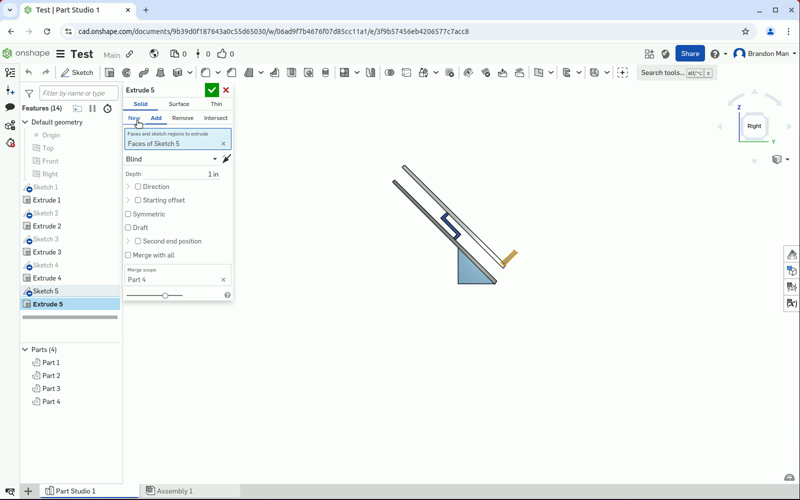
click(137, 120)
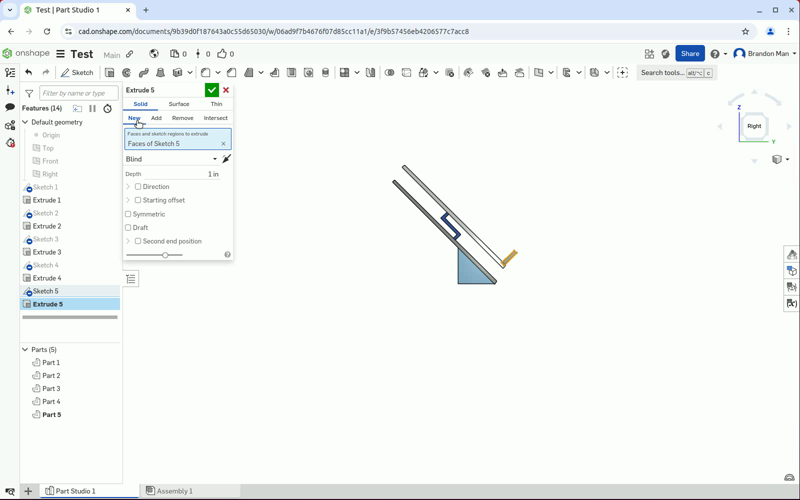
key(tab, 4)
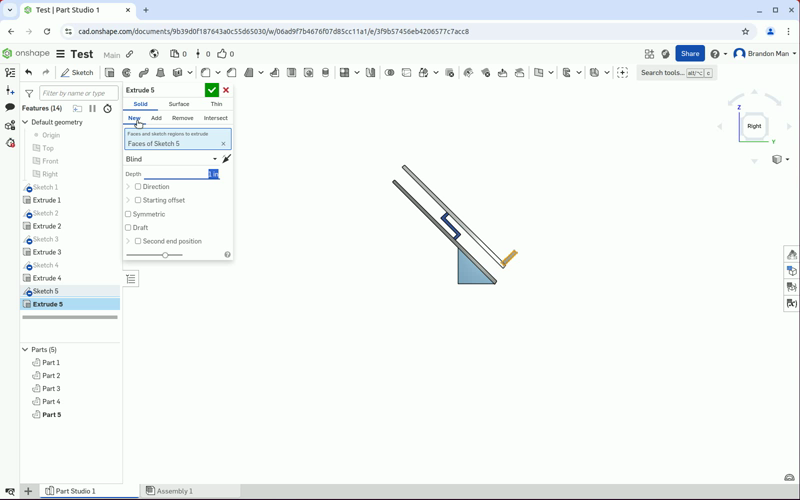
text(31.774)
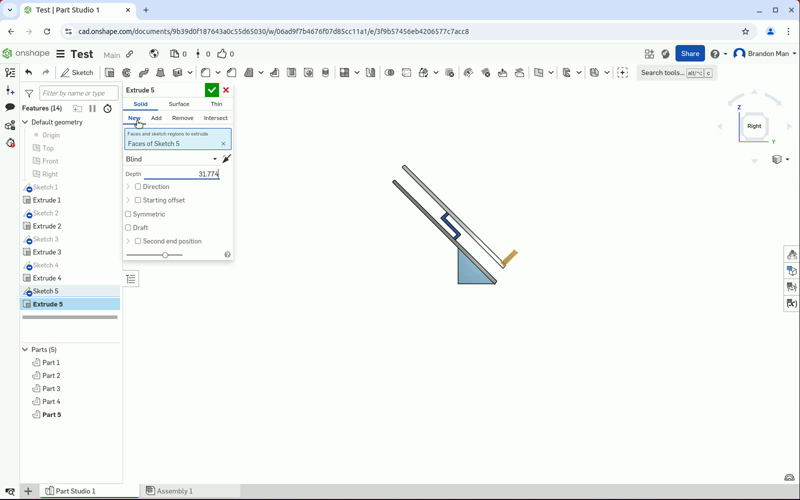
key(tab, 3)
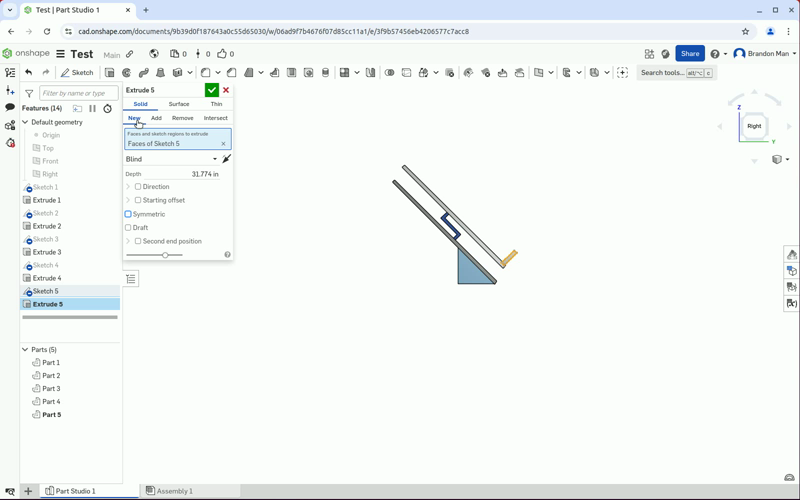
key(space)
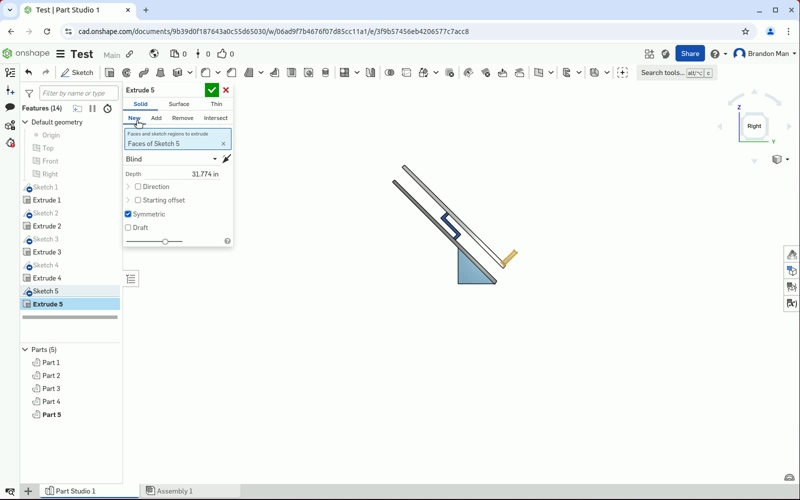
key(enter)
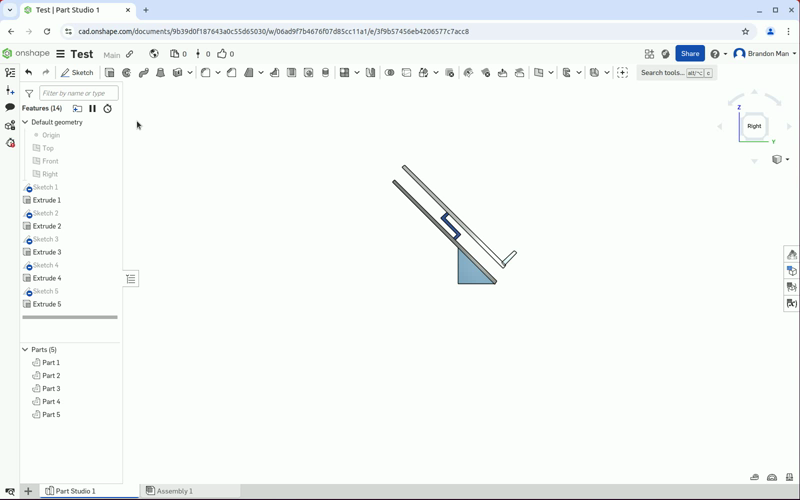
key(shift+h)
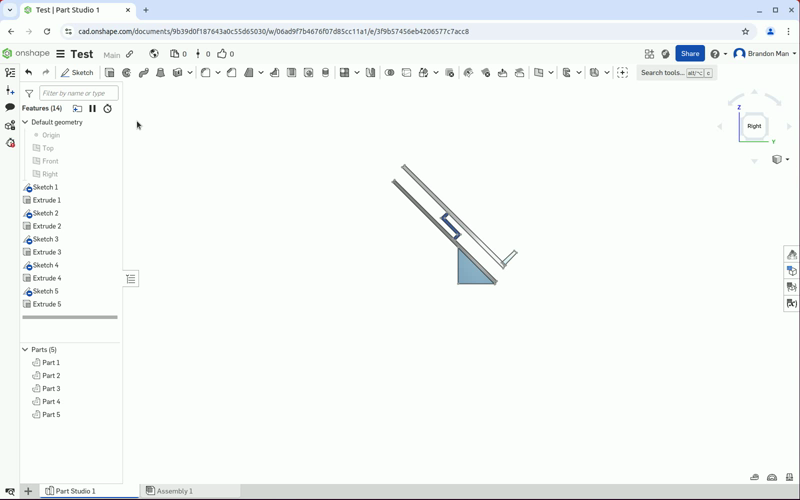
key(shift+h)
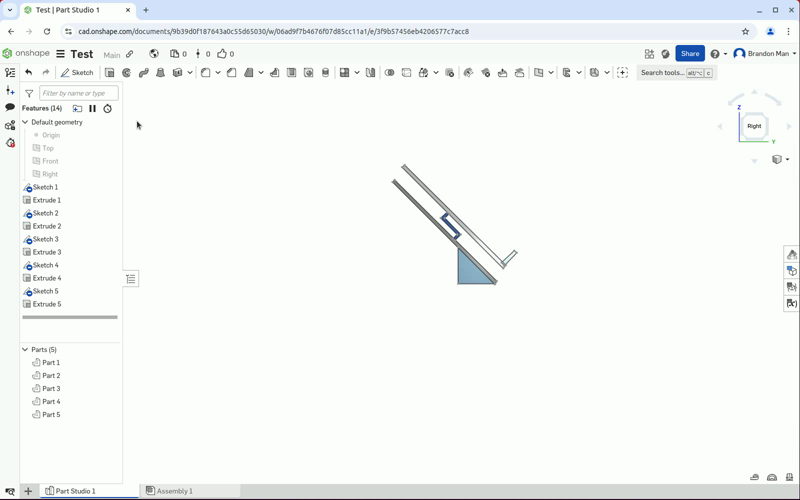
key(shift+7)
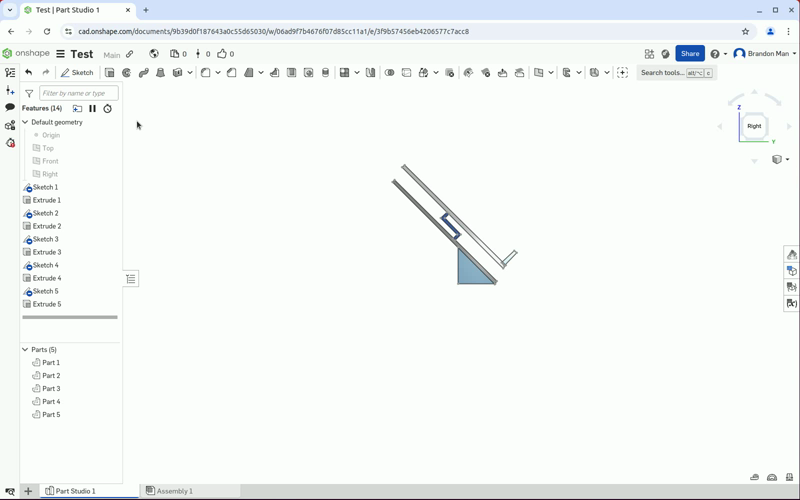
key(right, 2)
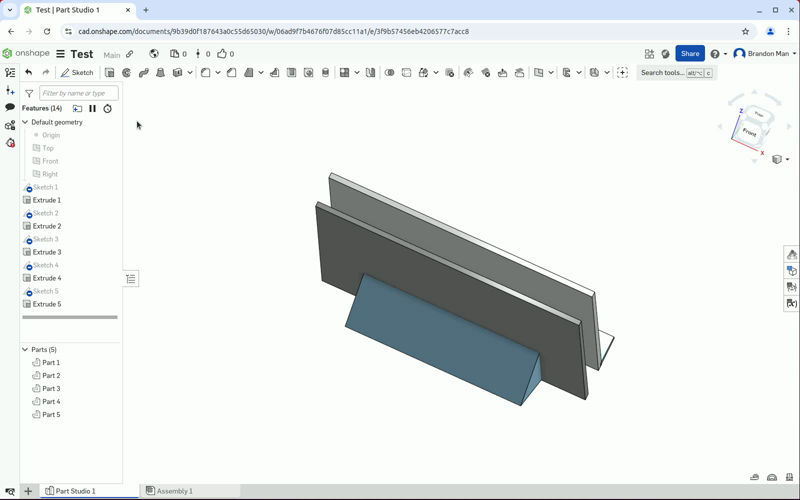
key(down, 2)
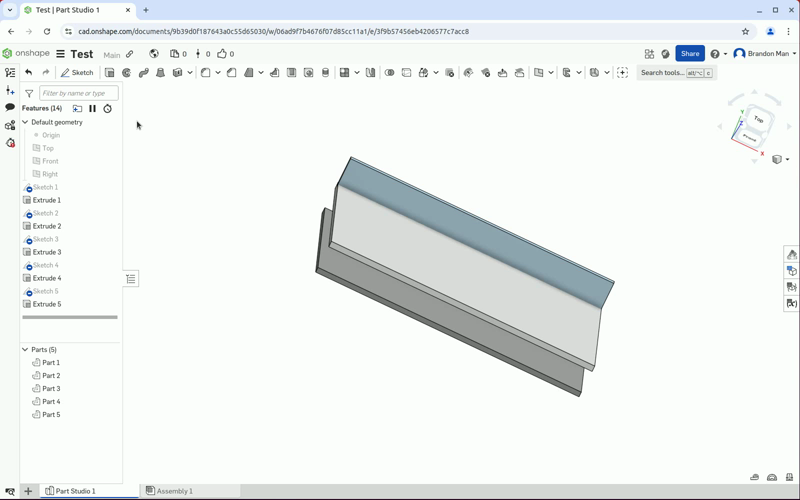
key(up, 2)
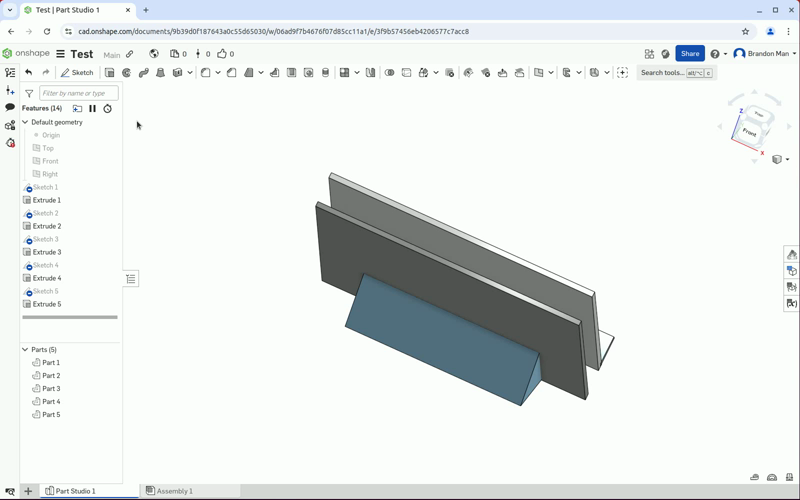
key(left, 2)
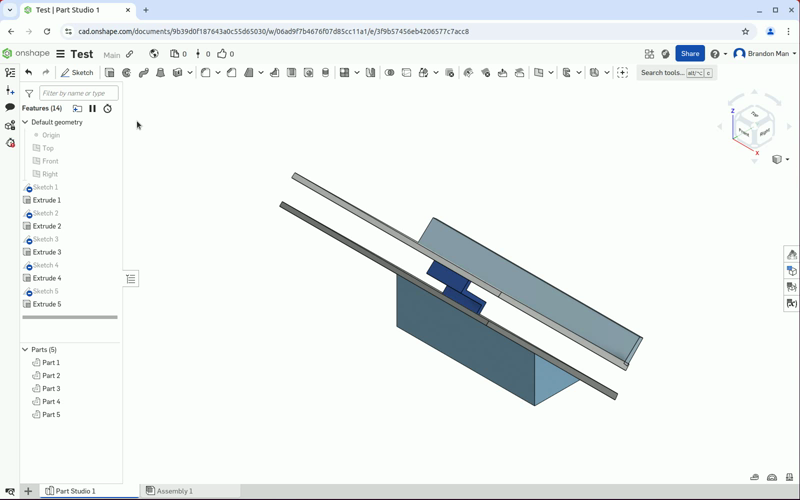
mouse_move(73, 189)
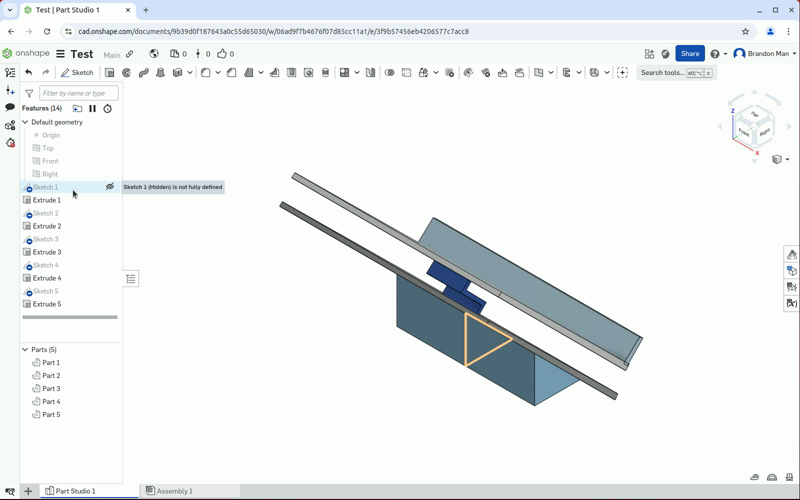
click(73, 189)